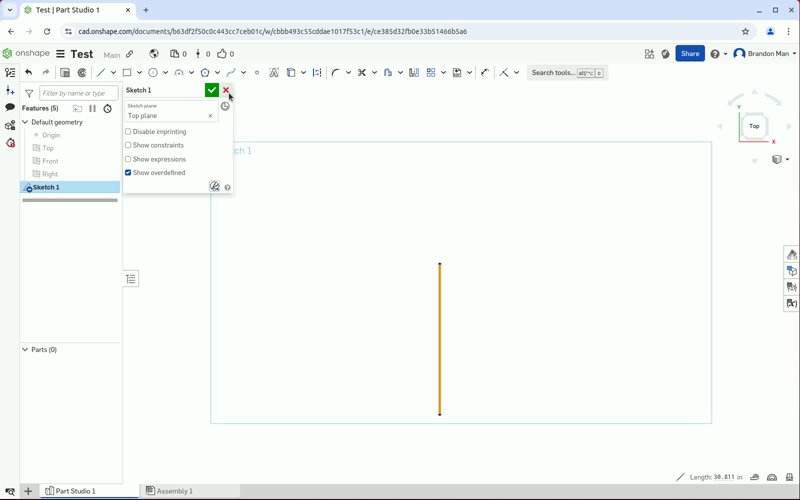
key(shift+h)
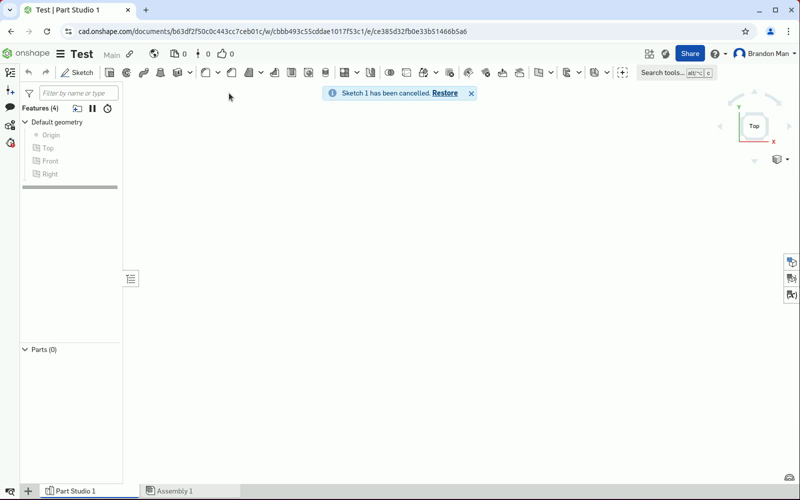
mouse_move(73, 352)
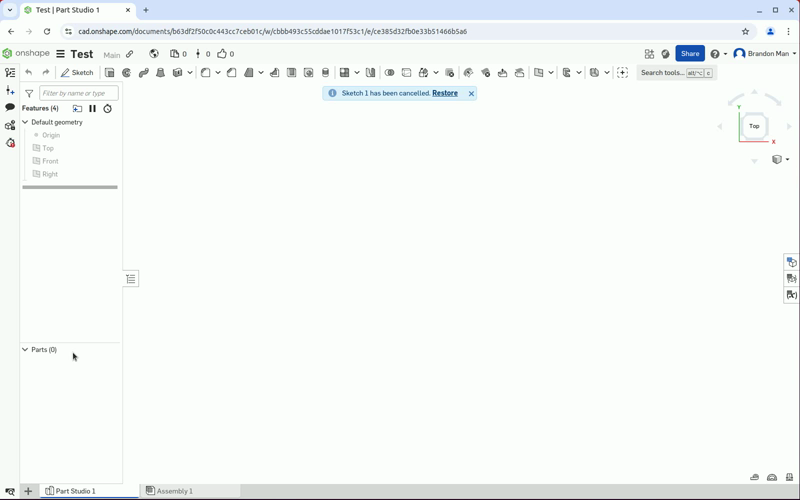
key(y)
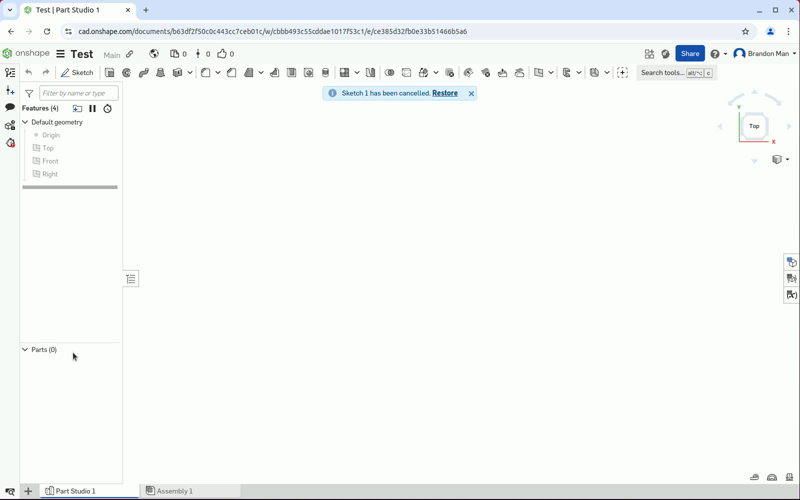
key(shift+p)
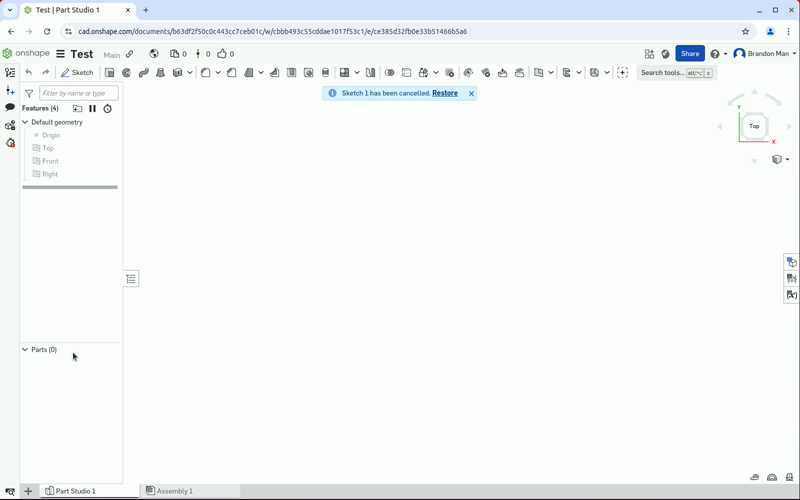
key(space)
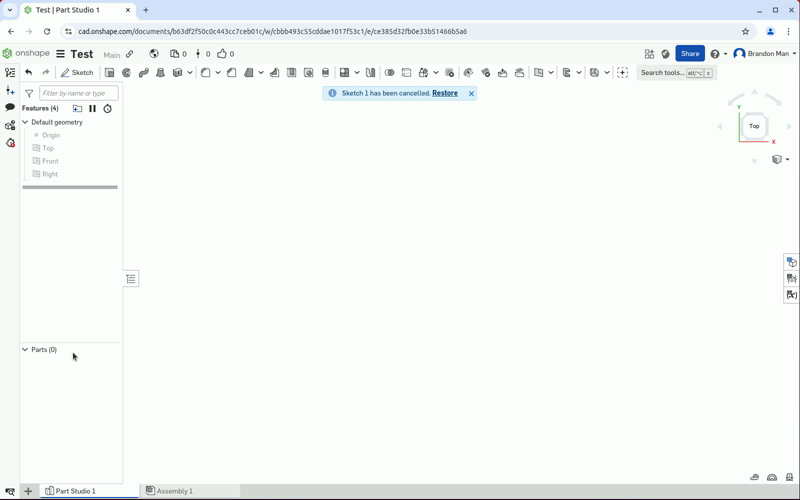
key_down(shift)
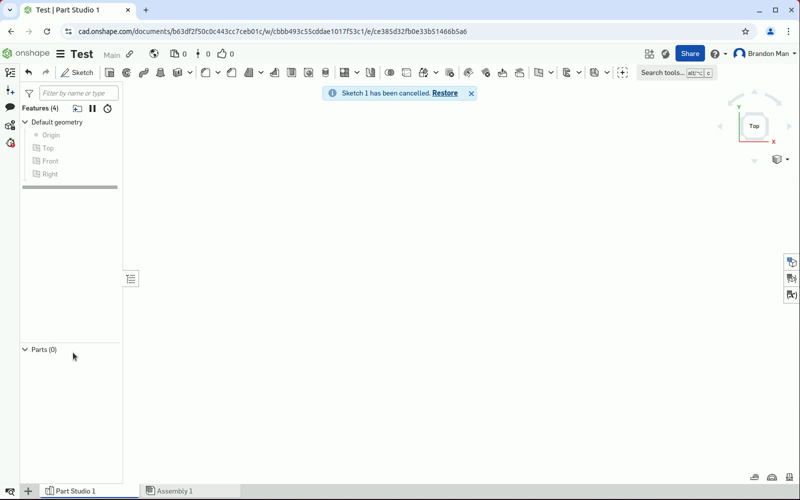
key(up)
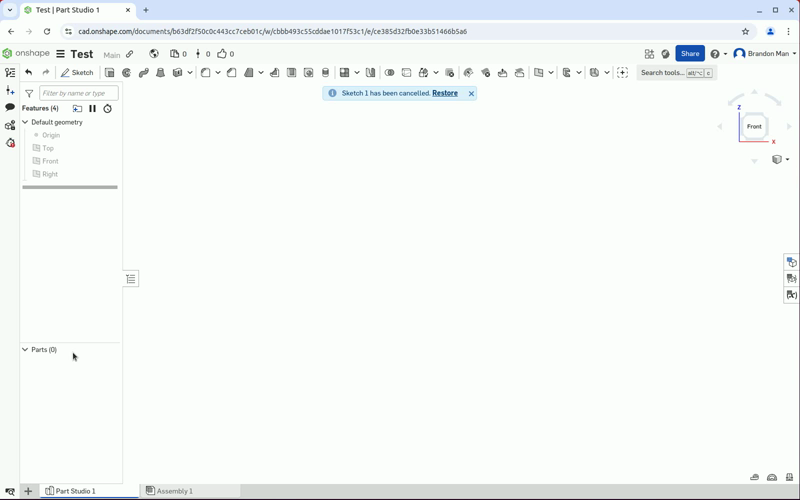
key_up(shift)
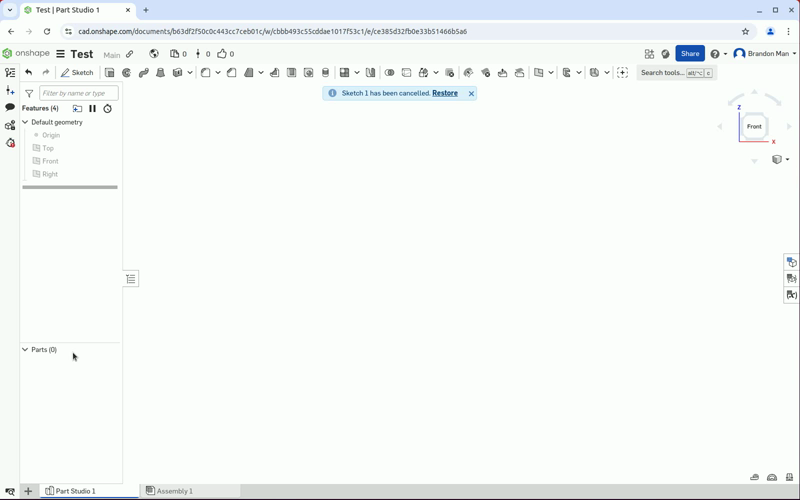
mouse_move(73, 352)
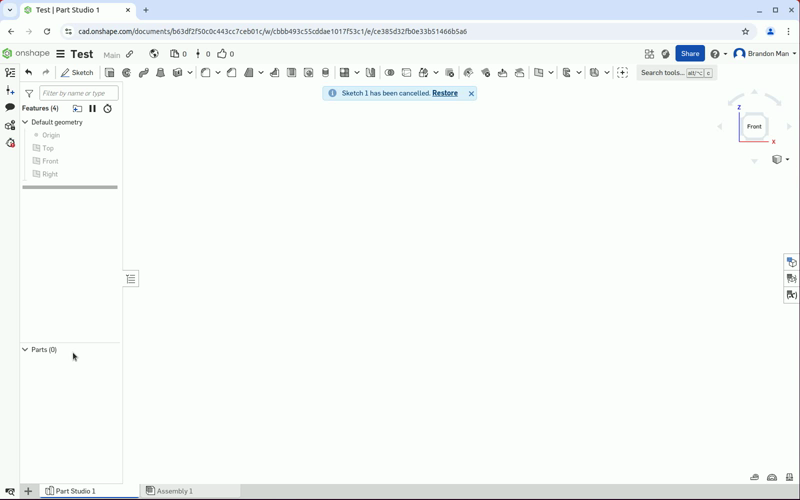
key(shift+y)
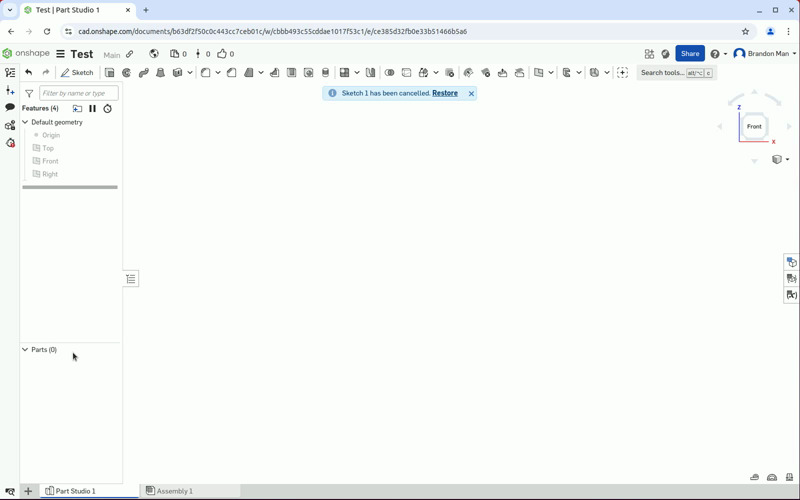
key(shift+s)
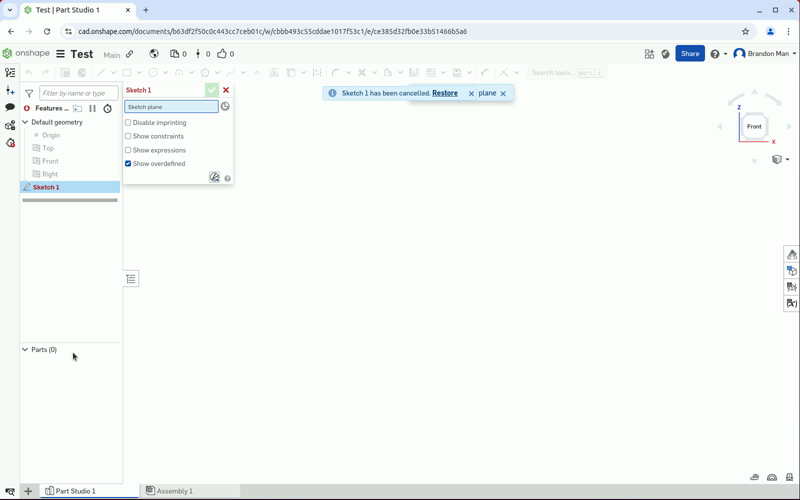
mouse_move(73, 163)
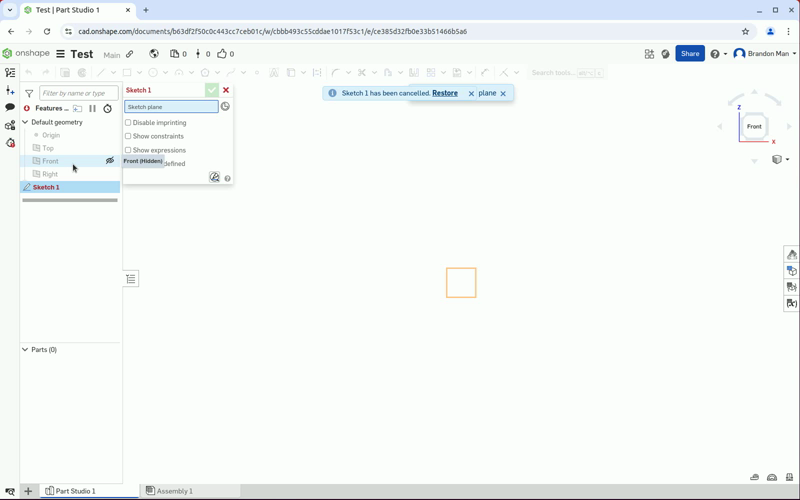
click(73, 163)
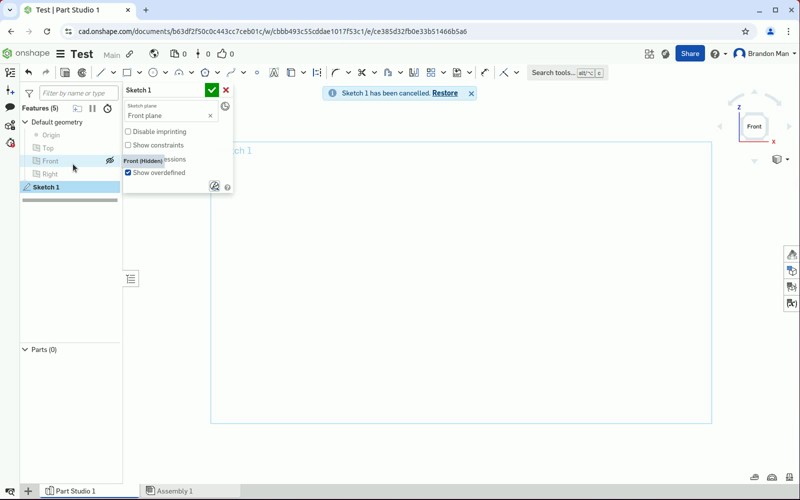
mouse_move(73, 352)
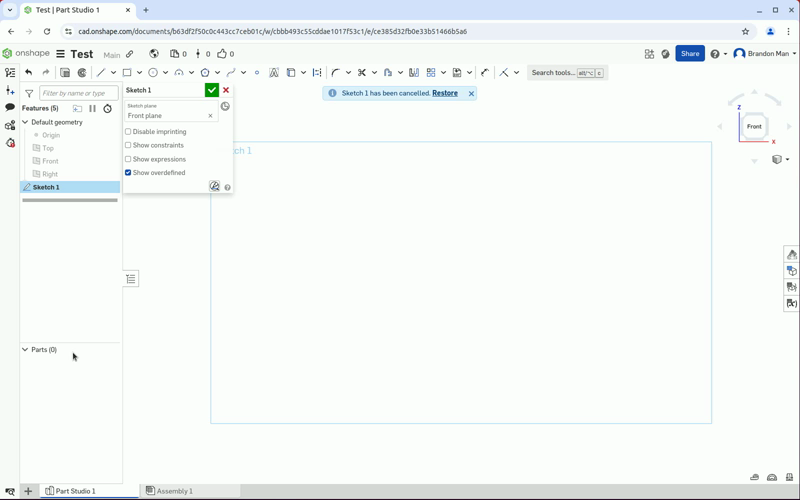
key(y)
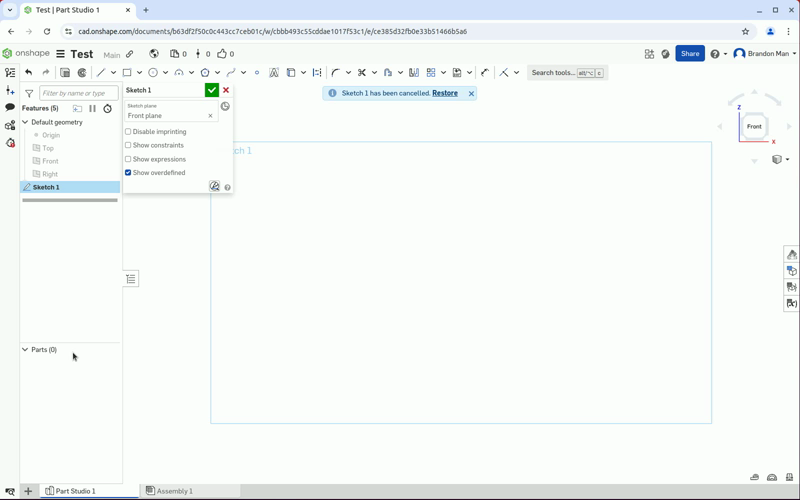
key(l)
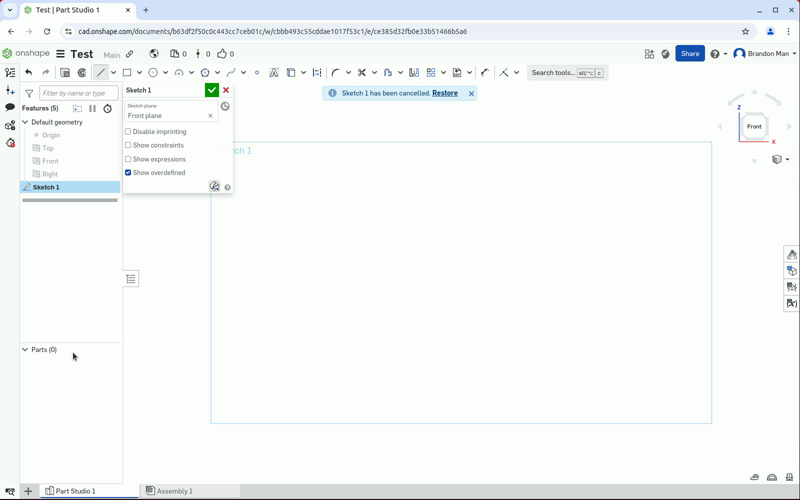
key_down(shift)
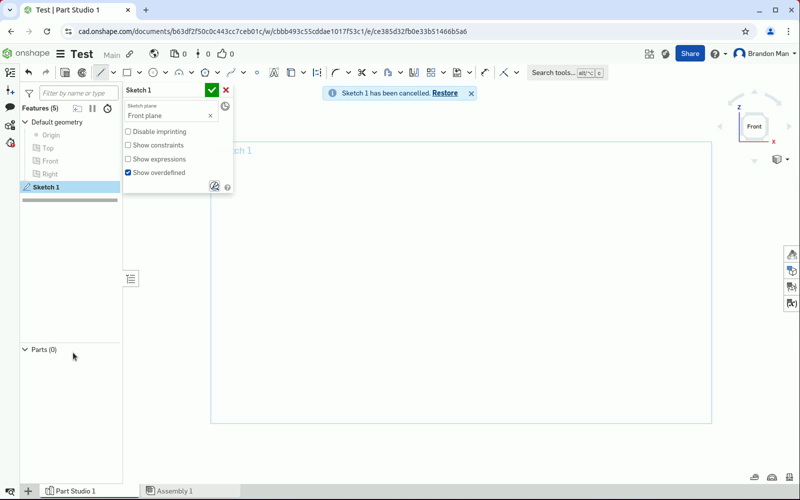
mouse_move(348, 342)
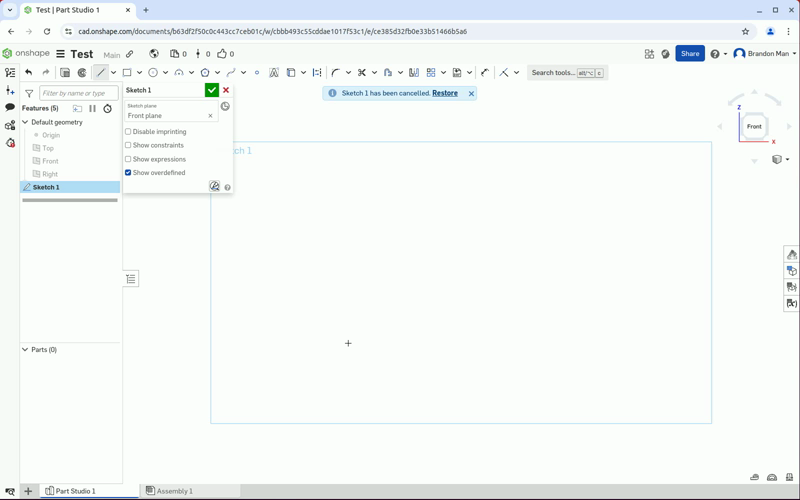
click(348, 342)
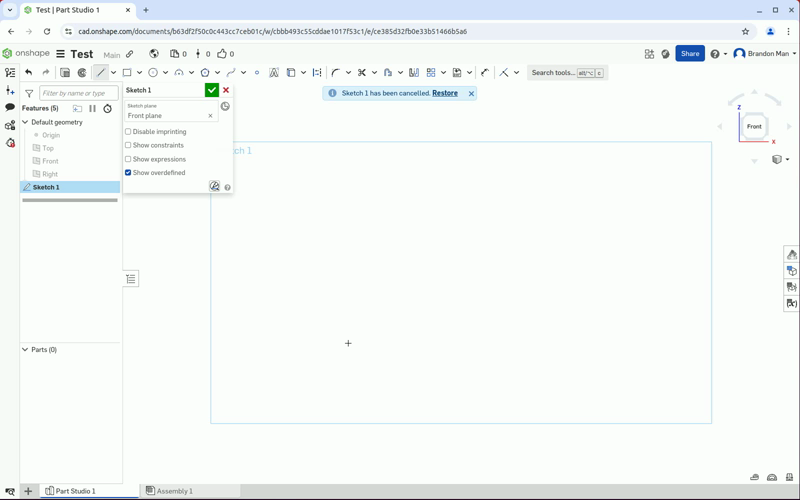
key_up(shift)
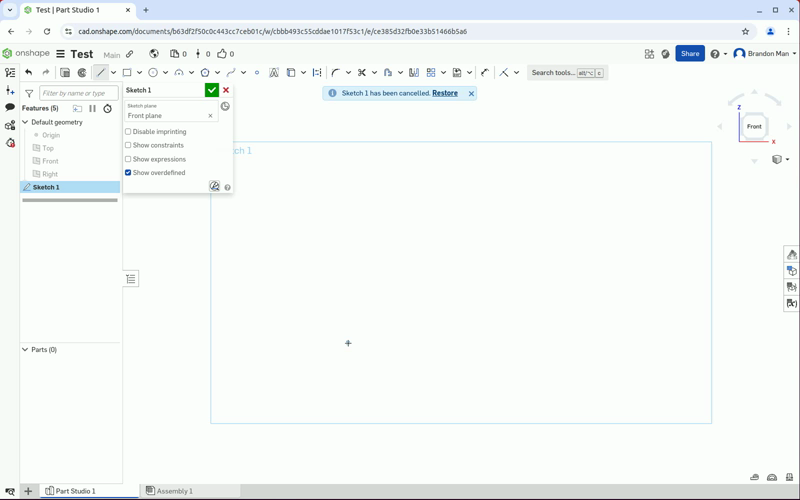
key_down(shift)
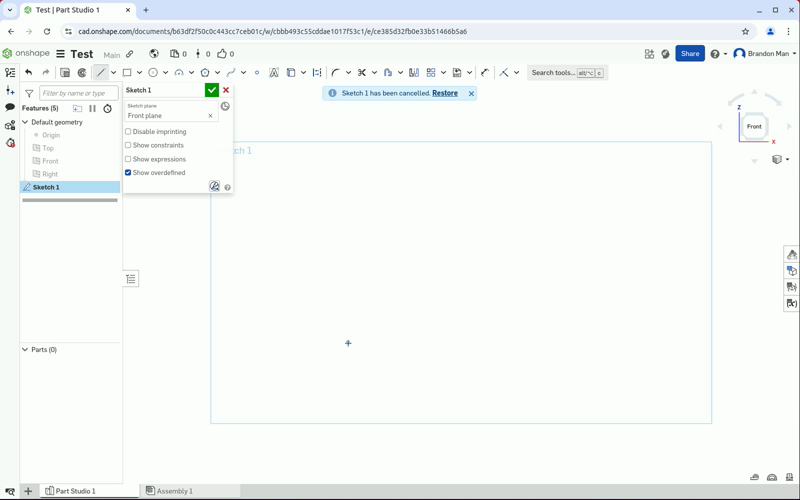
mouse_move(572, 342)
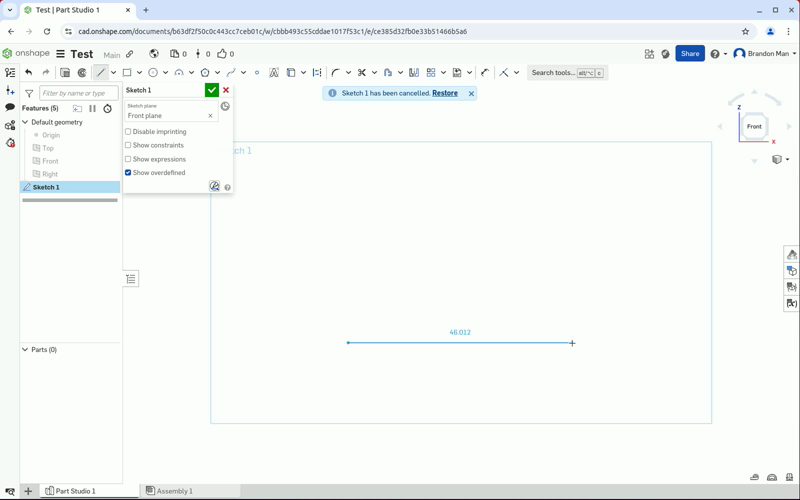
click(572, 342)
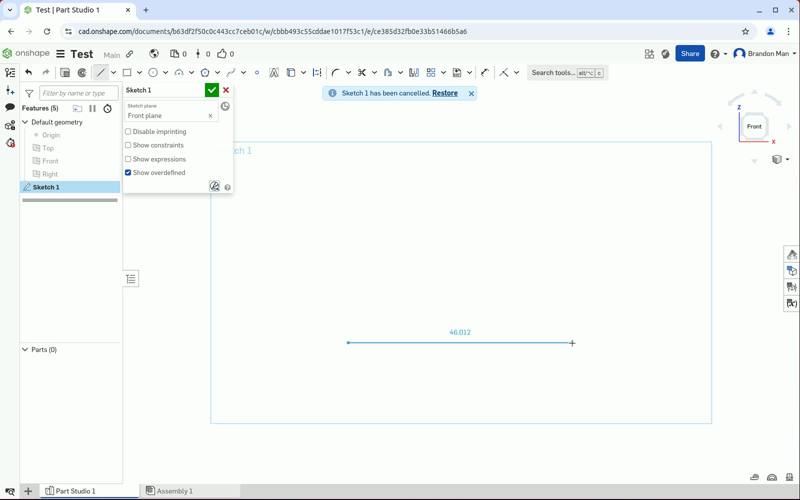
key_up(shift)
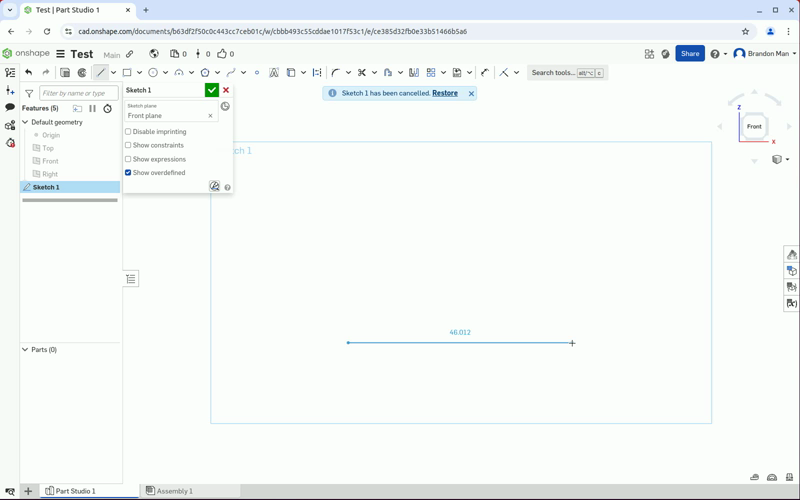
key_down(shift)
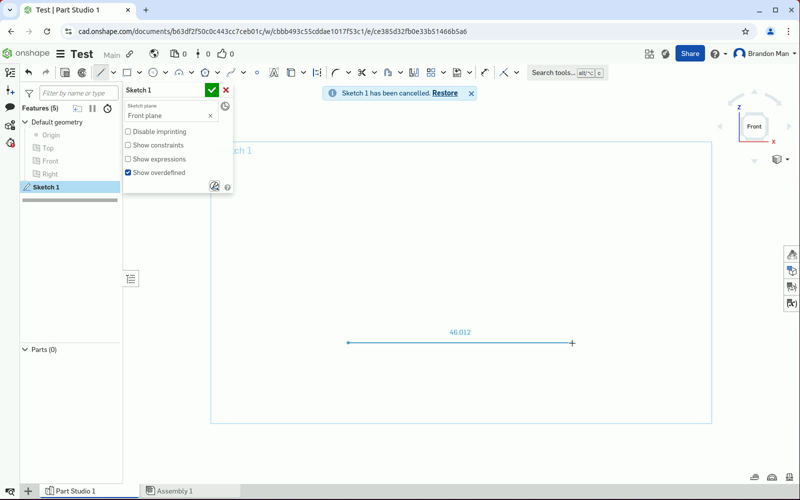
mouse_move(572, 224)
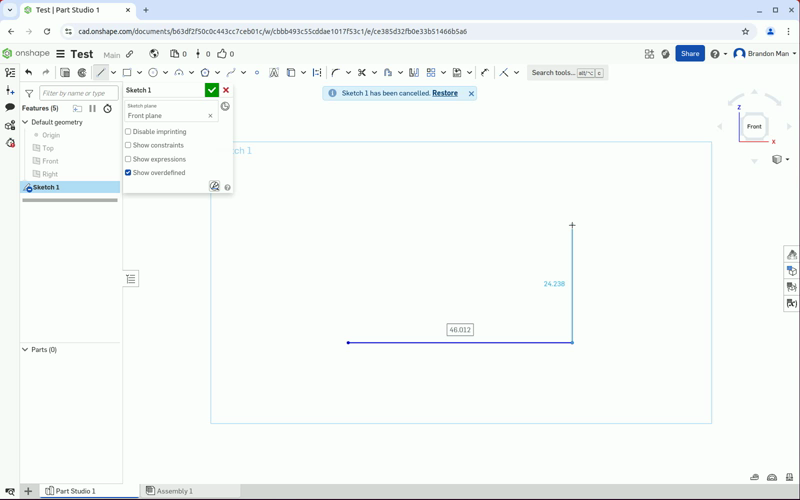
click(572, 224)
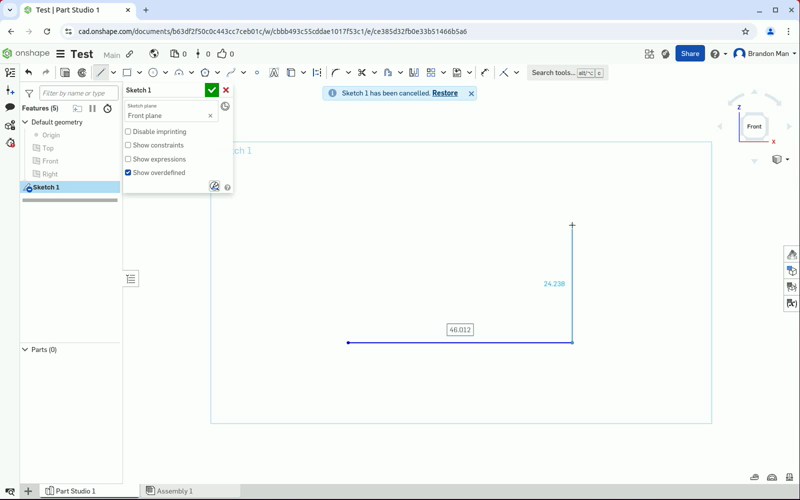
key_up(shift)
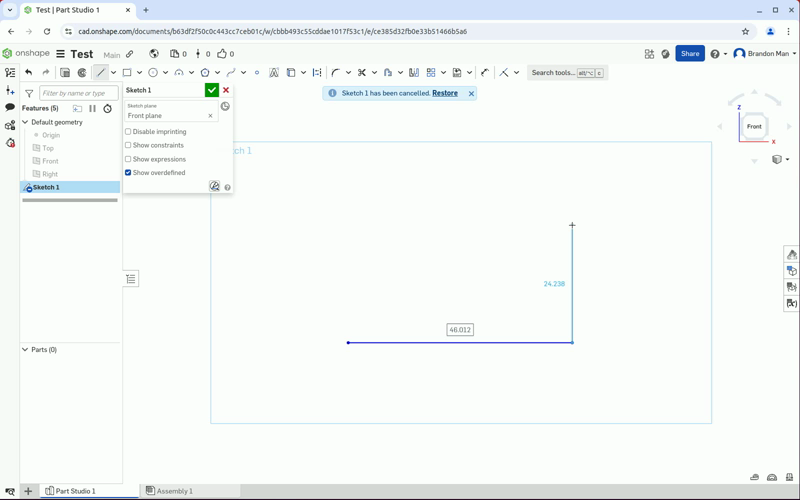
key_down(shift)
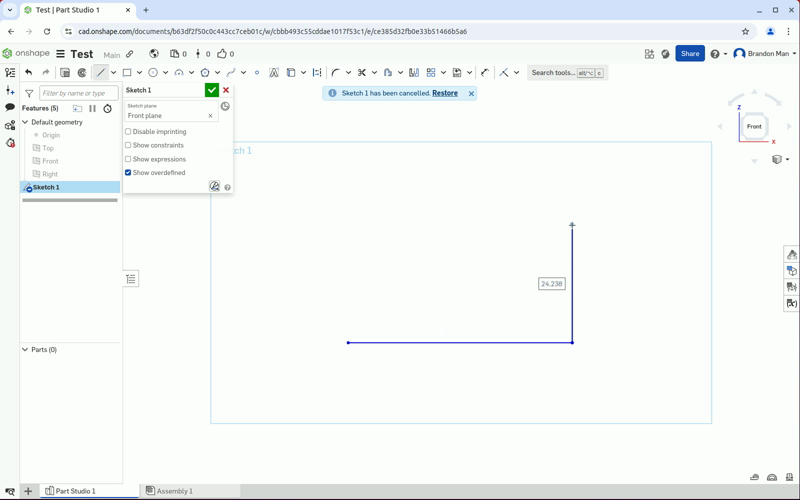
mouse_move(348, 224)
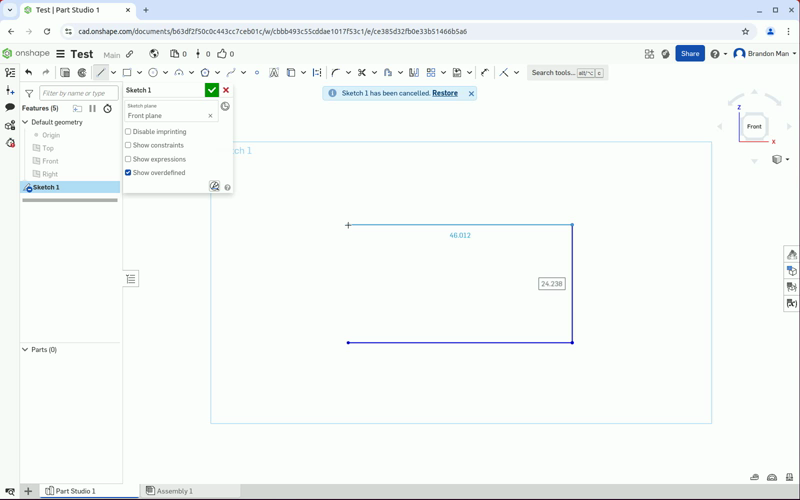
click(348, 224)
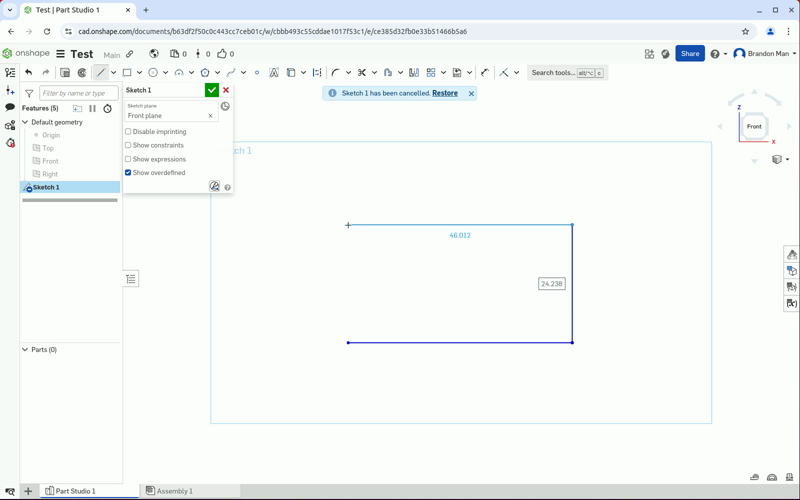
key_up(shift)
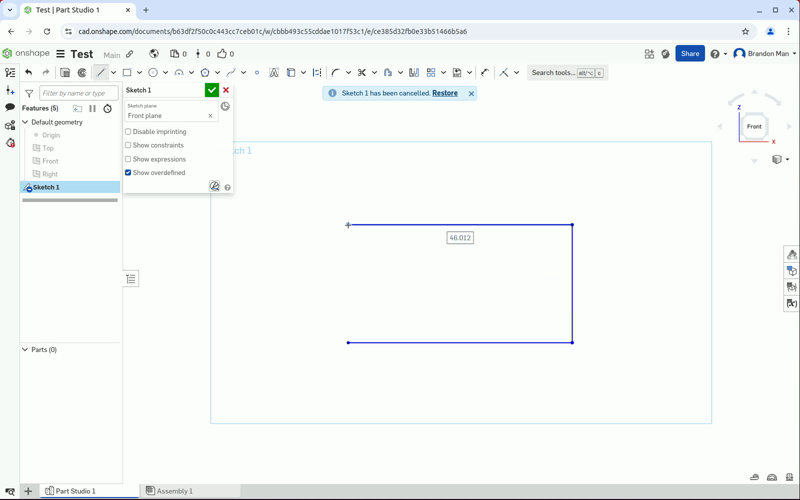
key_down(shift)
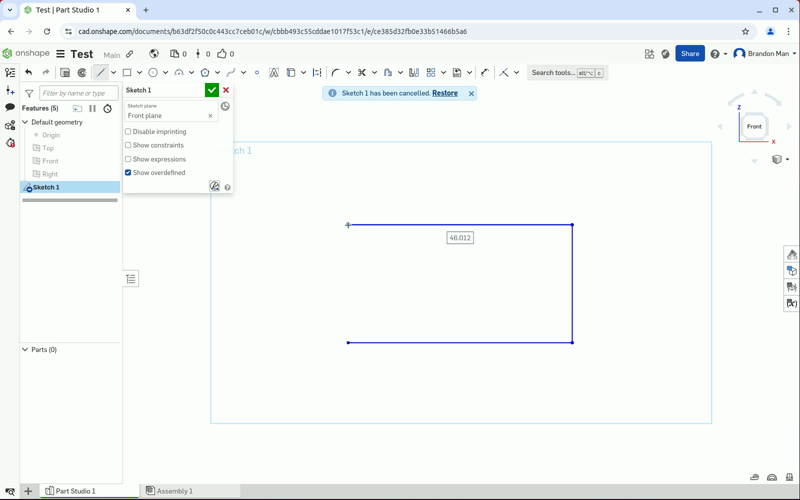
mouse_move(348, 342)
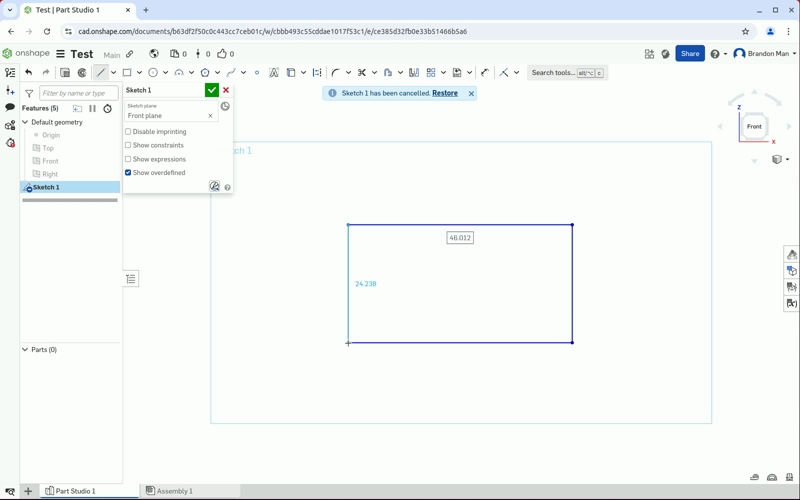
key_up(shift)
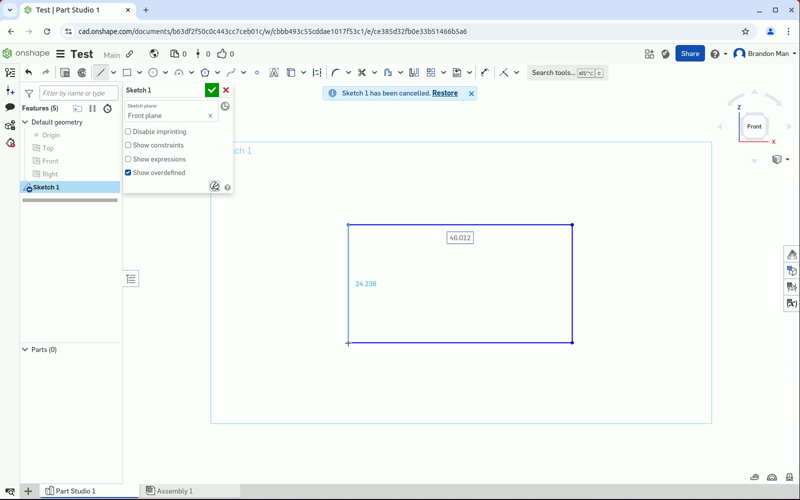
click(348, 342)
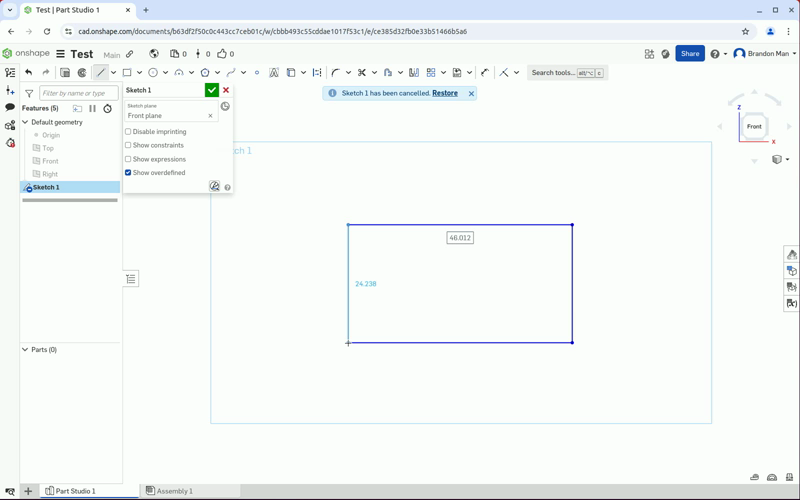
key(esc)
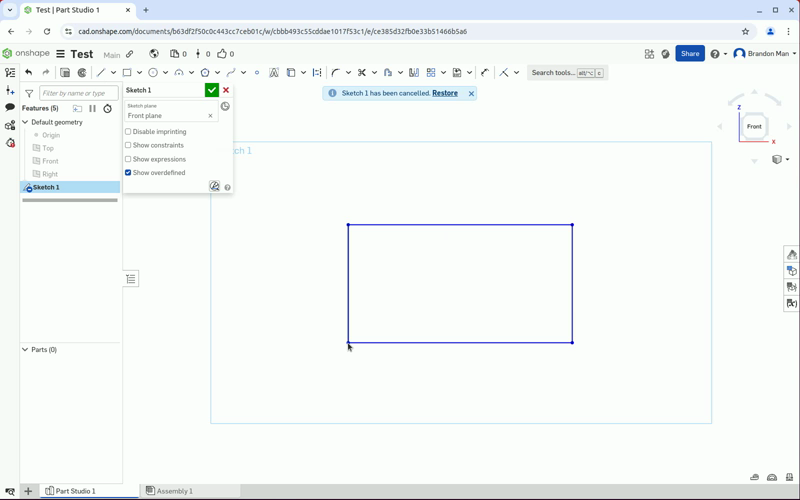
mouse_move(435, 306)
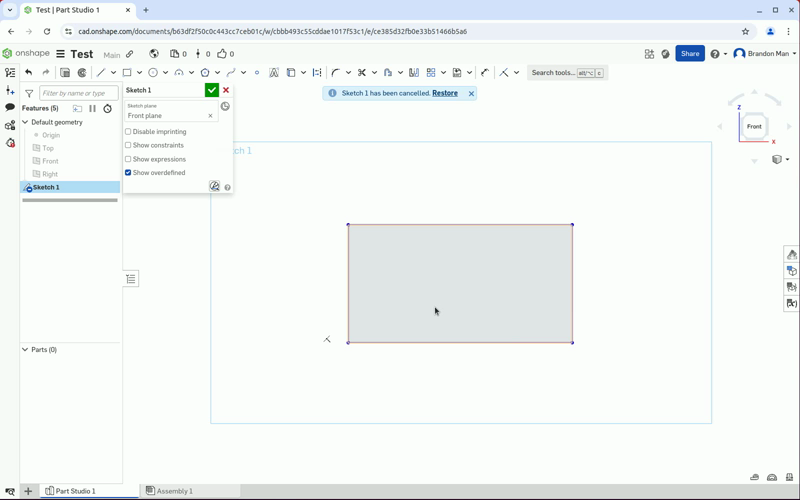
click(435, 306)
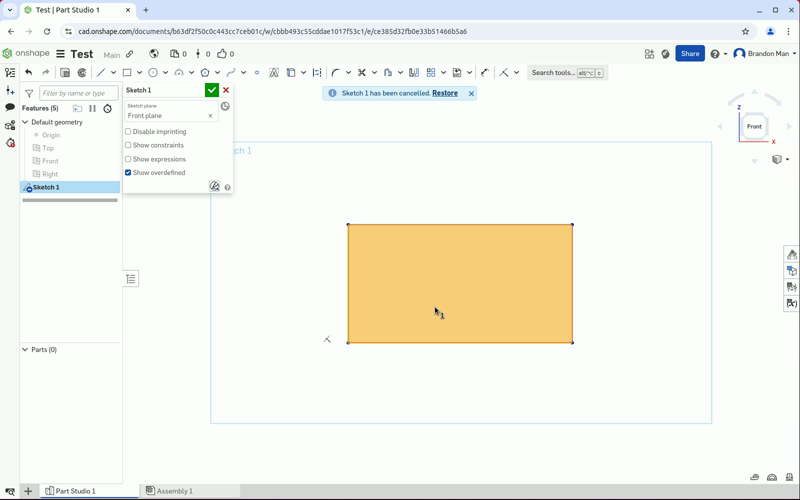
mouse_move(73, 352)
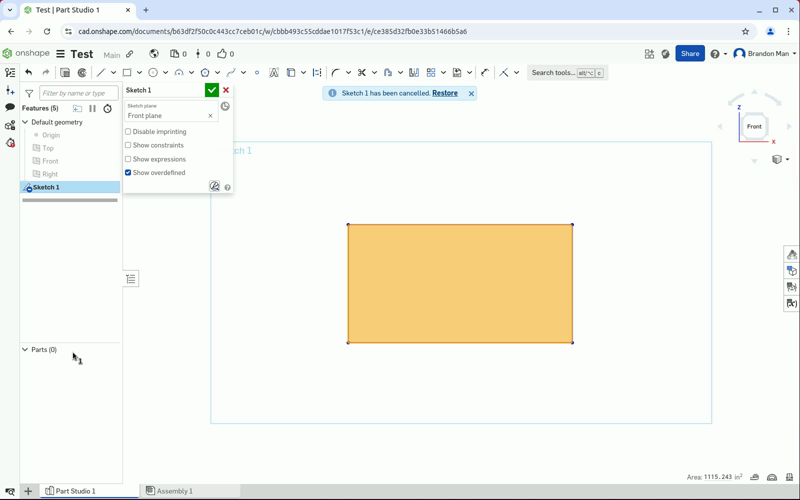
key(shift+y)
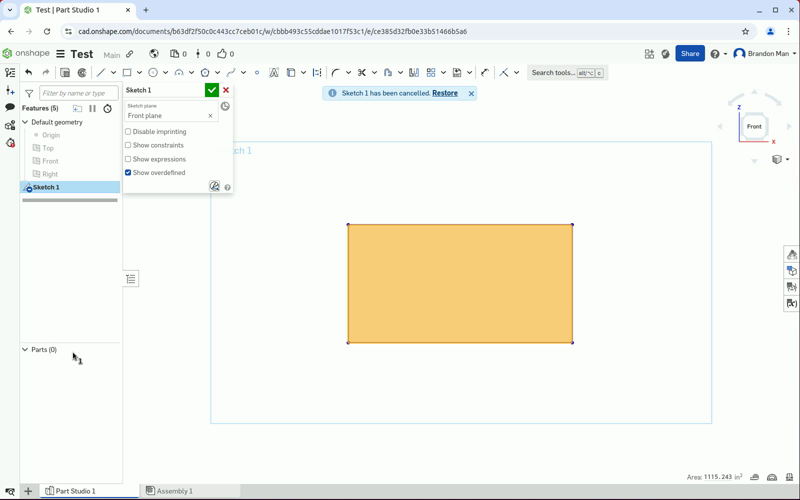
key(shift+e)
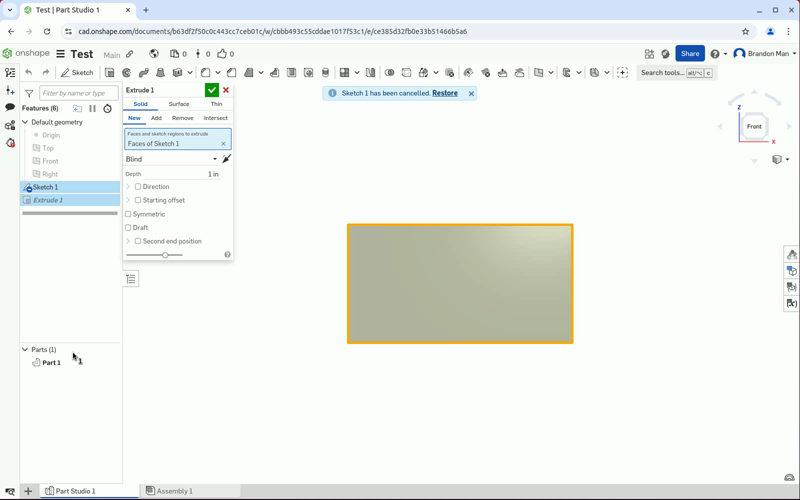
mouse_move(143, 106)
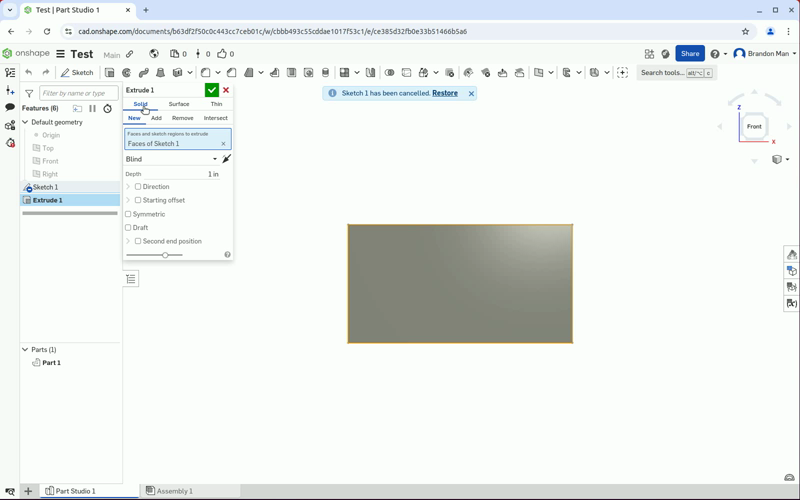
click(143, 106)
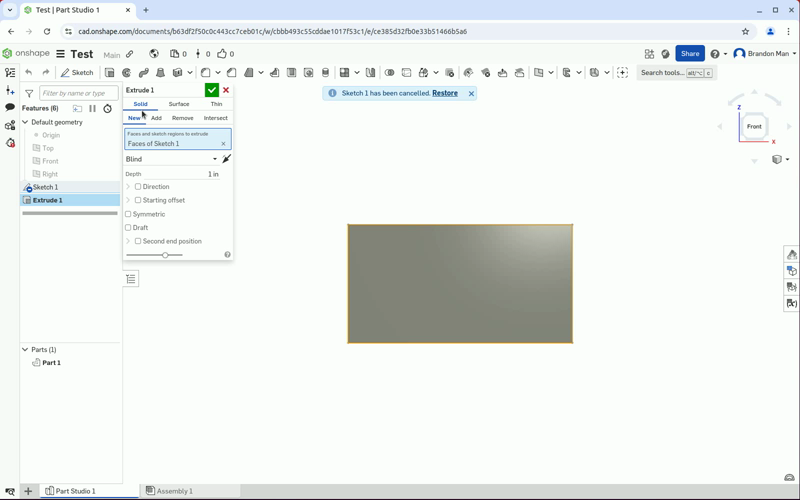
mouse_move(137, 120)
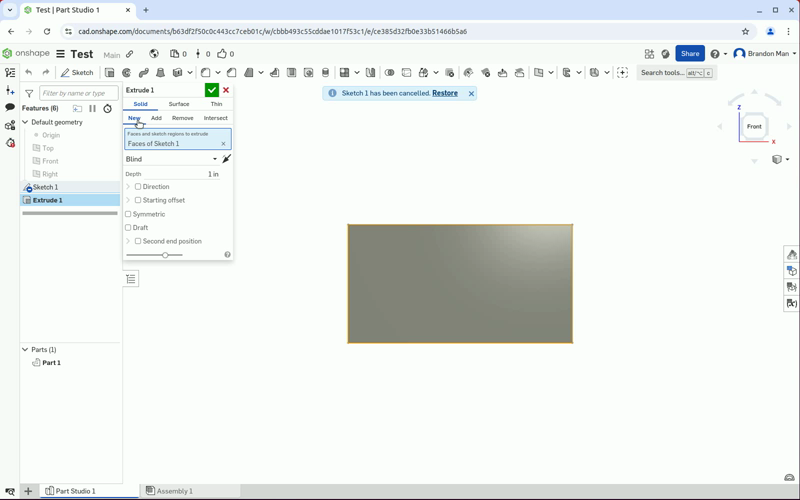
click(137, 120)
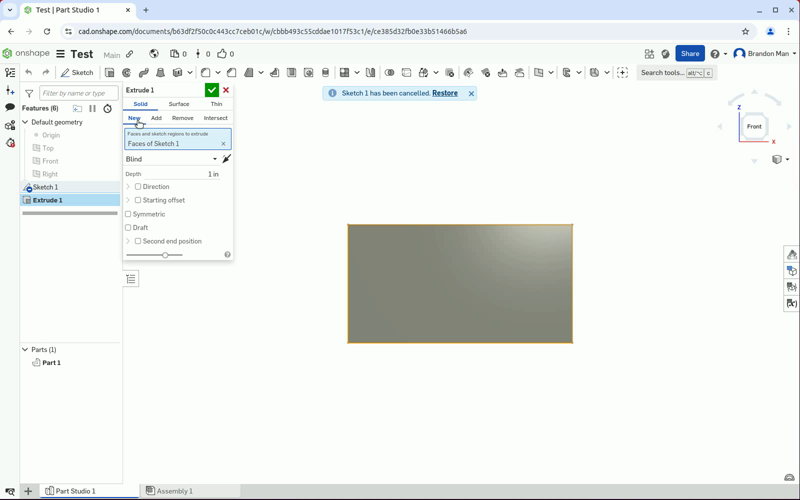
key(tab, 4)
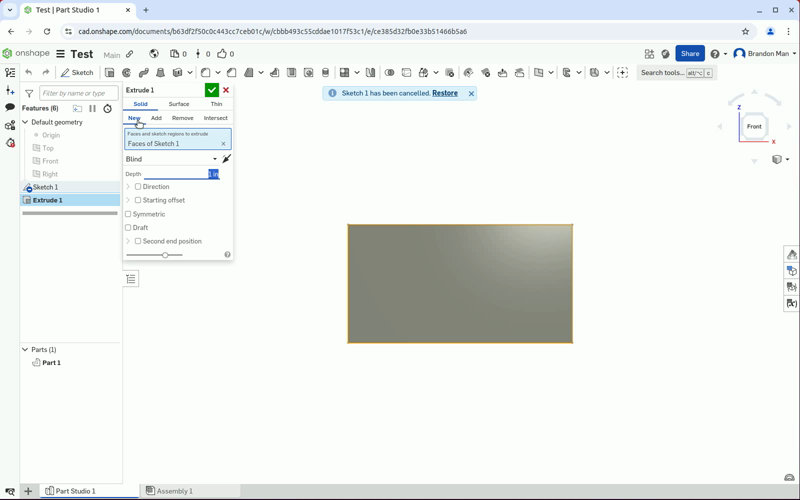
text(2.407)
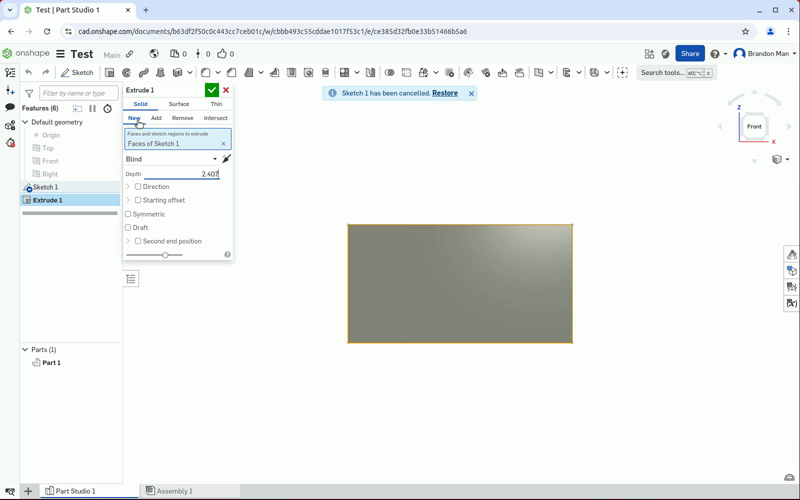
key(enter)
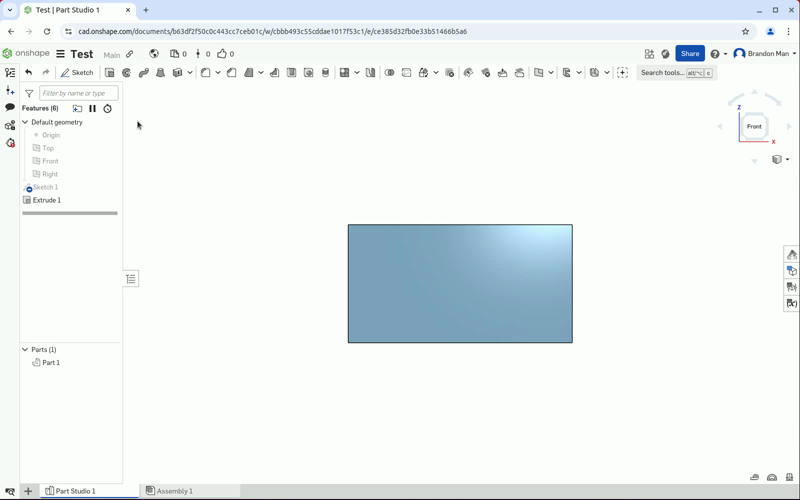
key(shift+h)
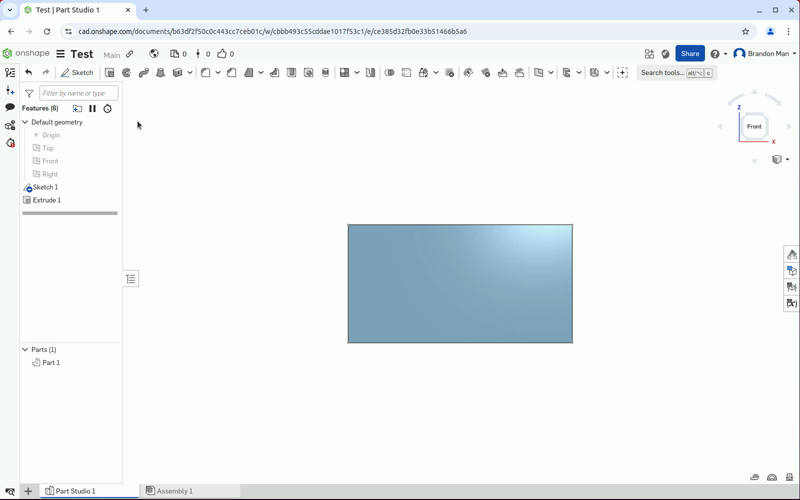
key(shift+h)
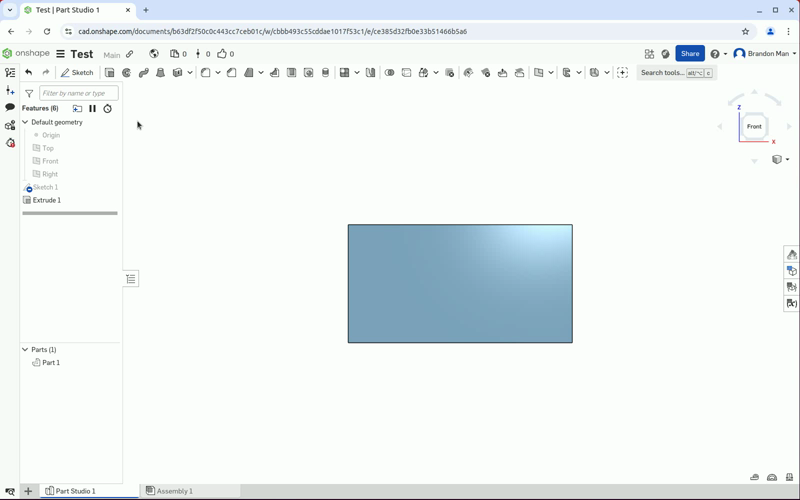
mouse_move(73, 189)
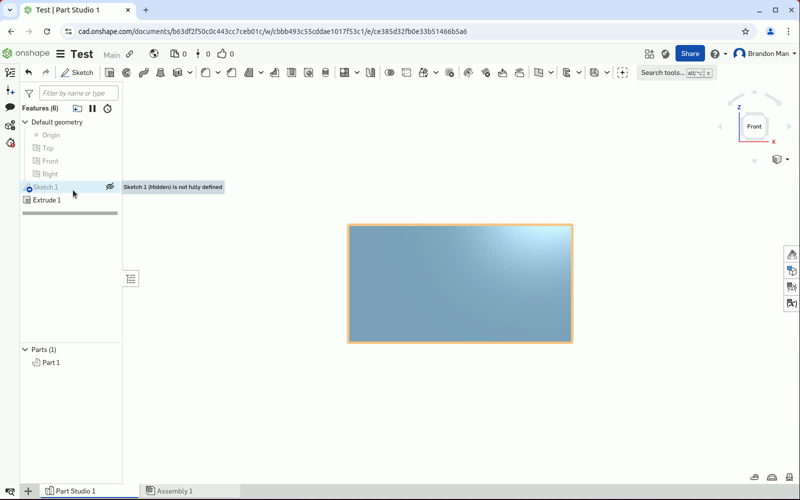
click(73, 189)
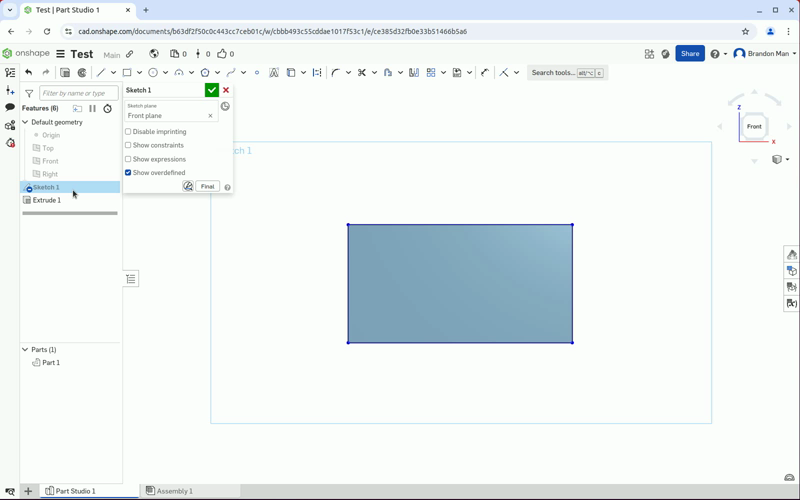
mouse_move(229, 92)
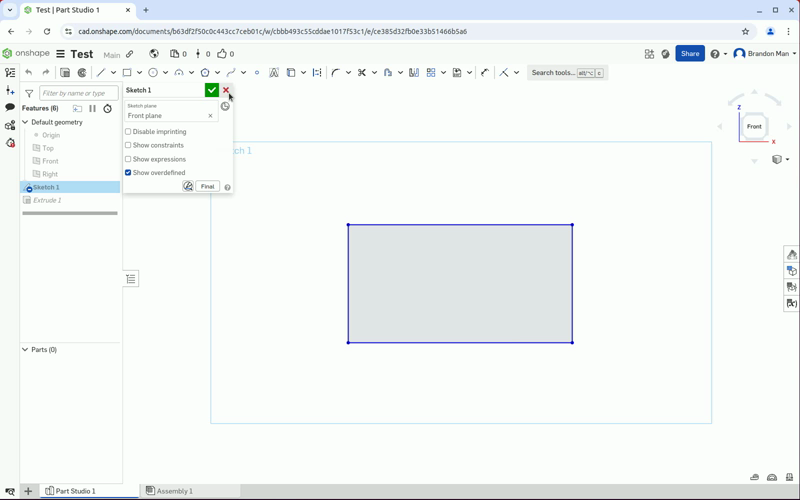
click(229, 92)
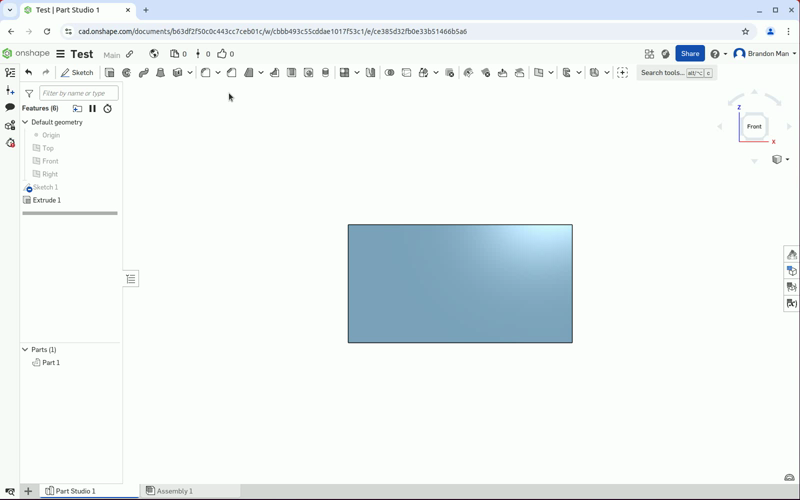
mouse_move(541, 75)
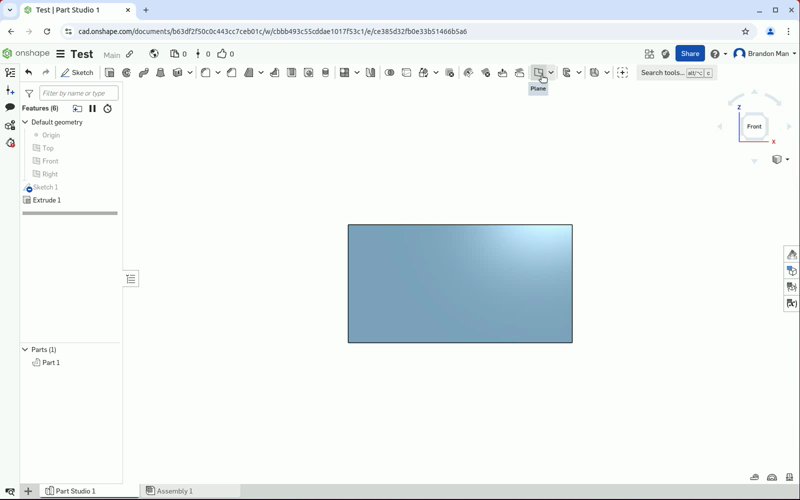
click(541, 75)
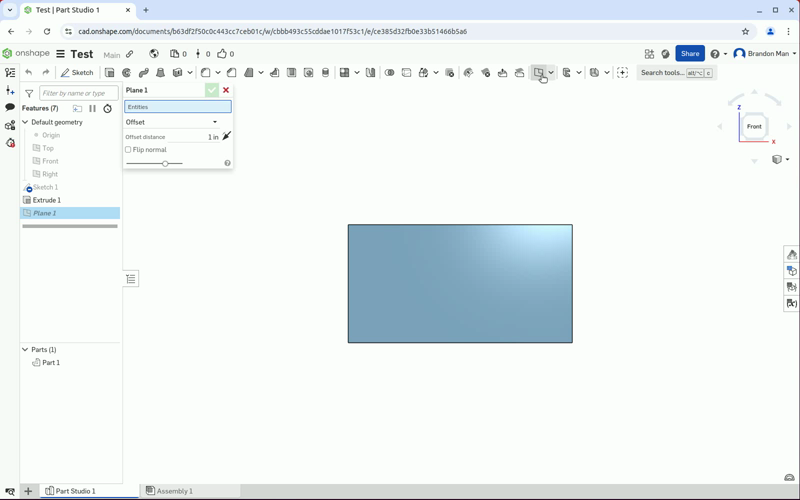
mouse_move(73, 163)
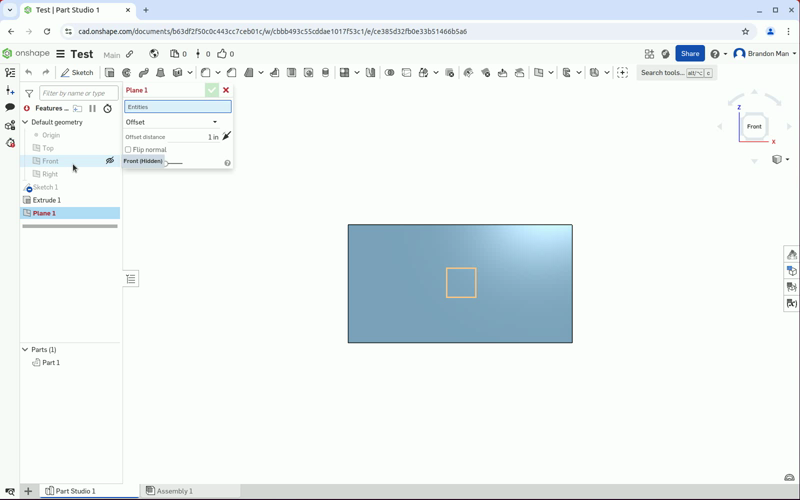
click(73, 163)
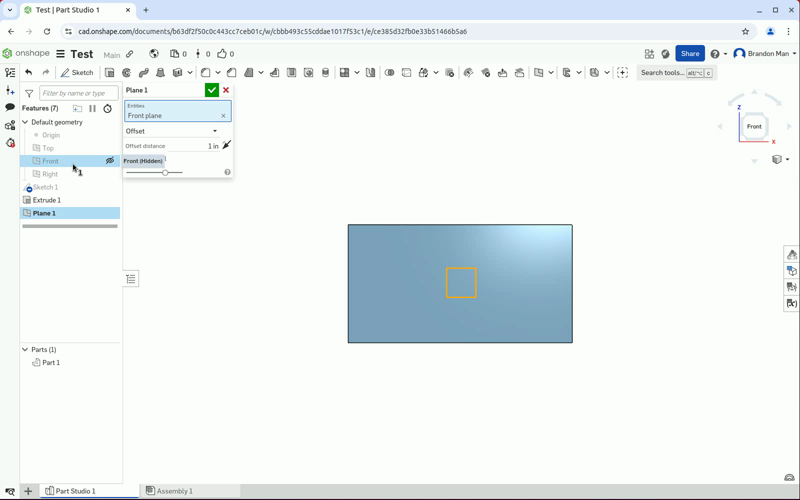
key(tab, 2)
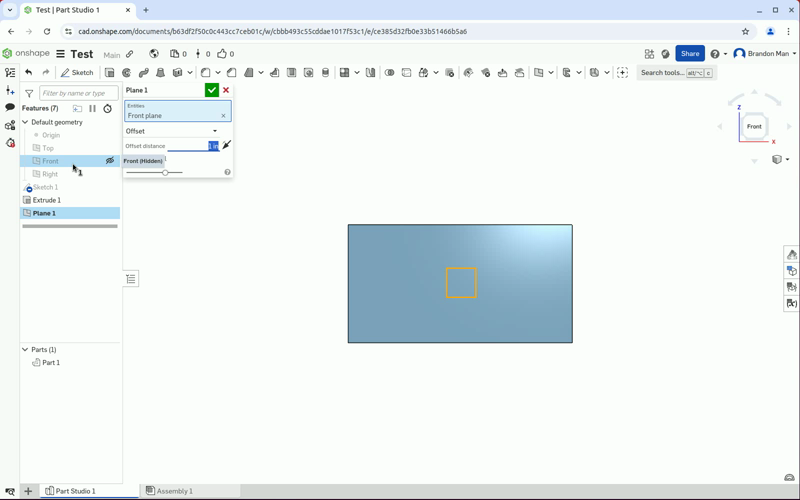
text(2.403)
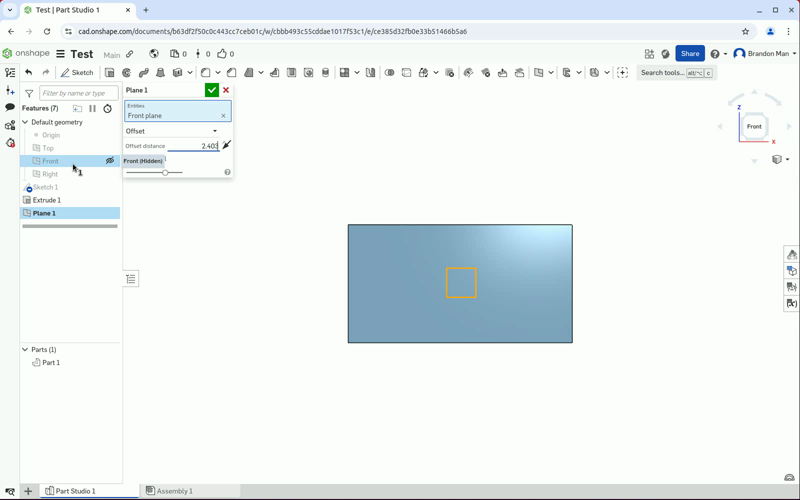
key(enter, 2)
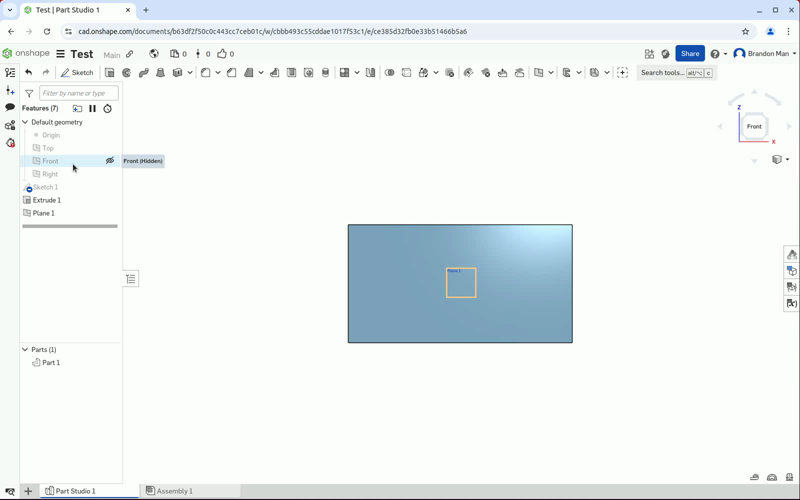
key(shift+s)
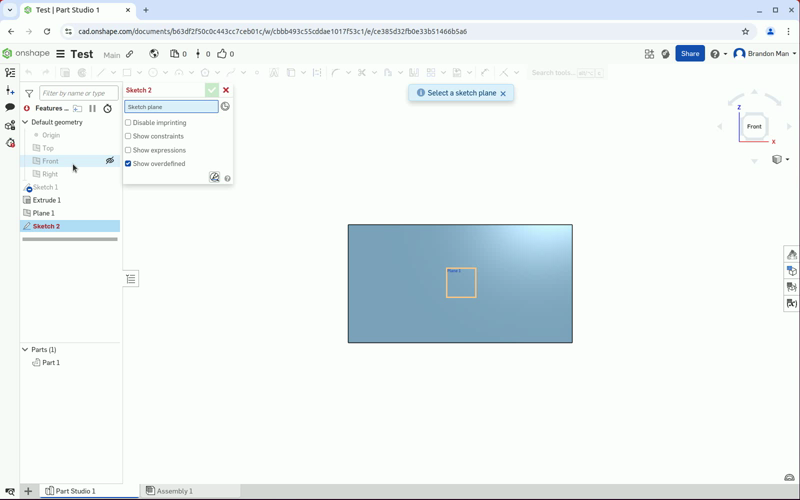
mouse_move(73, 215)
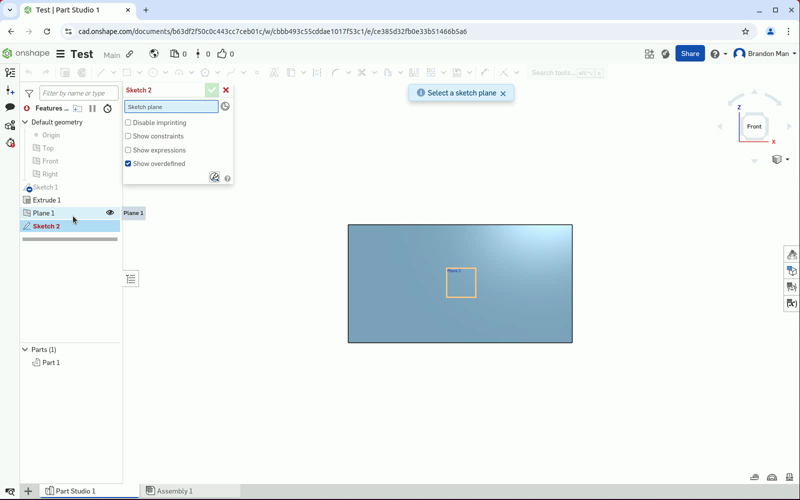
click(73, 215)
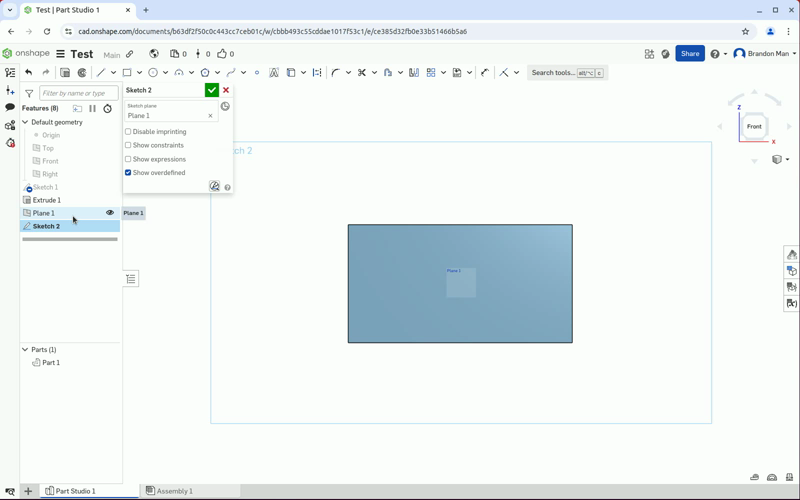
mouse_move(73, 352)
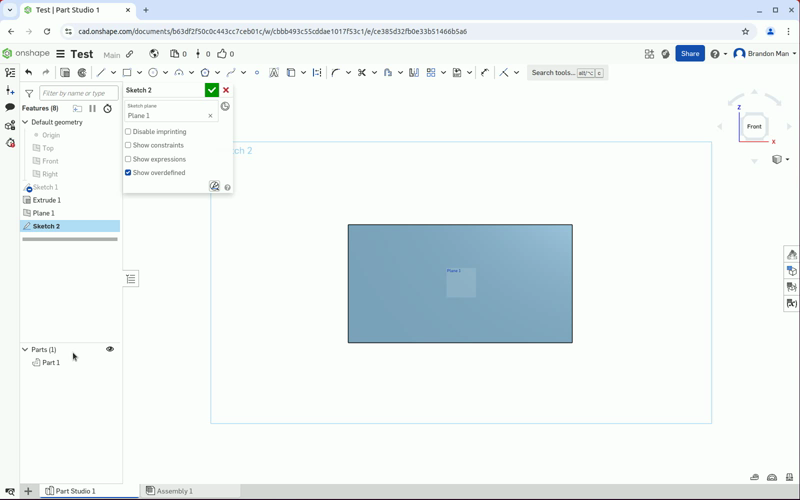
key(y)
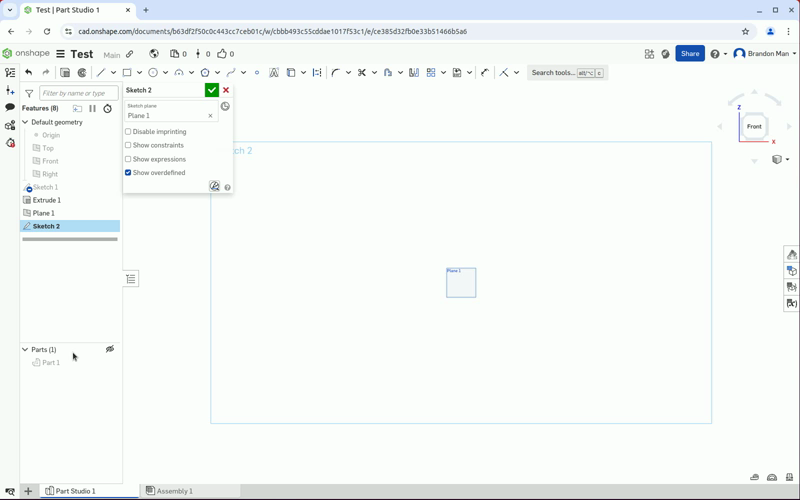
key(l)
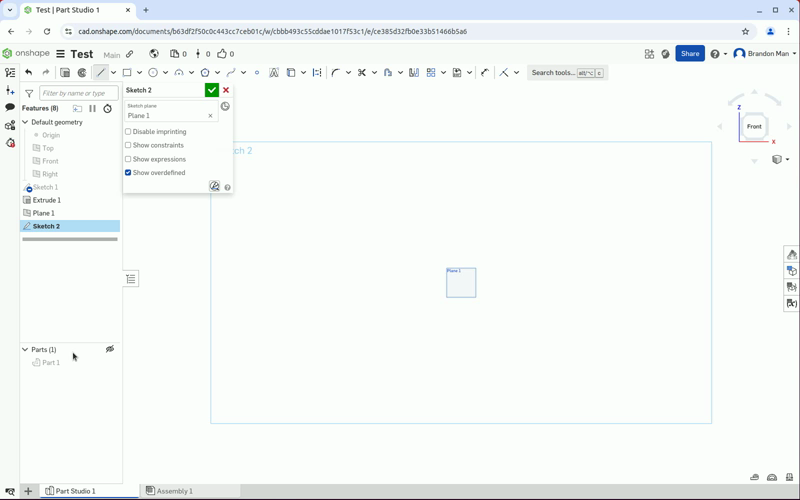
key_down(shift)
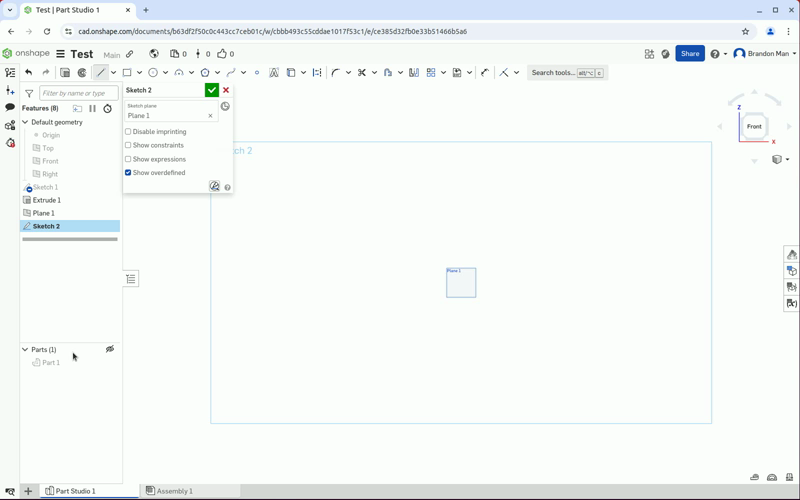
mouse_move(348, 273)
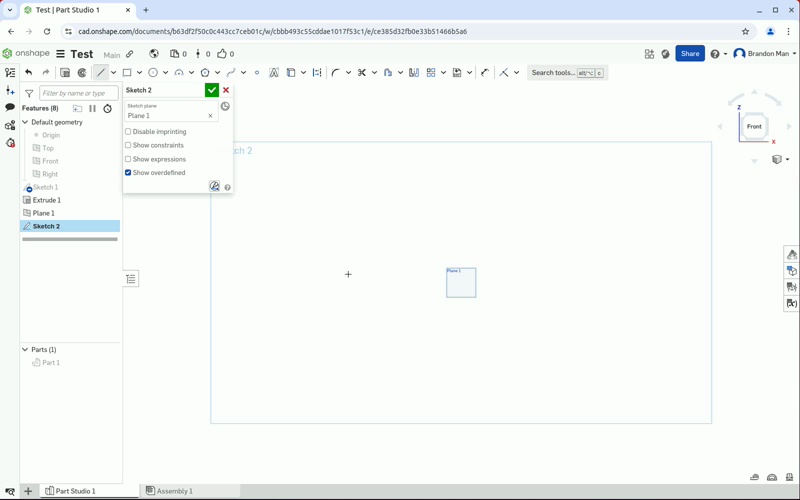
click(348, 273)
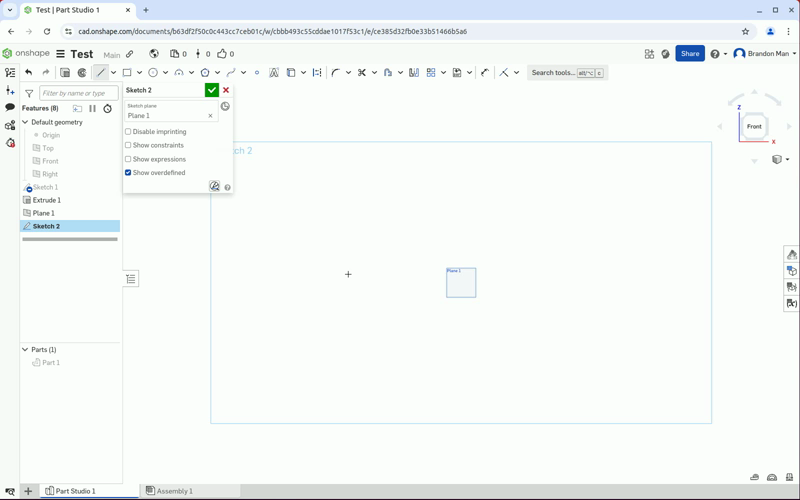
key_up(shift)
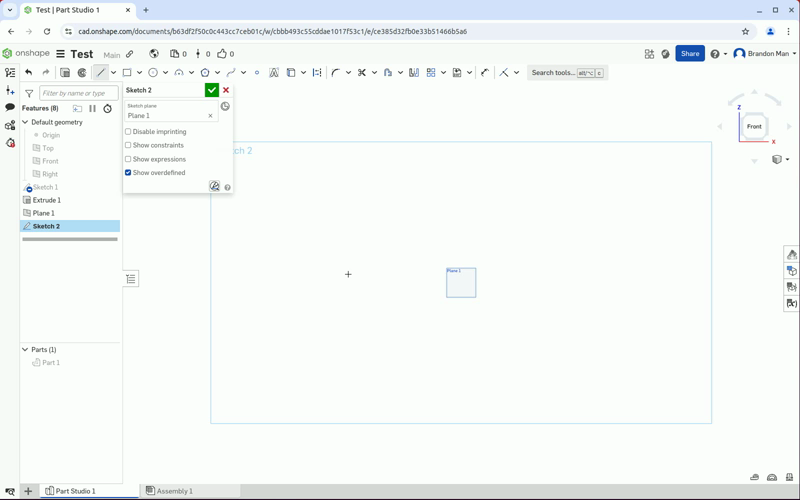
key_down(shift)
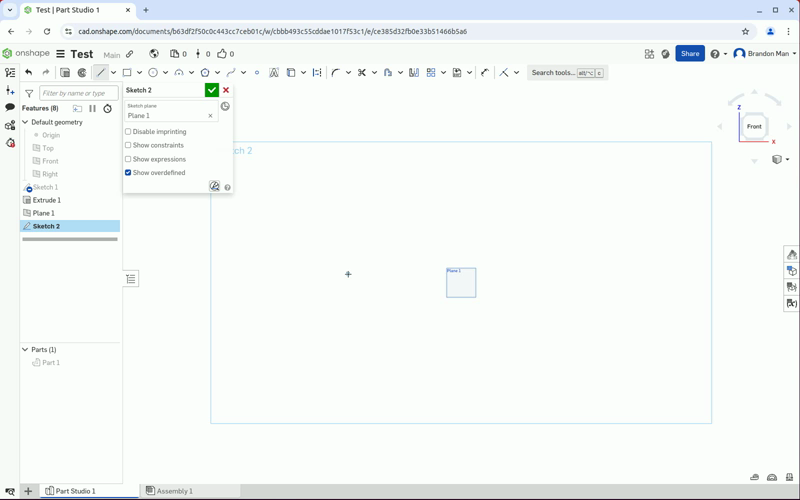
mouse_move(548, 341)
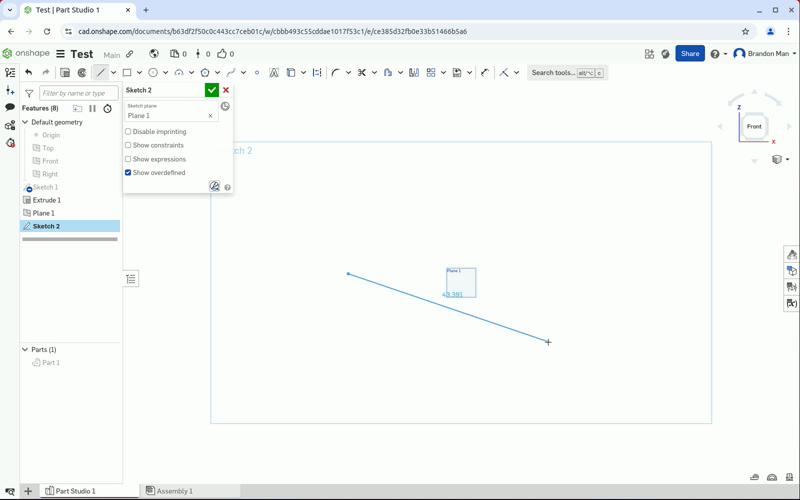
click(548, 341)
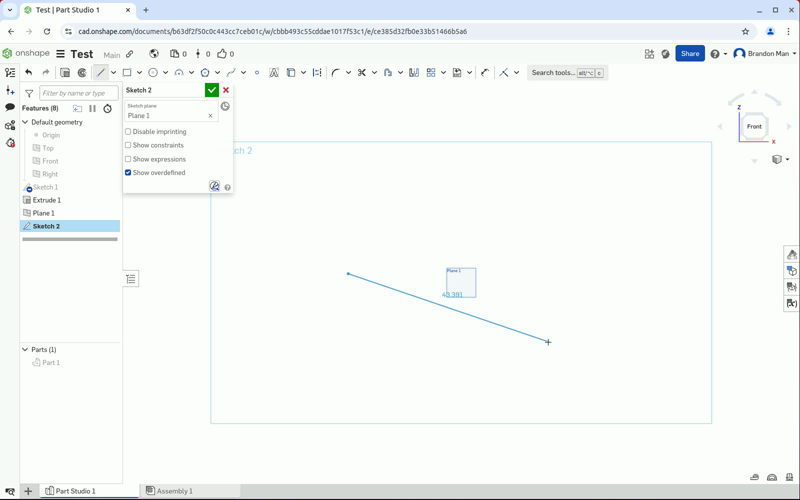
key_up(shift)
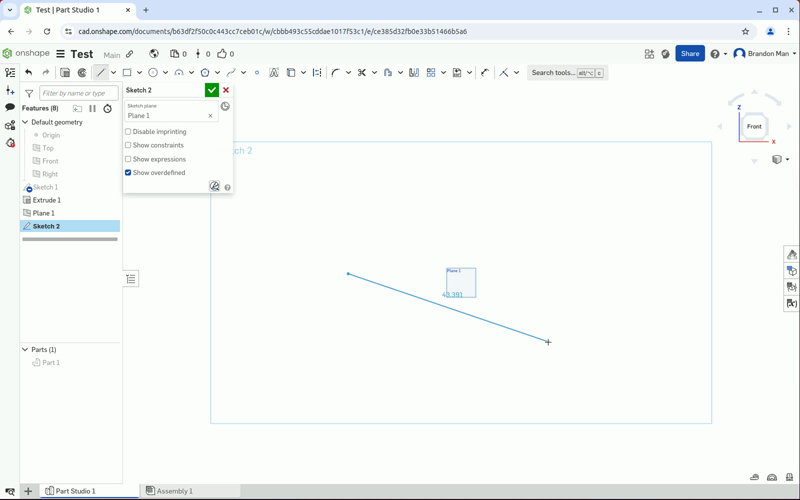
key_down(shift)
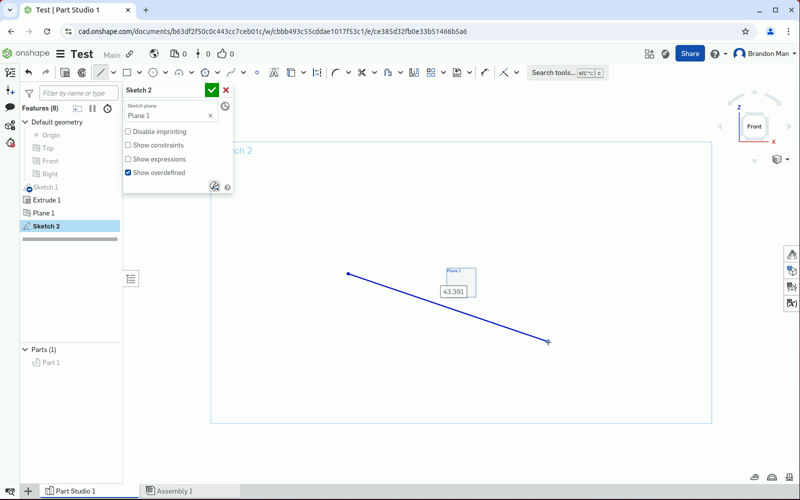
mouse_move(578, 341)
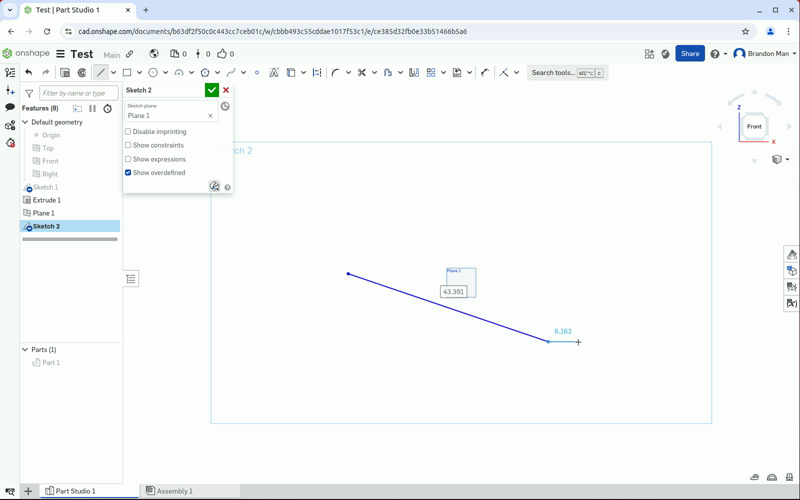
mouse_move(550, 339)
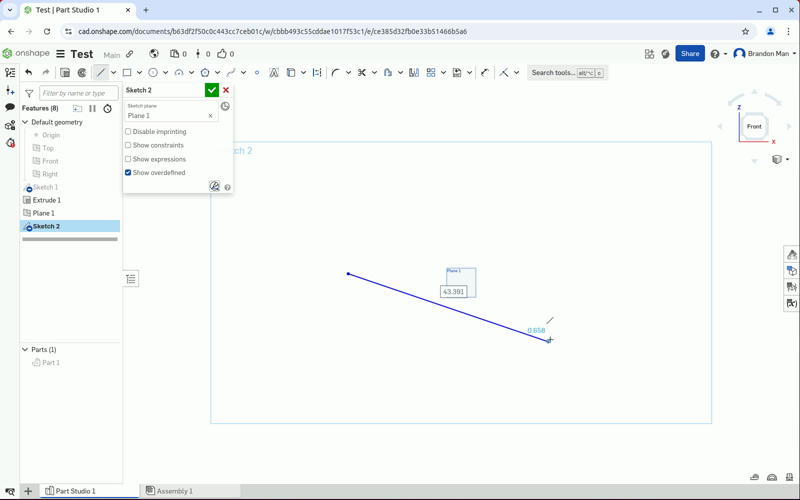
scroll(6)
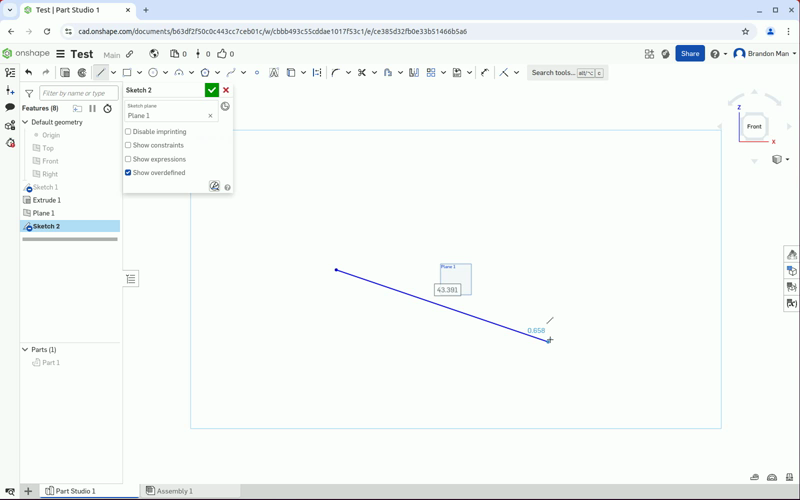
scroll(6)
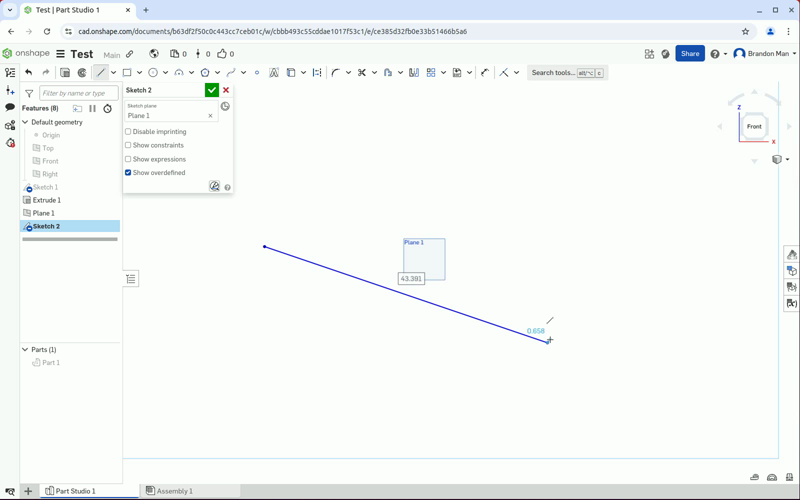
scroll(6)
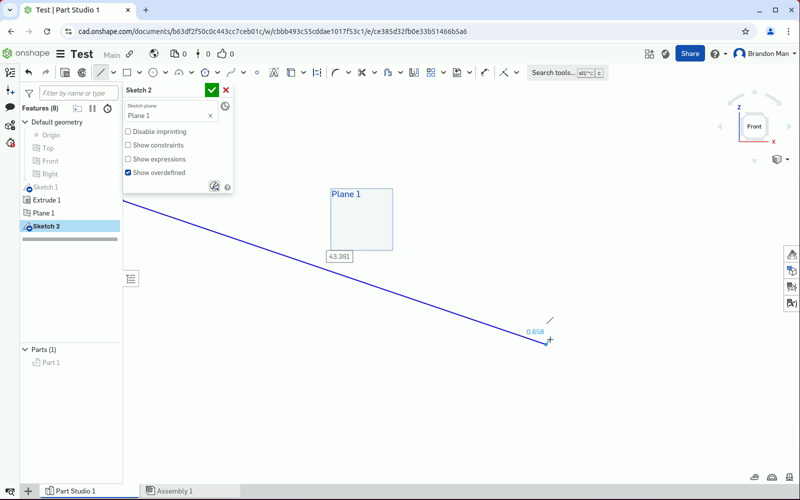
scroll(6)
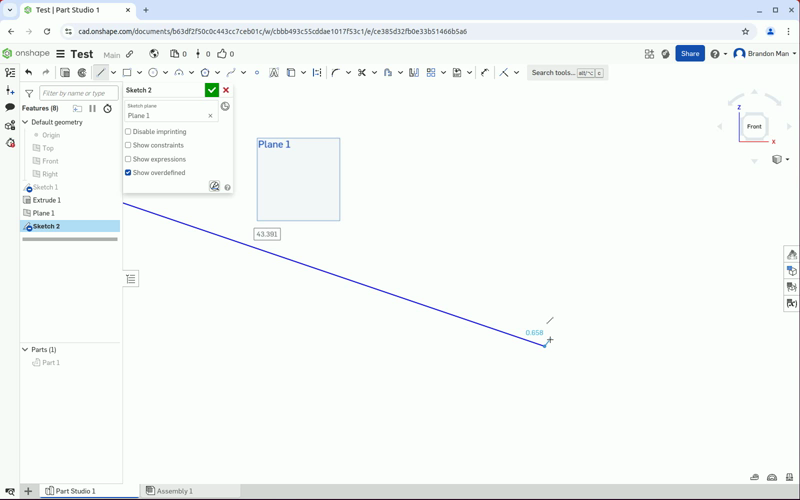
scroll(6)
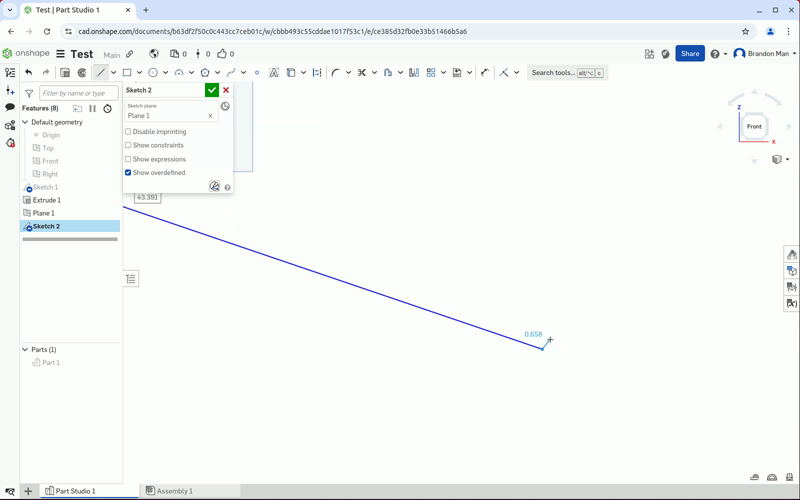
scroll(6)
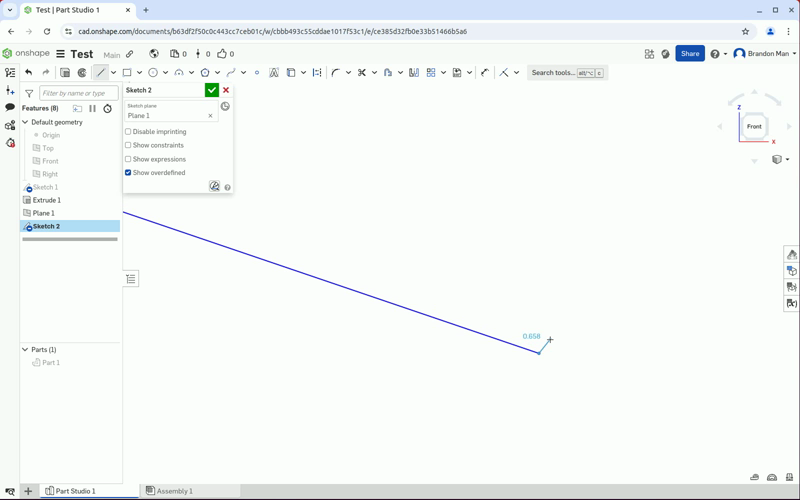
scroll(6)
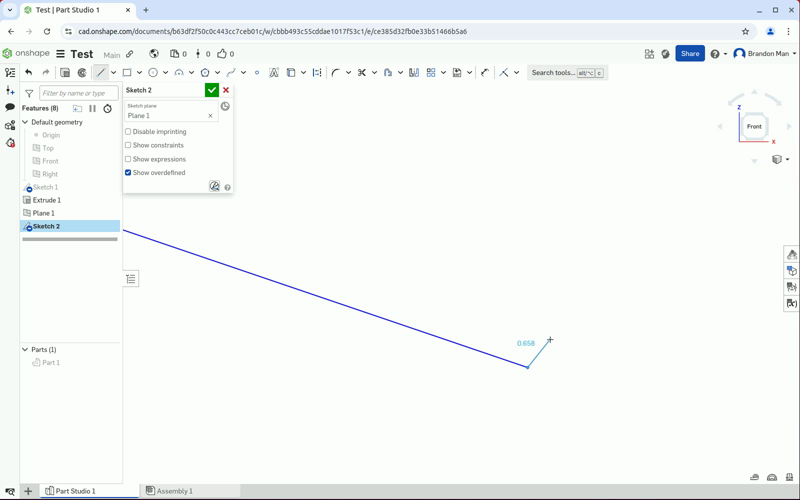
click(550, 339)
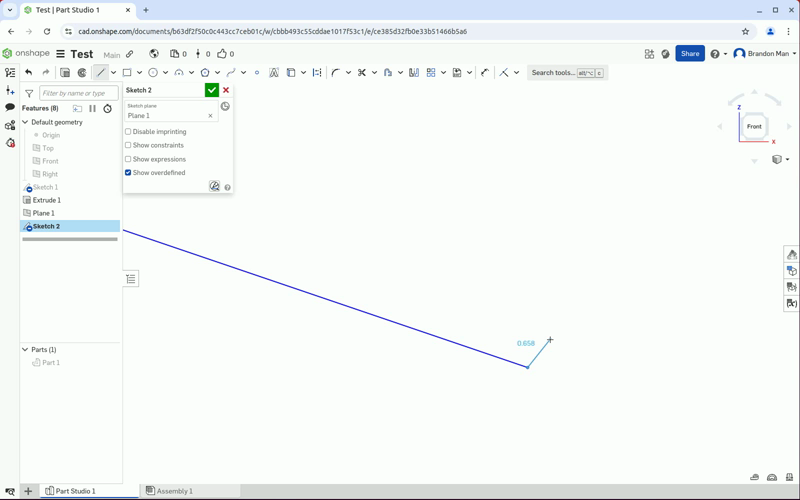
scroll(-6)
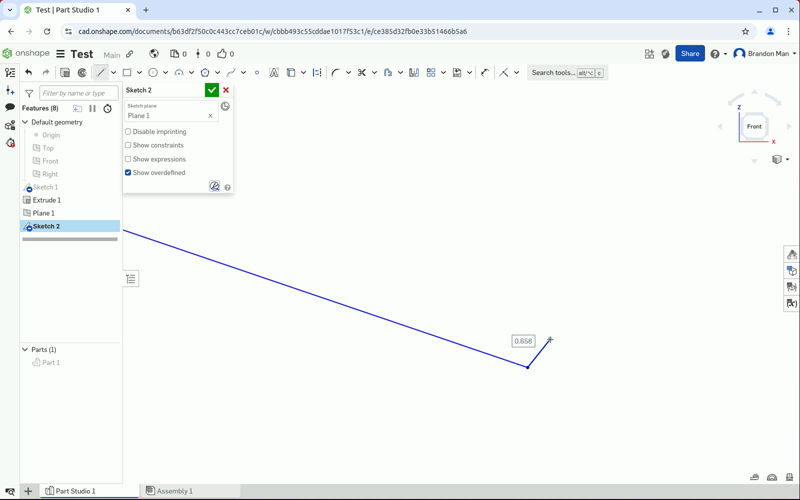
scroll(-6)
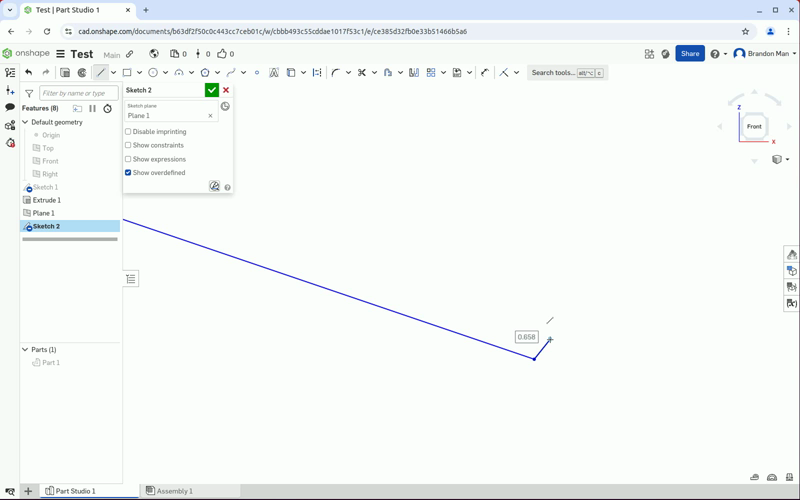
scroll(-6)
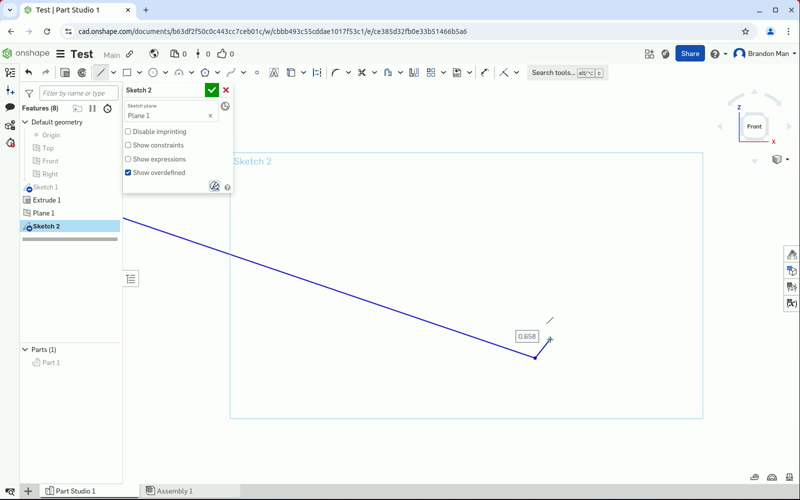
scroll(-6)
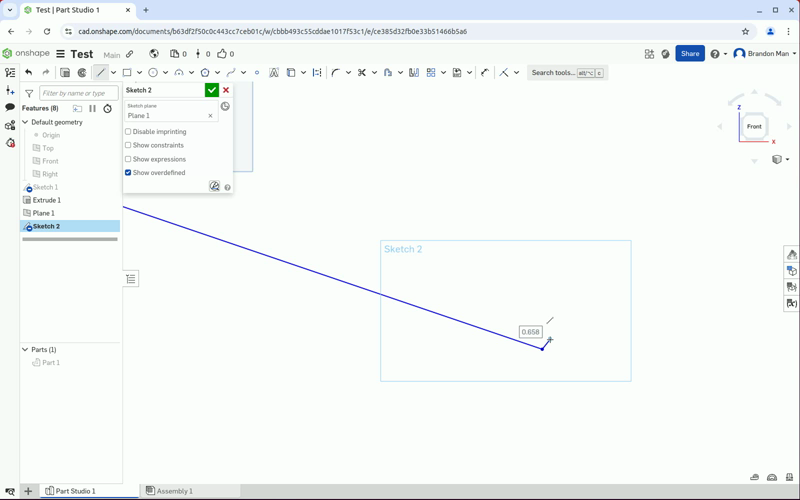
scroll(-6)
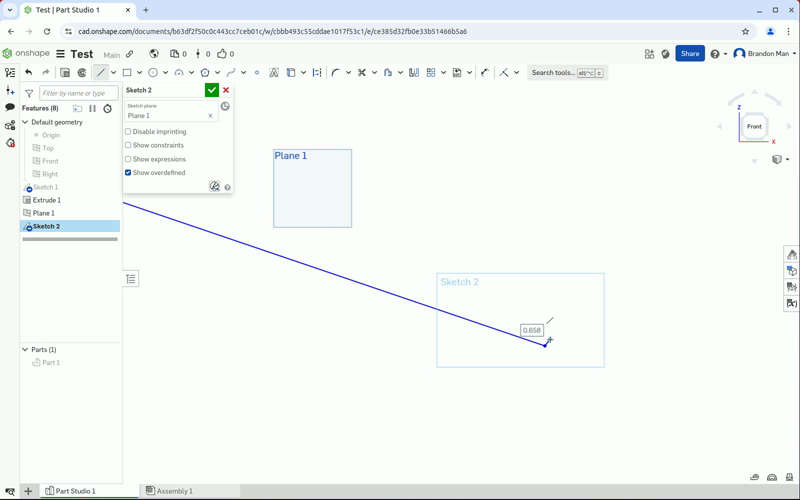
scroll(-6)
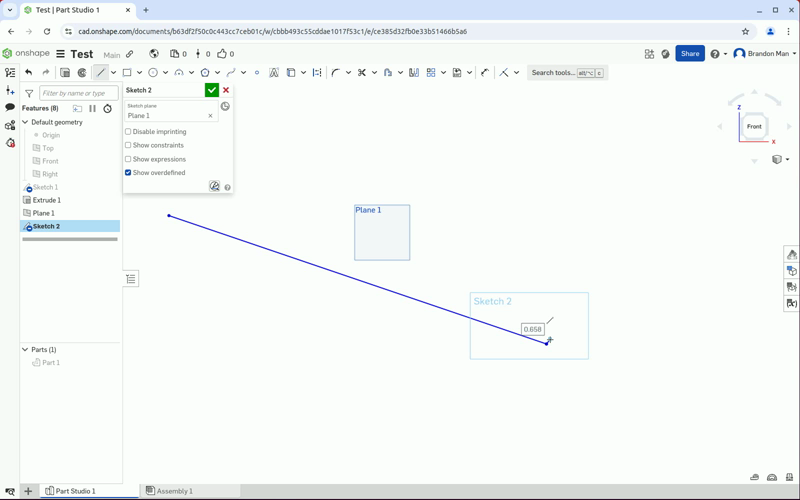
scroll(-6)
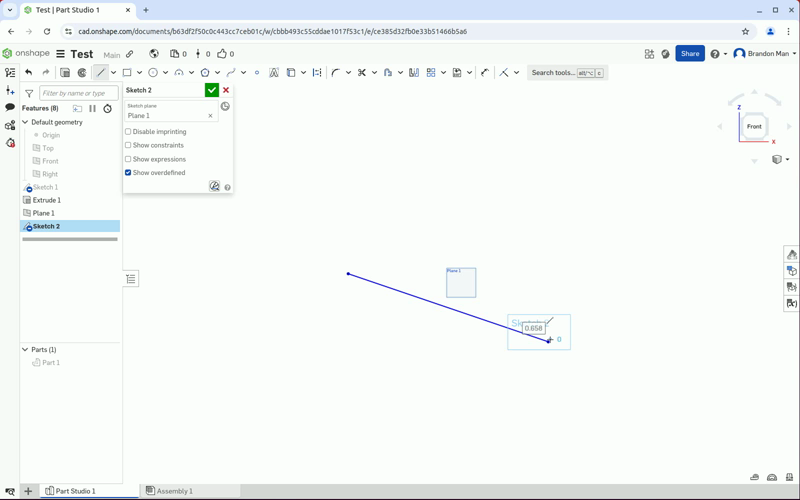
key_up(shift)
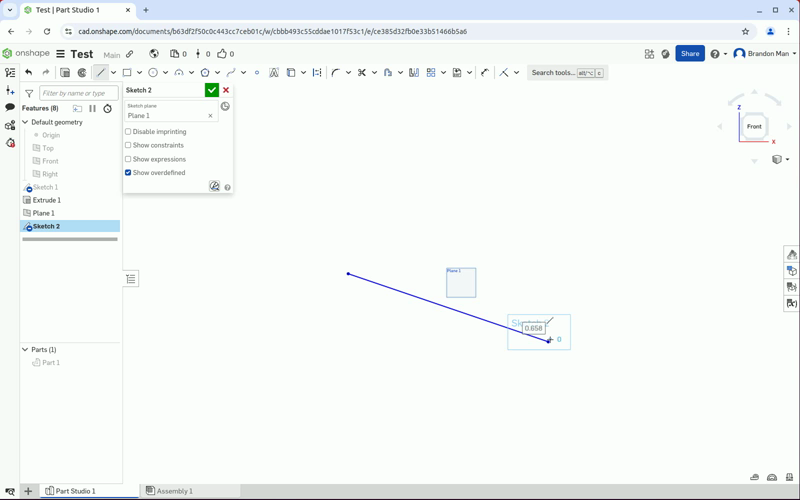
key_down(shift)
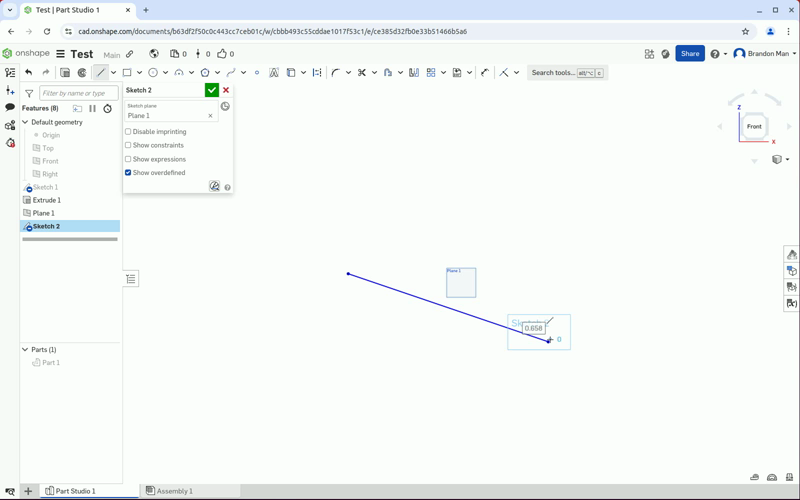
mouse_move(352, 271)
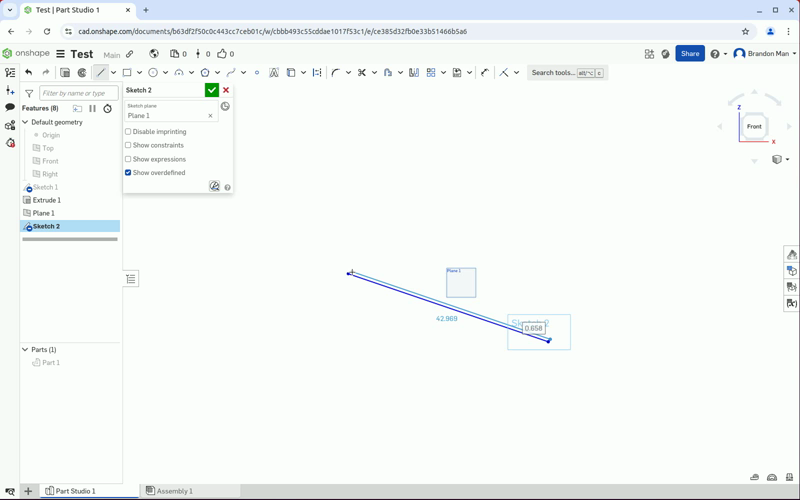
click(352, 271)
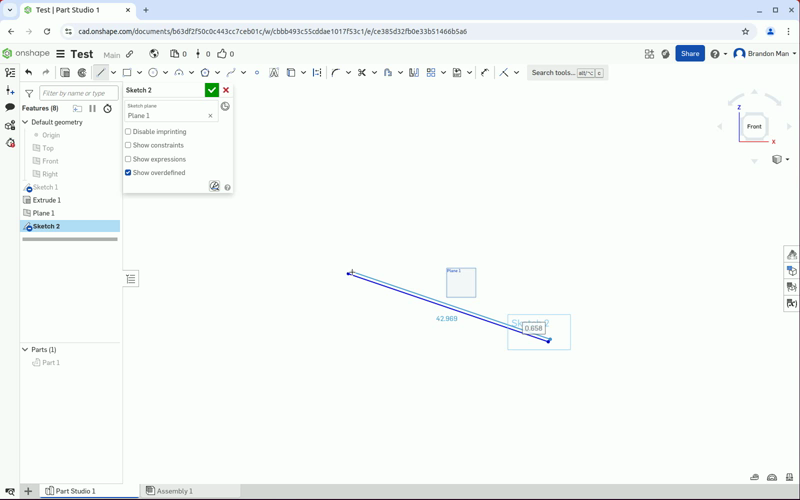
key_up(shift)
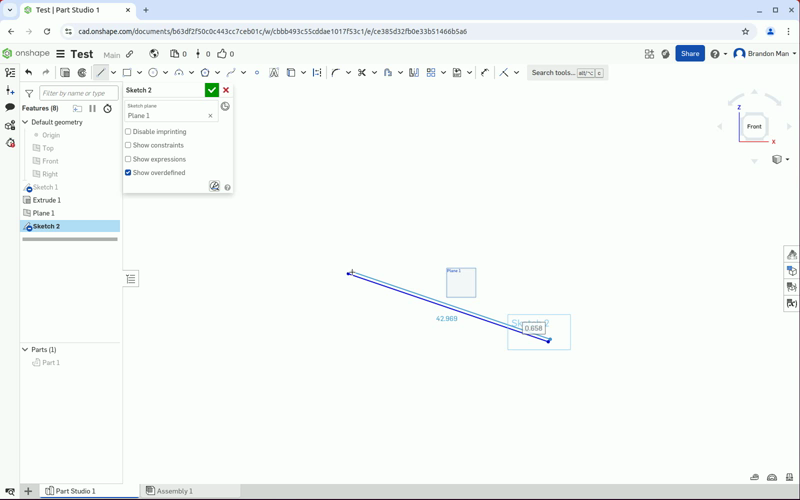
key_down(shift)
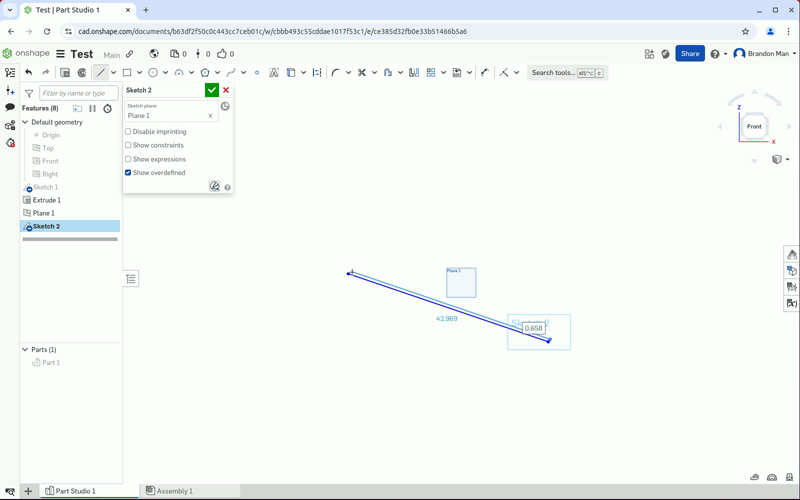
mouse_move(382, 271)
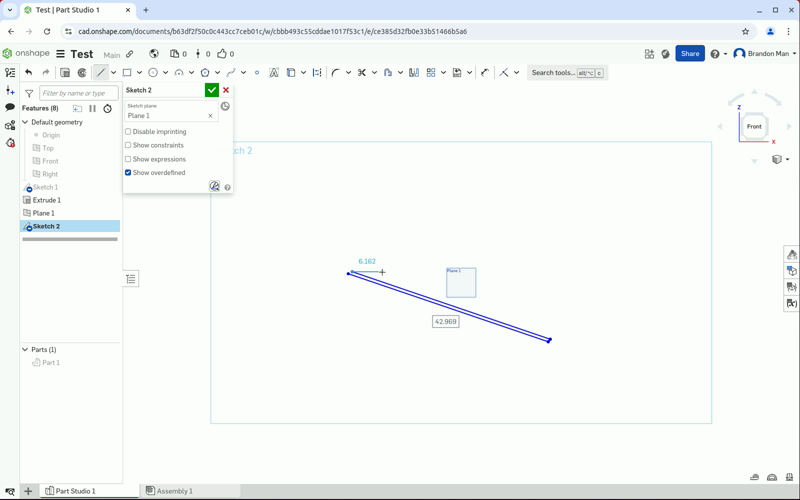
mouse_move(352, 258)
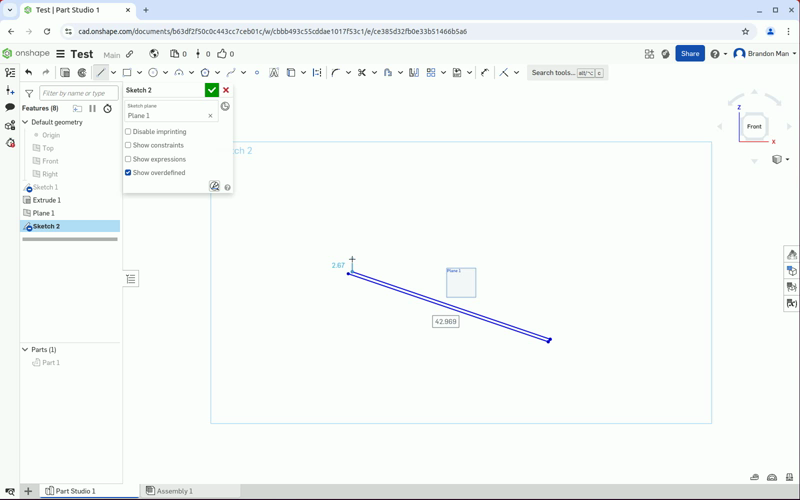
click(352, 258)
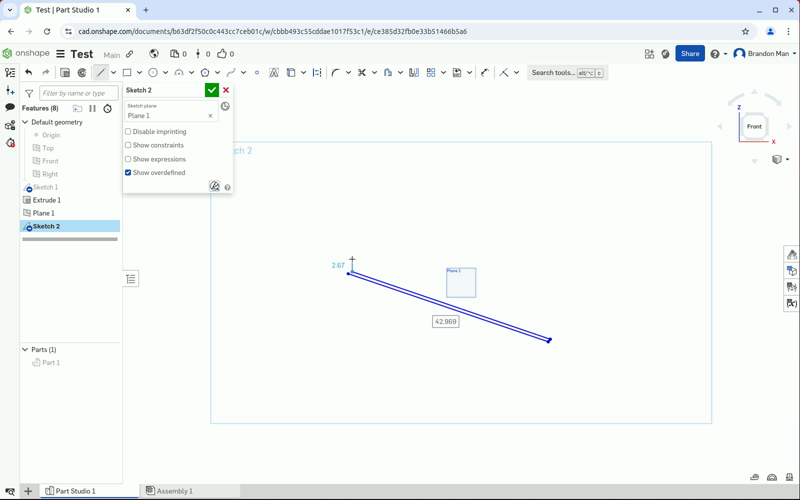
key_up(shift)
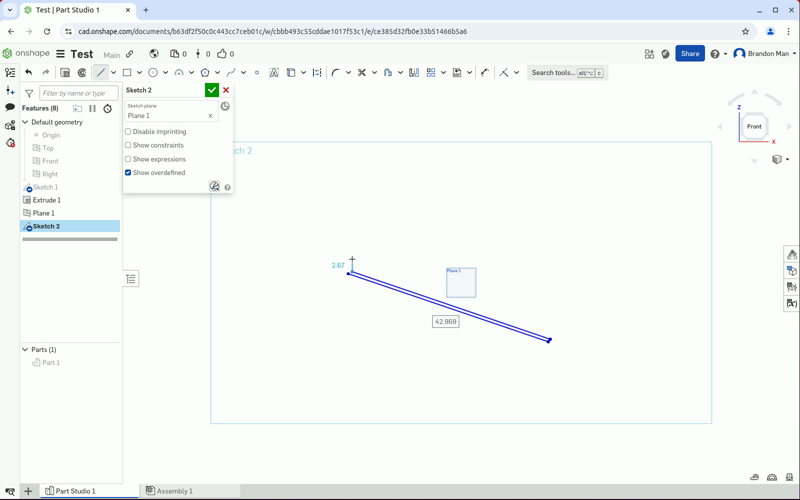
key_down(shift)
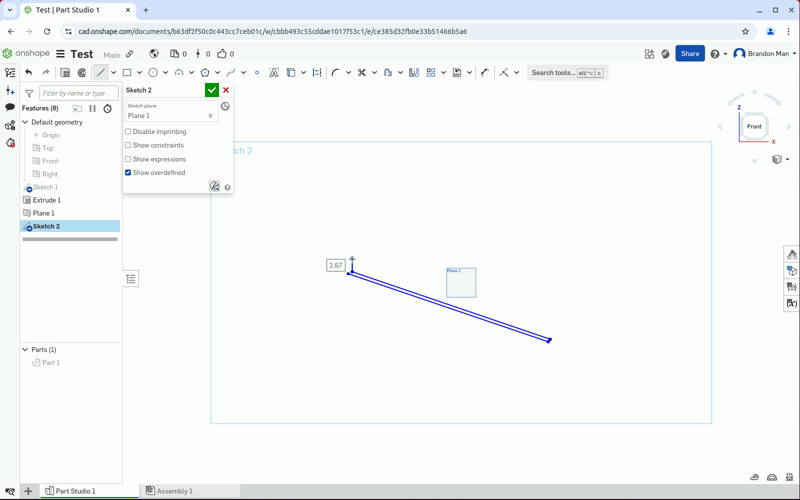
mouse_move(382, 258)
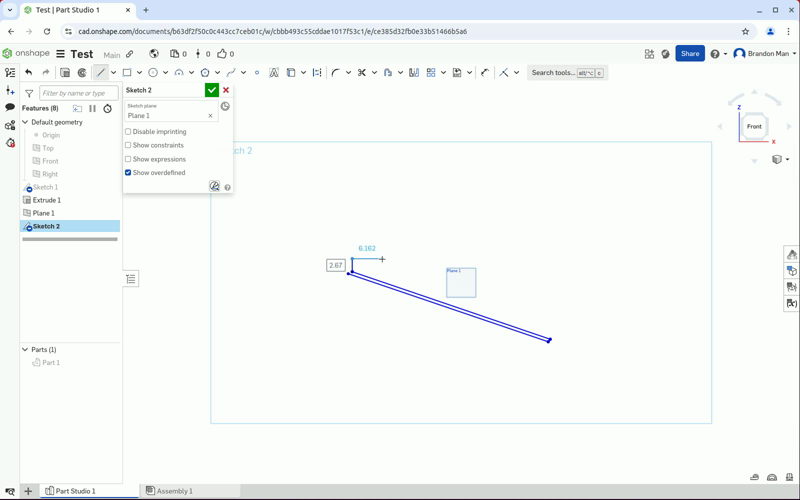
mouse_move(356, 256)
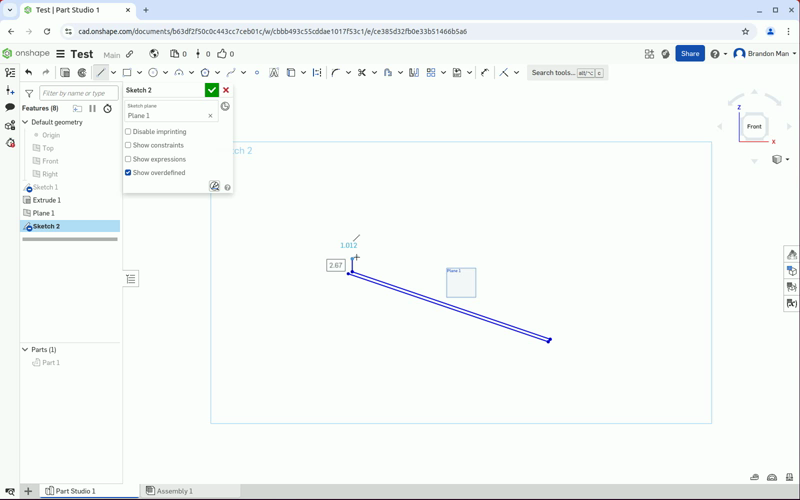
scroll(6)
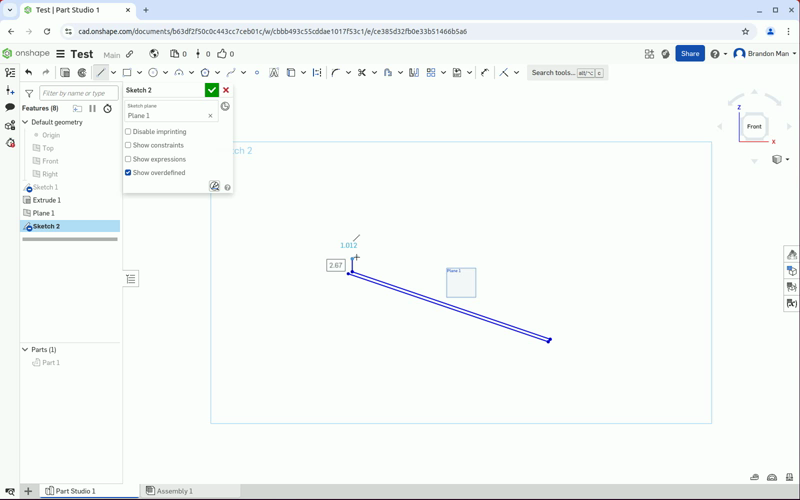
scroll(6)
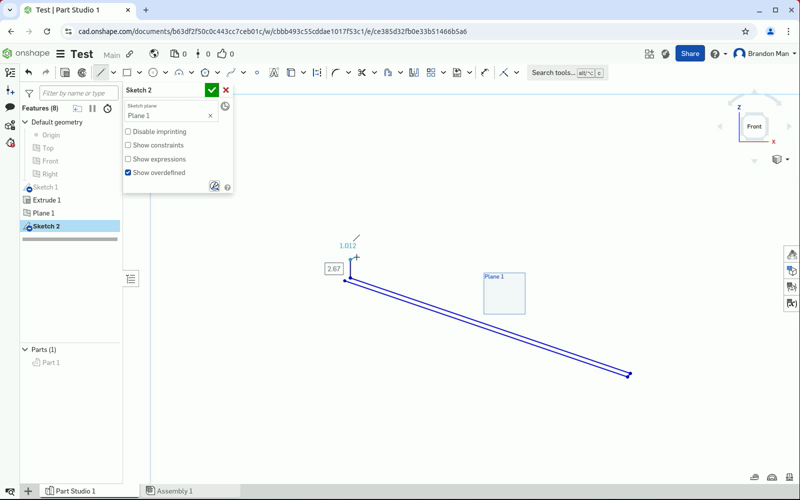
scroll(6)
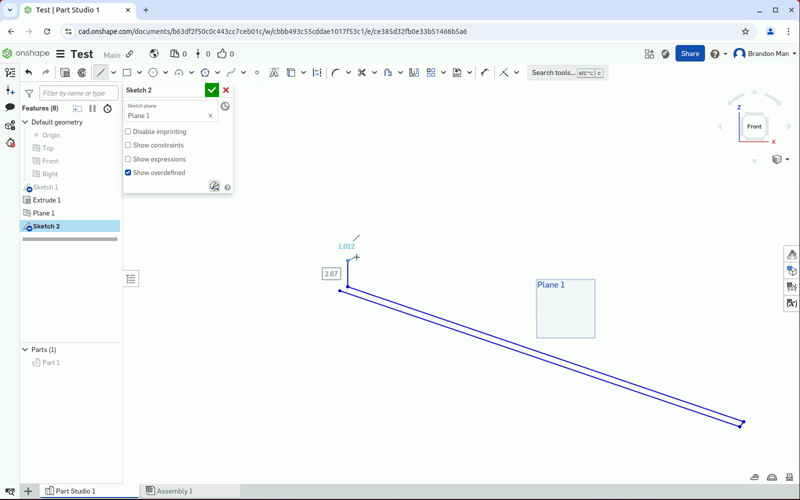
scroll(6)
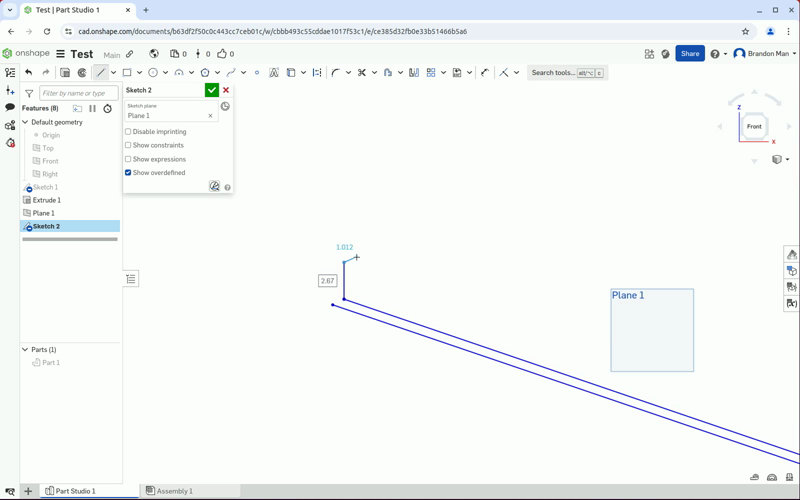
scroll(6)
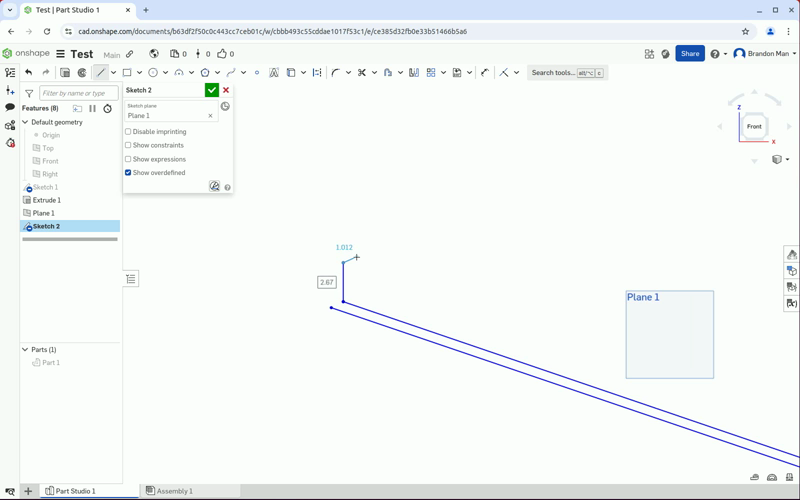
scroll(6)
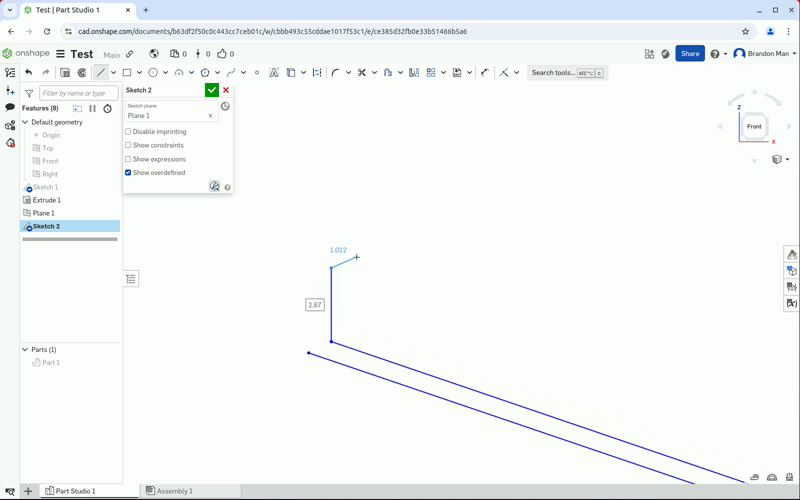
scroll(6)
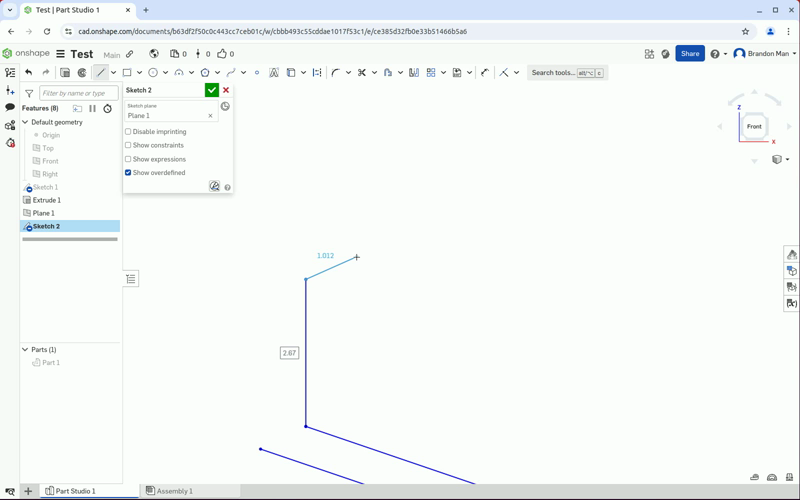
click(356, 256)
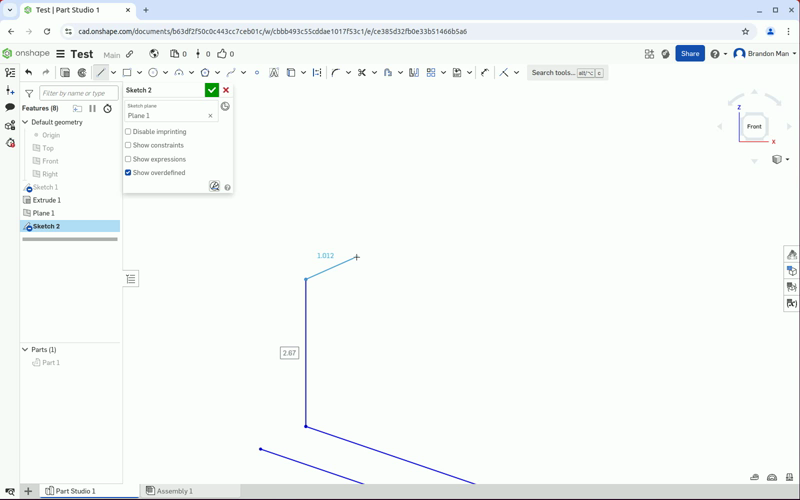
scroll(-6)
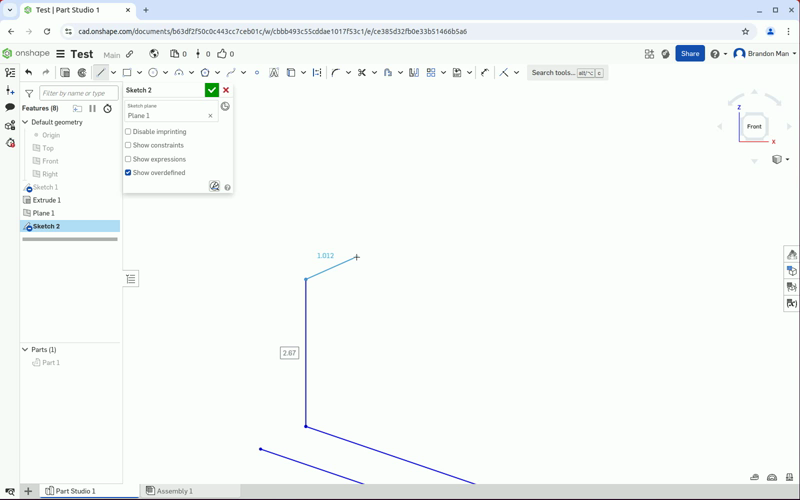
scroll(-6)
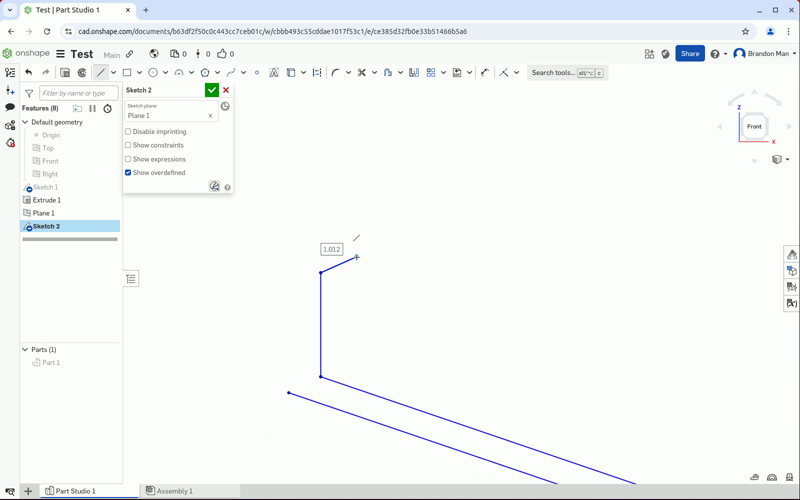
scroll(-6)
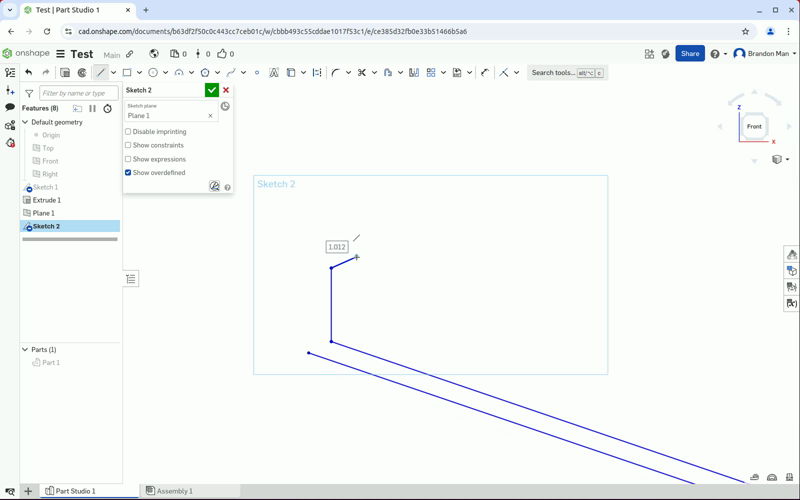
scroll(-6)
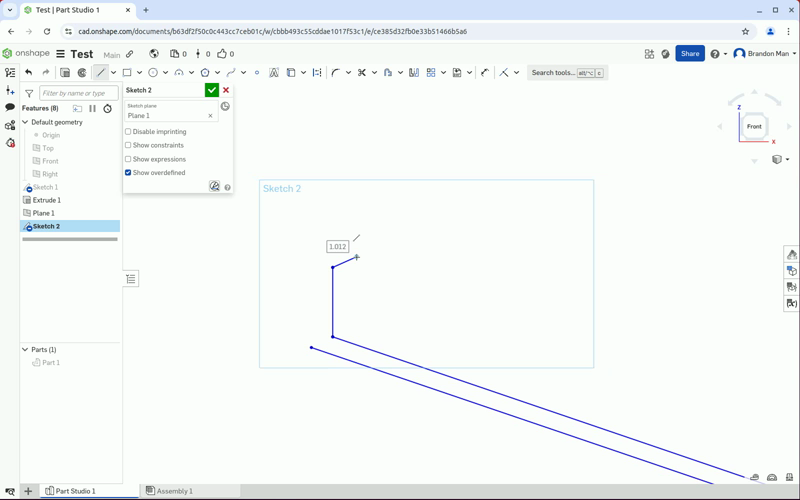
scroll(-6)
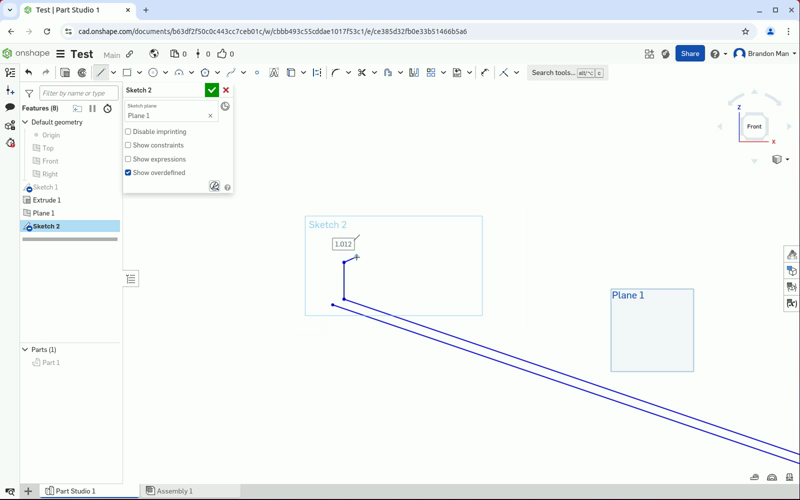
scroll(-6)
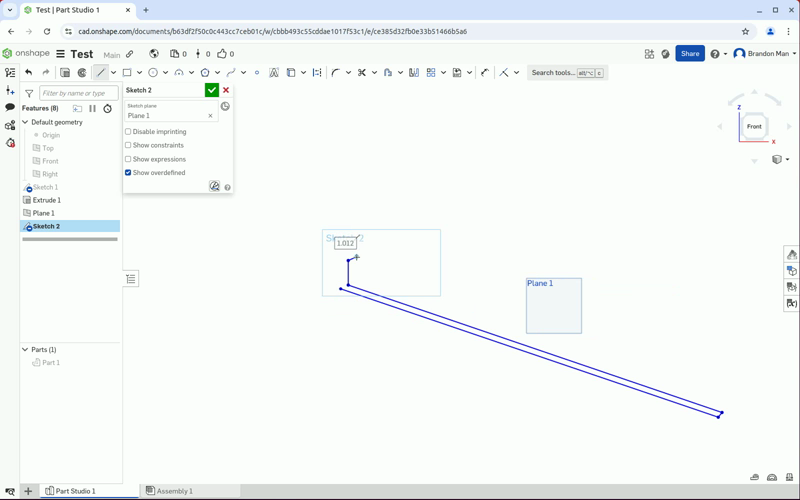
scroll(-6)
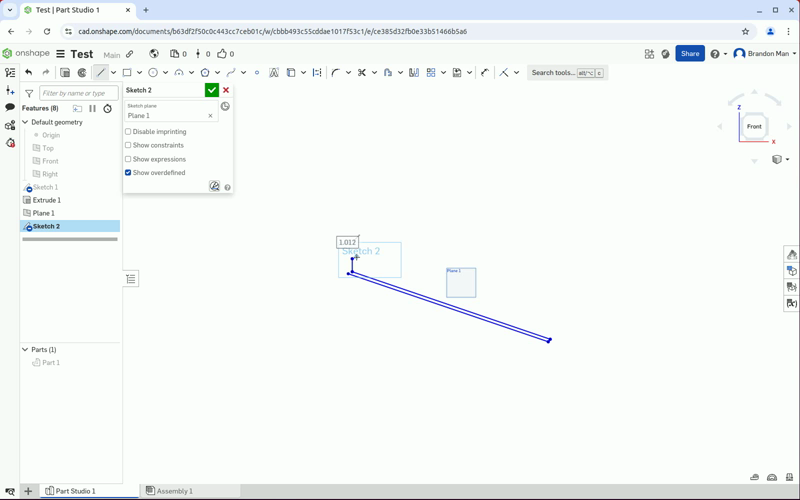
key_up(shift)
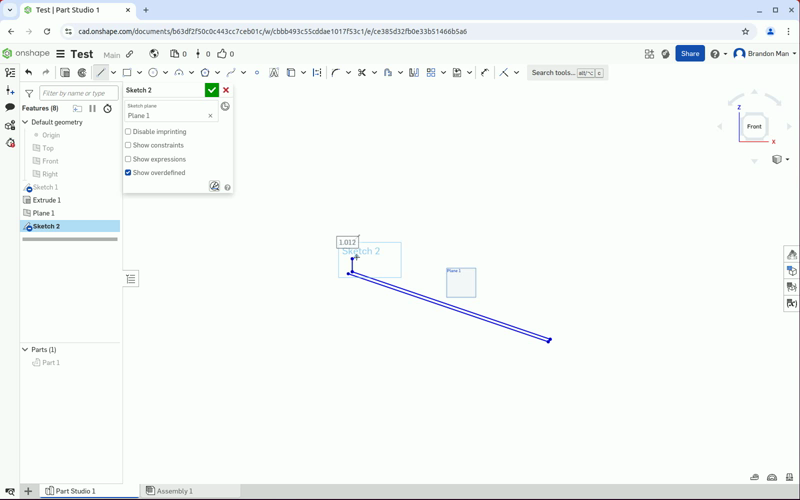
key_down(shift)
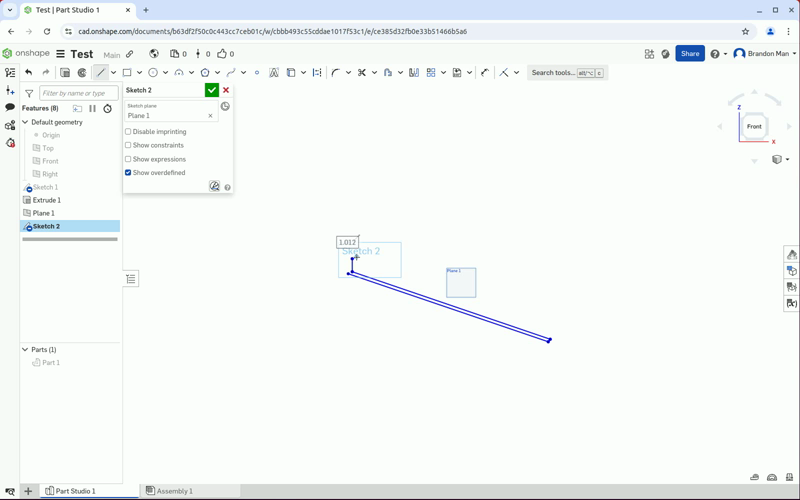
mouse_move(386, 256)
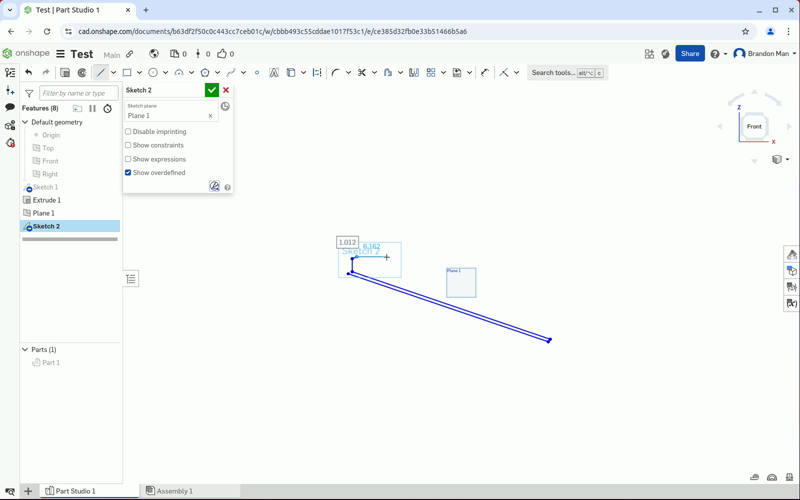
mouse_move(401, 235)
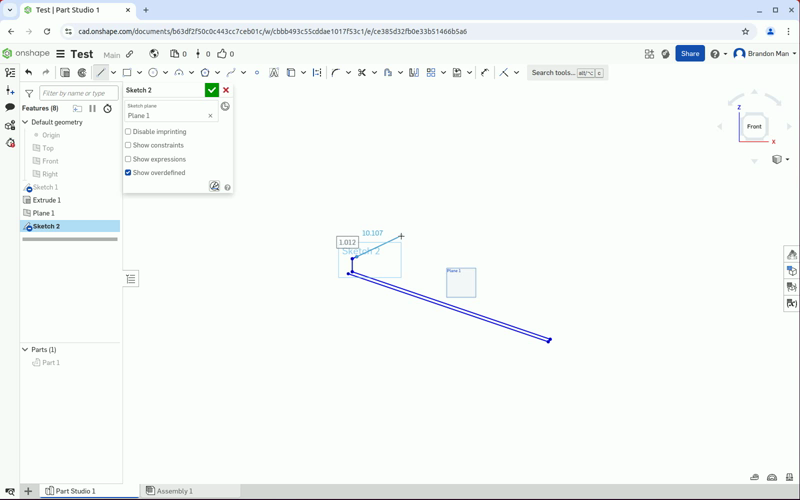
click(401, 235)
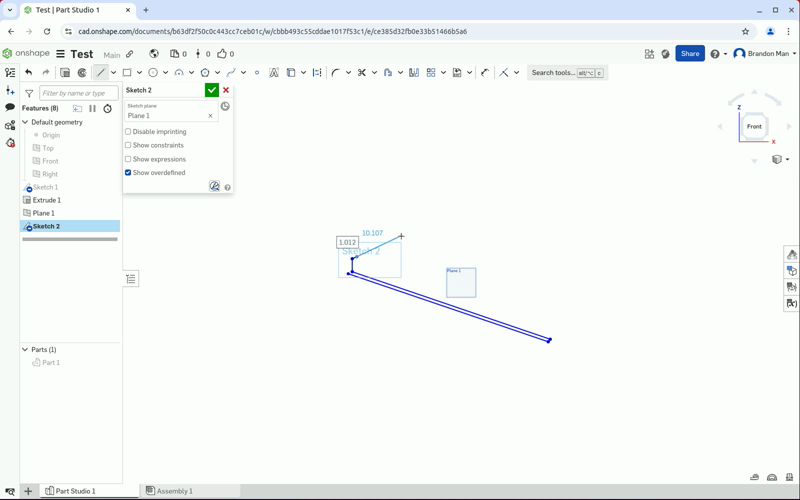
key_up(shift)
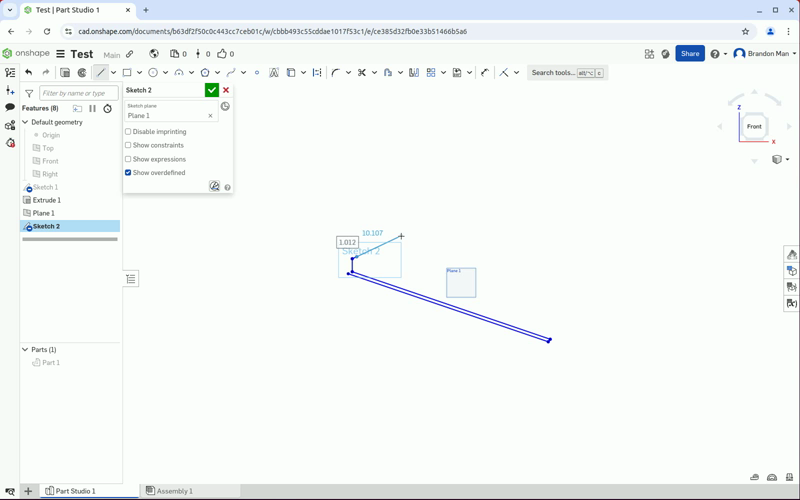
key_down(shift)
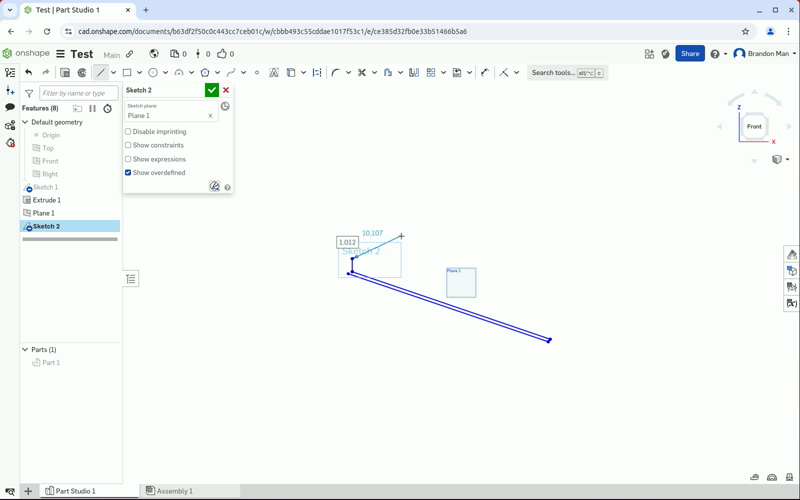
mouse_move(431, 235)
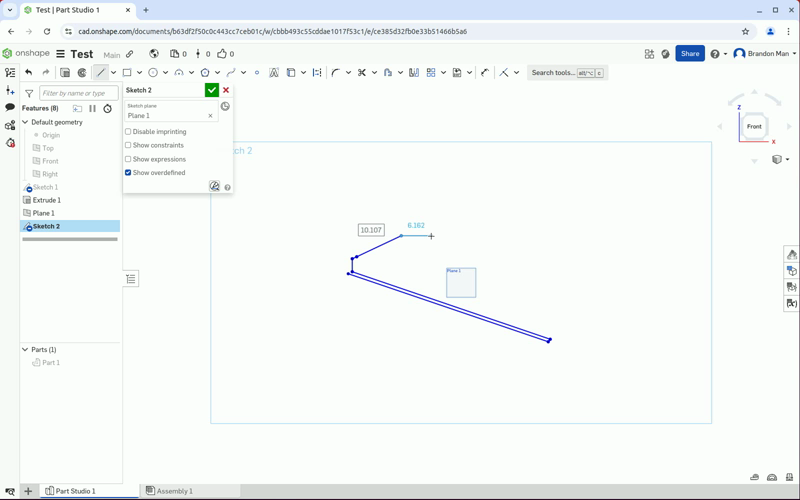
mouse_move(401, 224)
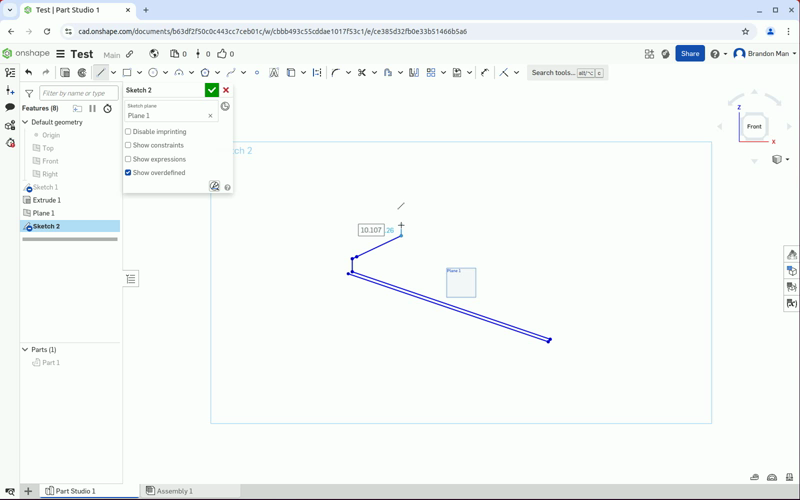
click(401, 224)
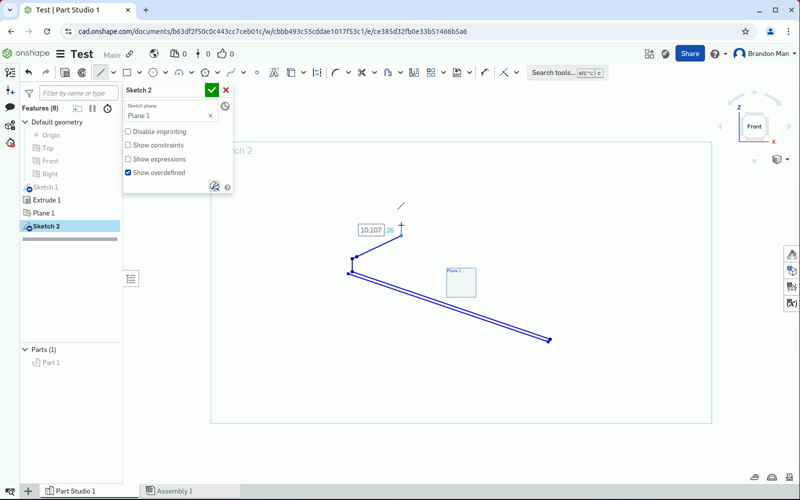
key_up(shift)
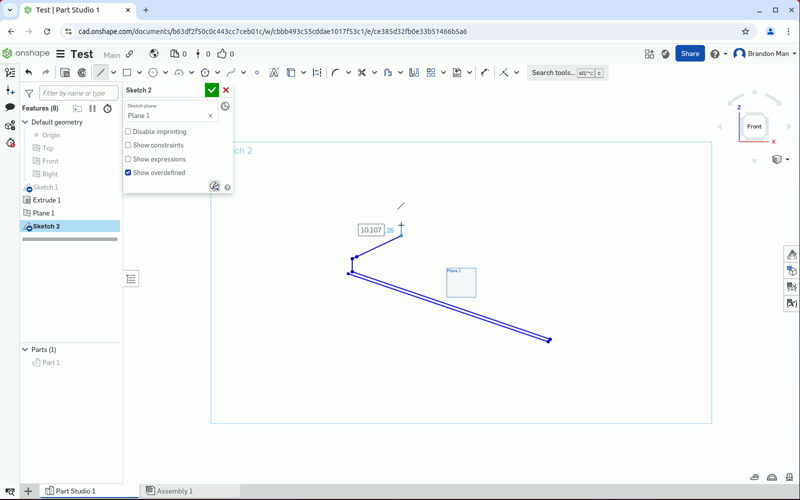
key_down(shift)
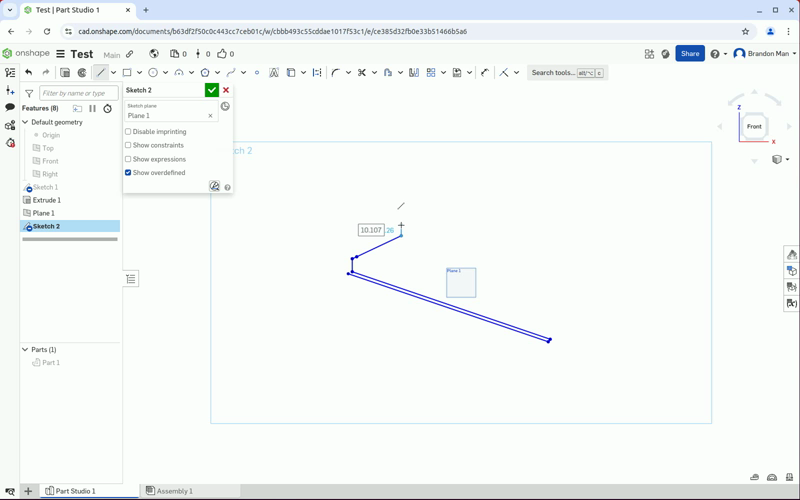
mouse_move(431, 224)
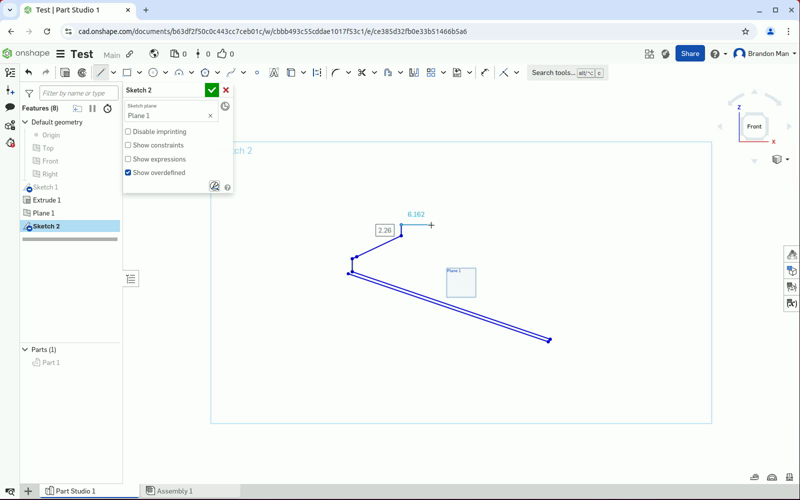
mouse_move(397, 224)
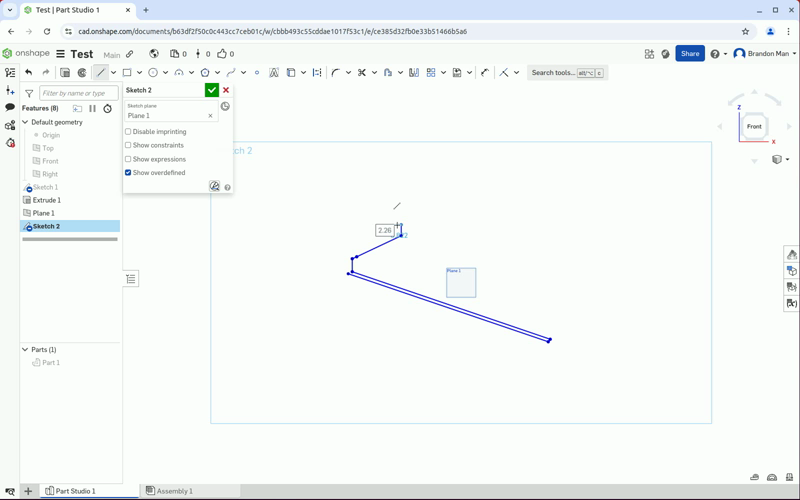
scroll(6)
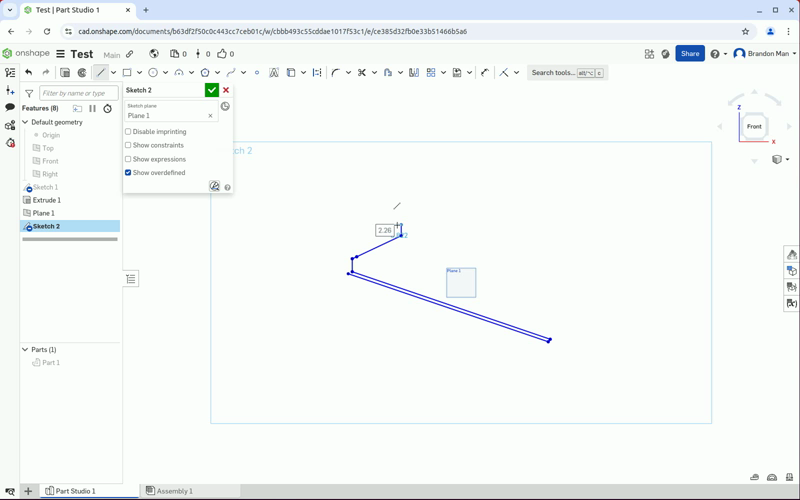
scroll(6)
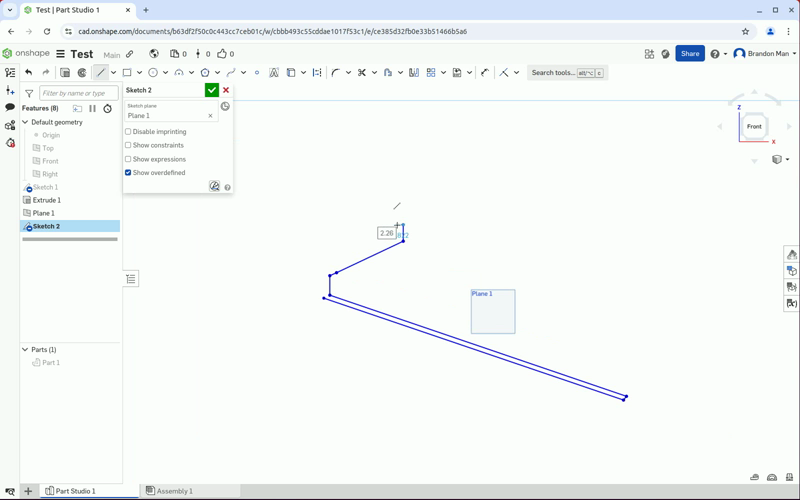
scroll(6)
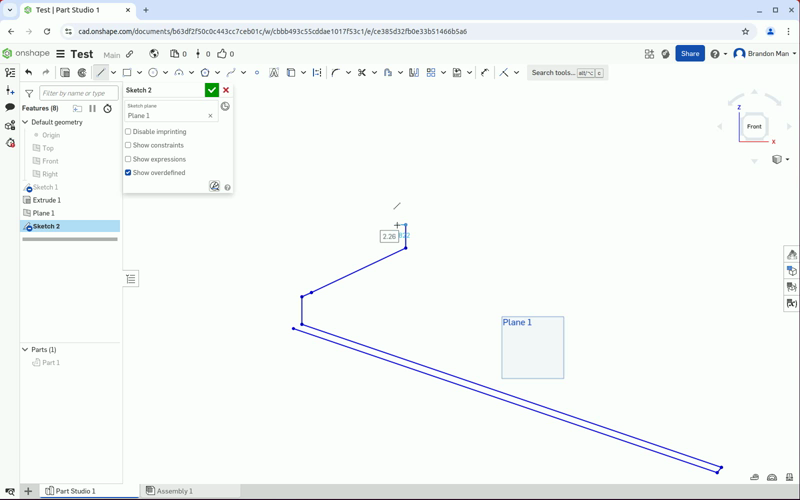
scroll(6)
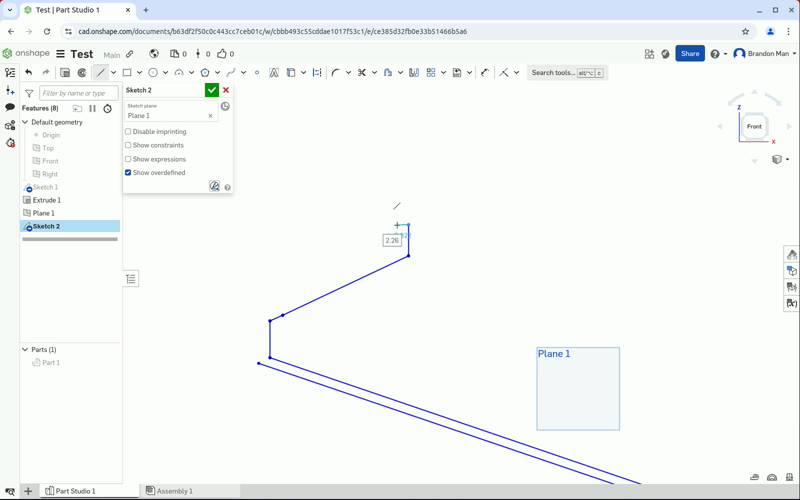
scroll(6)
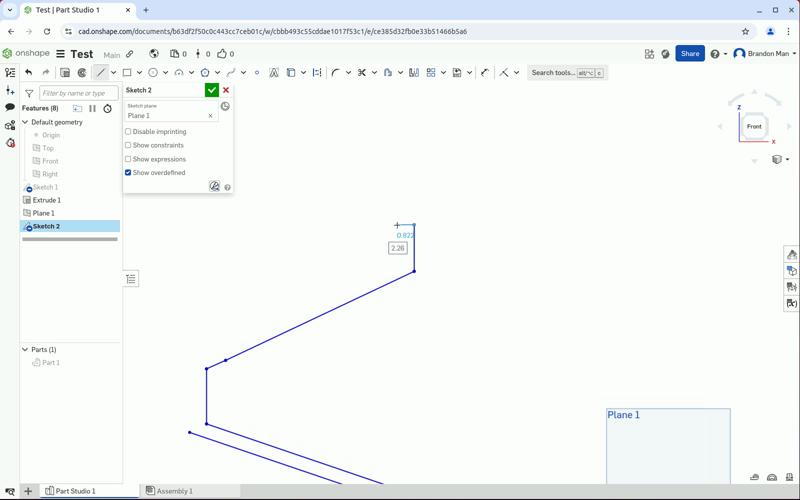
scroll(6)
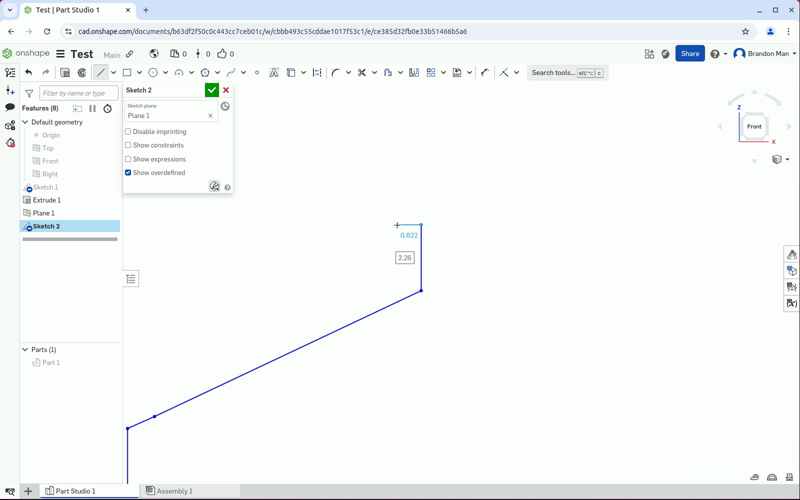
scroll(6)
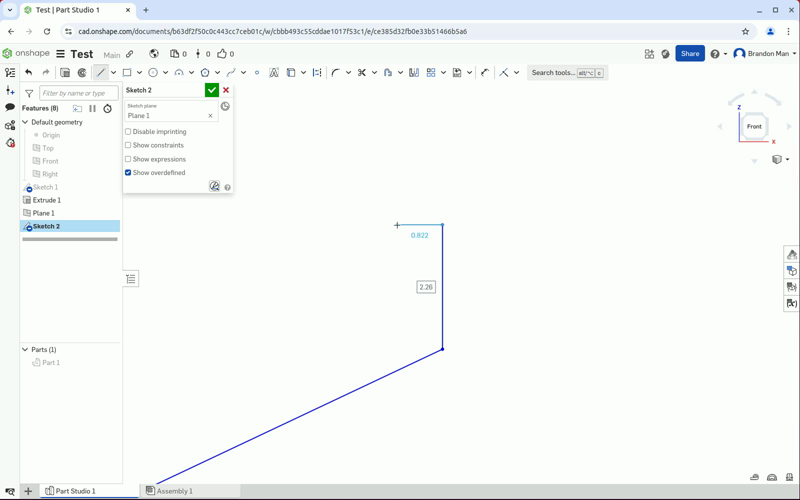
click(397, 224)
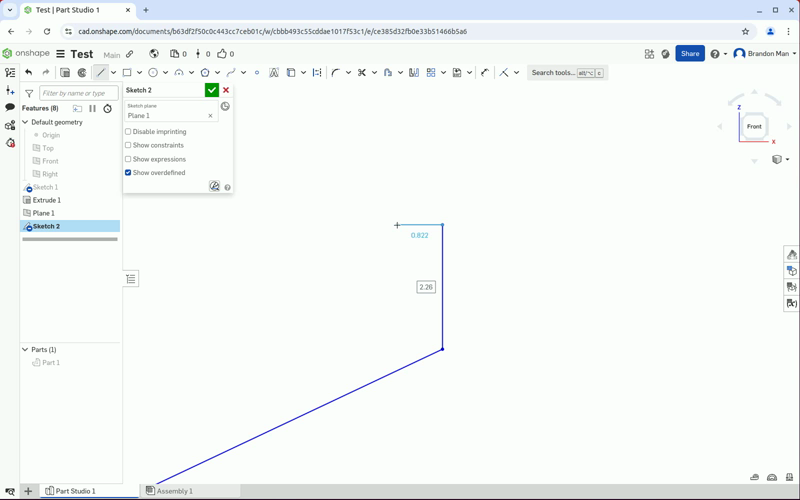
scroll(-6)
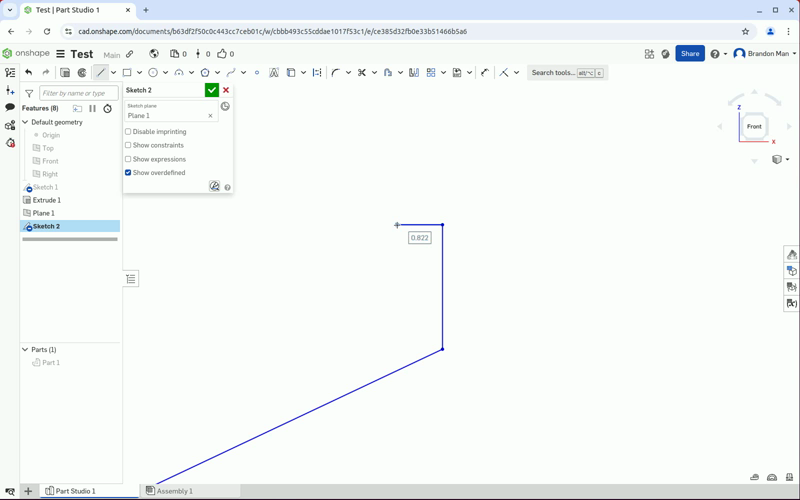
scroll(-6)
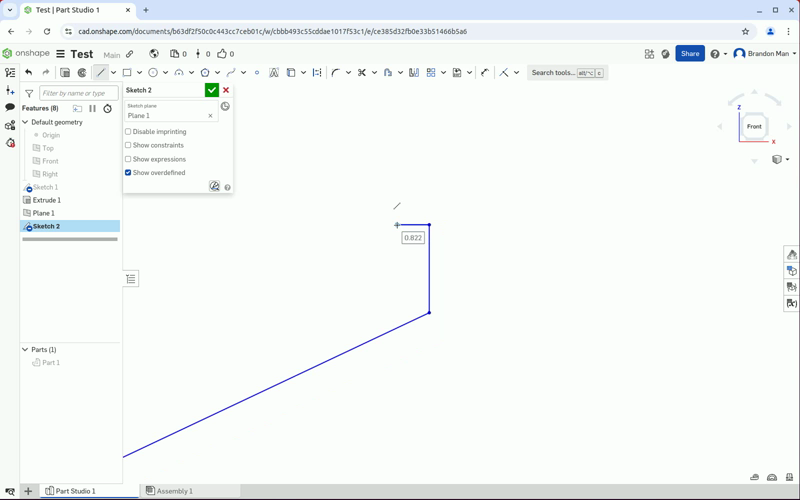
scroll(-6)
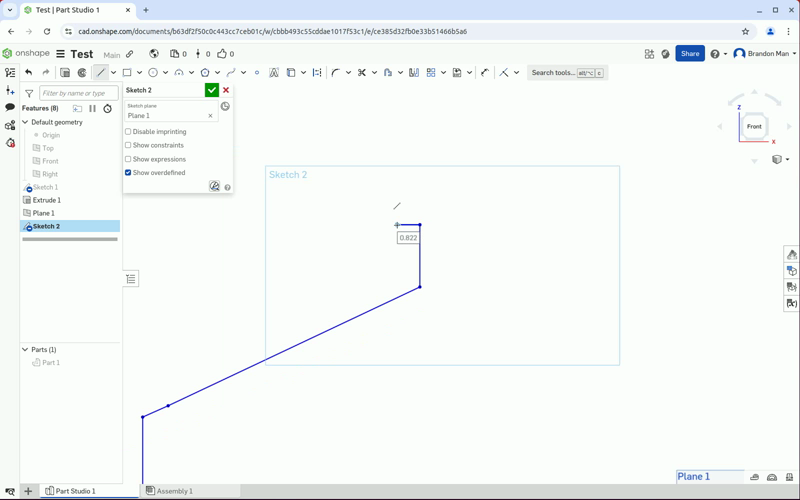
scroll(-6)
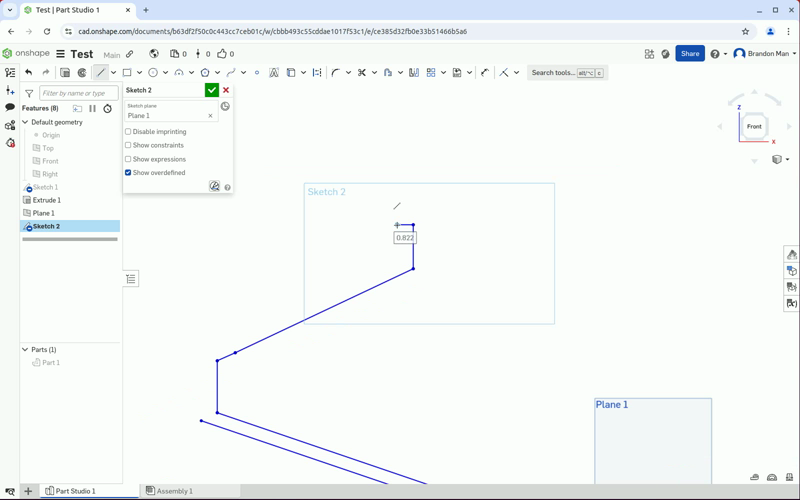
scroll(-6)
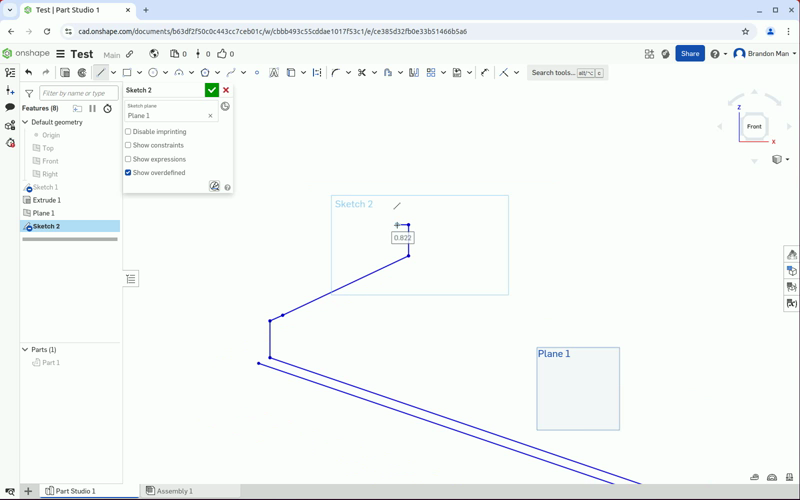
scroll(-6)
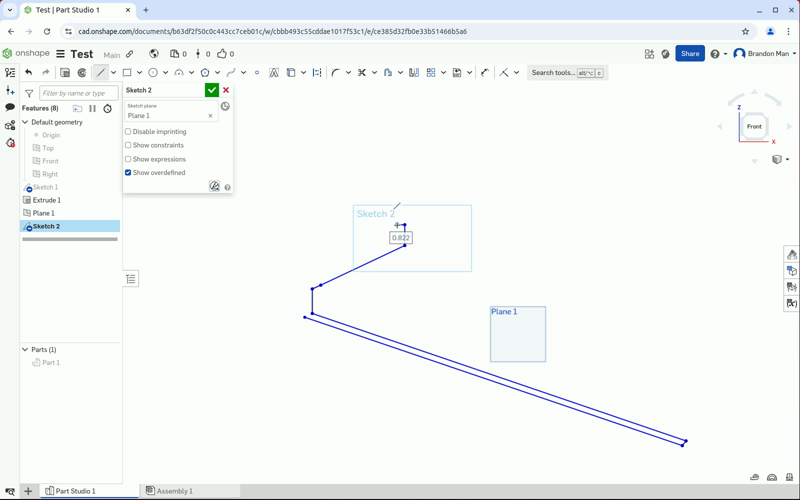
scroll(-6)
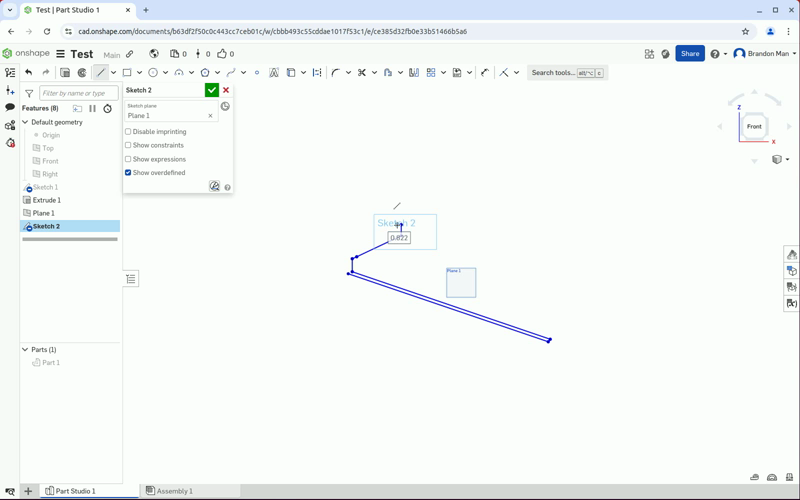
key_up(shift)
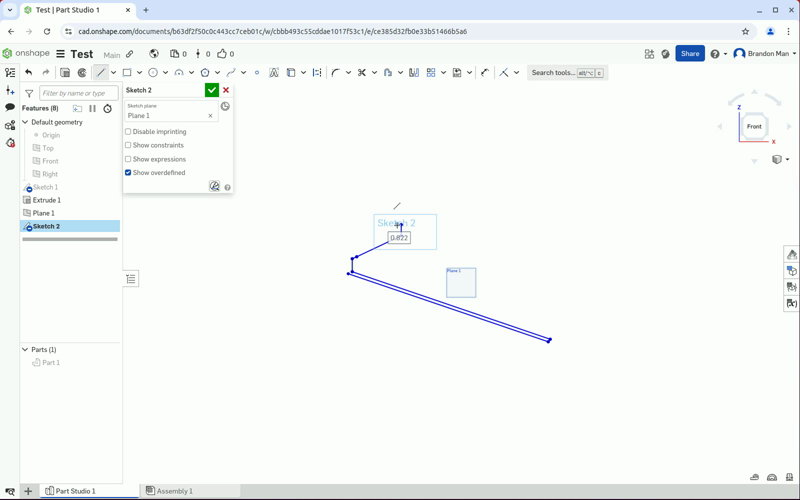
key_down(shift)
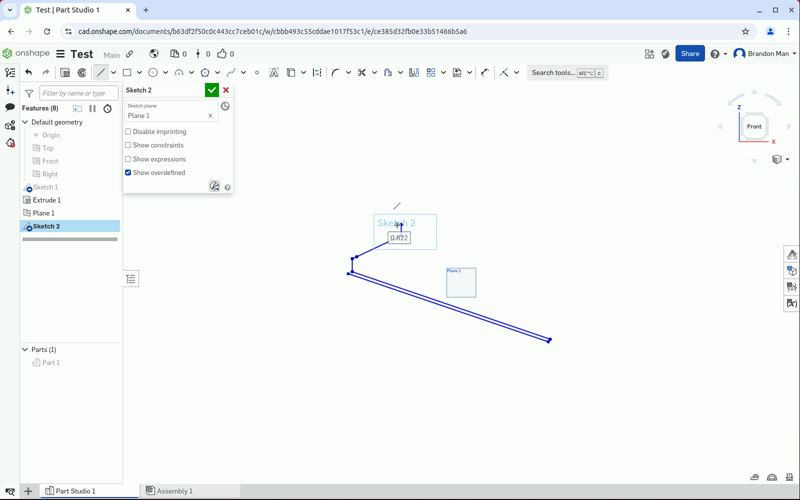
mouse_move(427, 224)
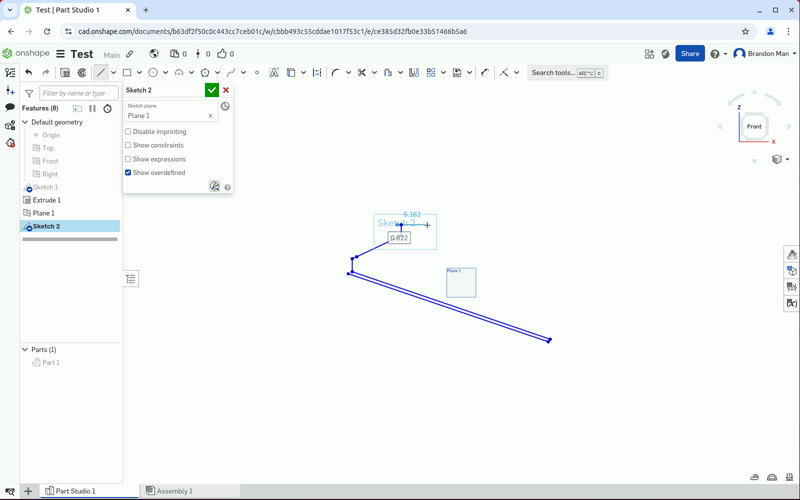
mouse_move(397, 233)
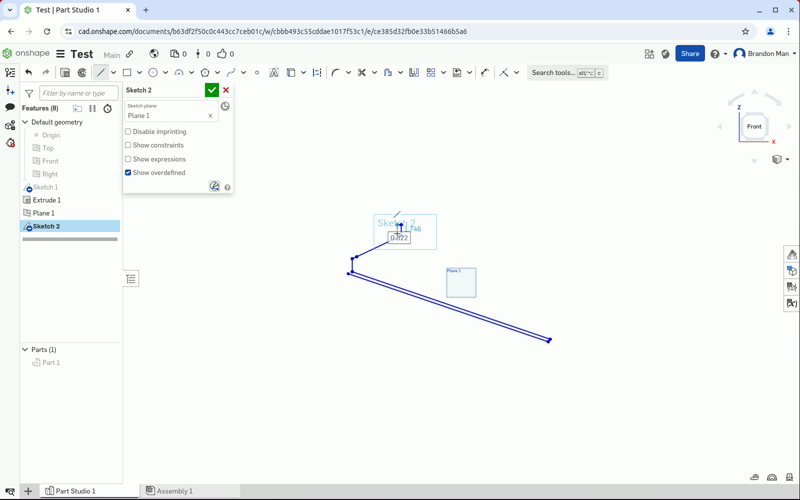
click(397, 233)
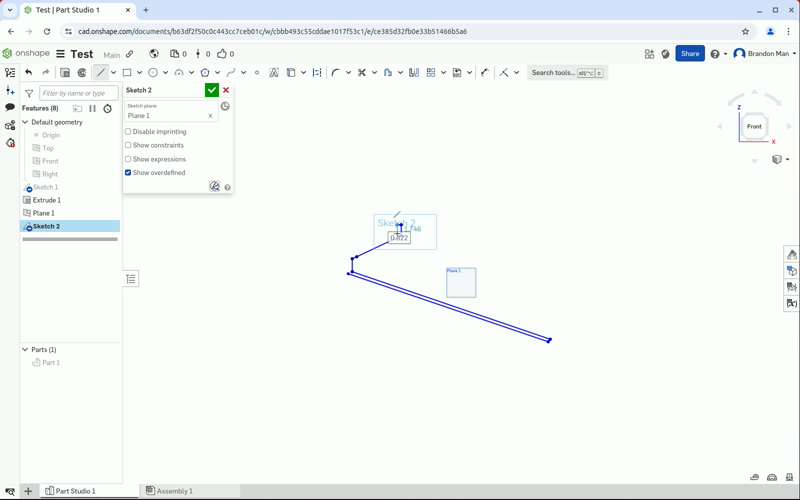
key_up(shift)
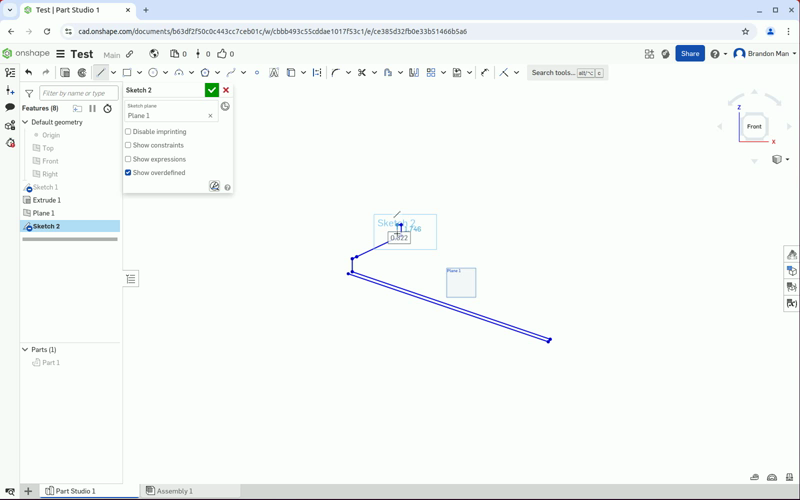
key_down(shift)
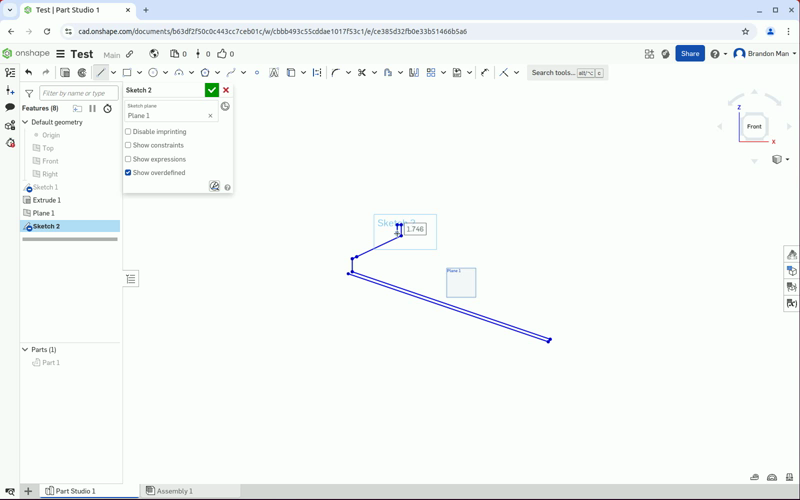
mouse_move(427, 233)
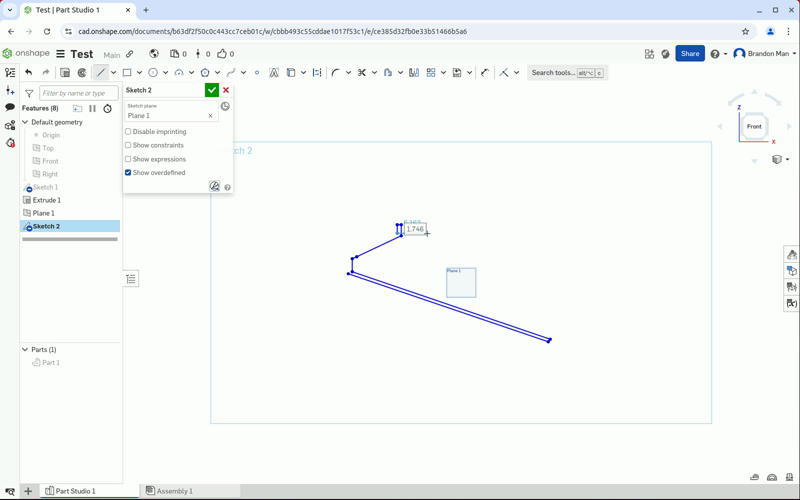
mouse_move(348, 256)
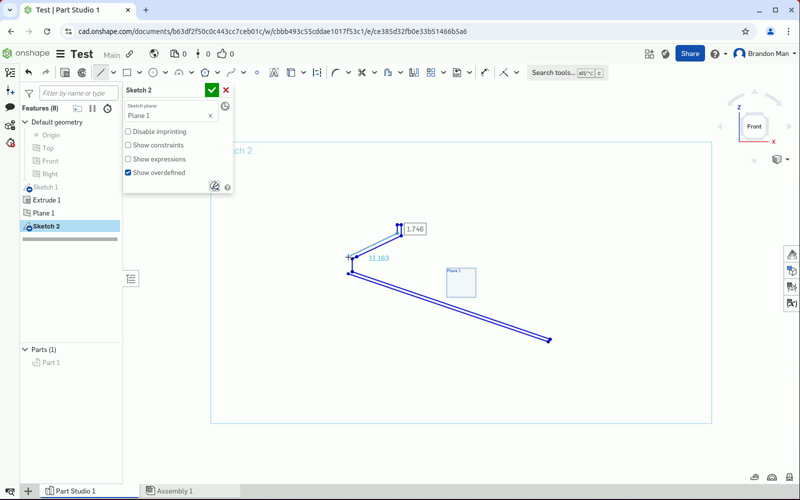
click(348, 256)
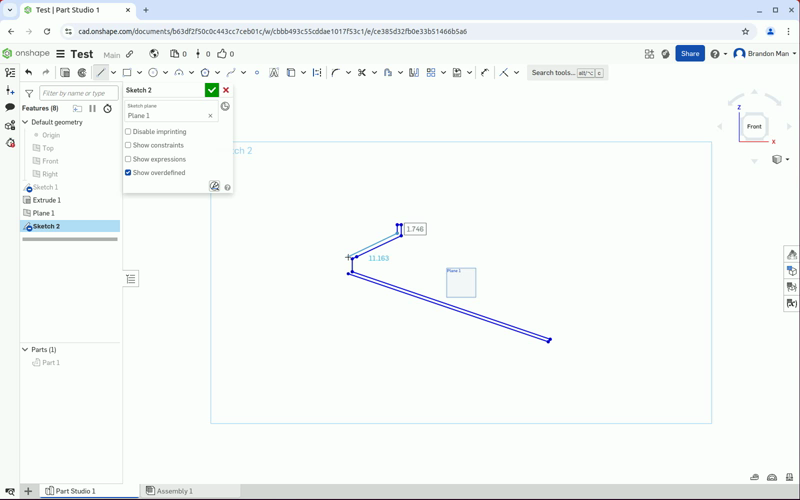
key_up(shift)
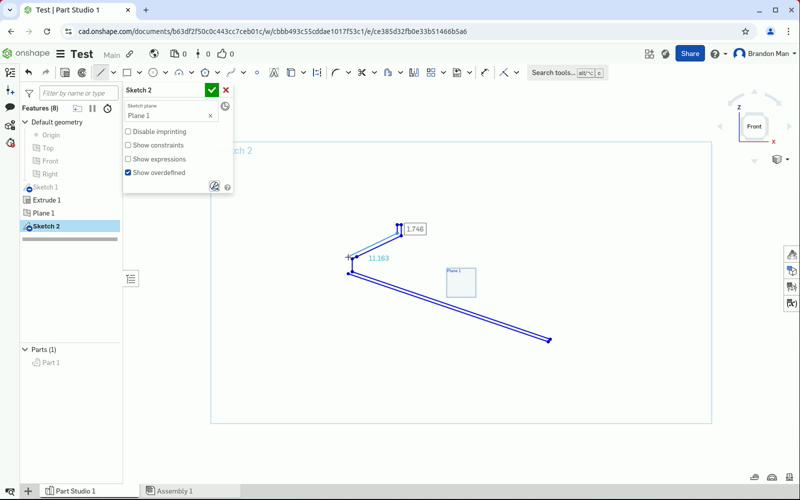
mouse_move(378, 256)
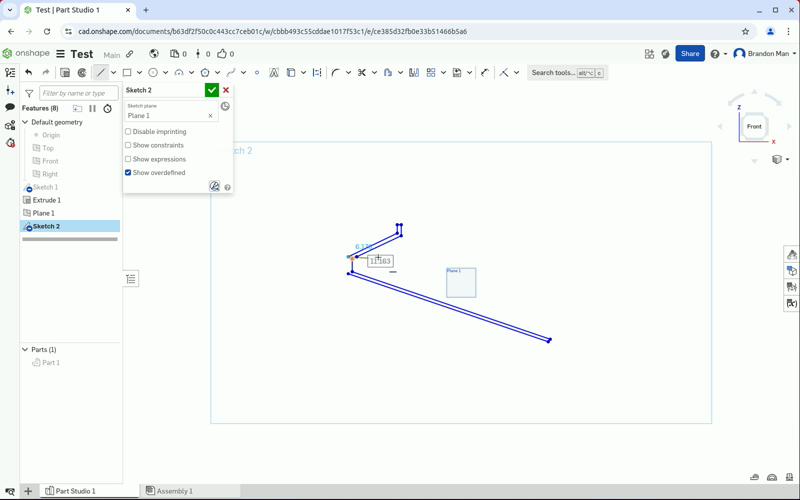
key_down(shift)
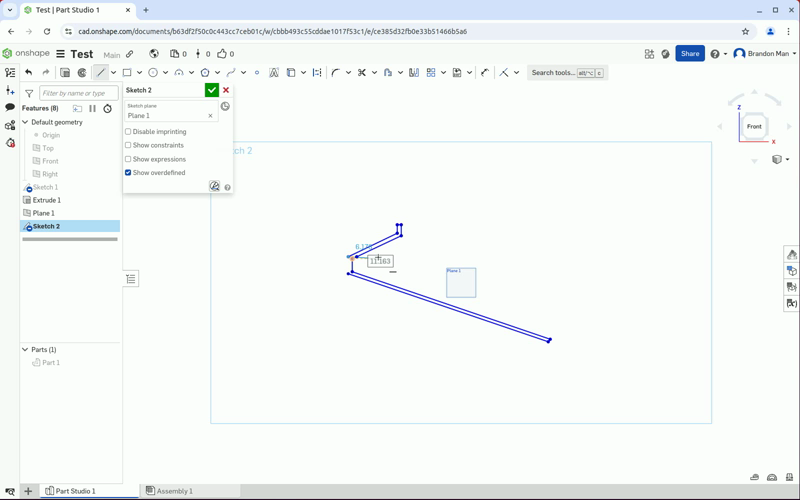
mouse_move(348, 273)
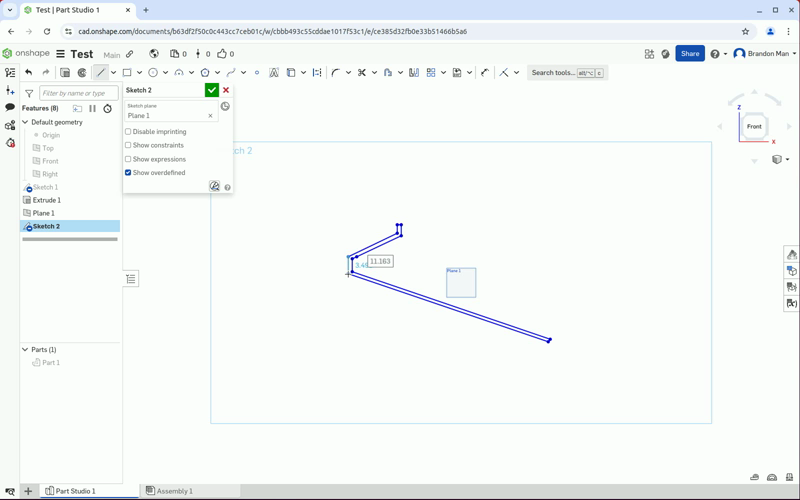
key_up(shift)
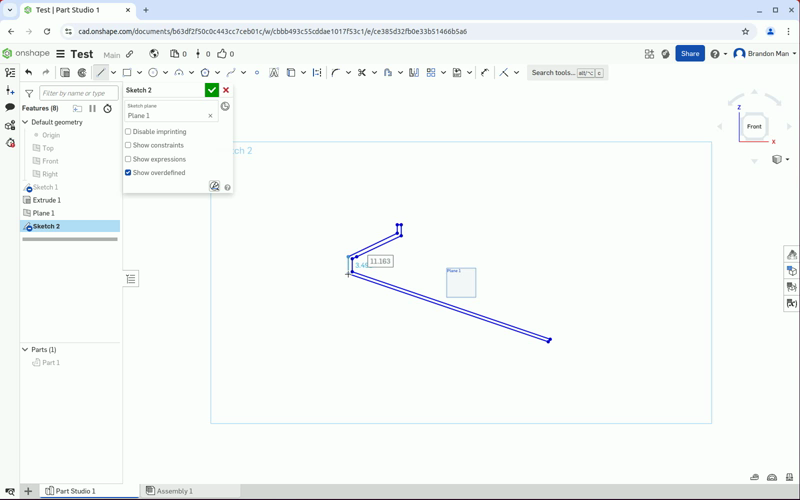
click(348, 273)
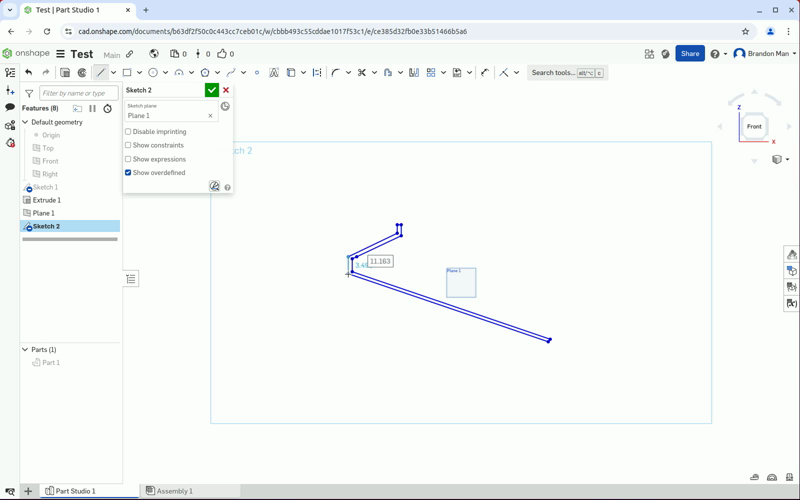
key(esc)
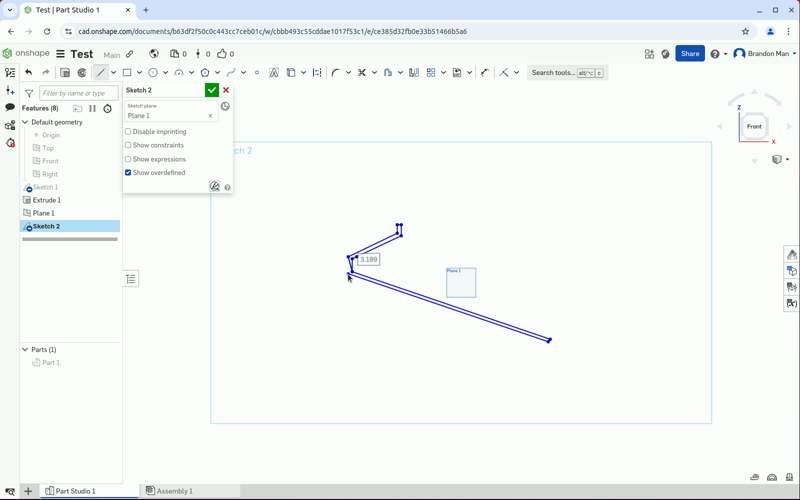
mouse_move(364, 251)
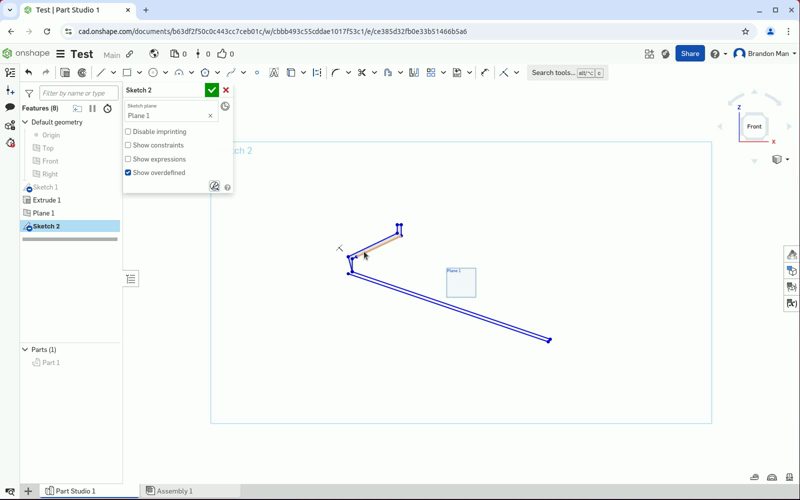
scroll(6)
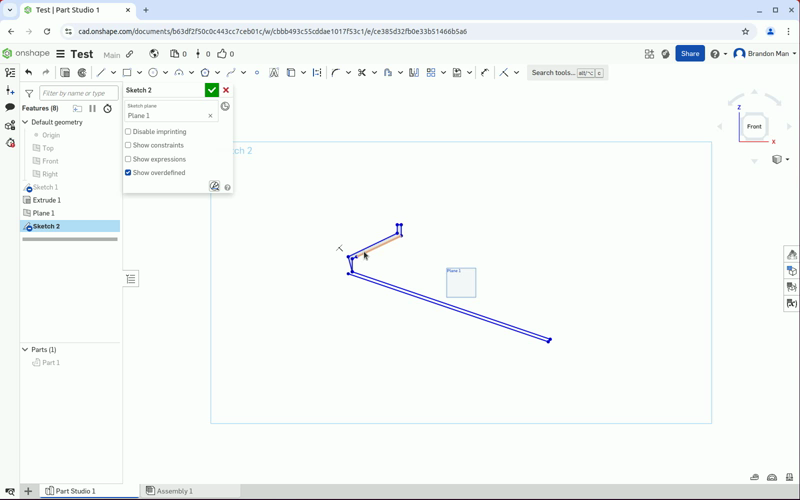
scroll(6)
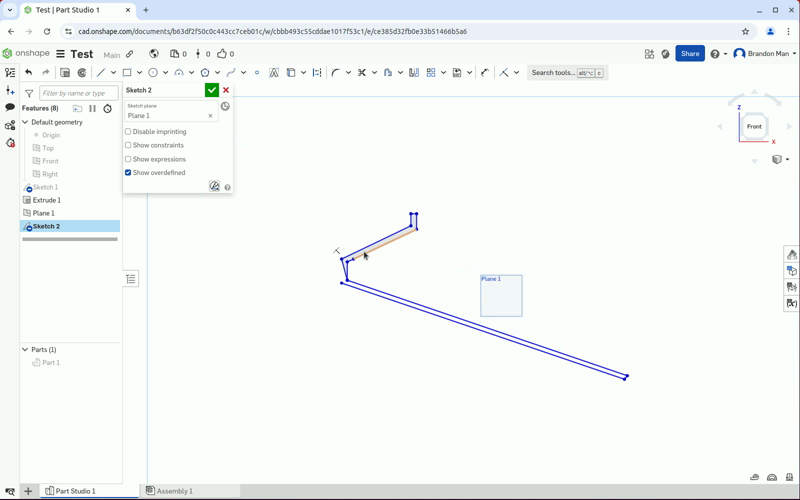
scroll(6)
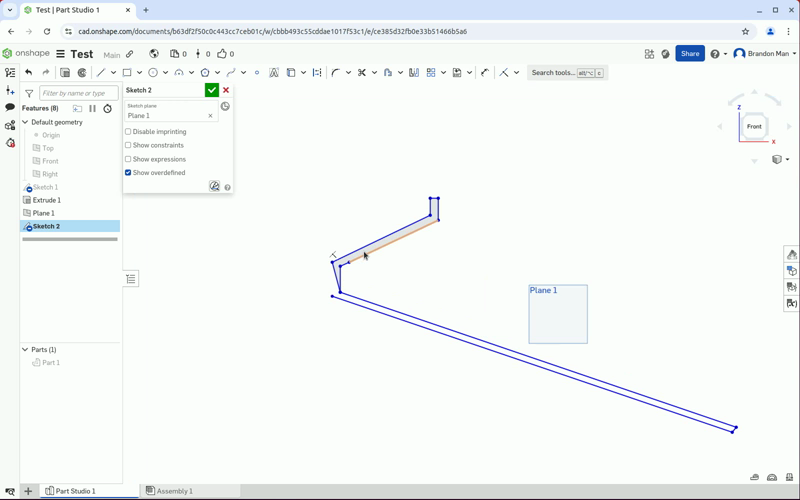
scroll(6)
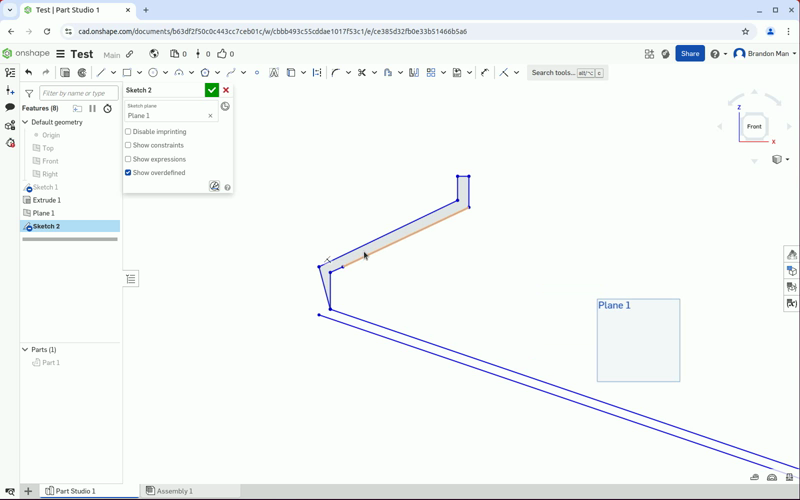
scroll(6)
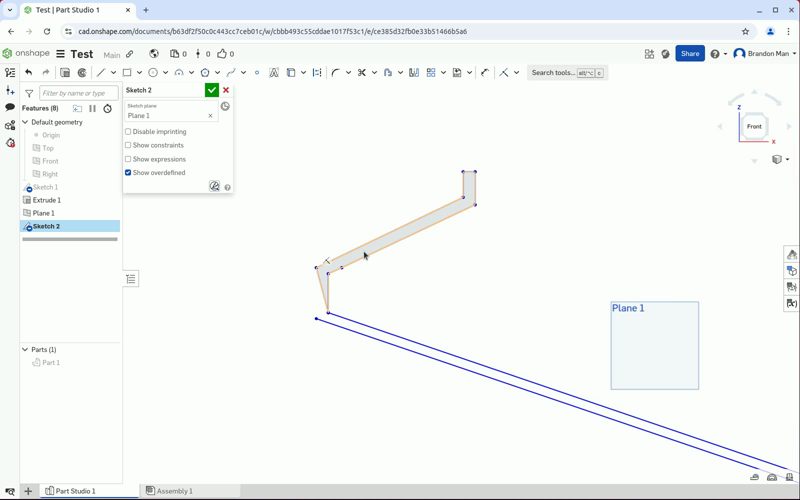
scroll(6)
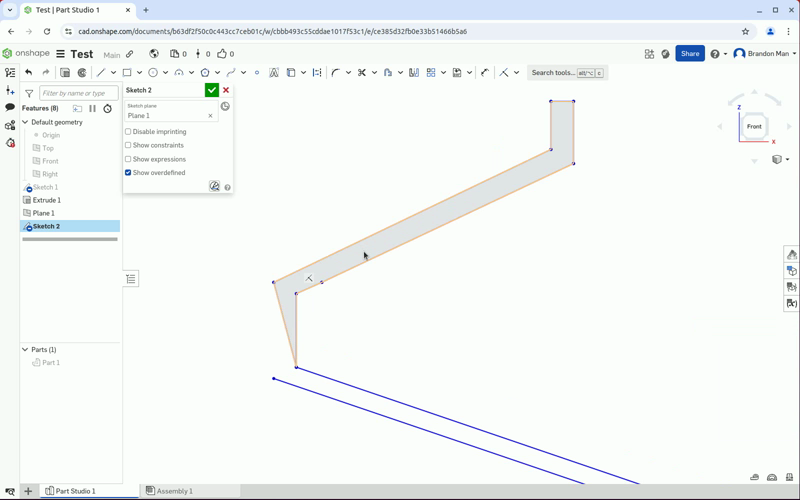
scroll(6)
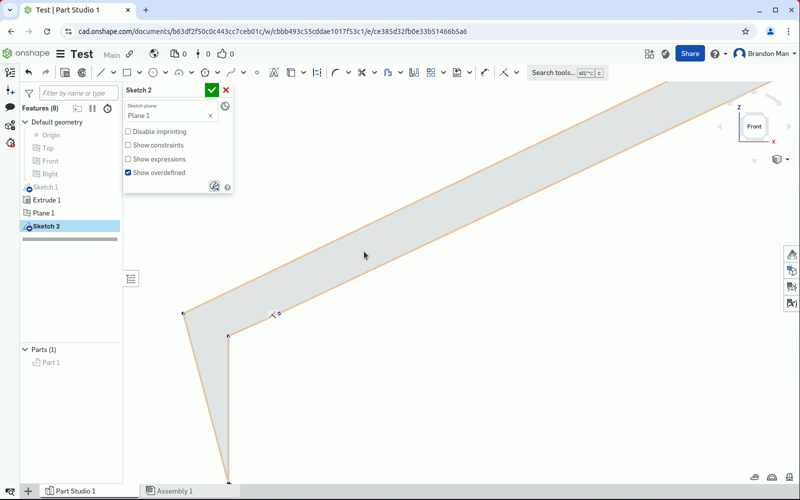
click(364, 251)
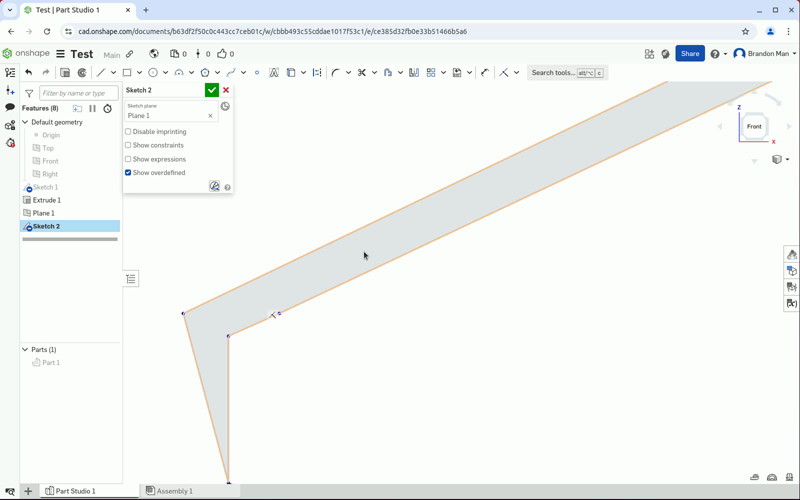
scroll(-6)
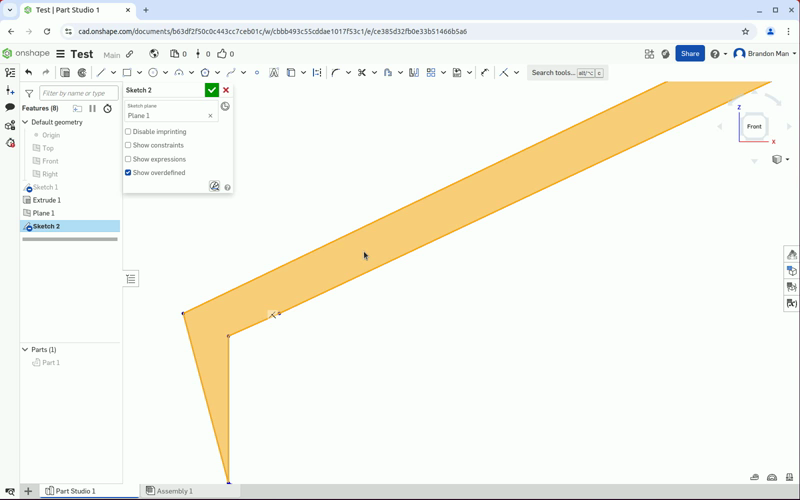
scroll(-6)
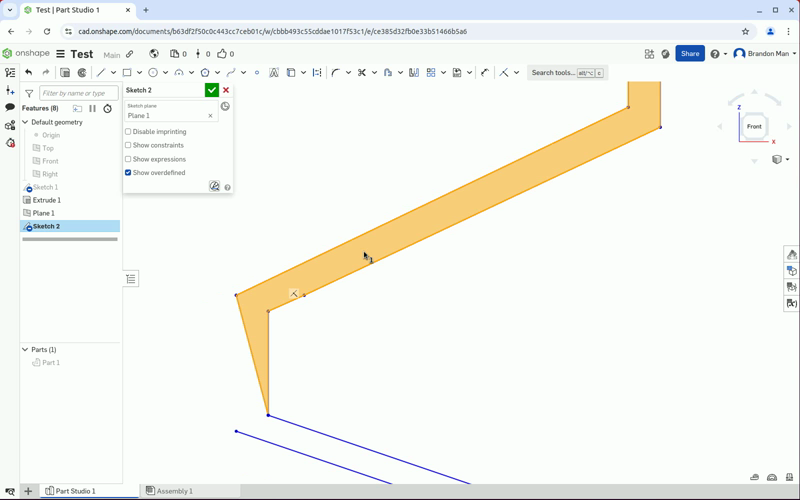
scroll(-6)
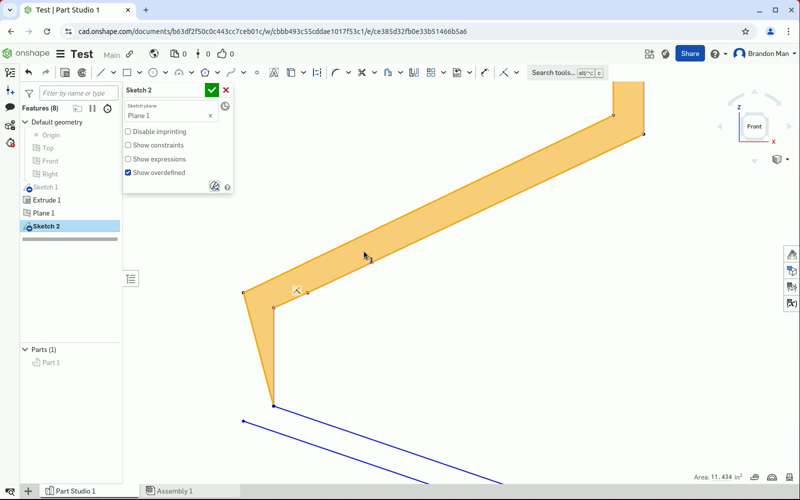
scroll(-6)
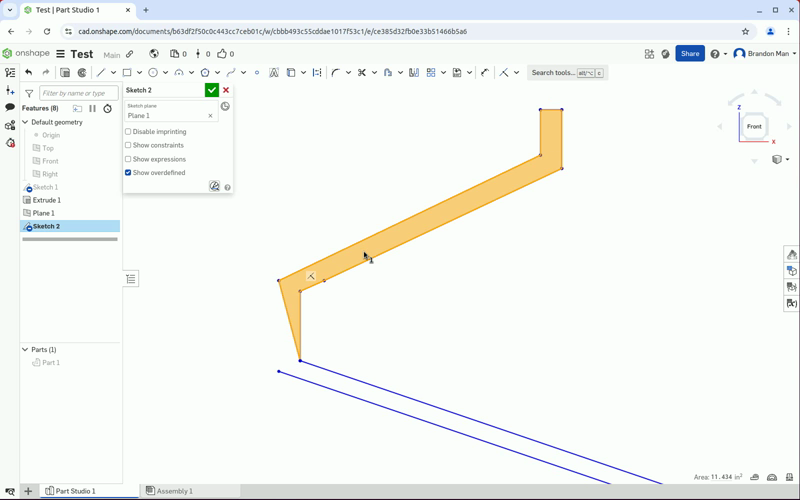
scroll(-6)
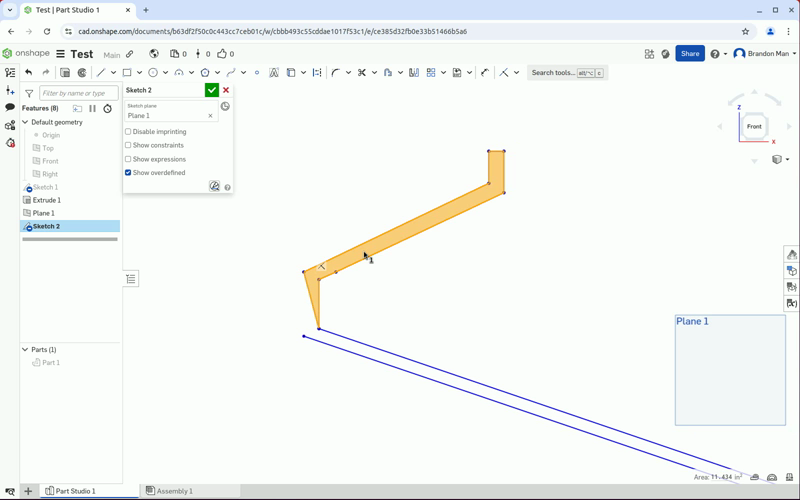
scroll(-6)
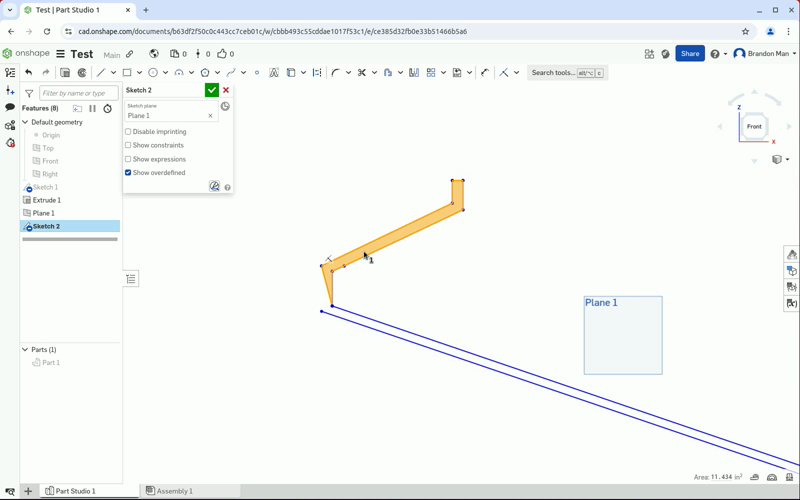
scroll(-6)
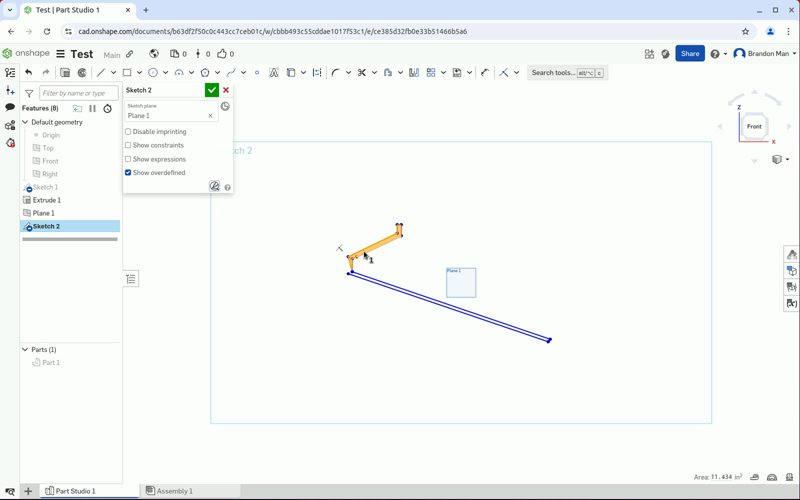
mouse_move(73, 352)
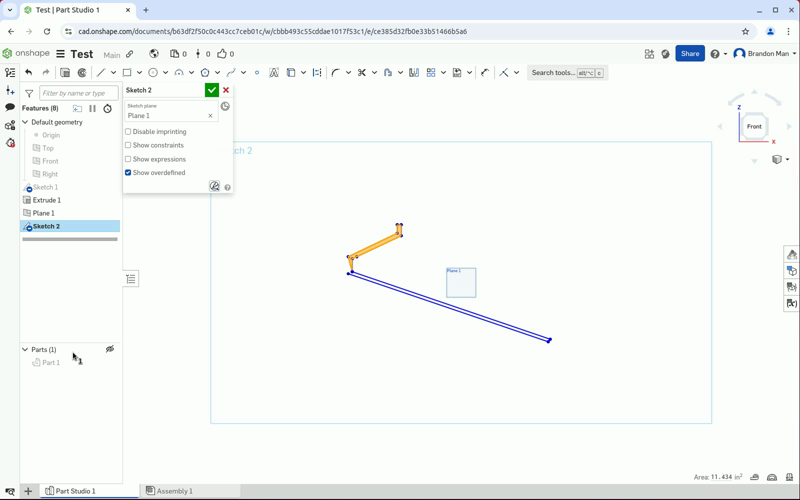
key(shift+y)
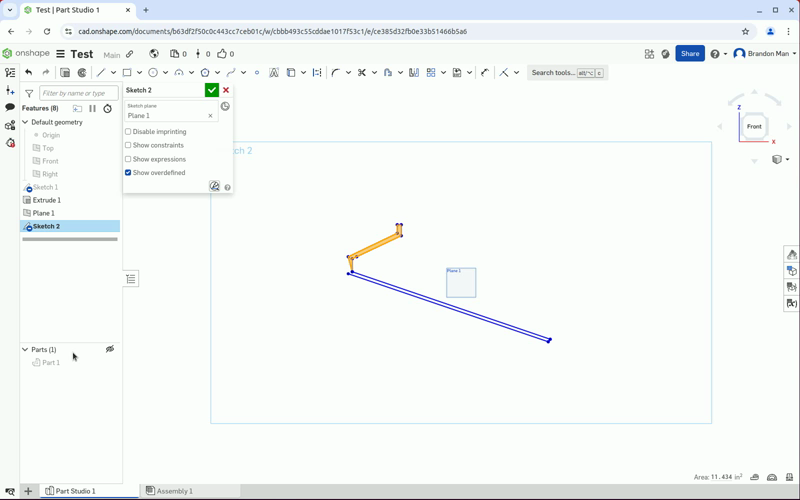
key(shift+e)
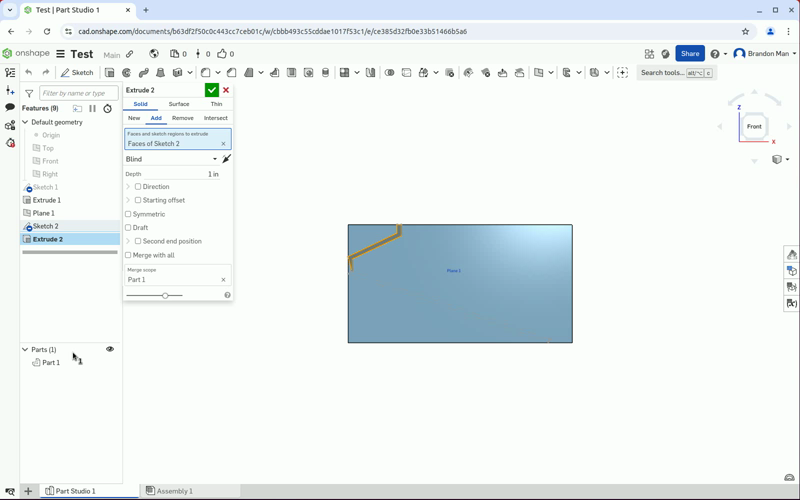
mouse_move(143, 106)
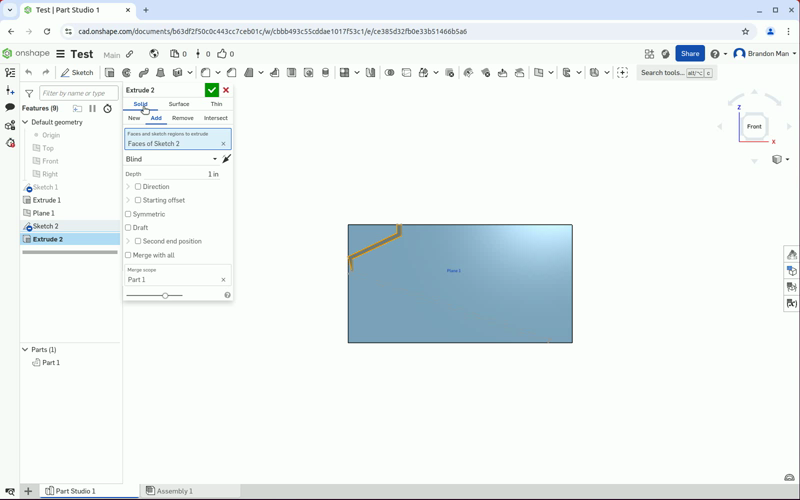
click(143, 106)
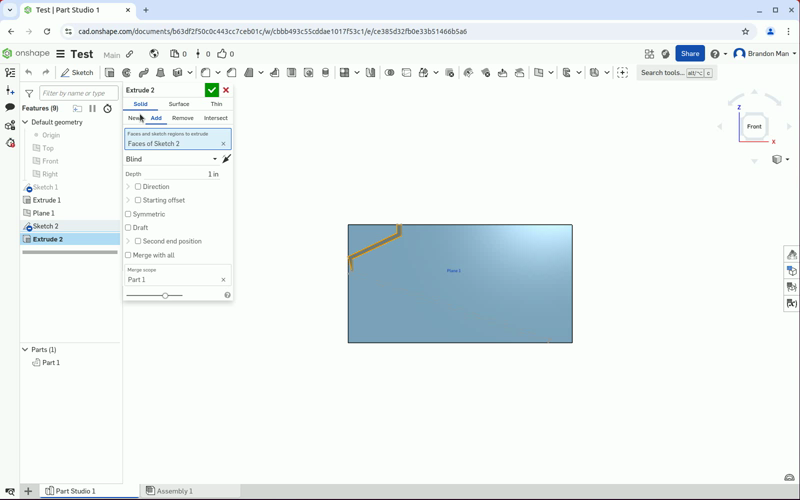
mouse_move(137, 120)
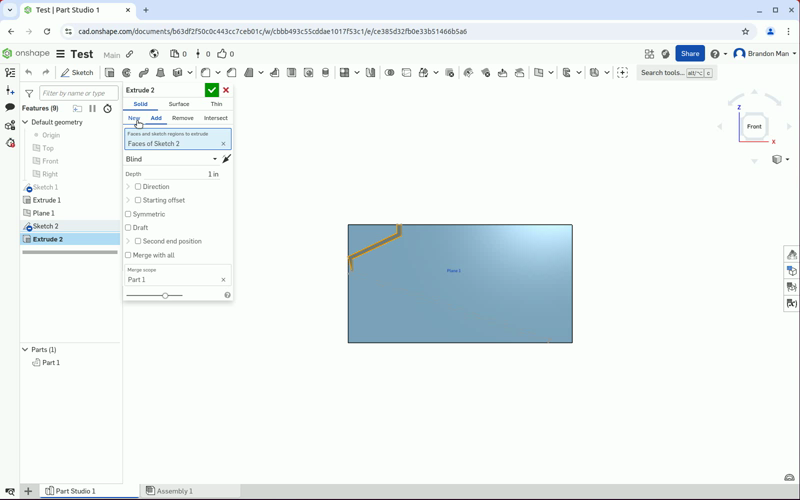
click(137, 120)
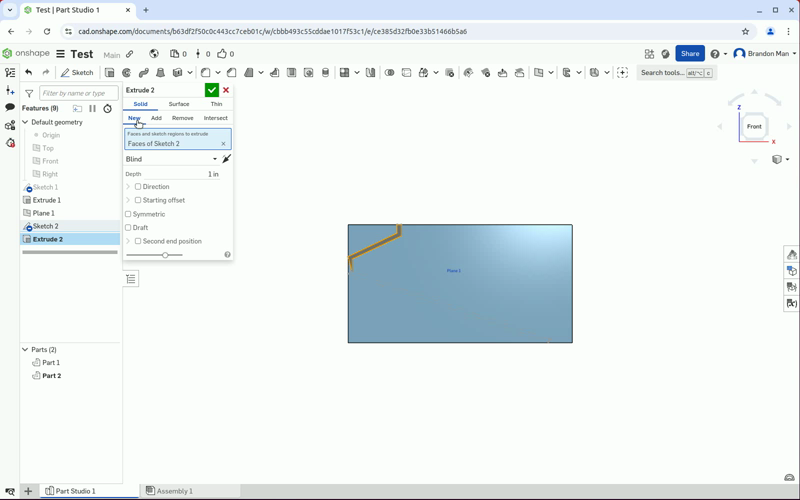
key(tab, 4)
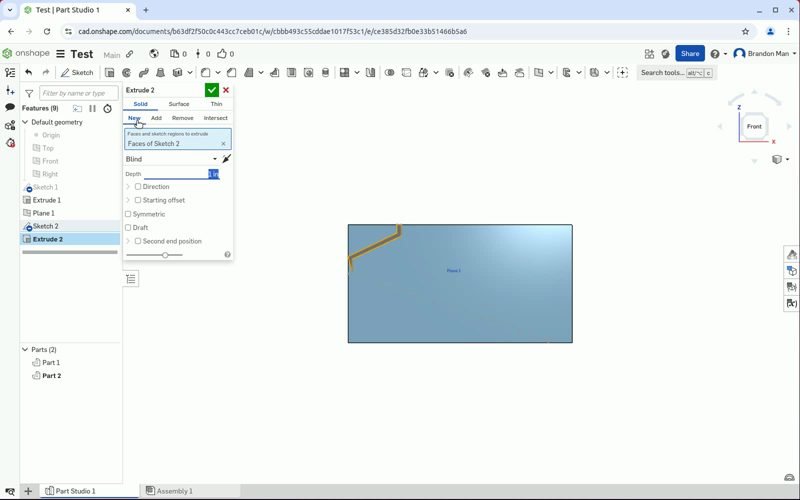
text(6.018)
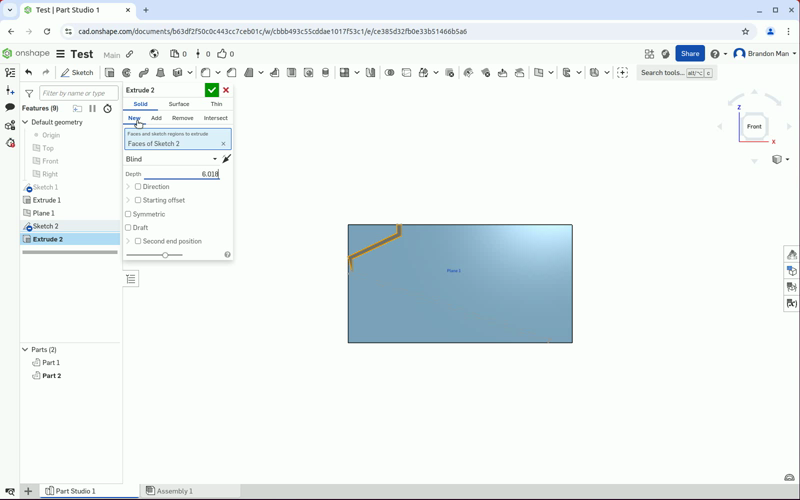
key(enter)
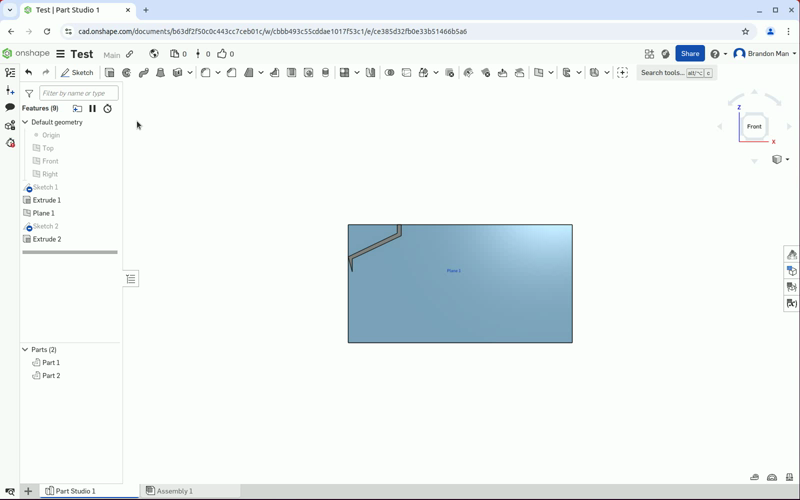
key(shift+h)
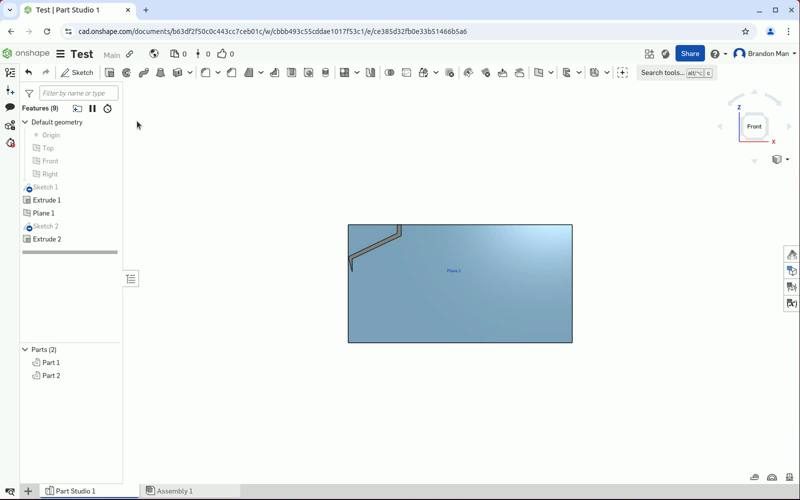
key(shift+h)
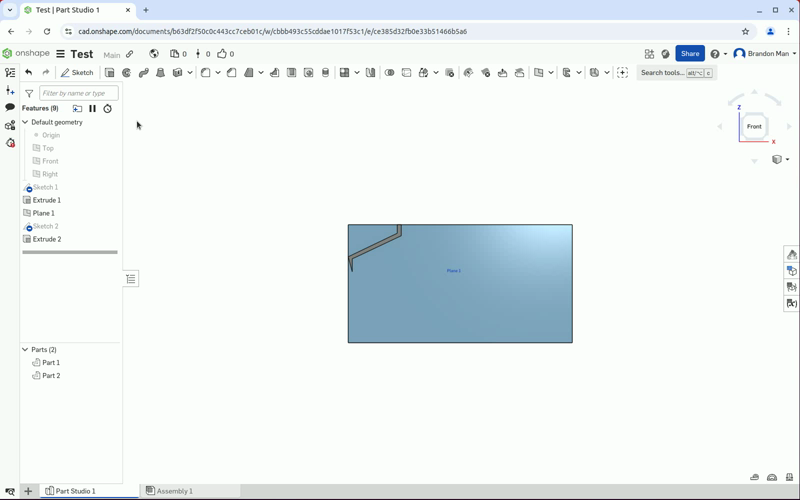
mouse_move(73, 189)
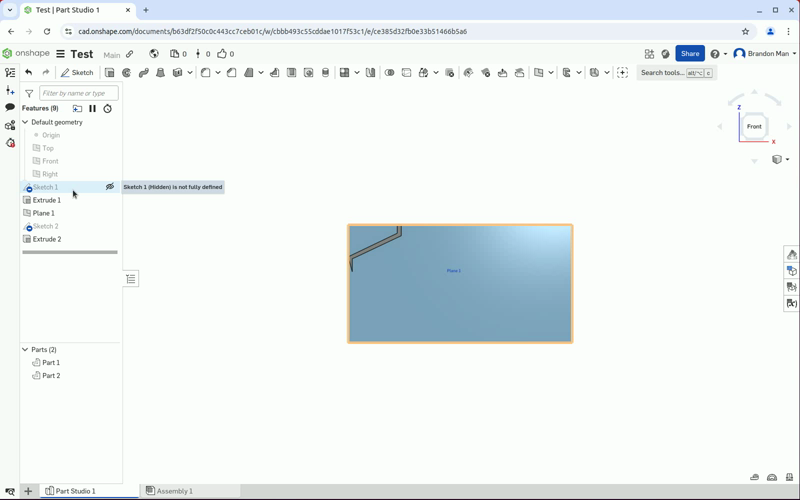
click(73, 189)
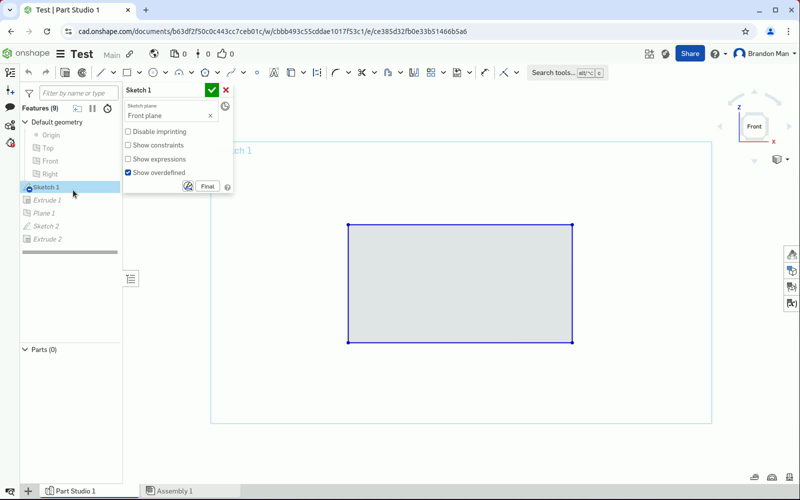
mouse_move(229, 92)
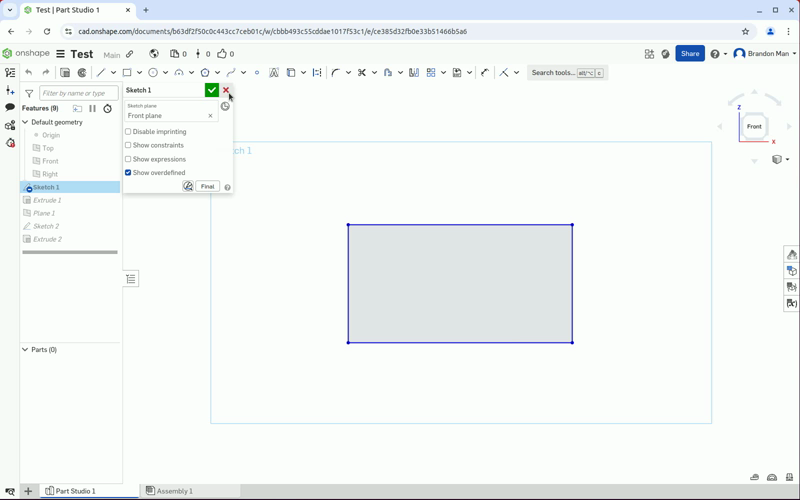
click(229, 92)
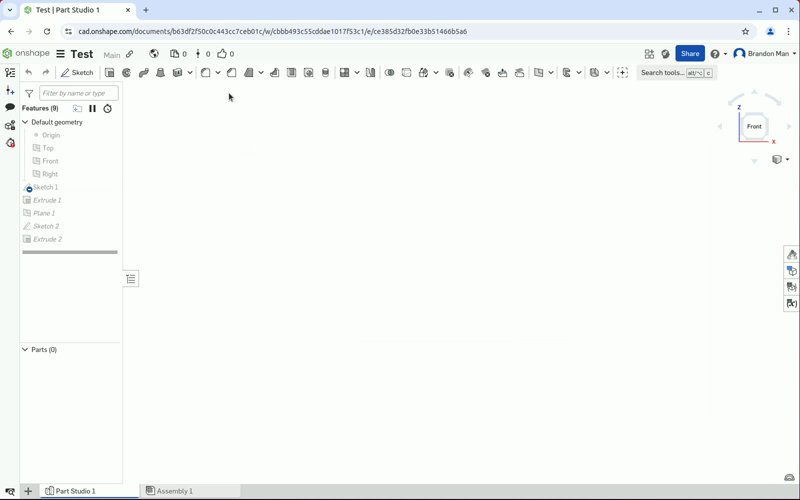
key(shift+s)
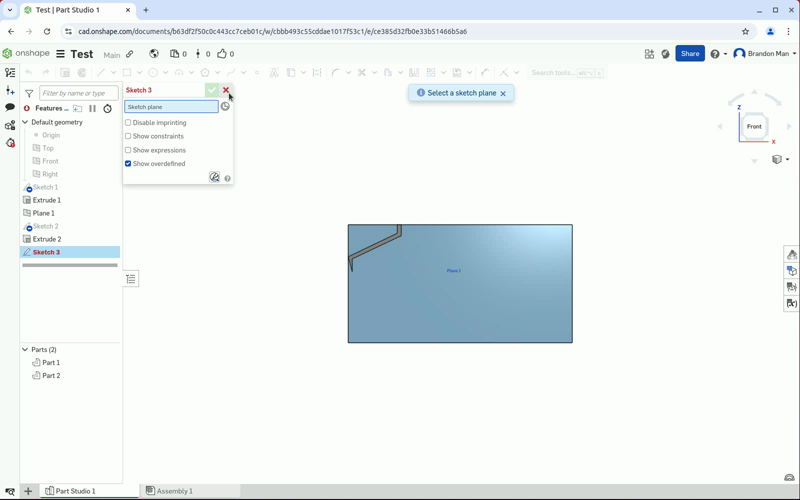
mouse_move(73, 215)
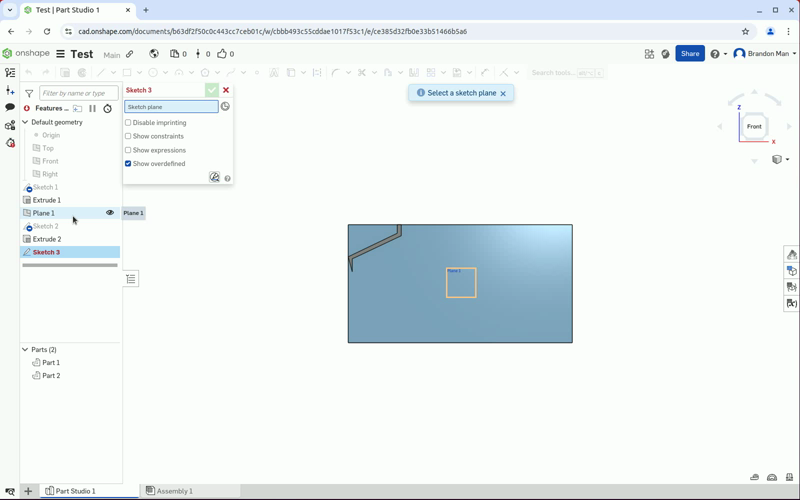
click(73, 215)
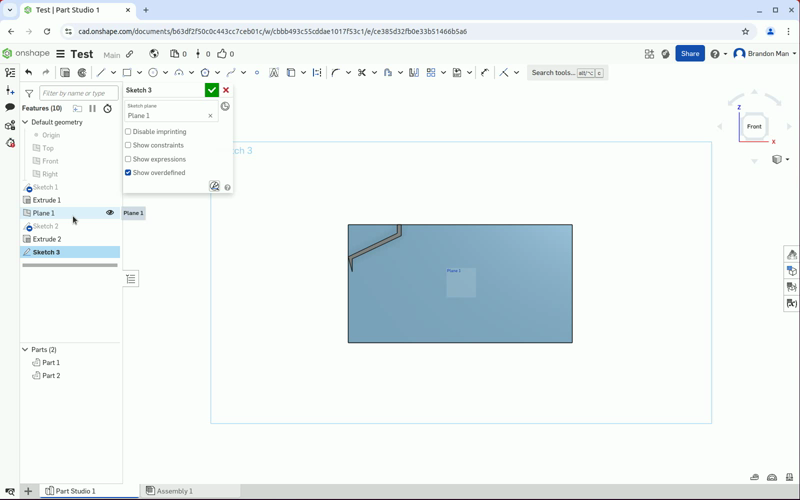
mouse_move(73, 352)
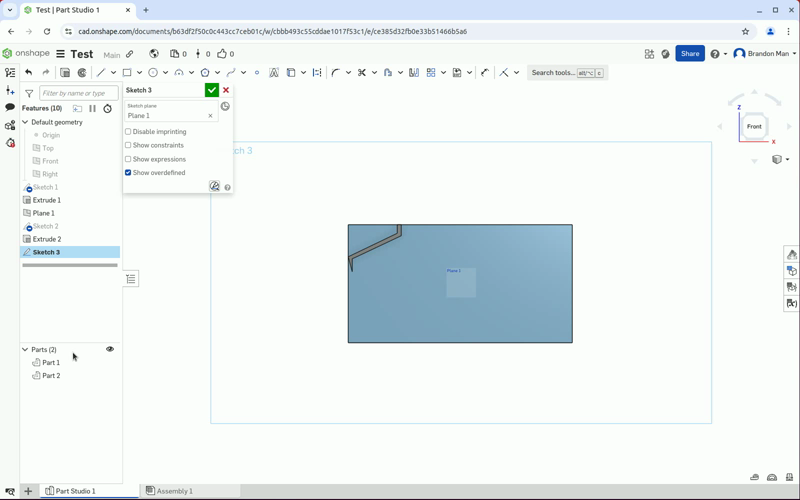
key(y)
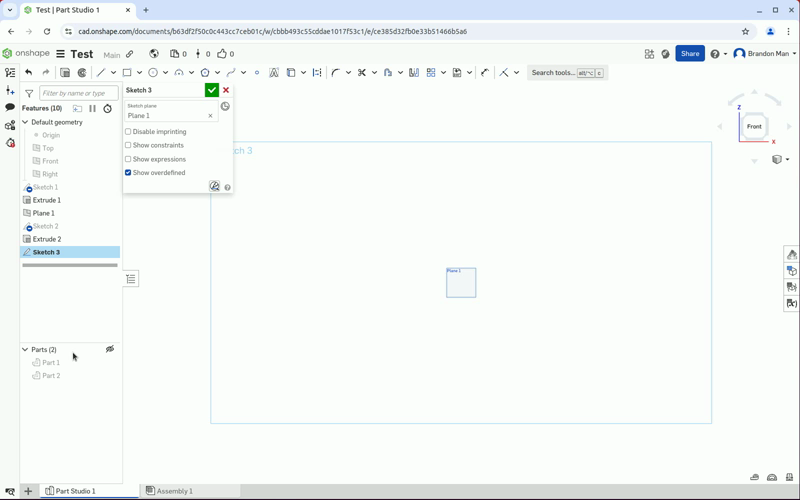
key(l)
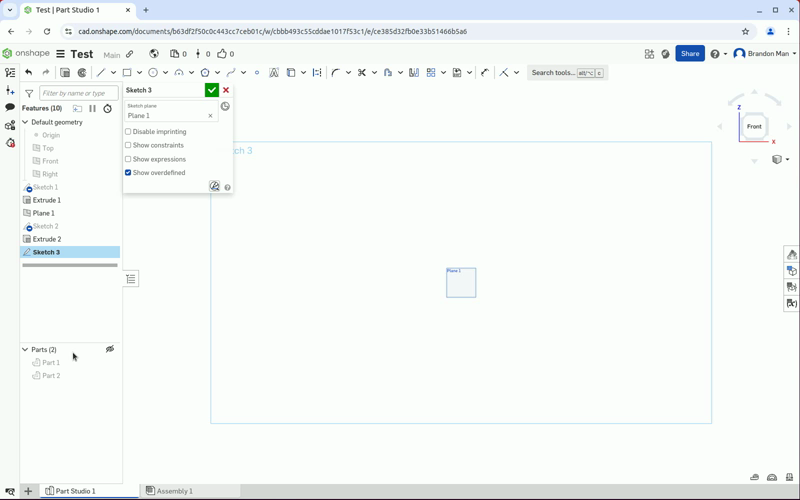
key_down(shift)
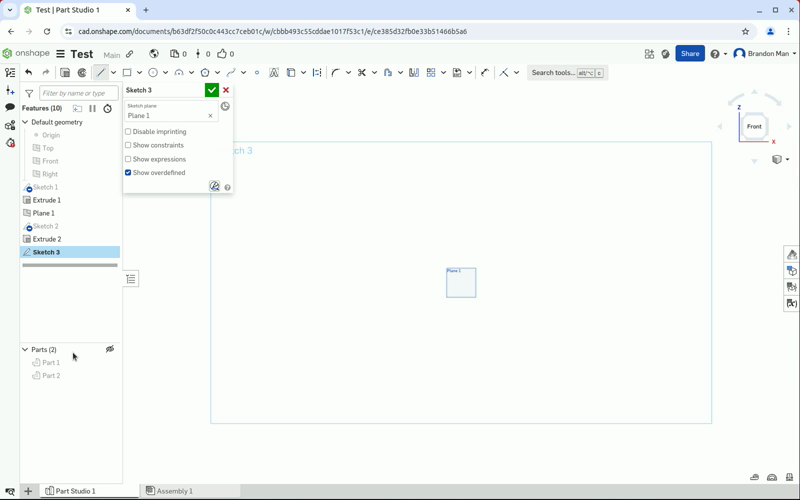
mouse_move(383, 261)
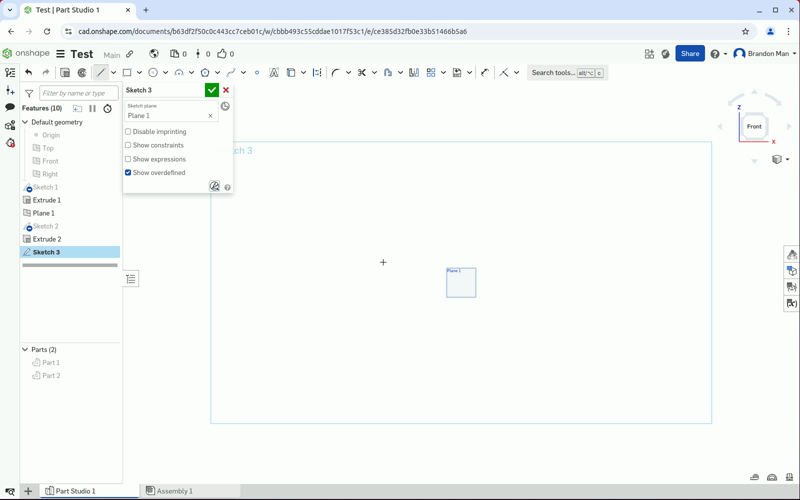
click(383, 261)
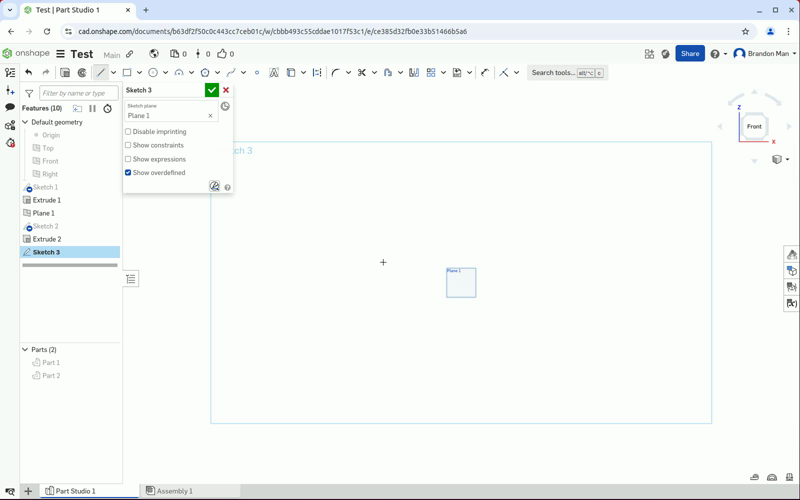
key_up(shift)
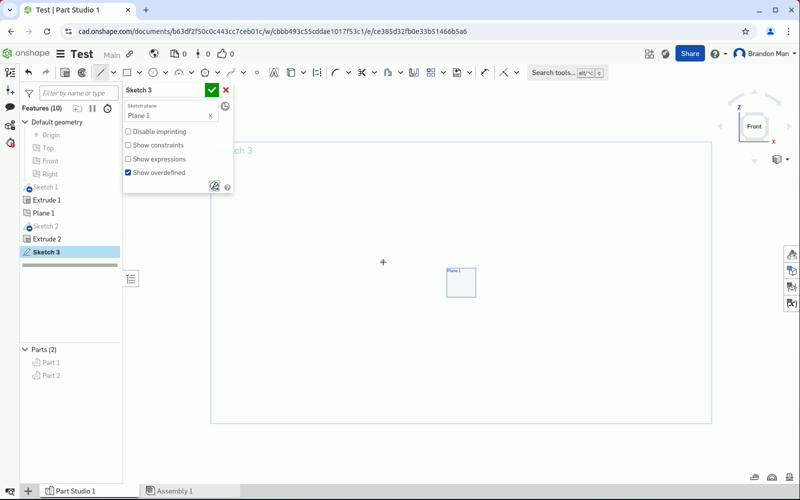
key_down(shift)
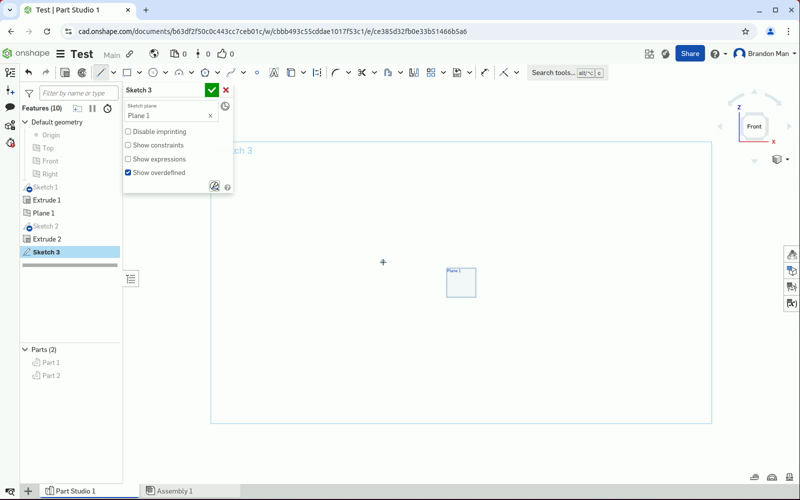
mouse_move(560, 318)
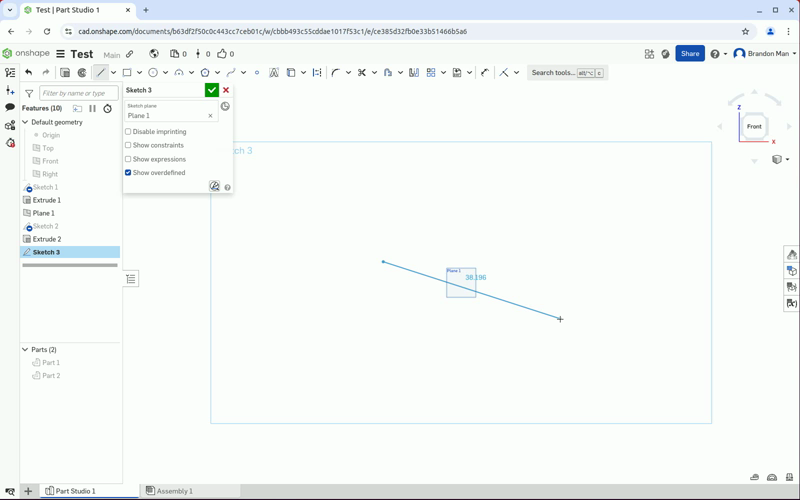
click(560, 318)
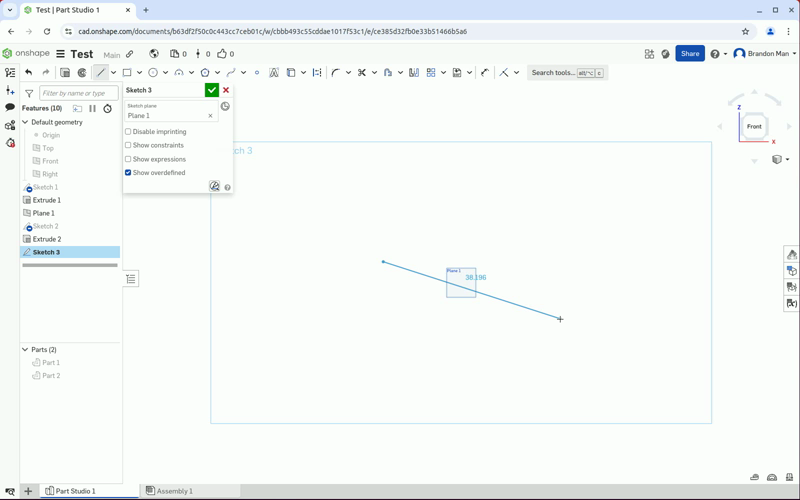
key_up(shift)
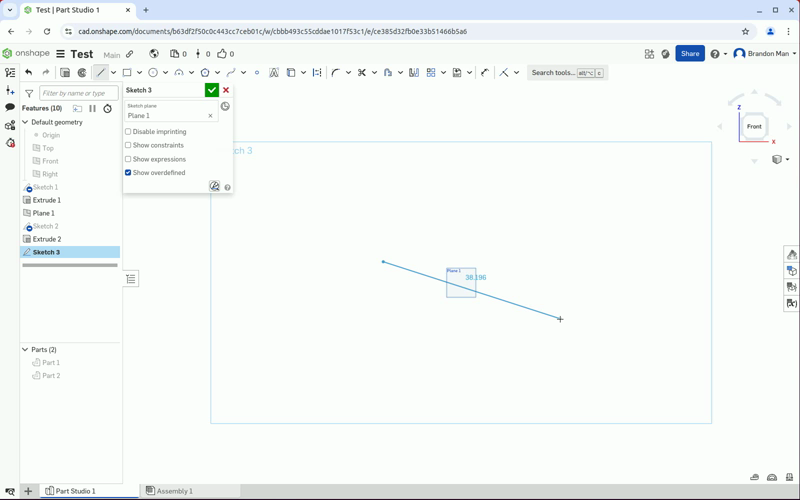
key_down(shift)
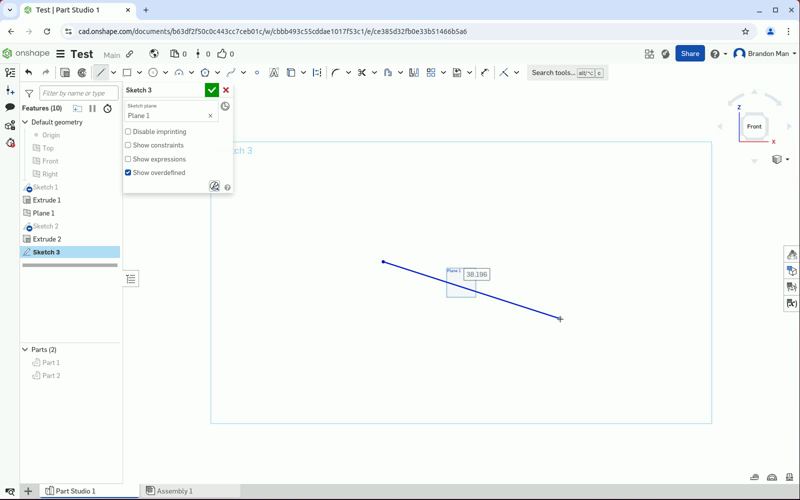
mouse_move(589, 318)
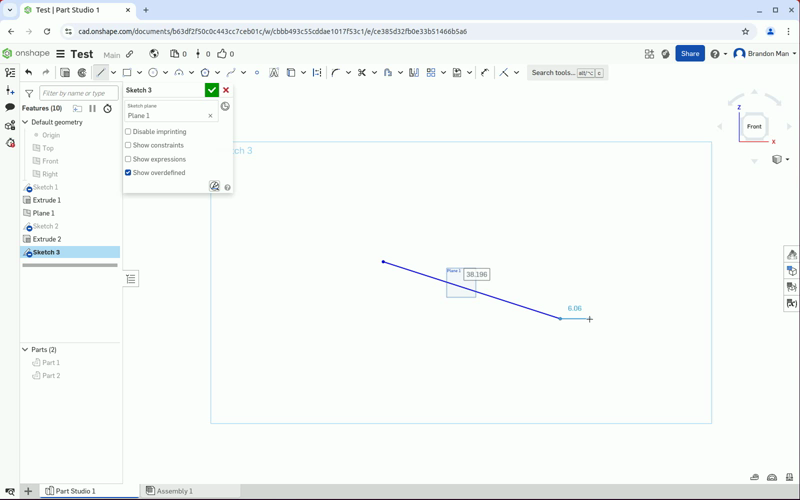
mouse_move(564, 315)
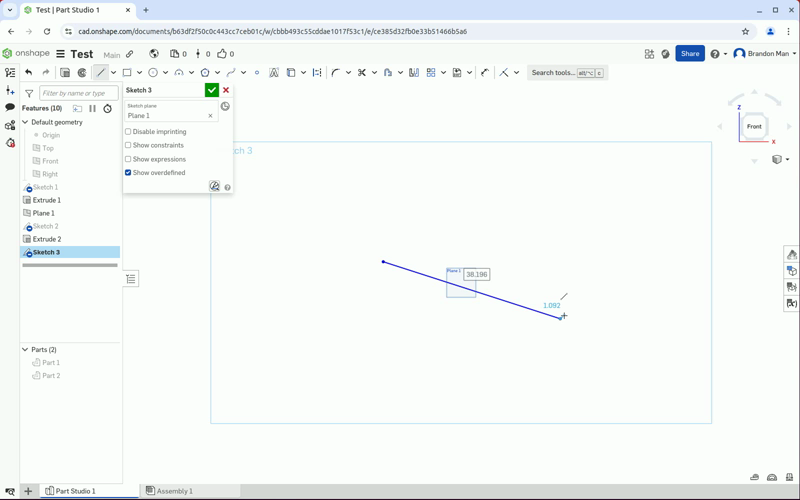
scroll(6)
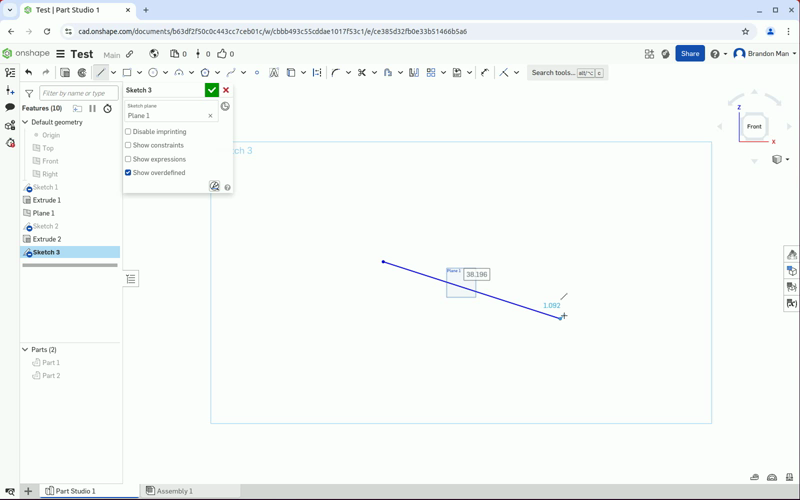
scroll(6)
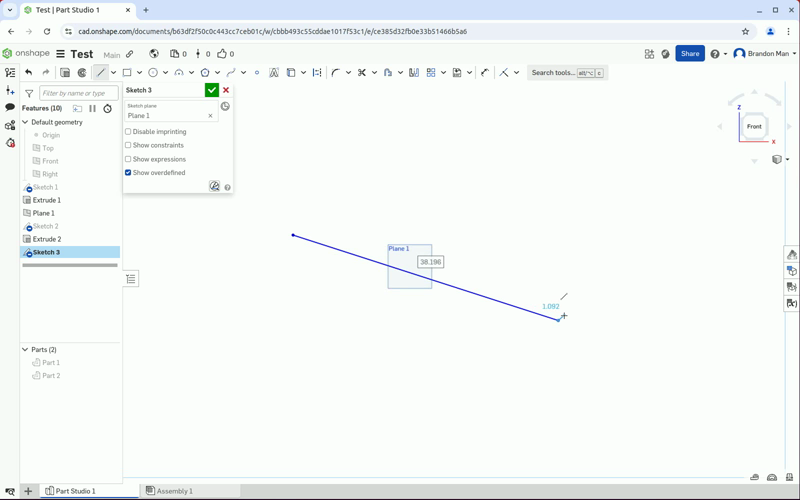
scroll(6)
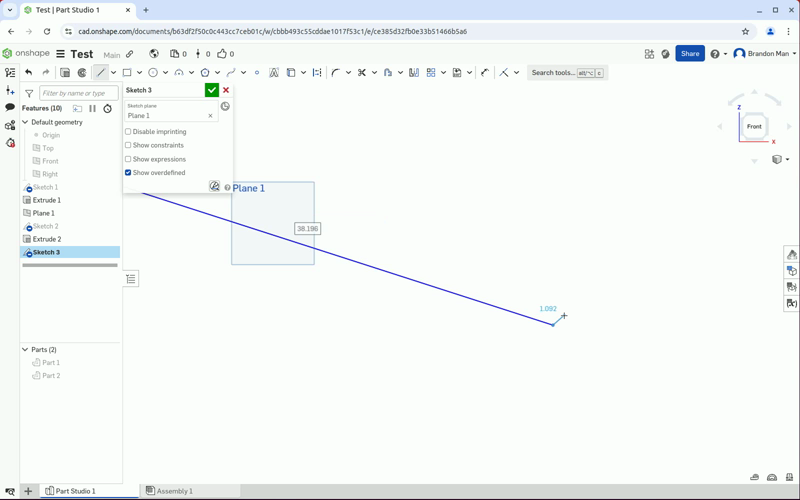
scroll(6)
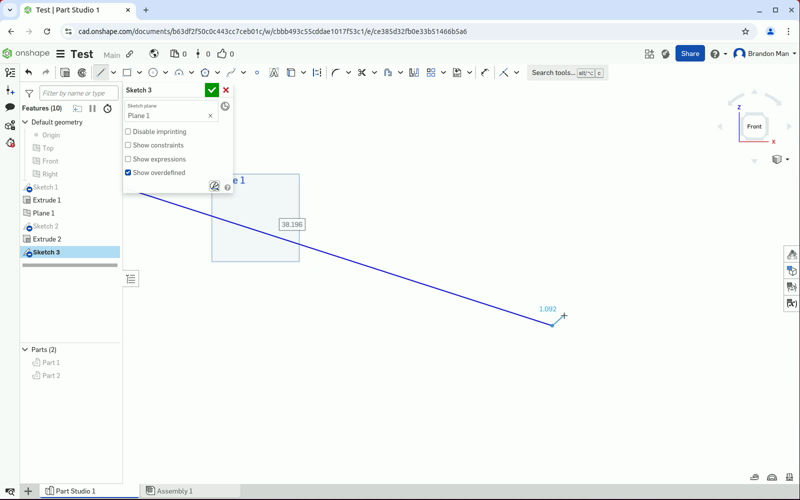
scroll(6)
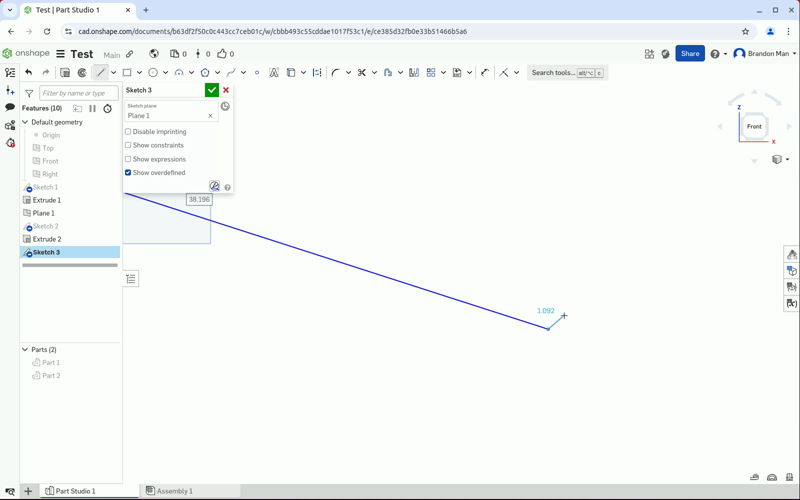
scroll(6)
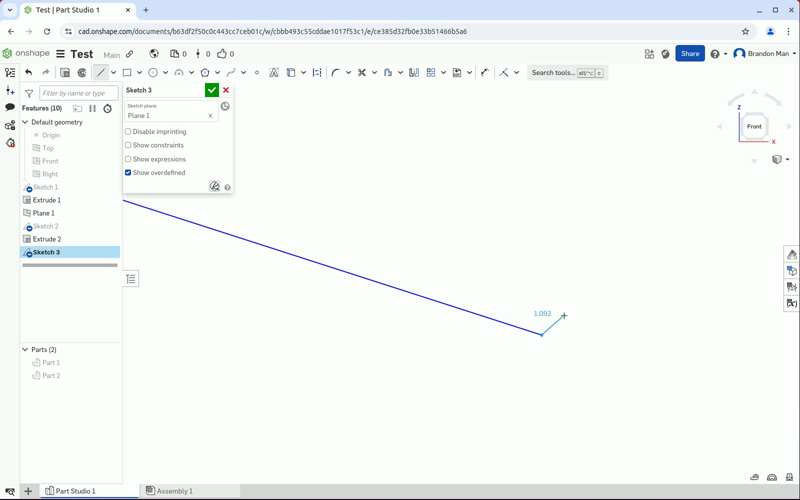
scroll(6)
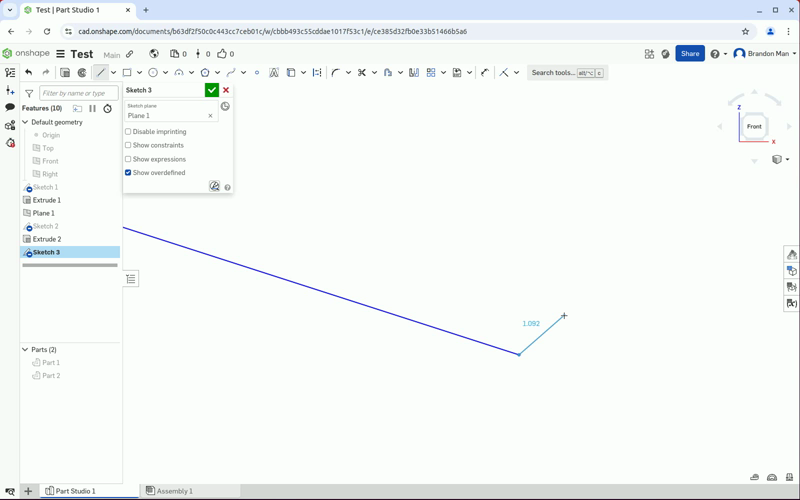
click(564, 315)
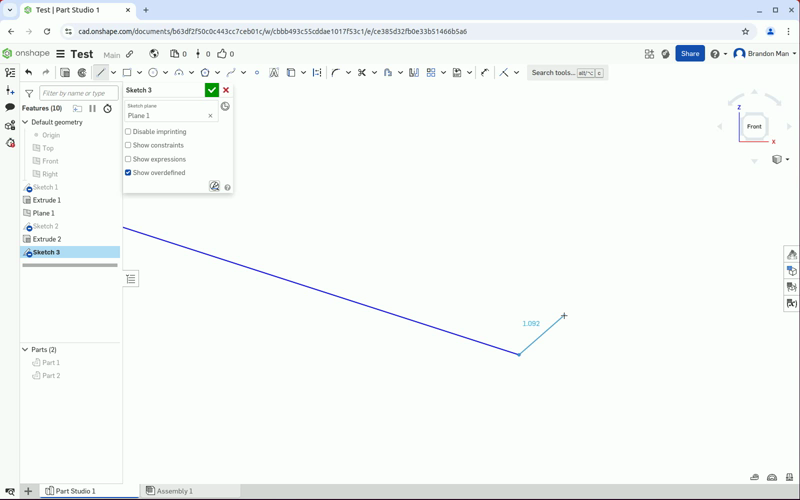
scroll(-6)
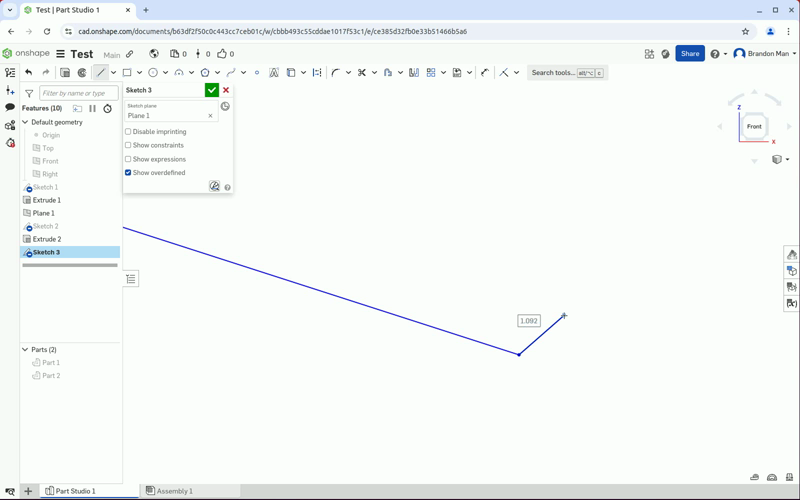
scroll(-6)
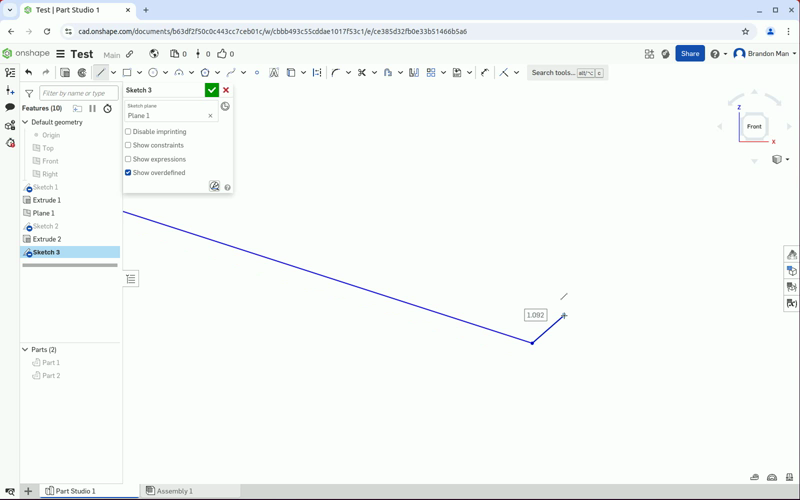
scroll(-6)
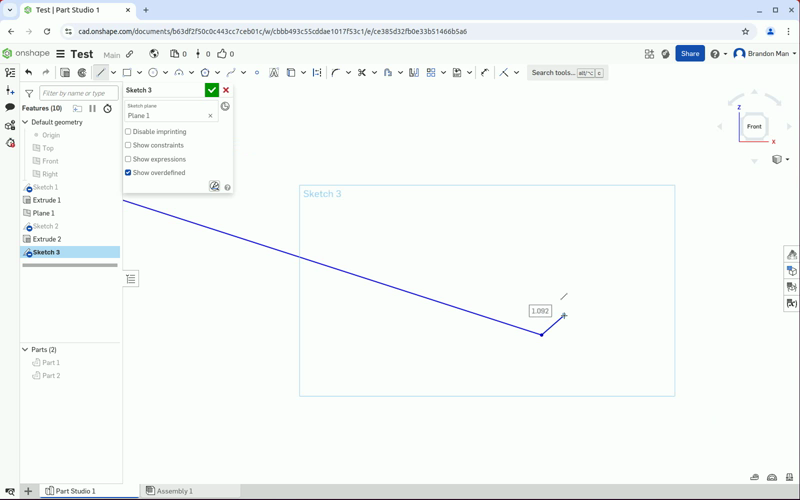
scroll(-6)
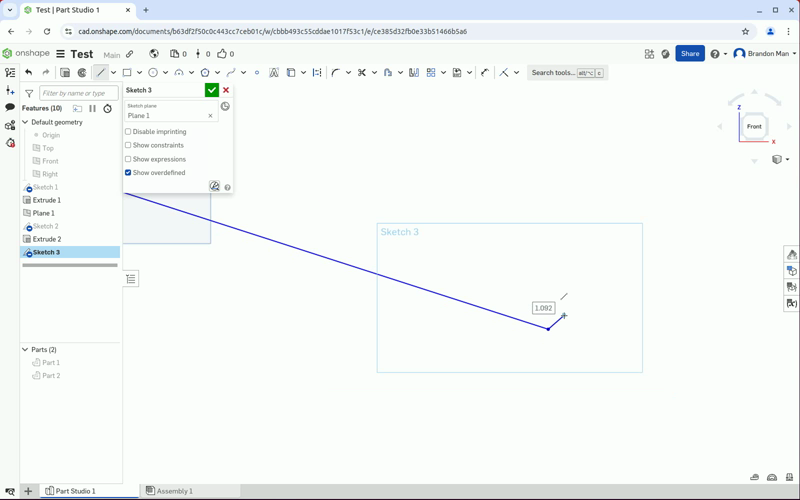
scroll(-6)
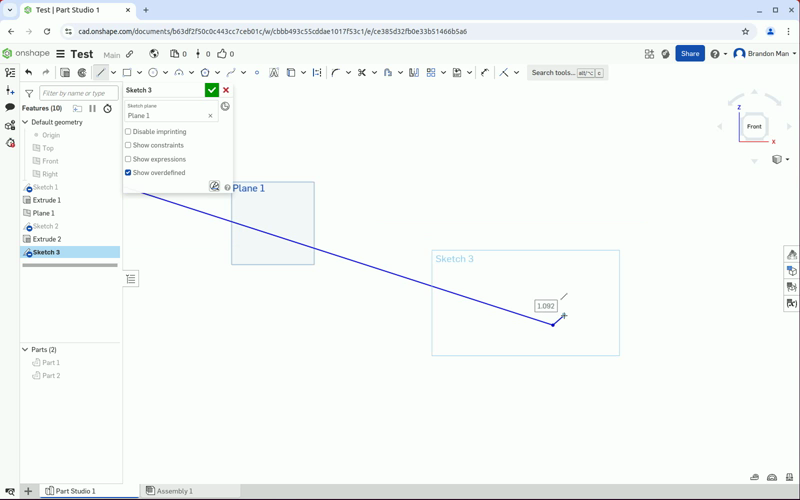
scroll(-6)
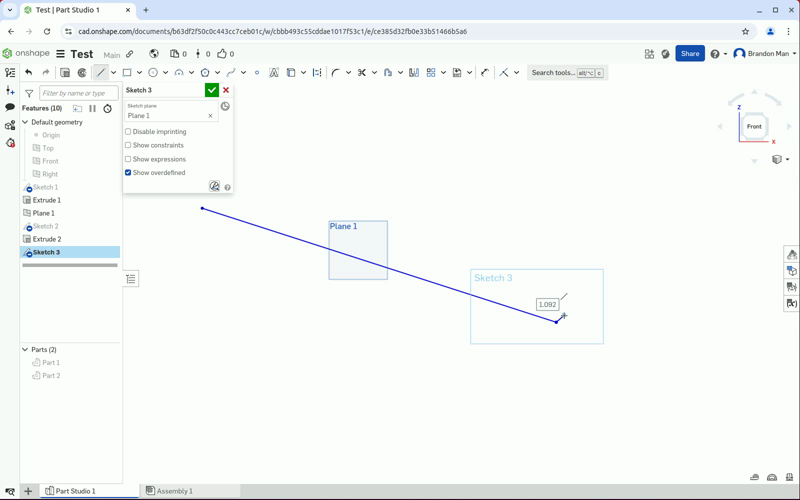
scroll(-6)
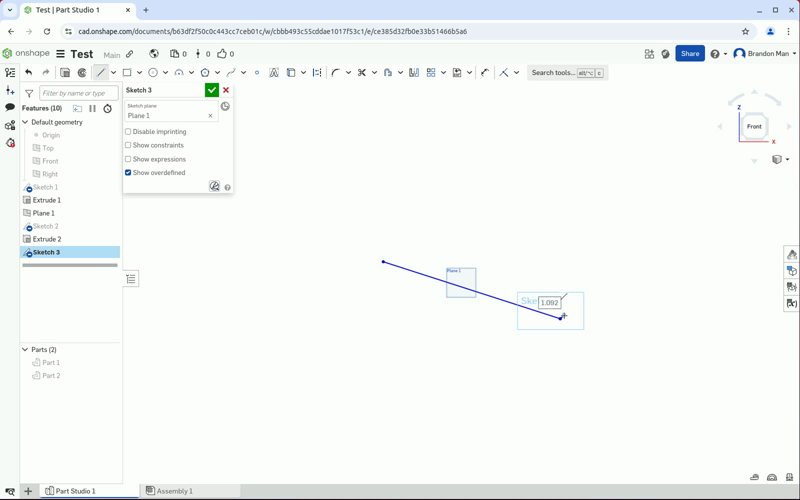
key_up(shift)
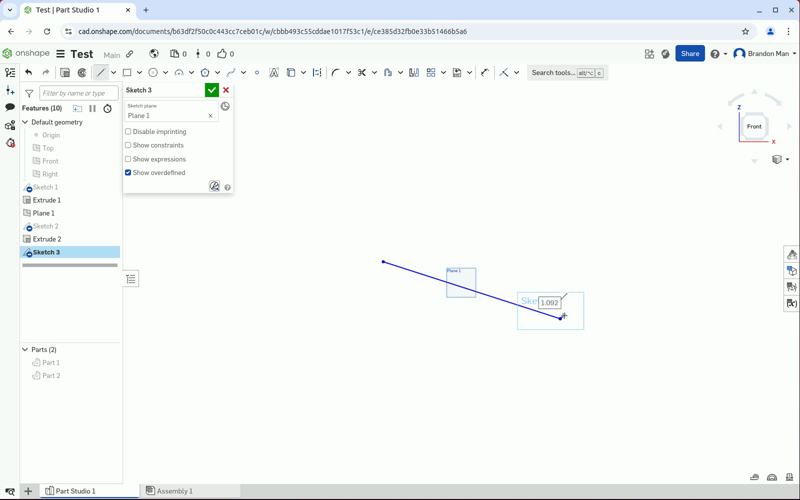
key_down(shift)
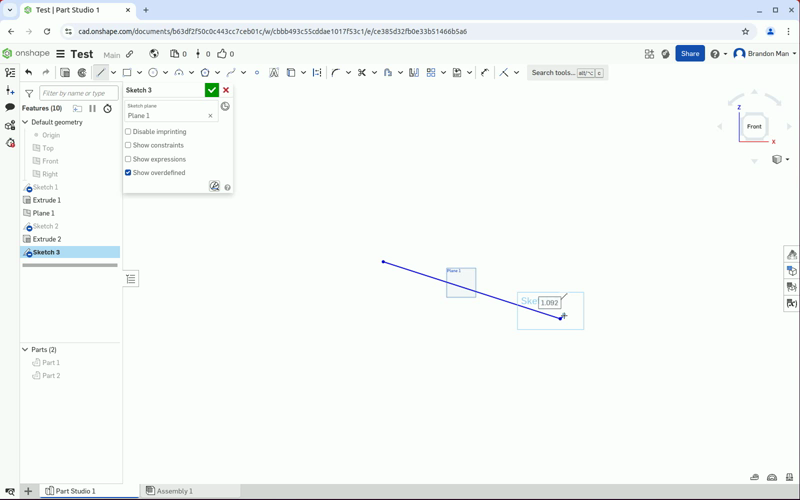
mouse_move(396, 261)
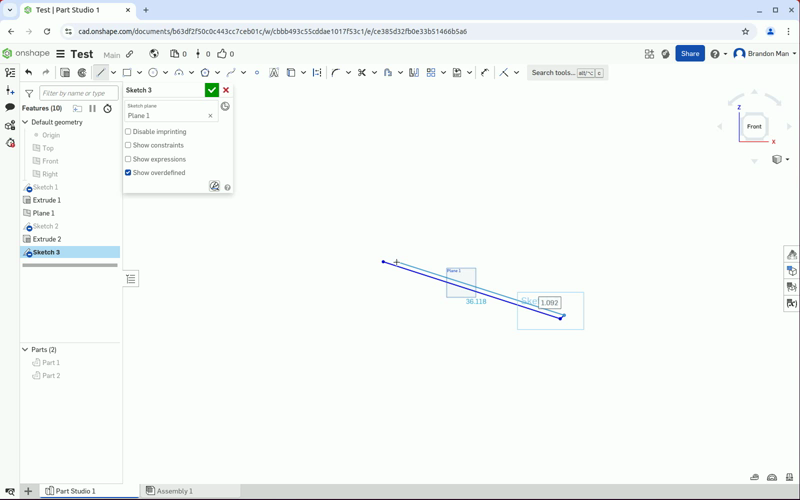
click(396, 261)
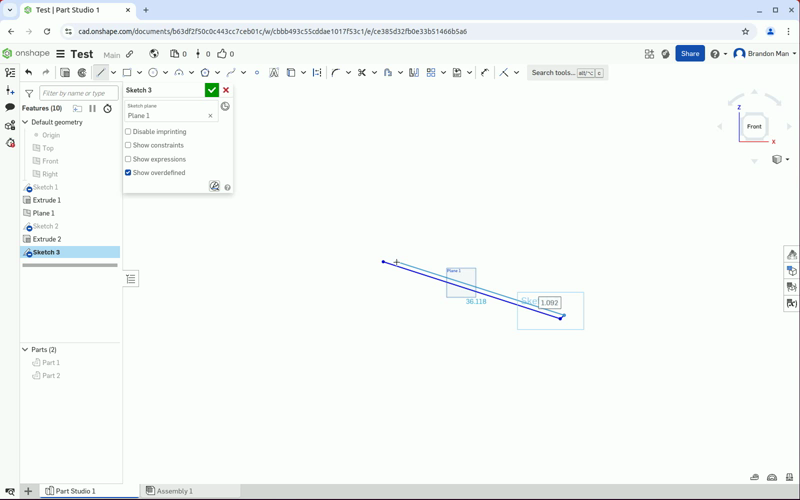
key_up(shift)
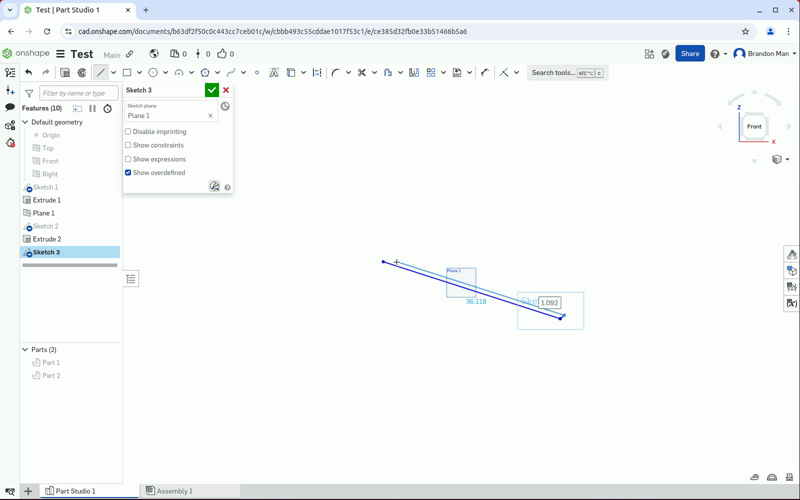
key_down(shift)
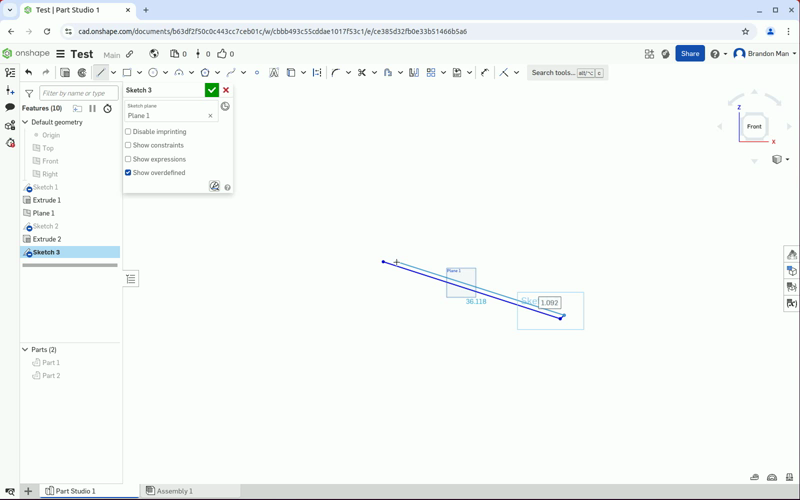
mouse_move(426, 261)
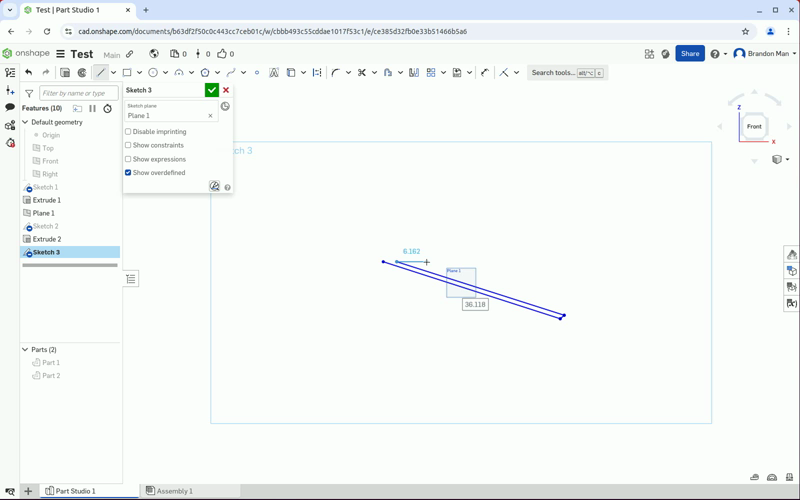
mouse_move(425, 252)
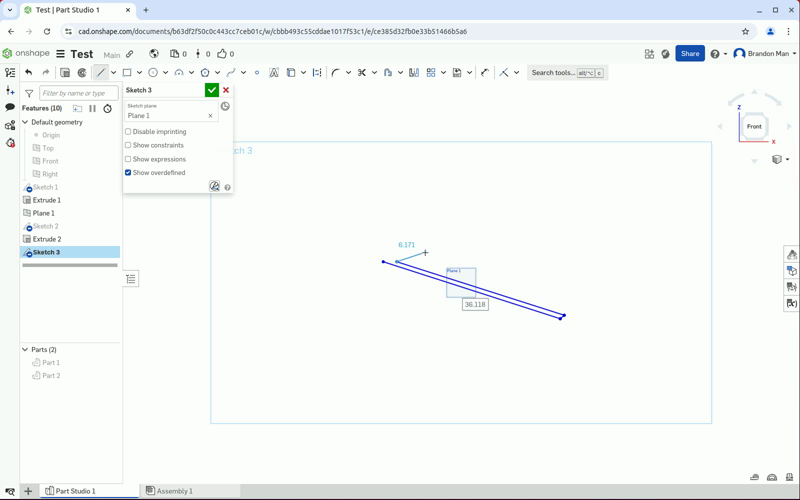
click(425, 252)
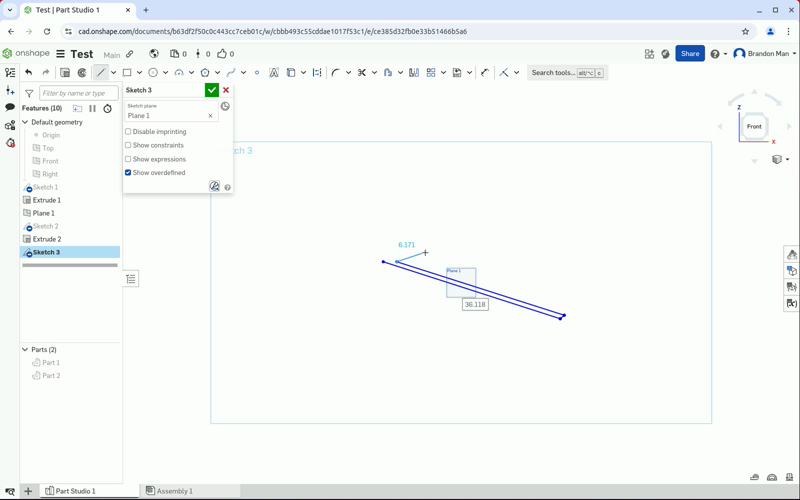
key_up(shift)
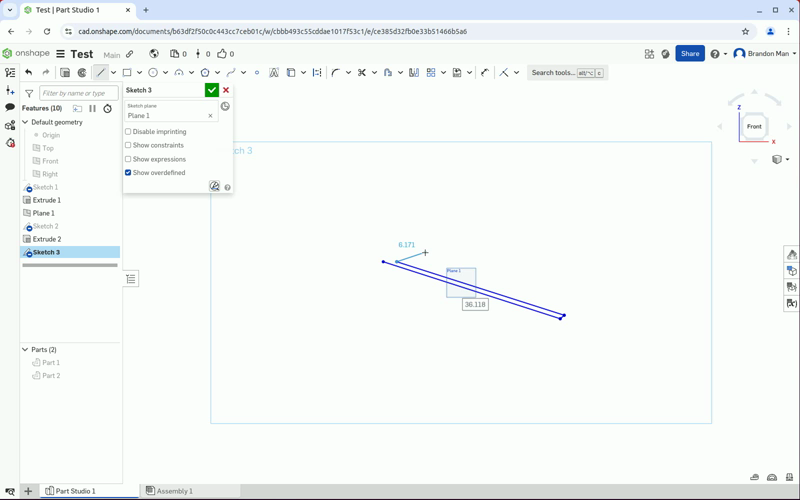
key_down(shift)
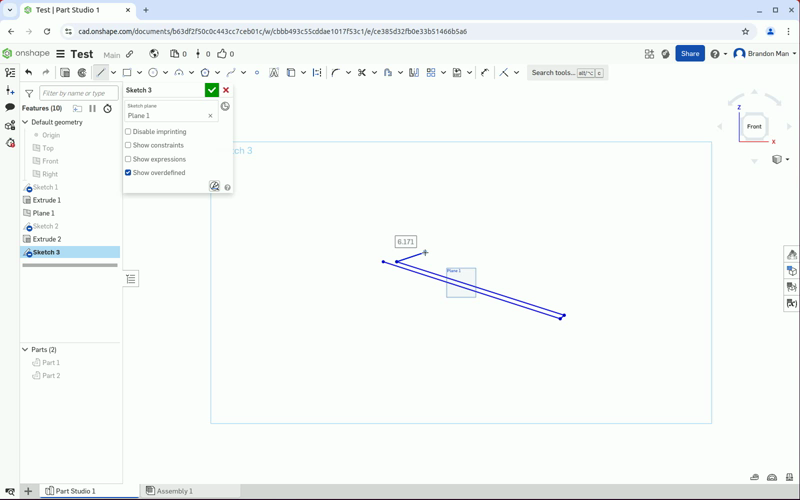
mouse_move(455, 252)
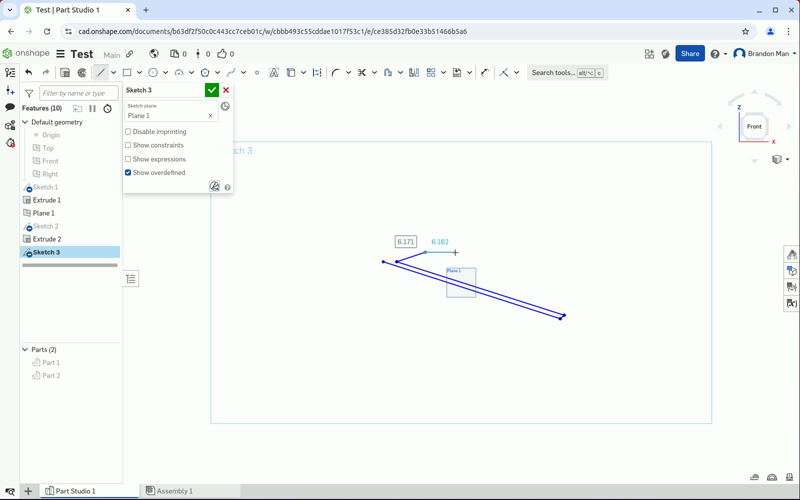
mouse_move(425, 223)
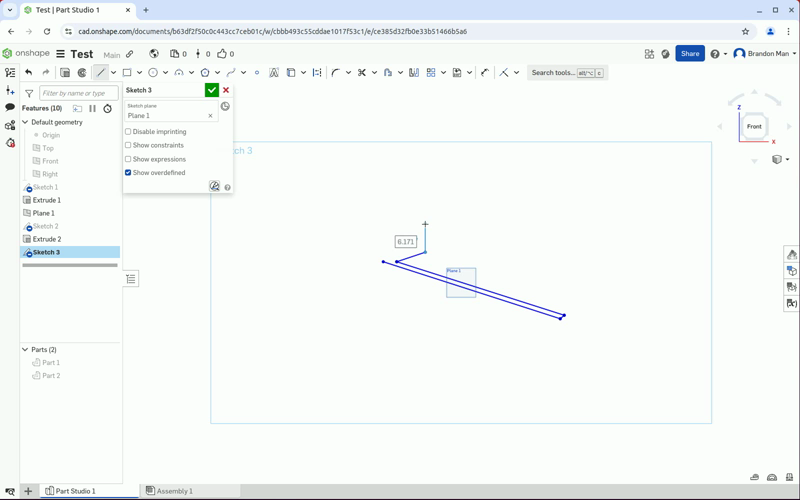
click(425, 223)
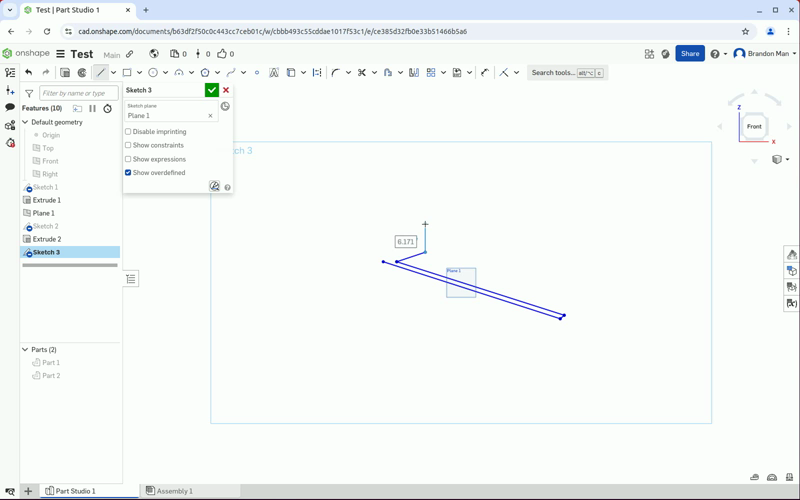
key_up(shift)
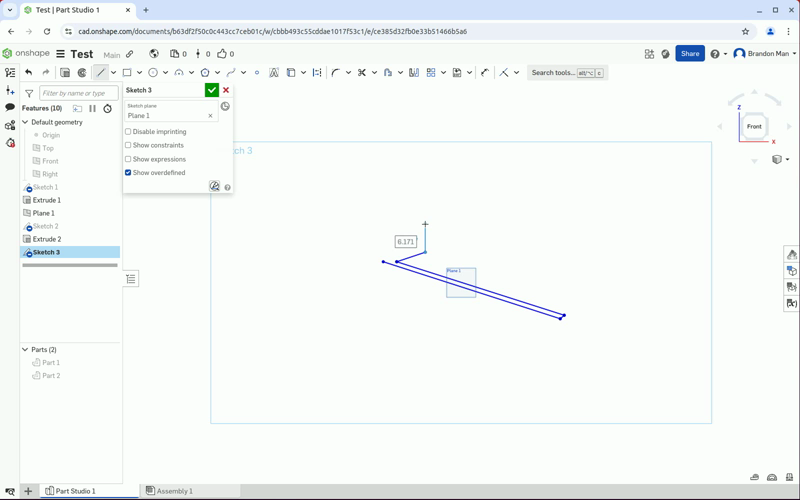
key_down(shift)
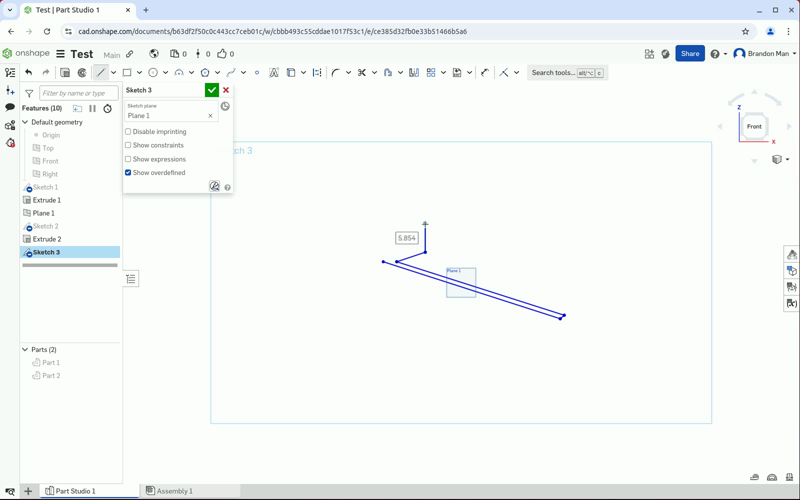
mouse_move(455, 223)
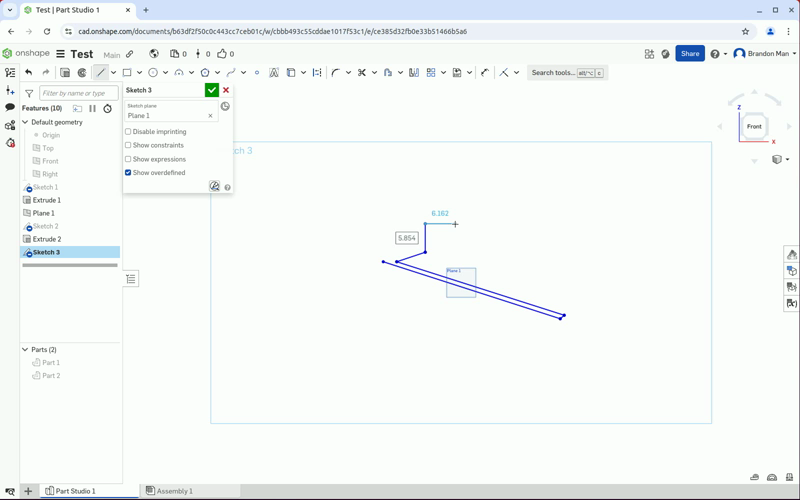
mouse_move(421, 223)
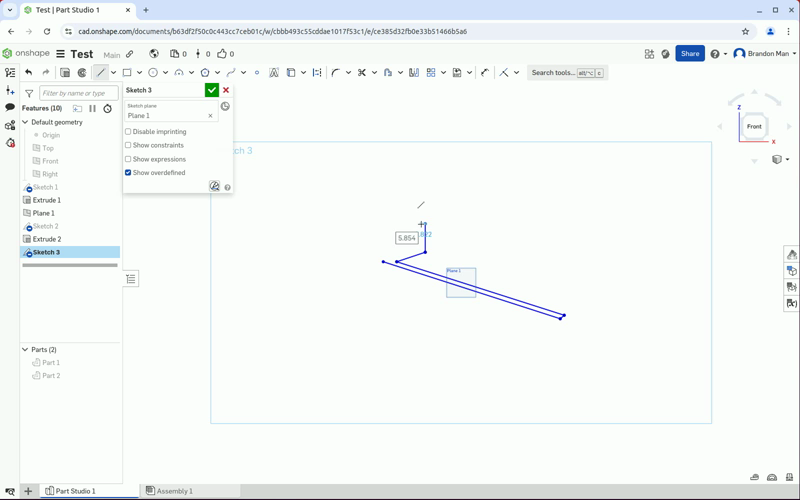
scroll(6)
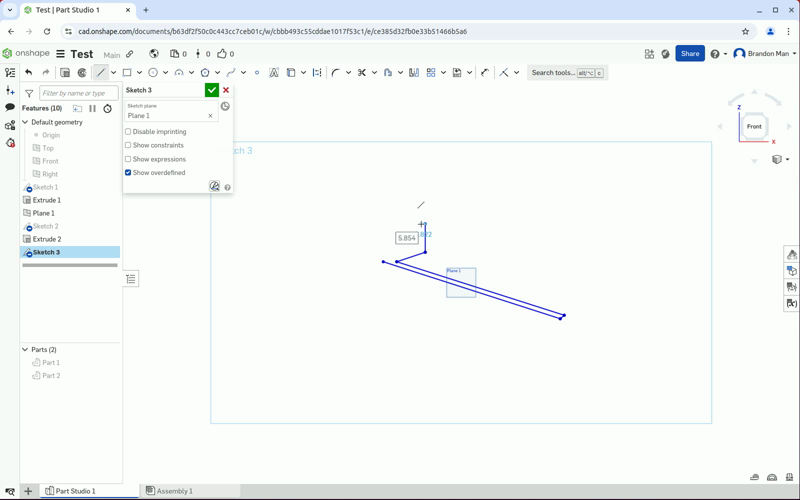
scroll(6)
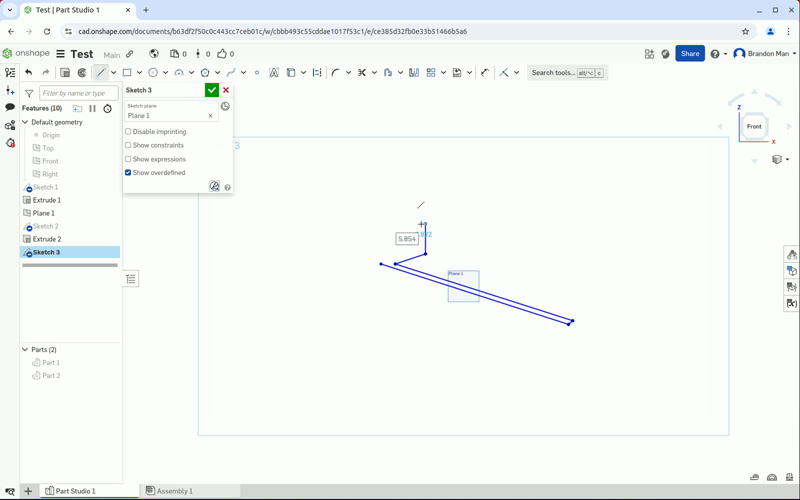
scroll(6)
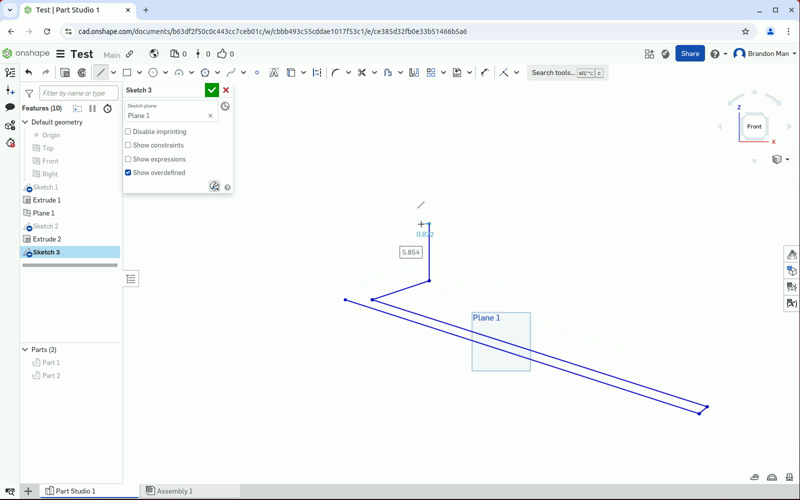
scroll(6)
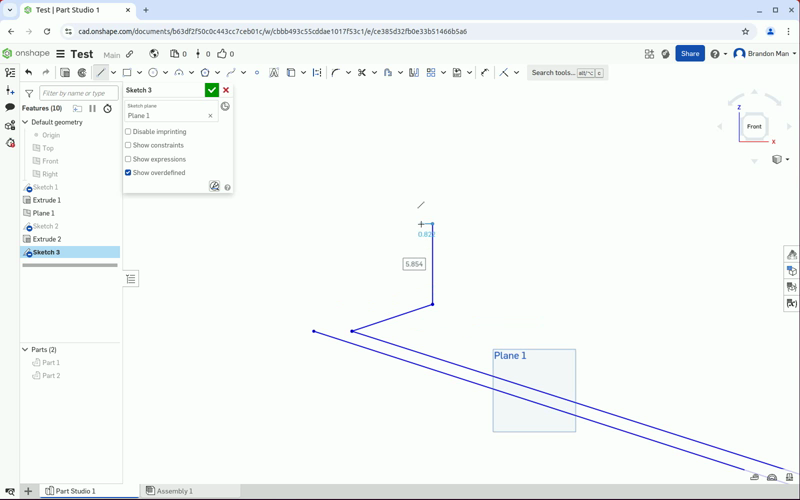
scroll(6)
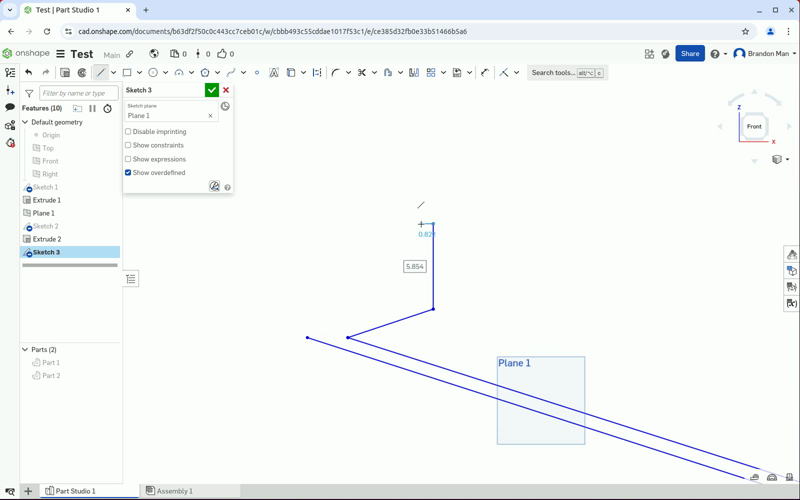
scroll(6)
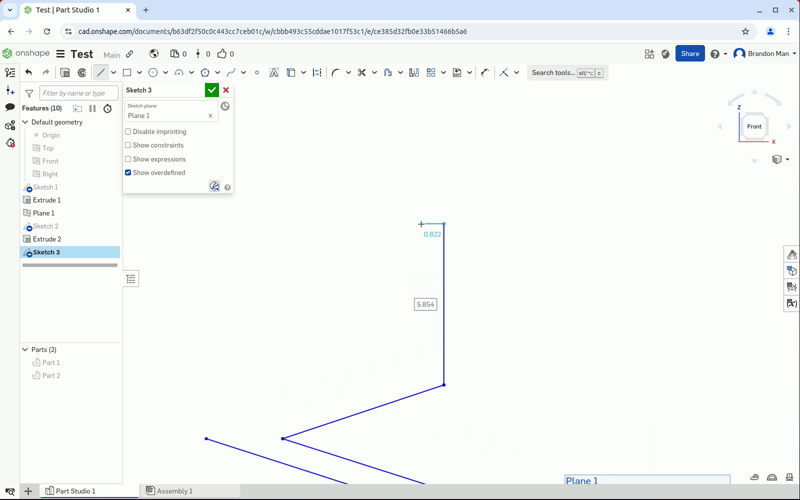
scroll(6)
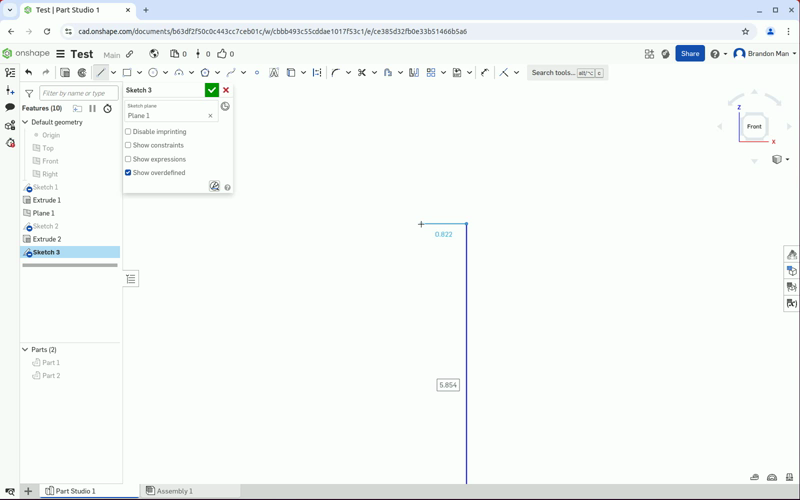
click(421, 223)
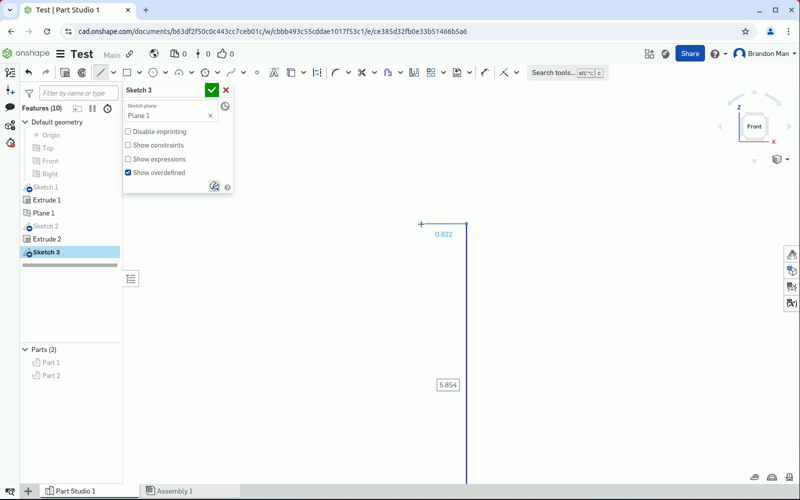
scroll(-6)
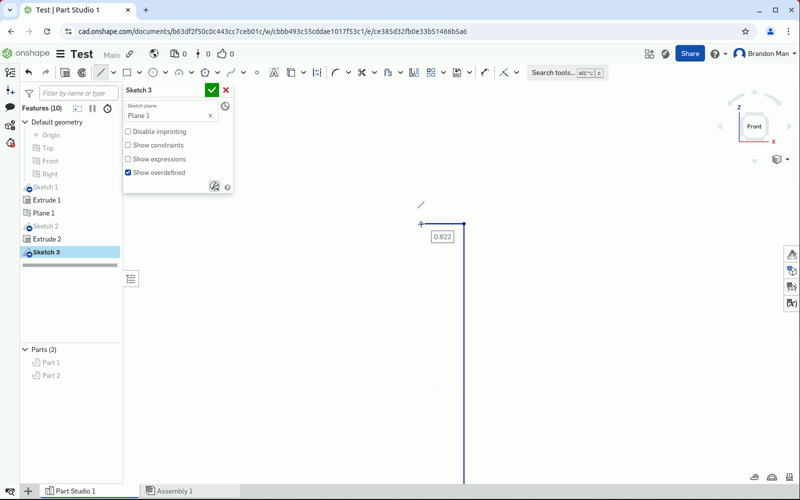
scroll(-6)
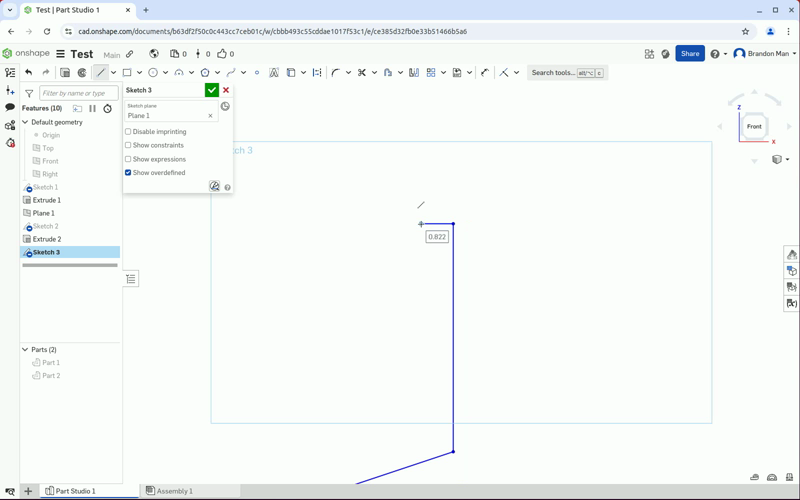
scroll(-6)
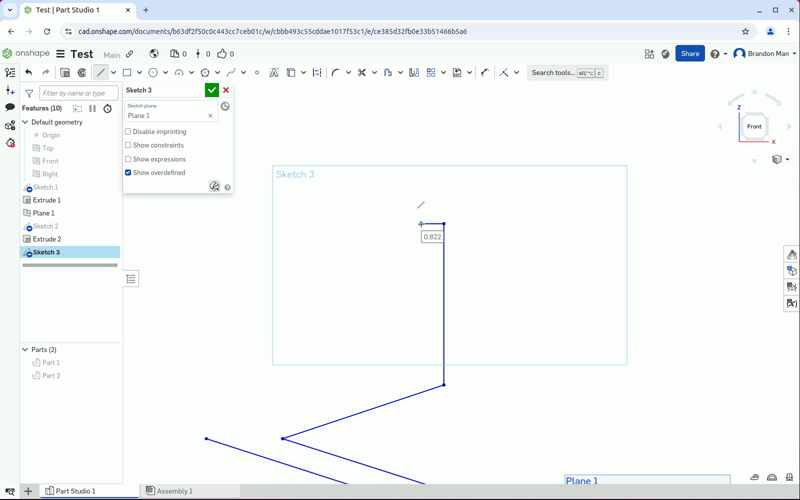
scroll(-6)
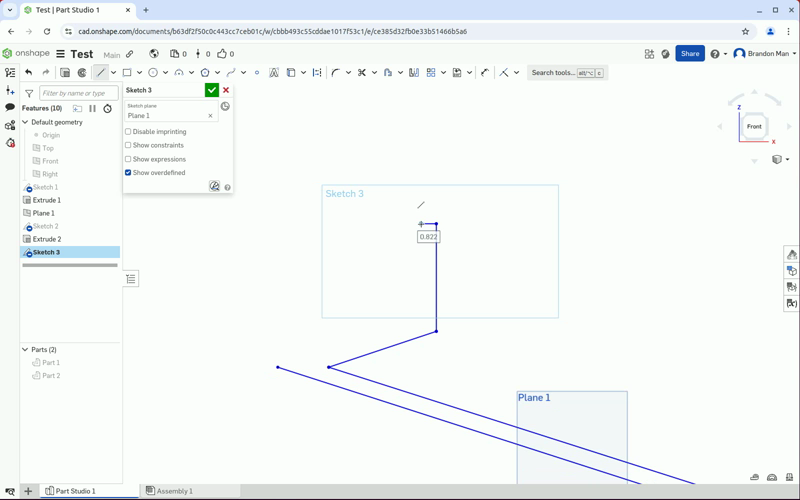
scroll(-6)
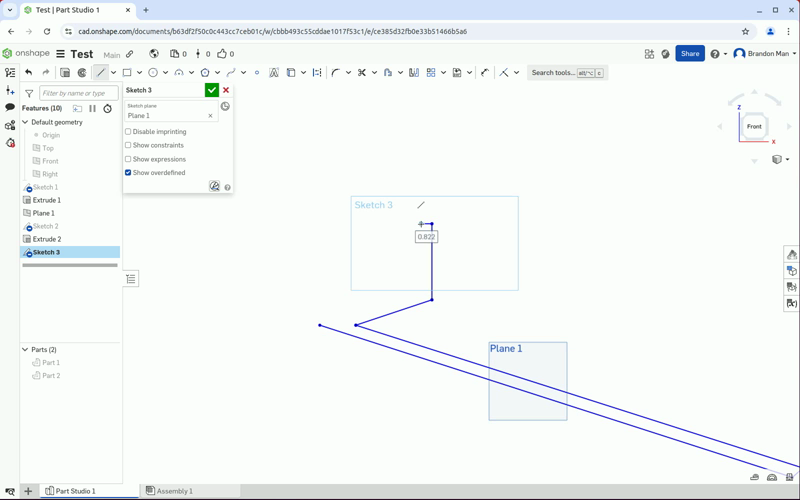
scroll(-6)
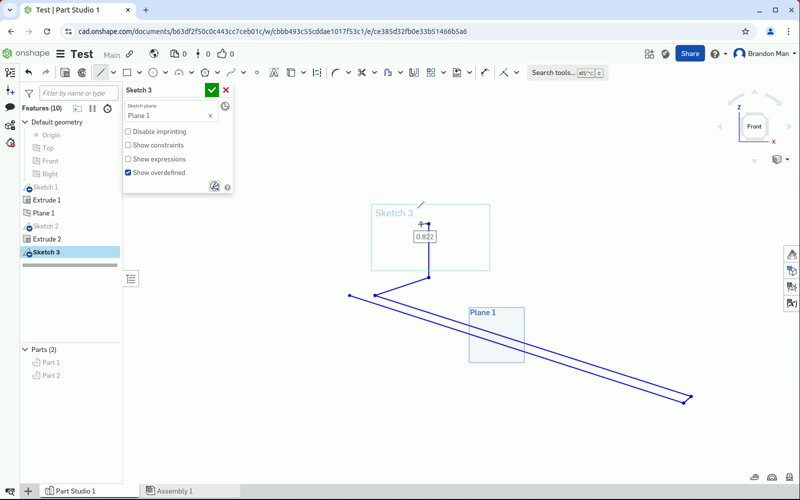
scroll(-6)
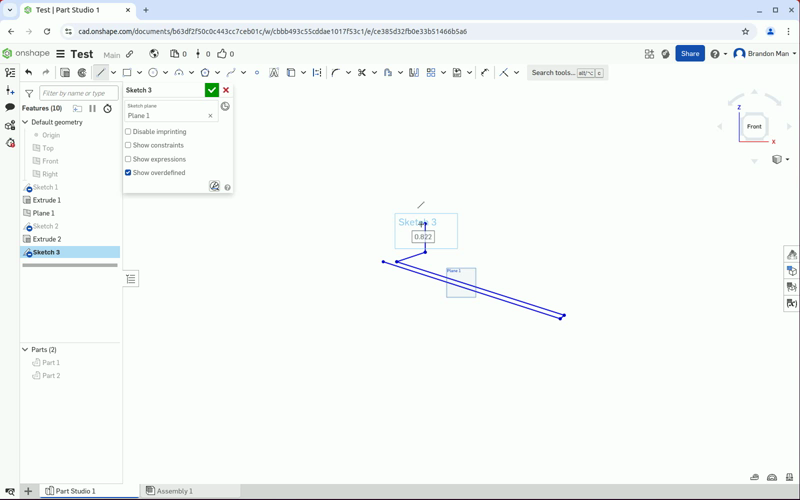
key_up(shift)
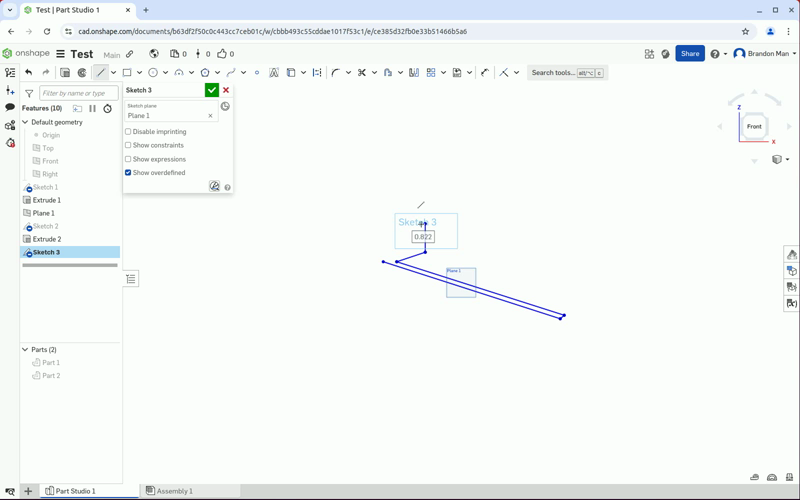
key_down(shift)
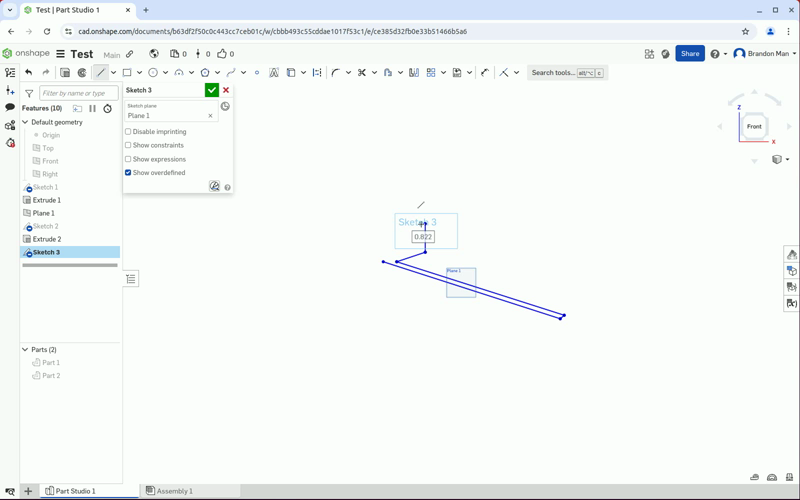
mouse_move(451, 223)
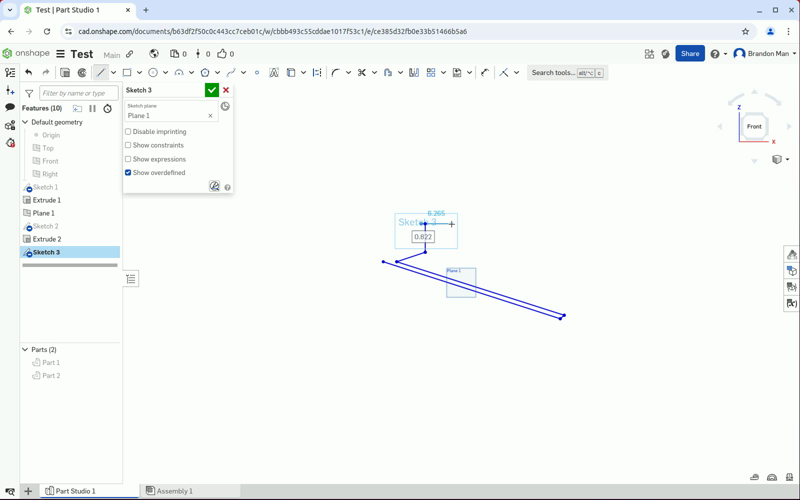
mouse_move(421, 233)
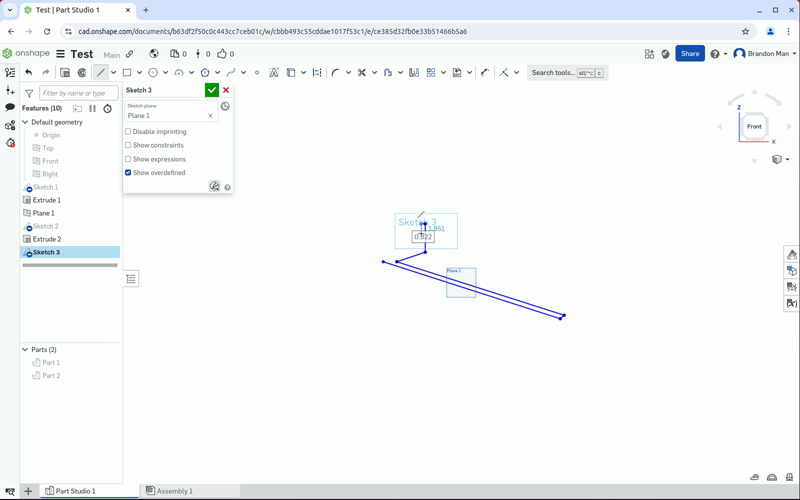
click(421, 233)
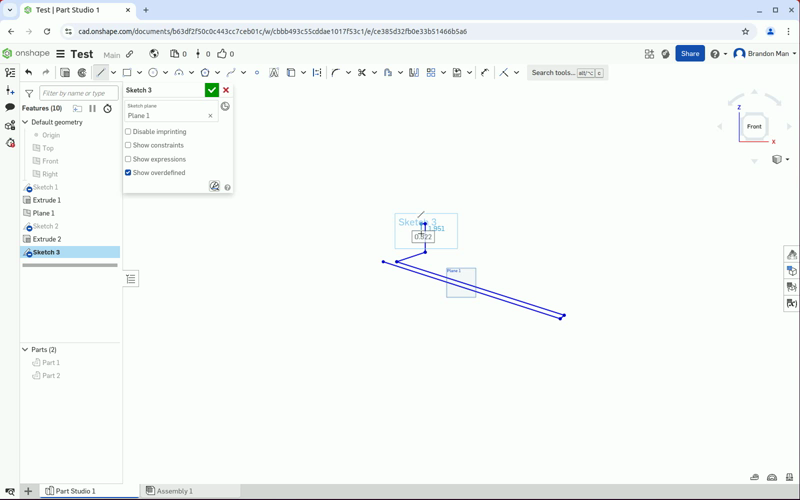
key_up(shift)
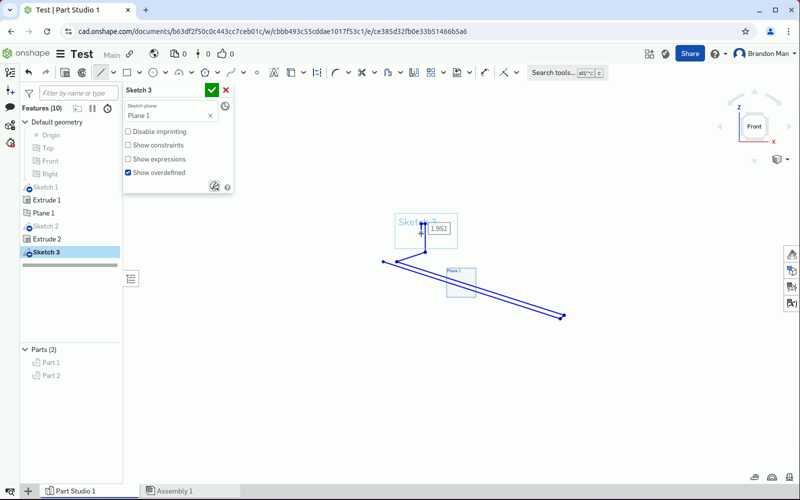
key_down(shift)
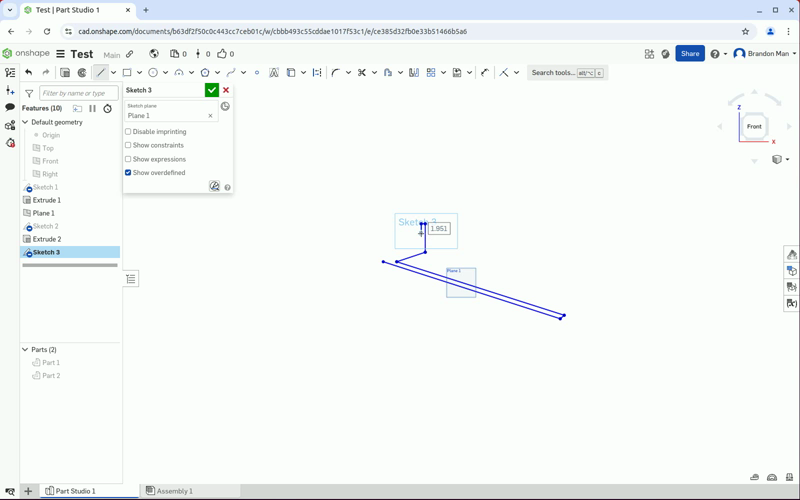
mouse_move(451, 233)
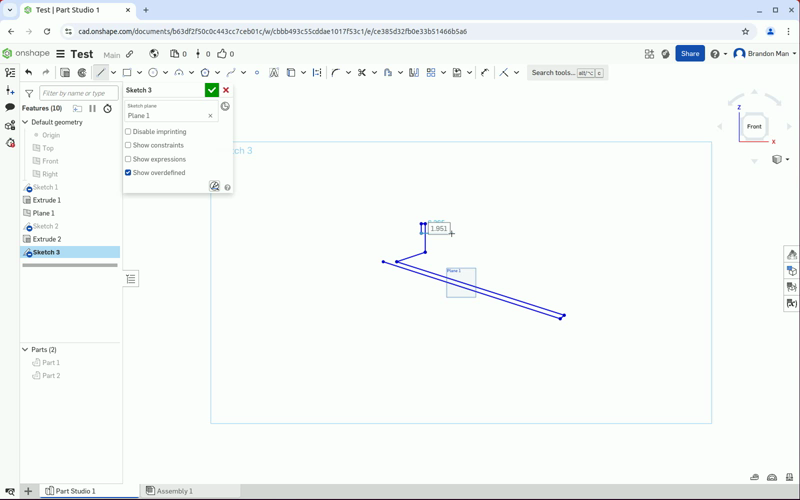
mouse_move(421, 248)
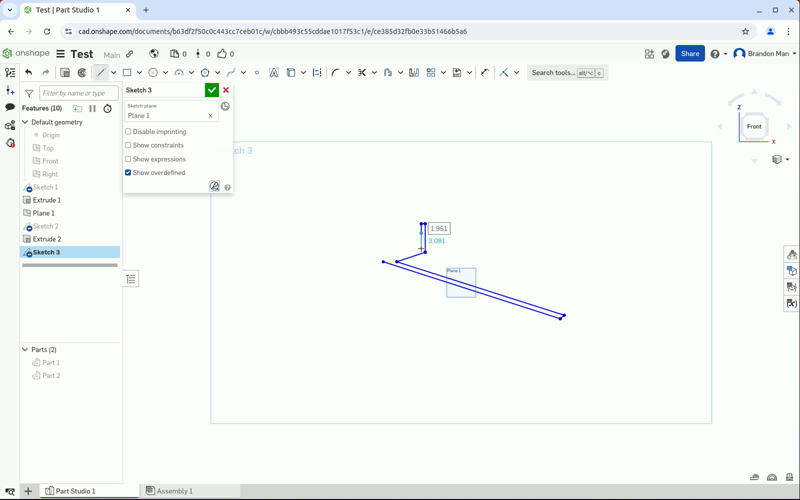
click(421, 248)
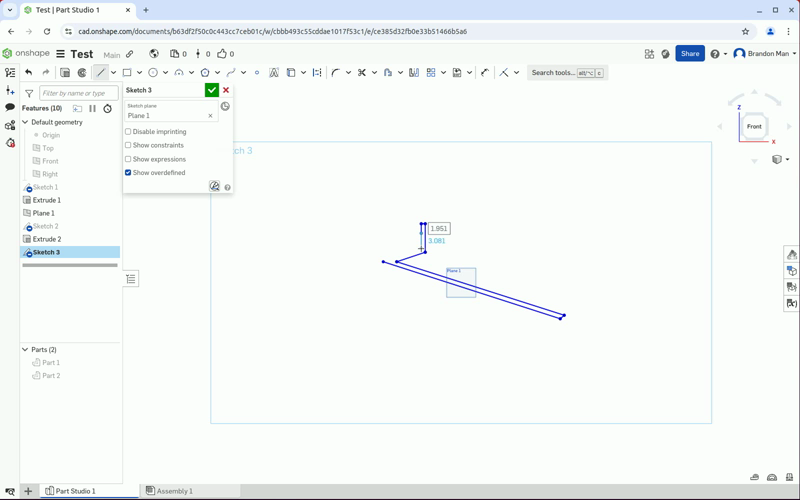
key_up(shift)
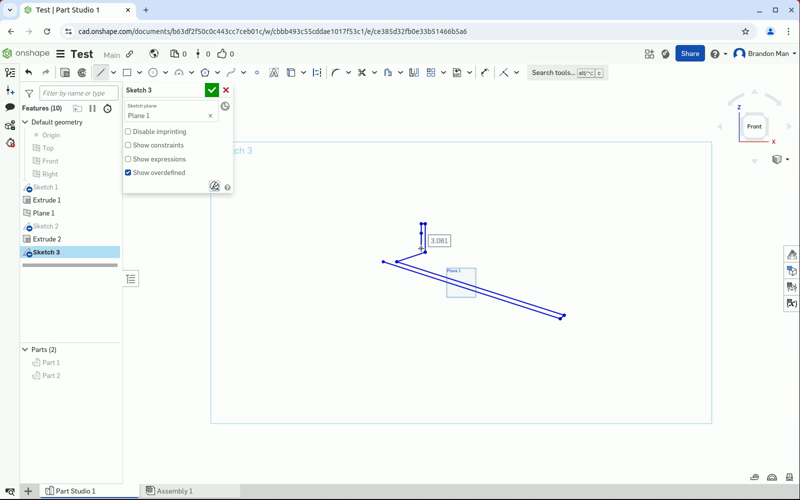
key_down(shift)
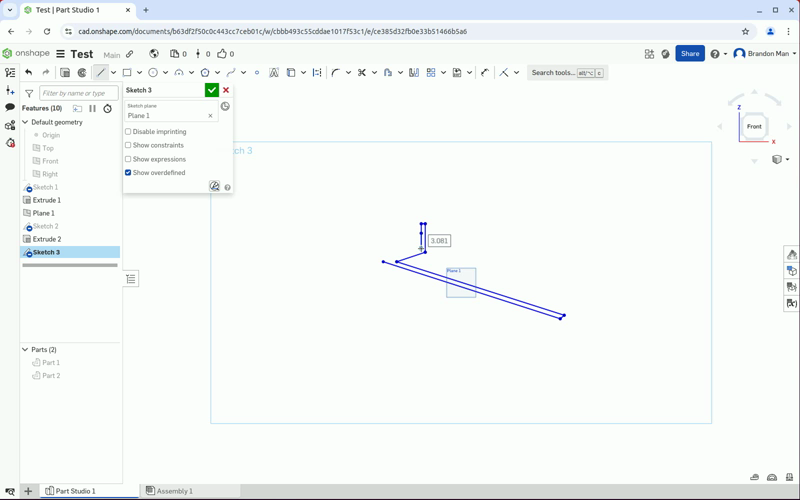
mouse_move(451, 248)
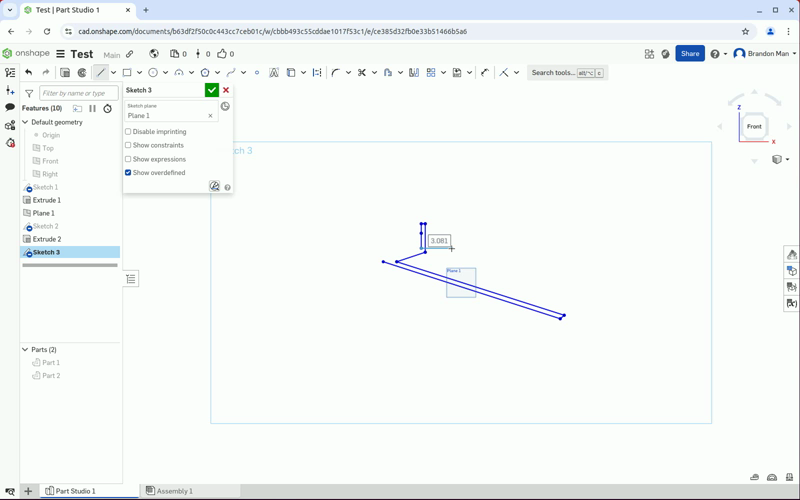
mouse_move(389, 259)
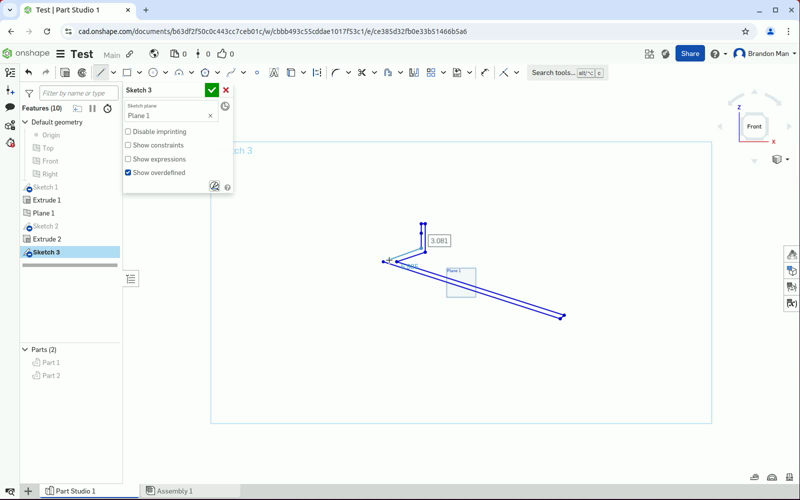
click(389, 259)
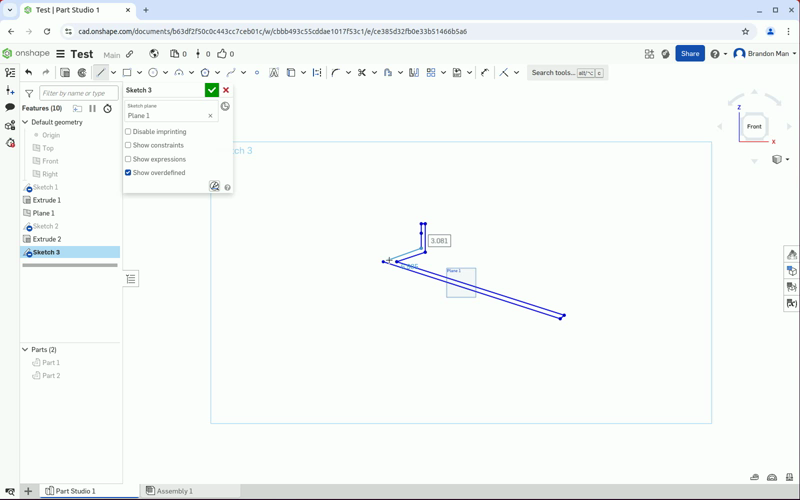
key_up(shift)
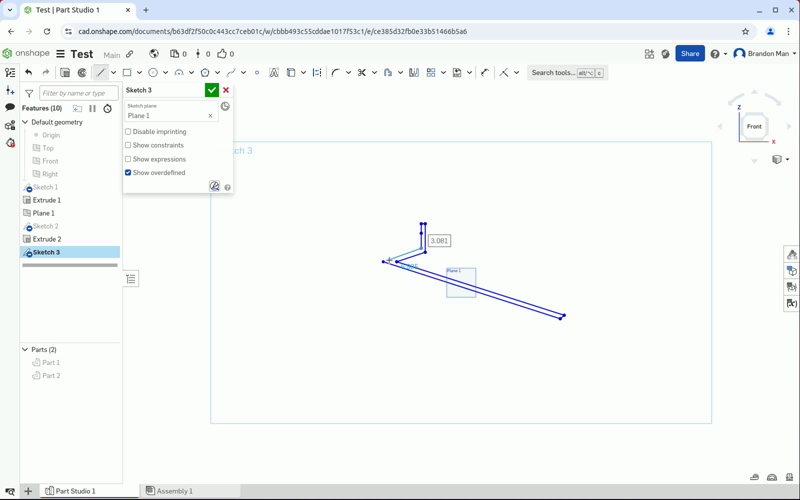
mouse_move(419, 259)
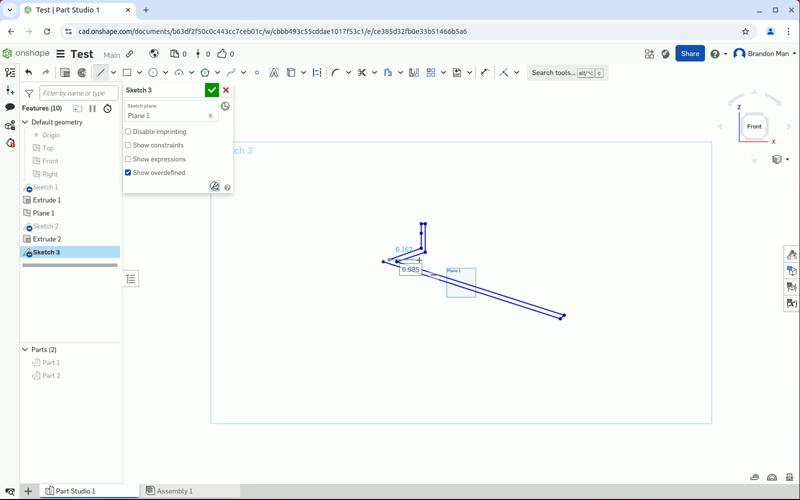
key_down(shift)
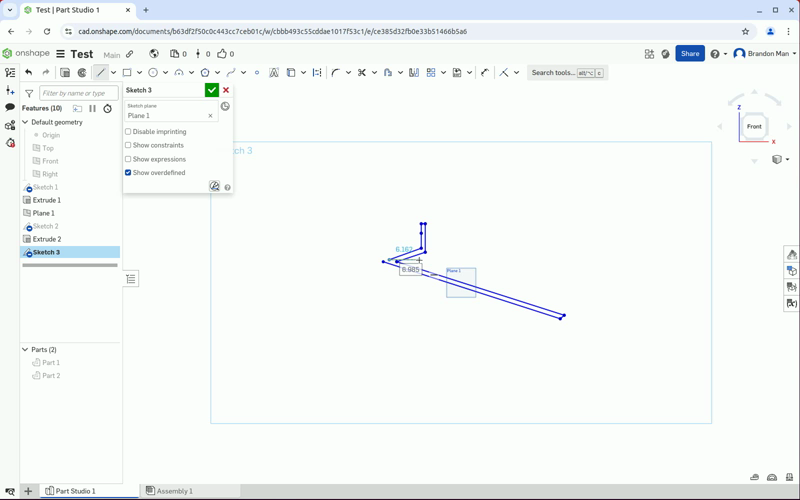
mouse_move(383, 261)
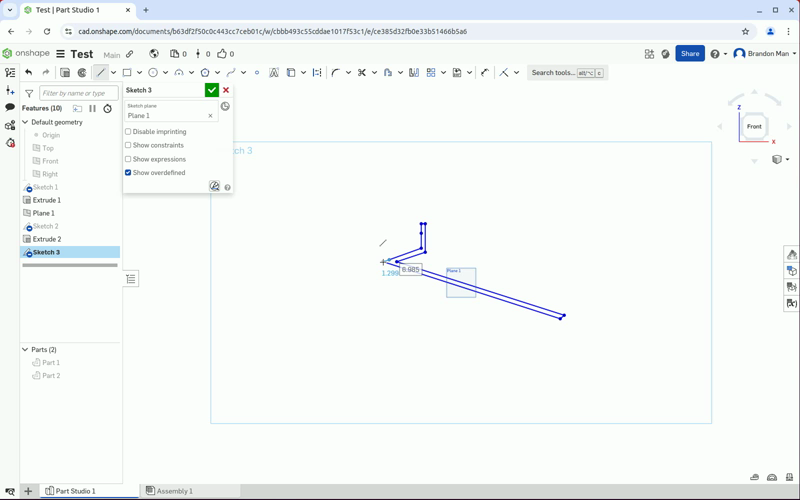
scroll(6)
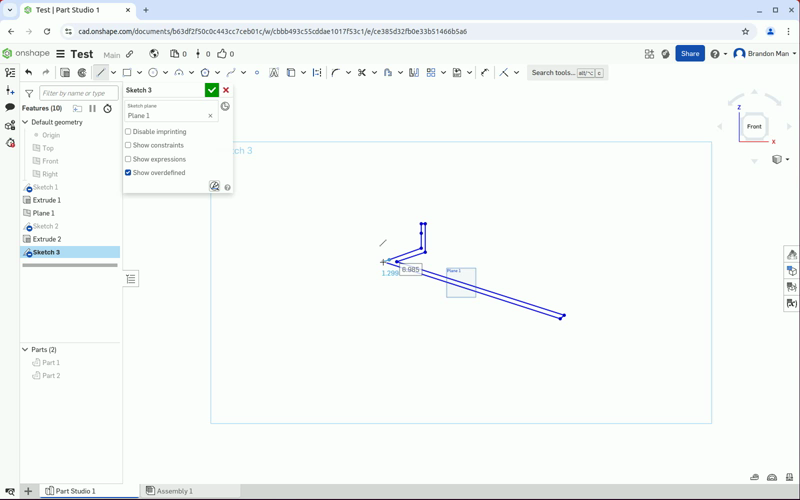
scroll(6)
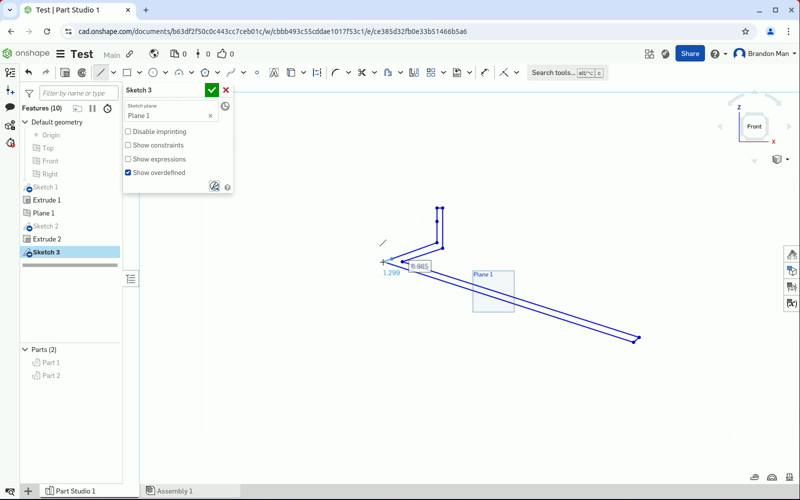
scroll(6)
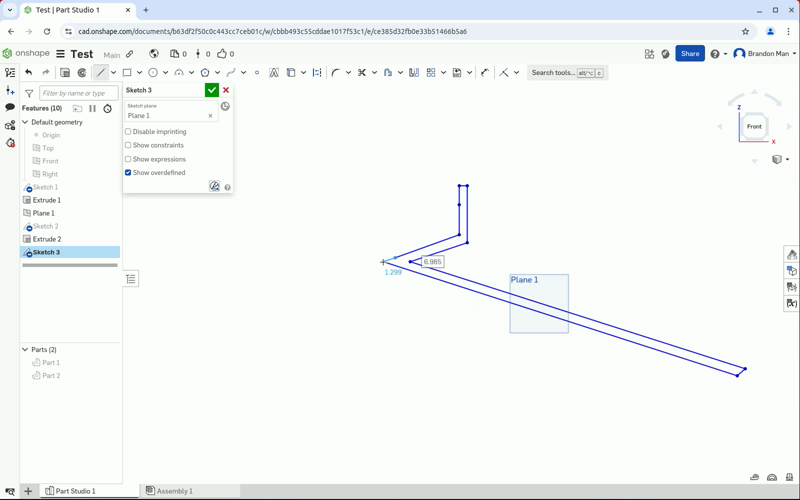
scroll(6)
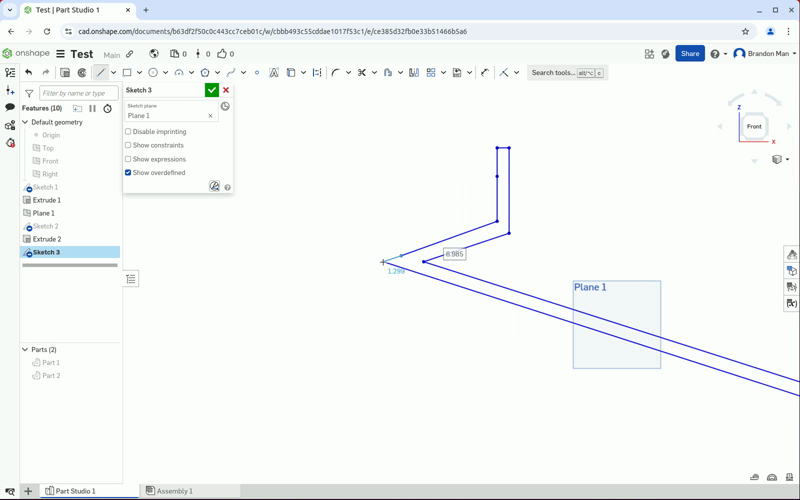
scroll(6)
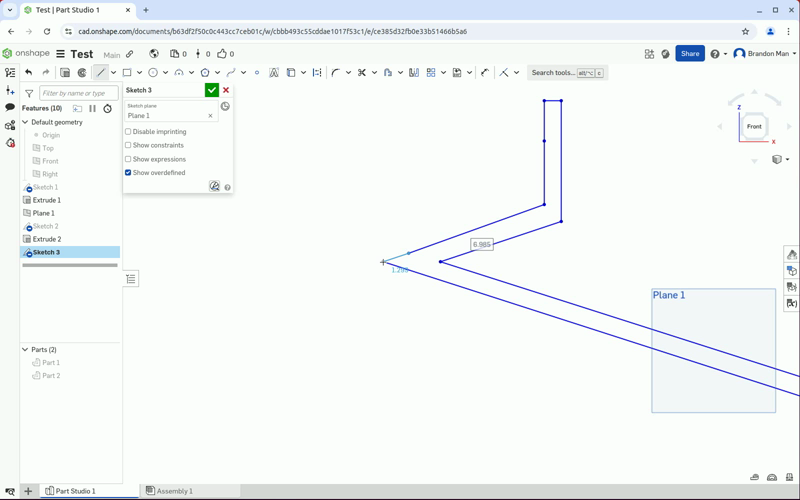
scroll(6)
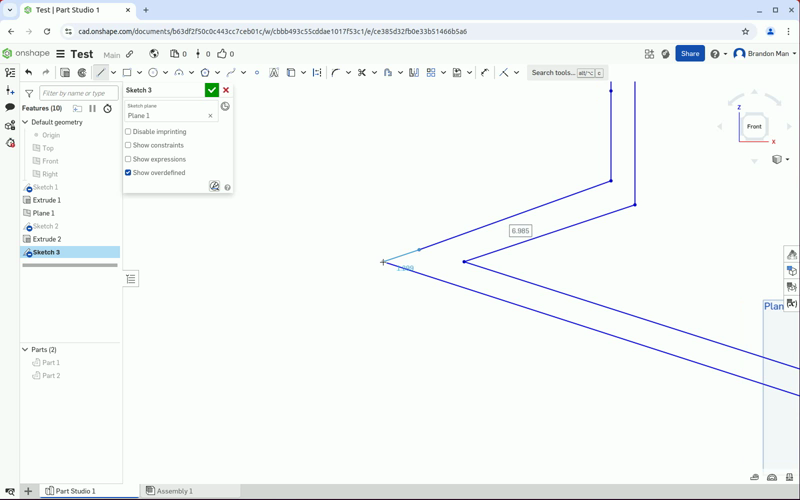
scroll(6)
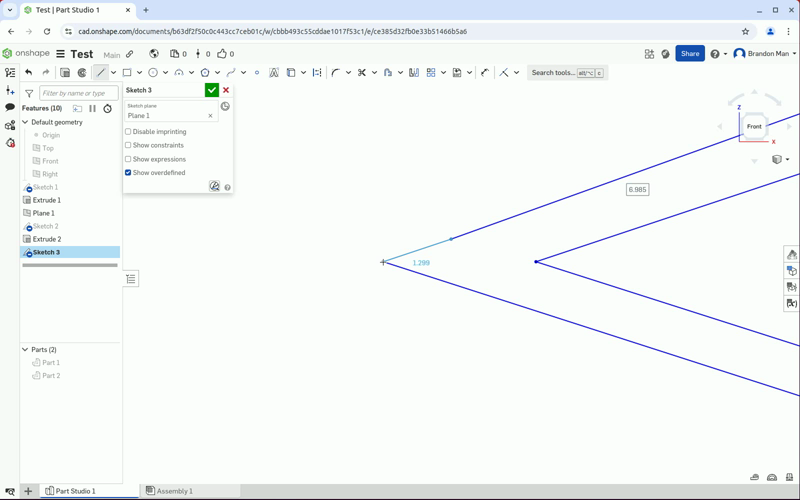
key_up(shift)
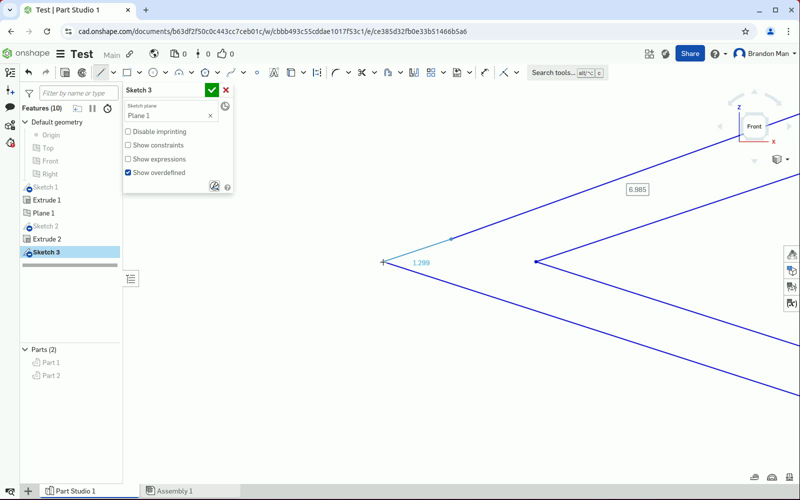
click(383, 261)
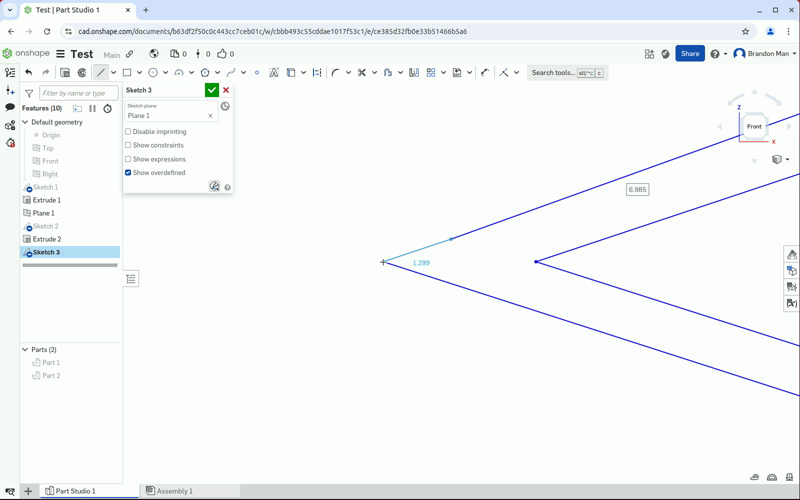
scroll(-6)
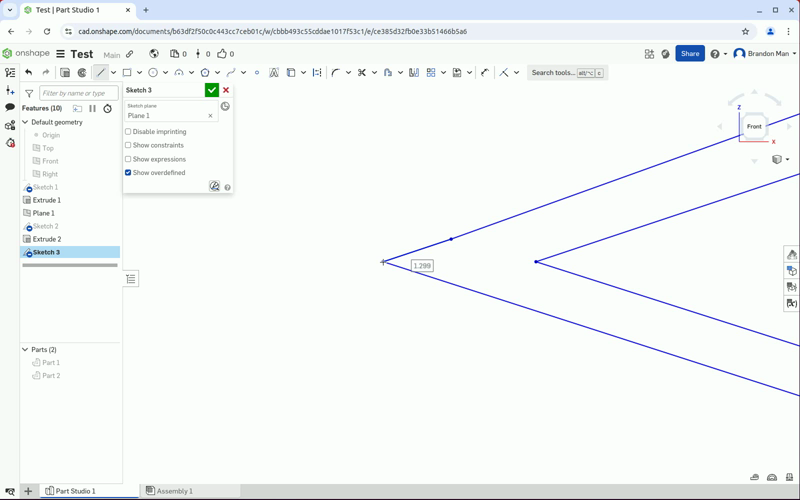
scroll(-6)
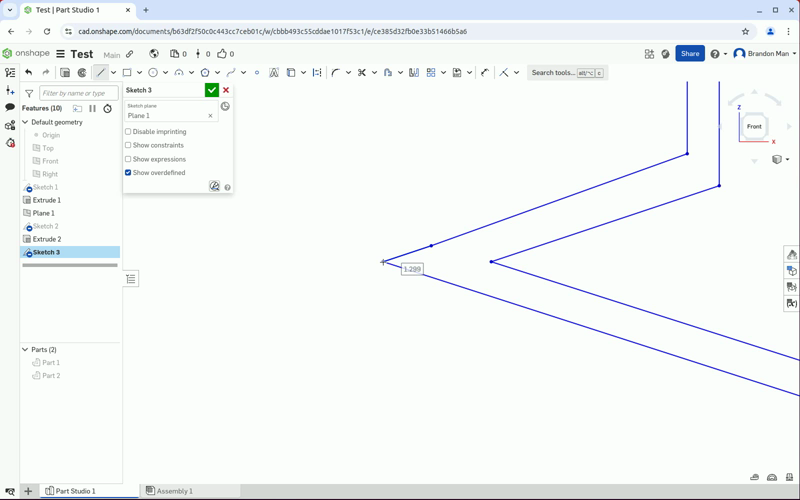
scroll(-6)
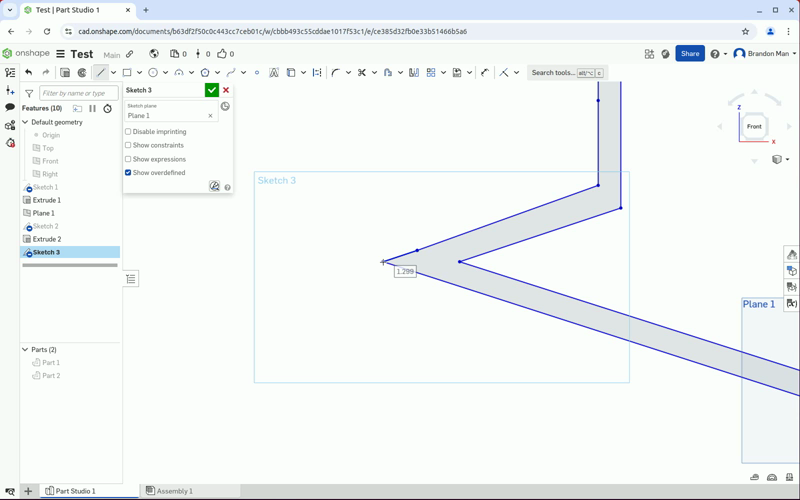
scroll(-6)
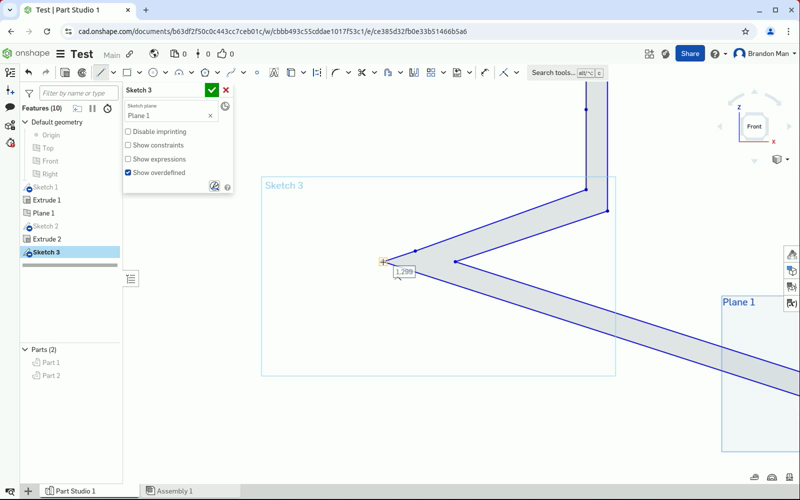
scroll(-6)
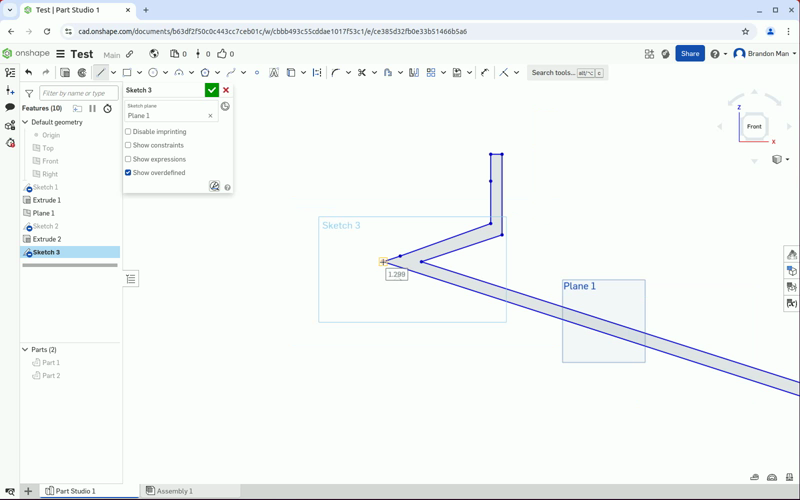
scroll(-6)
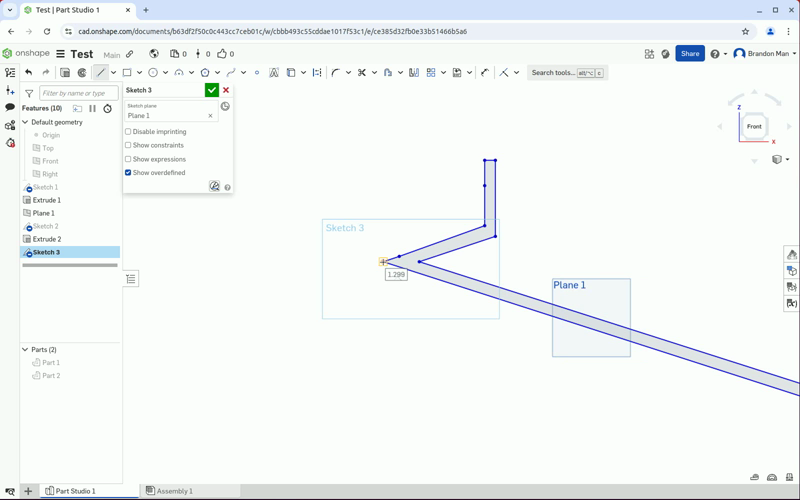
scroll(-6)
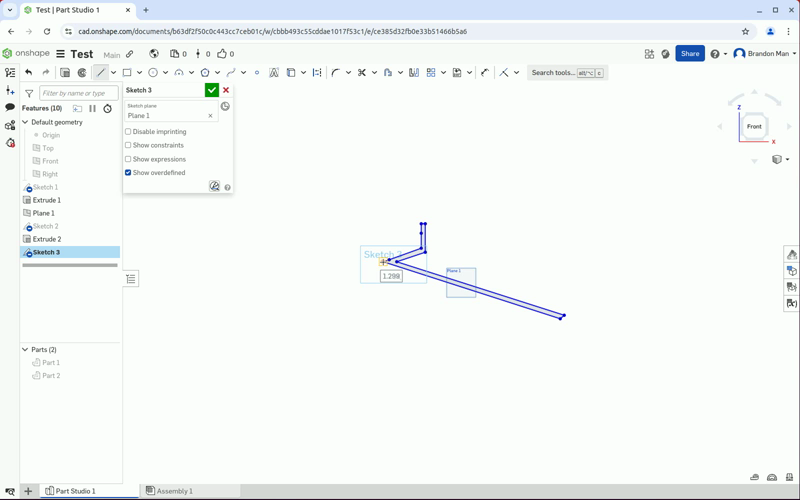
key(esc)
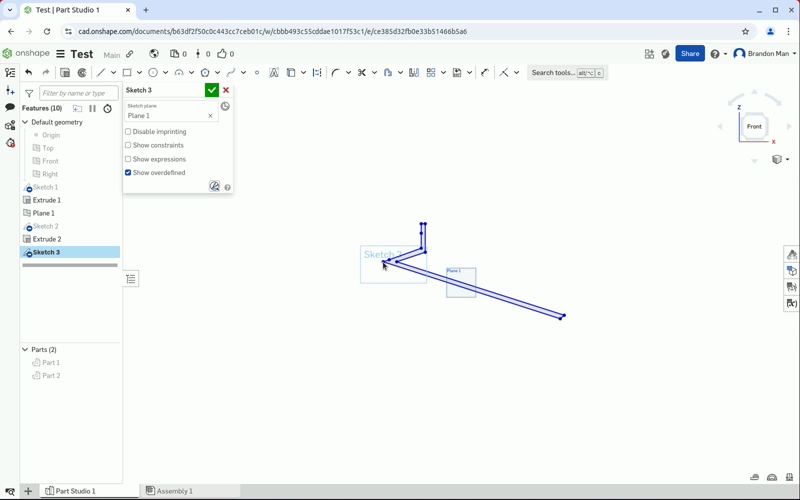
mouse_move(395, 264)
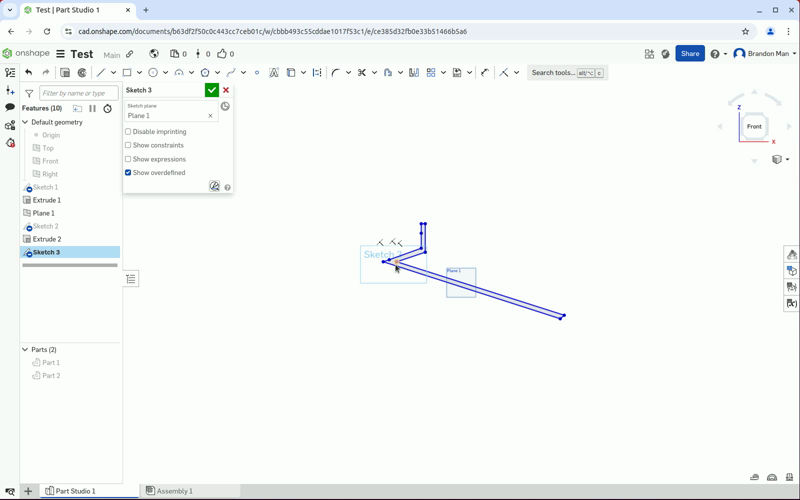
scroll(6)
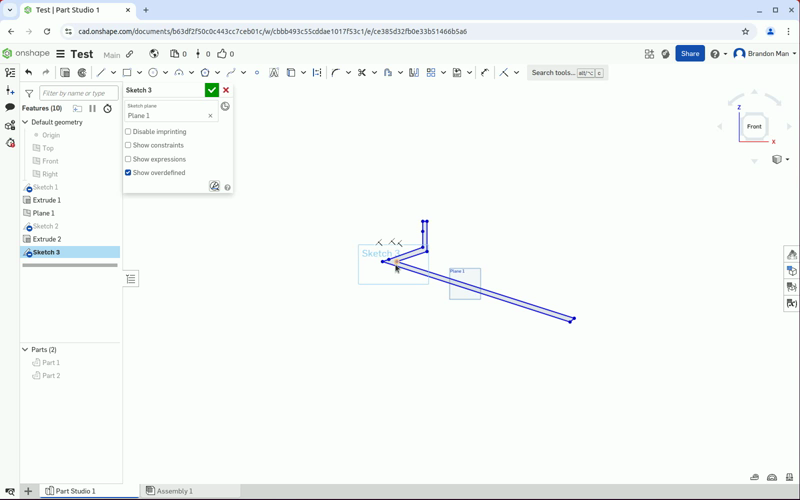
scroll(6)
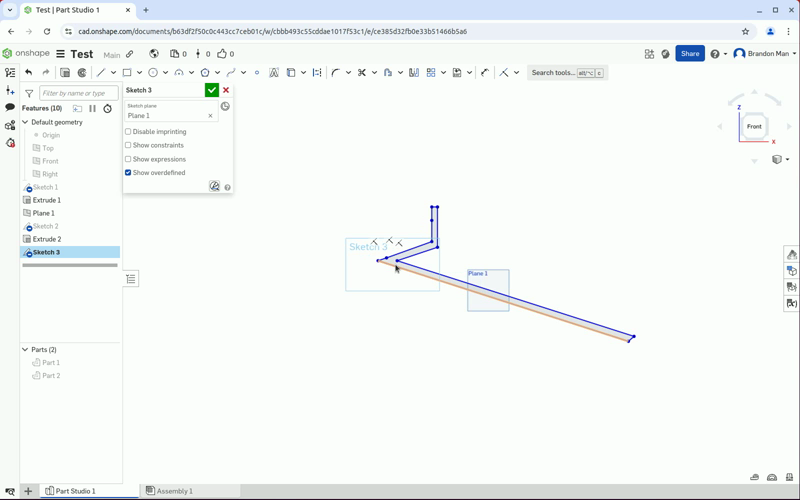
scroll(6)
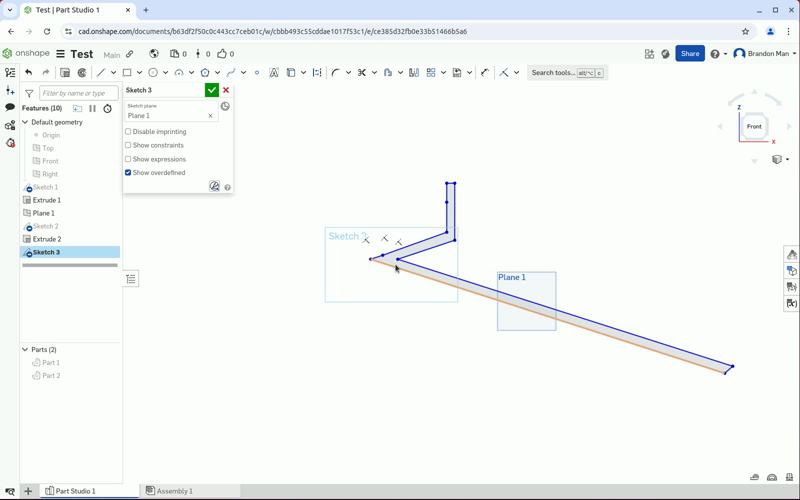
scroll(6)
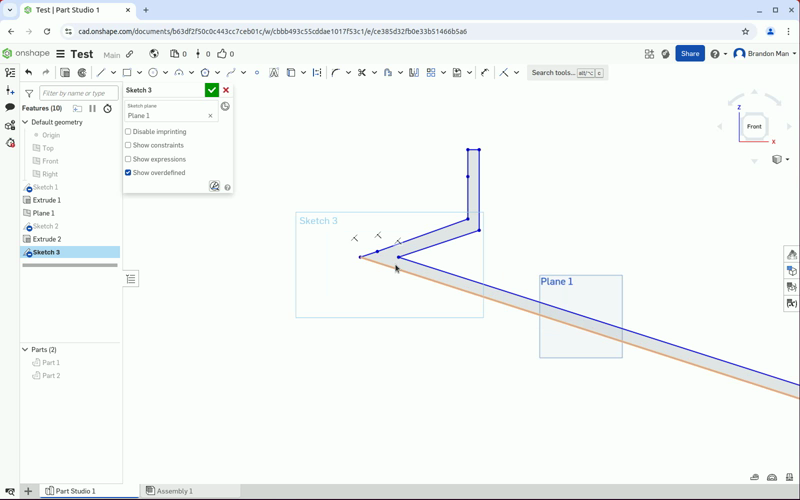
scroll(6)
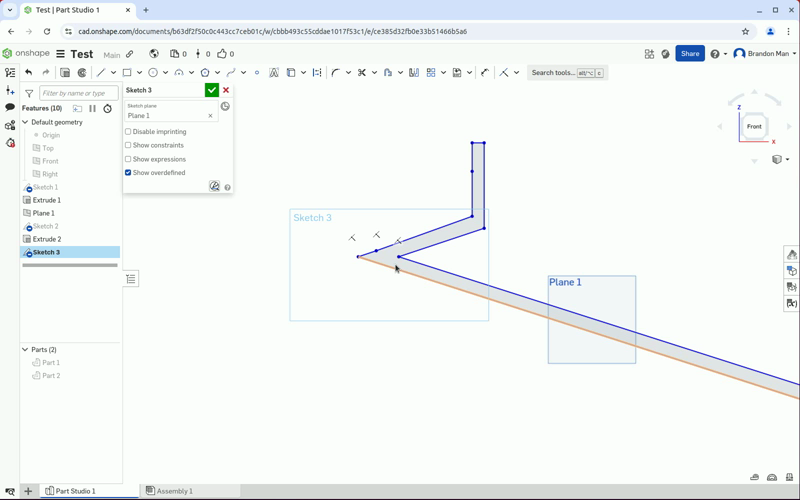
scroll(6)
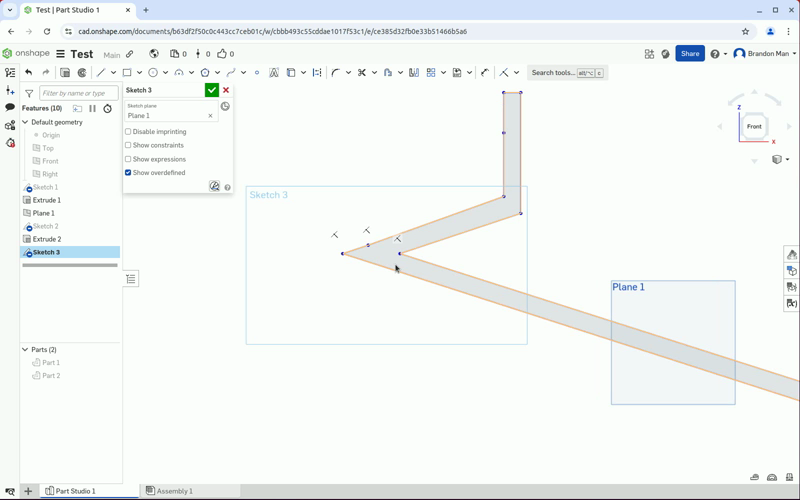
scroll(6)
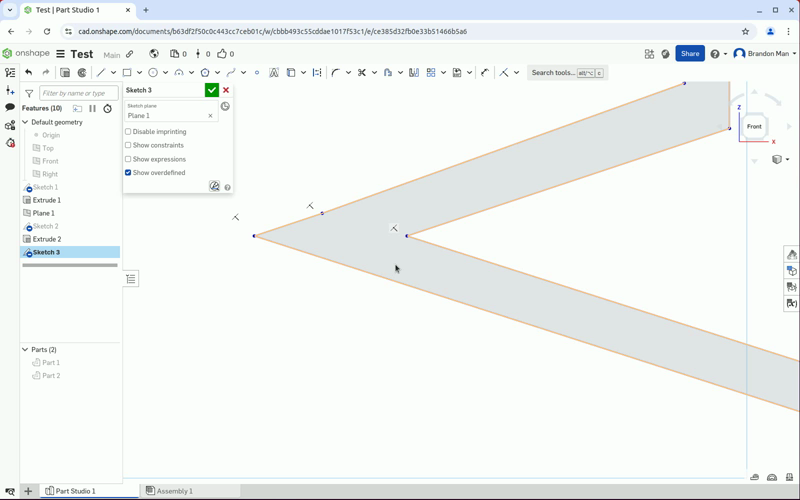
click(395, 264)
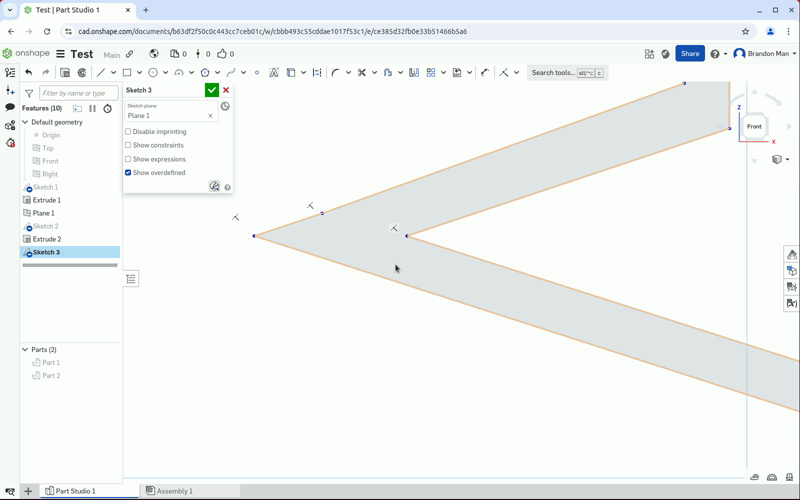
scroll(-6)
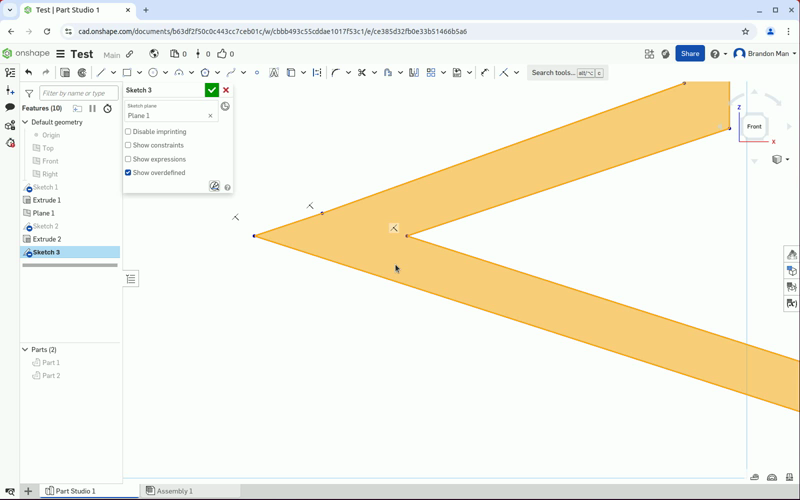
scroll(-6)
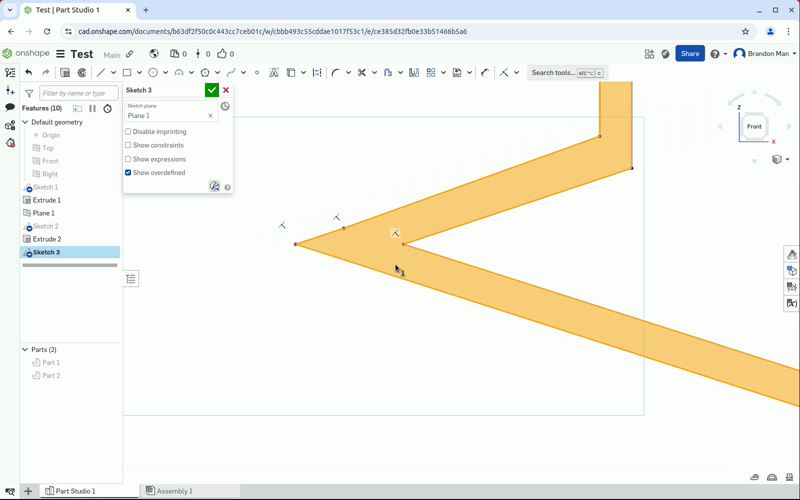
scroll(-6)
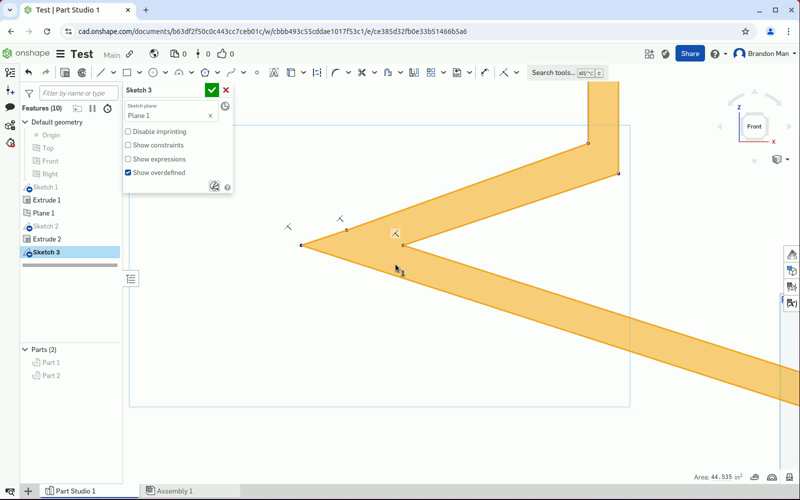
scroll(-6)
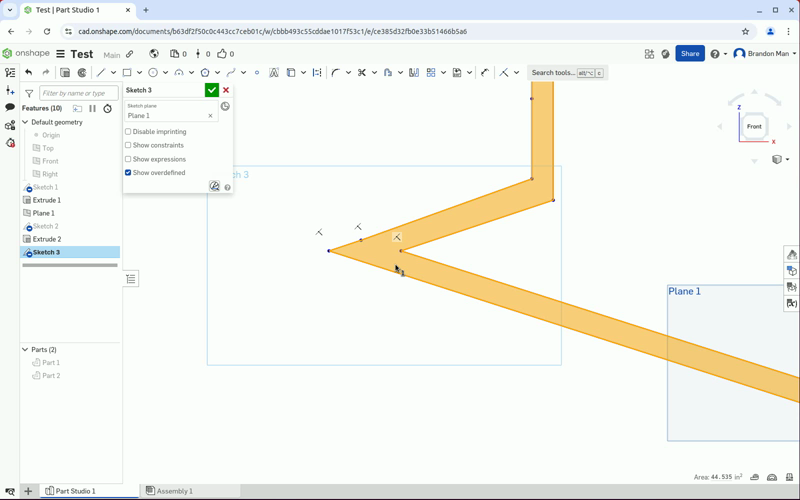
scroll(-6)
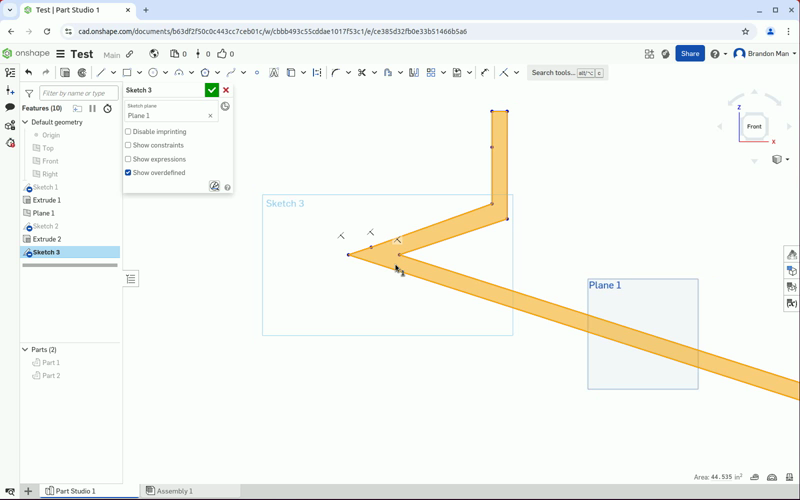
scroll(-6)
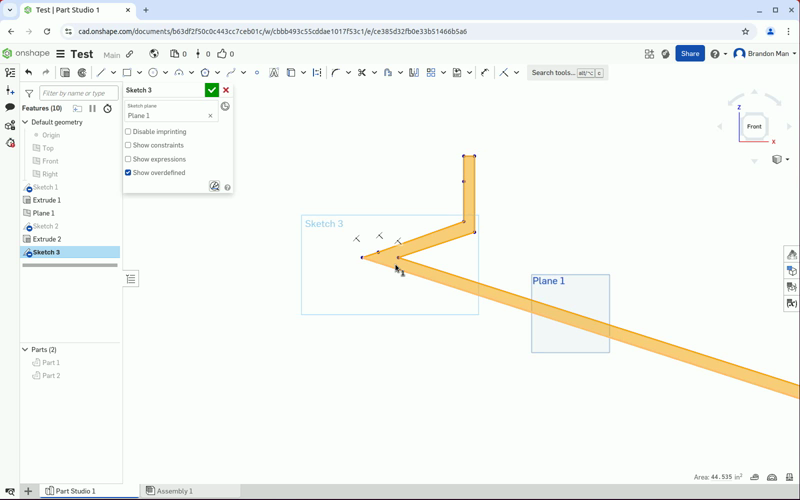
scroll(-6)
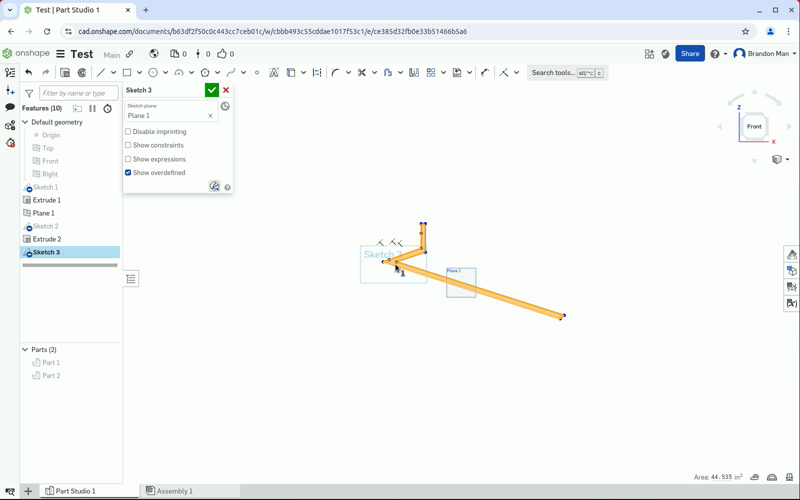
mouse_move(73, 352)
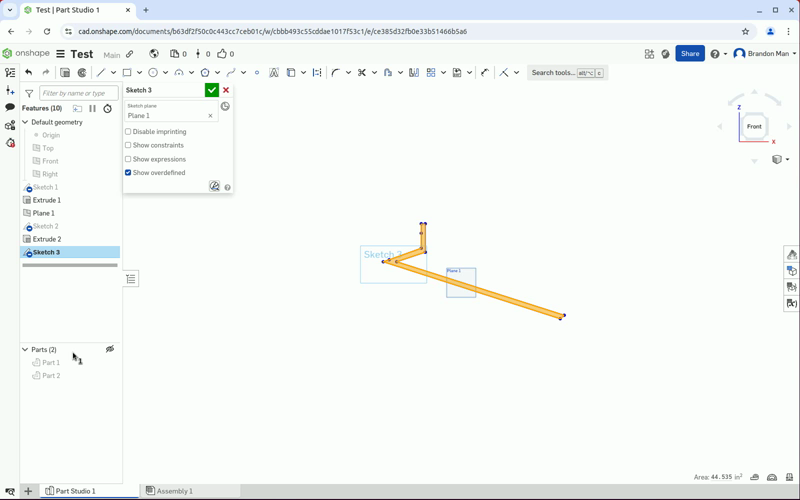
key(shift+y)
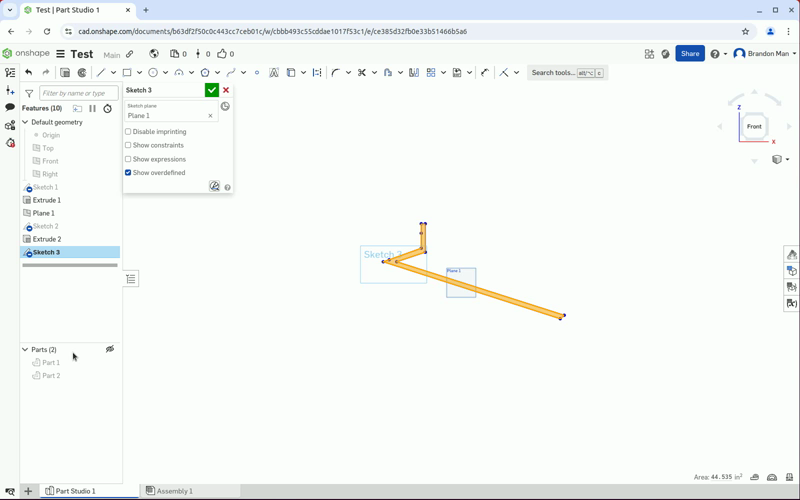
key(shift+e)
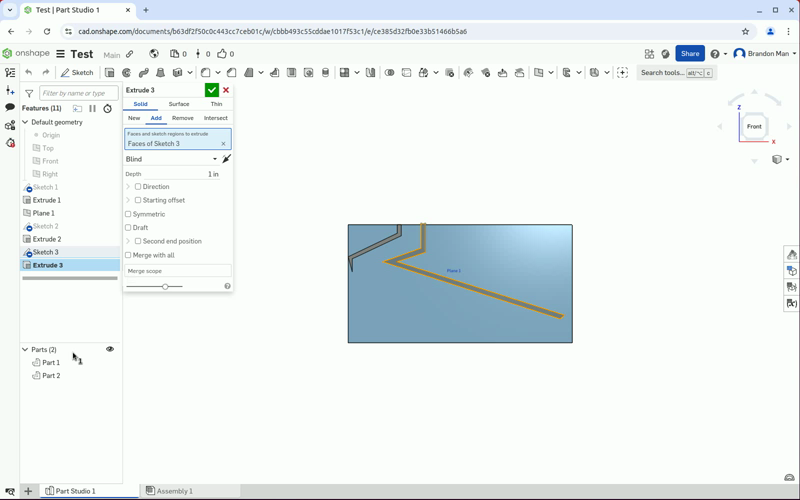
mouse_move(143, 106)
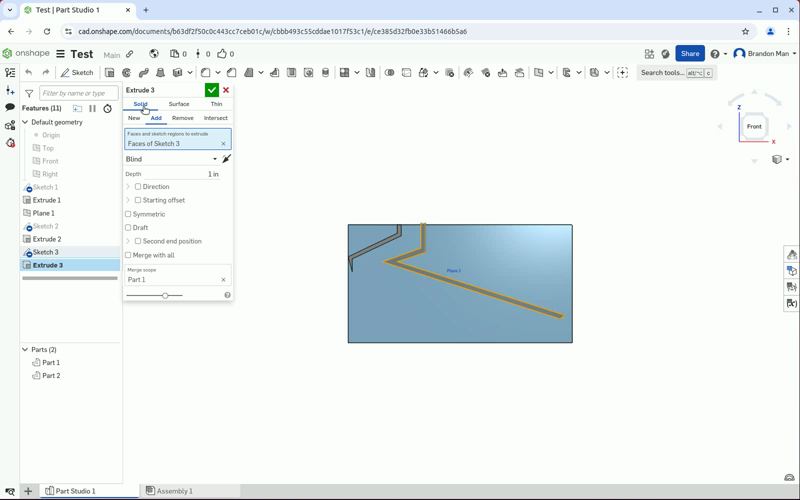
click(143, 106)
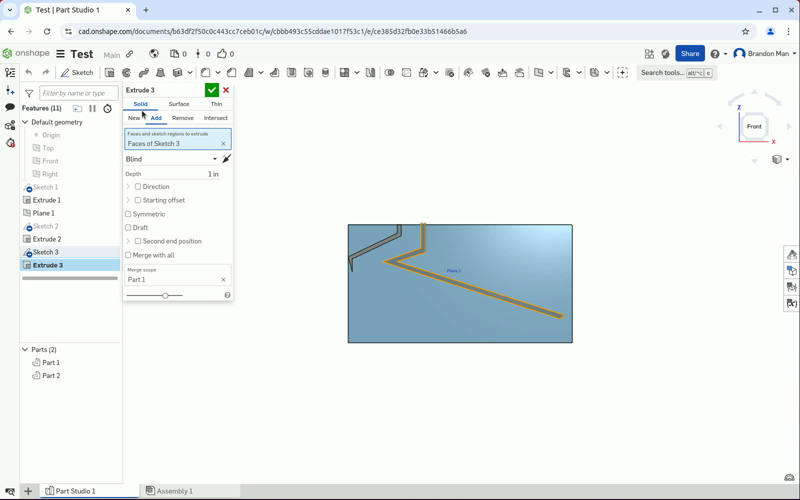
mouse_move(137, 120)
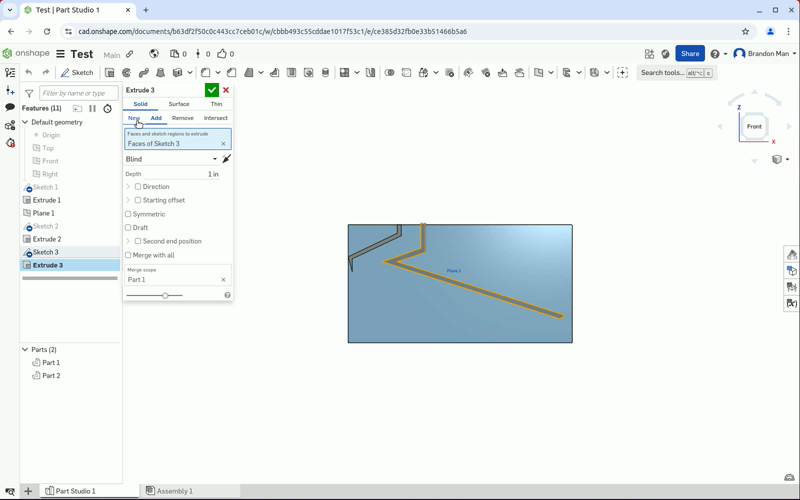
click(137, 120)
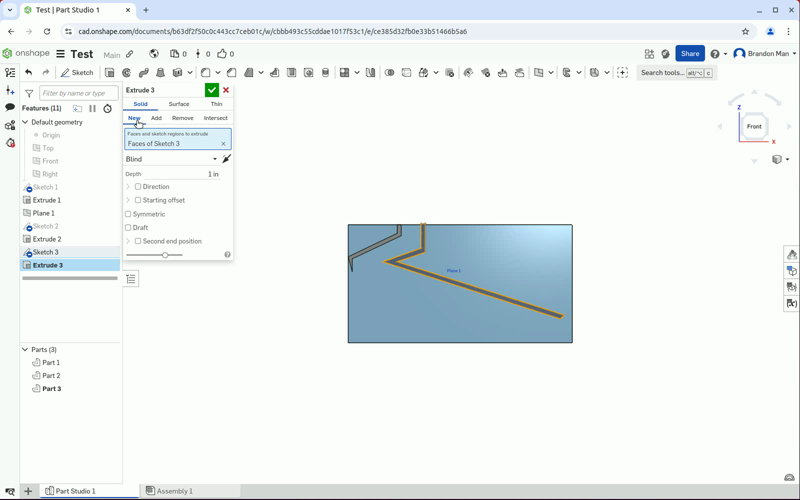
key(tab, 4)
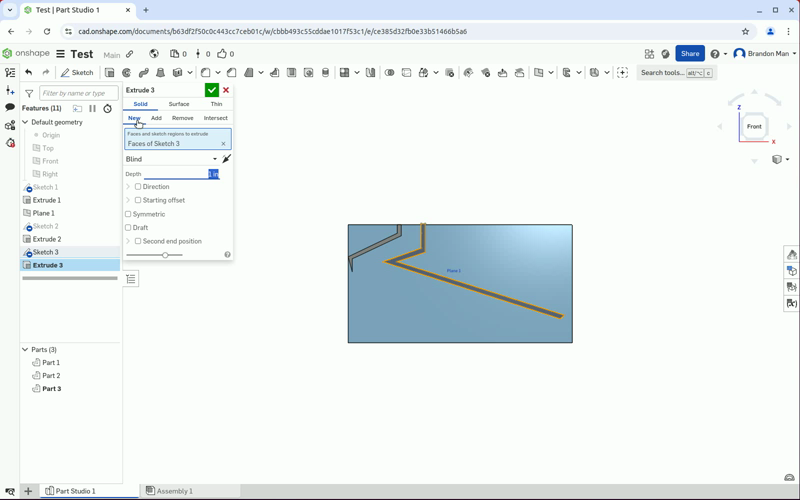
text(6.018)
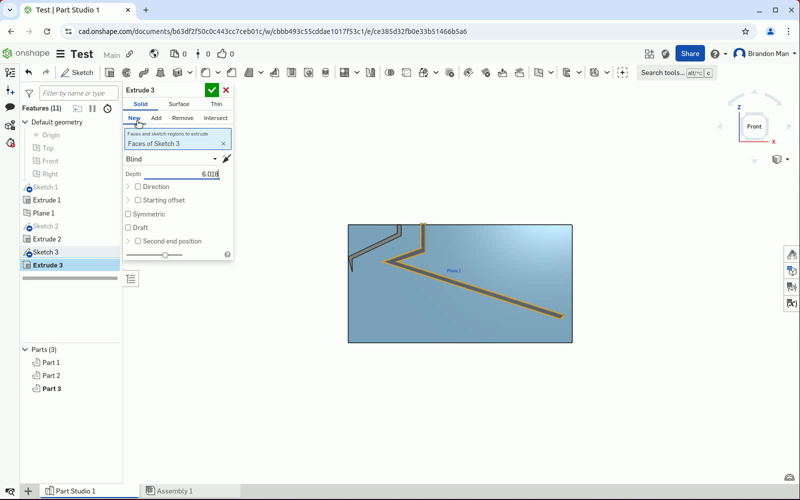
key(enter)
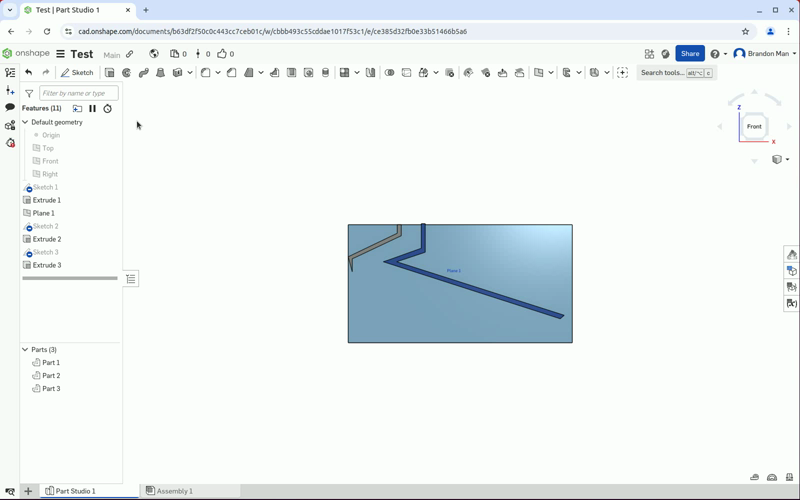
key(shift+h)
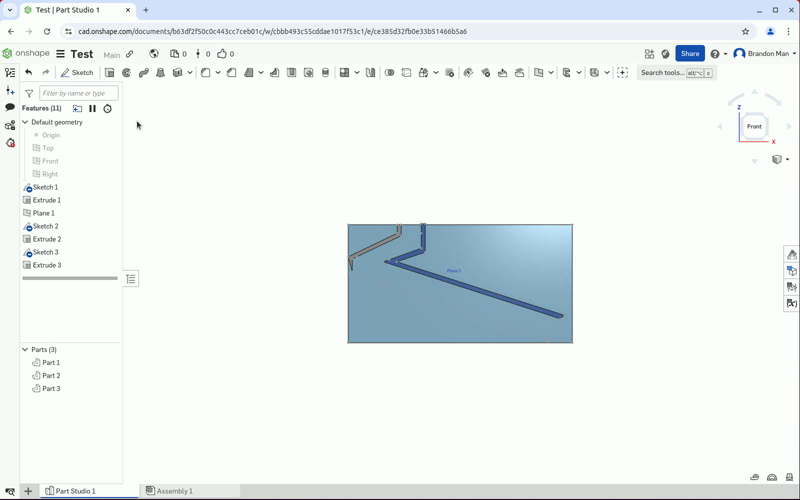
key(shift+h)
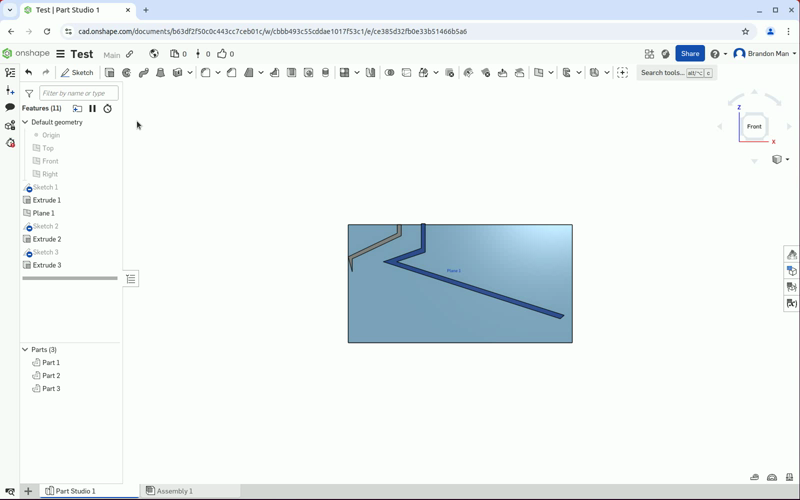
mouse_move(73, 189)
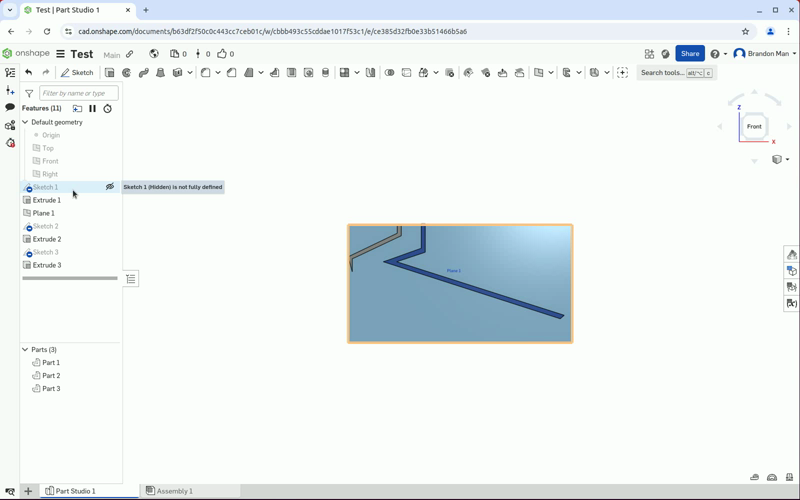
click(73, 189)
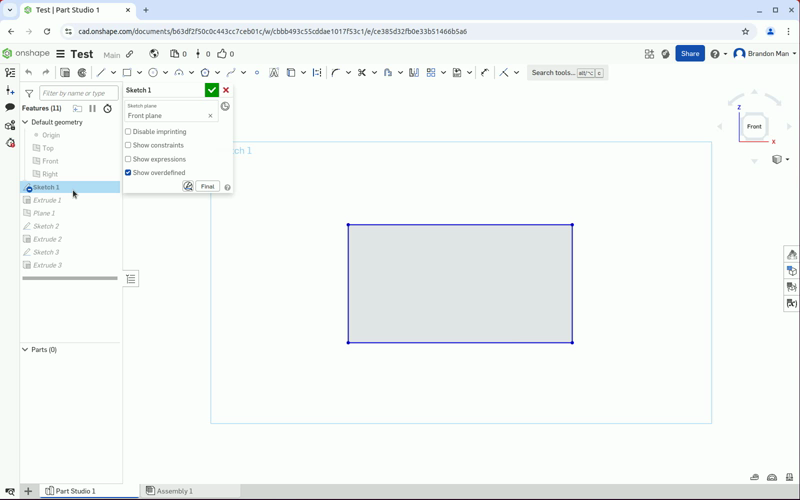
mouse_move(229, 92)
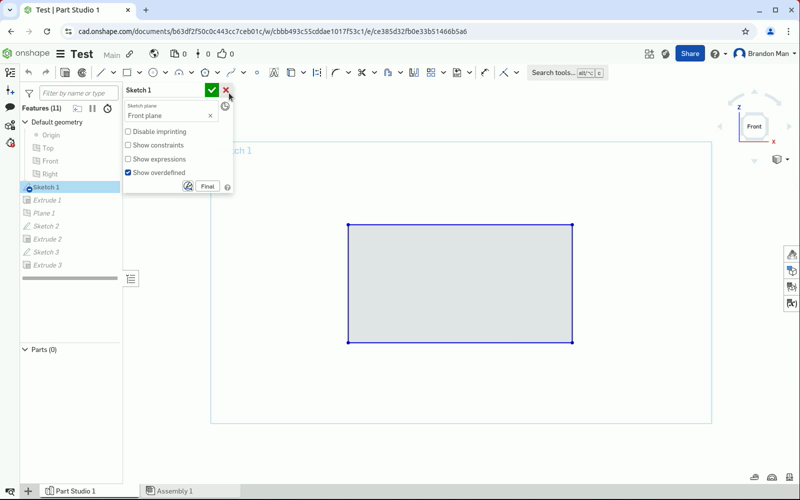
click(229, 92)
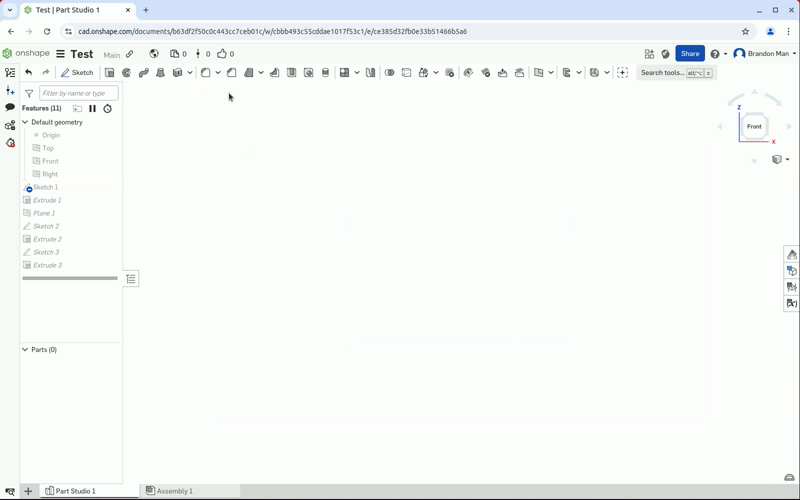
key(shift+s)
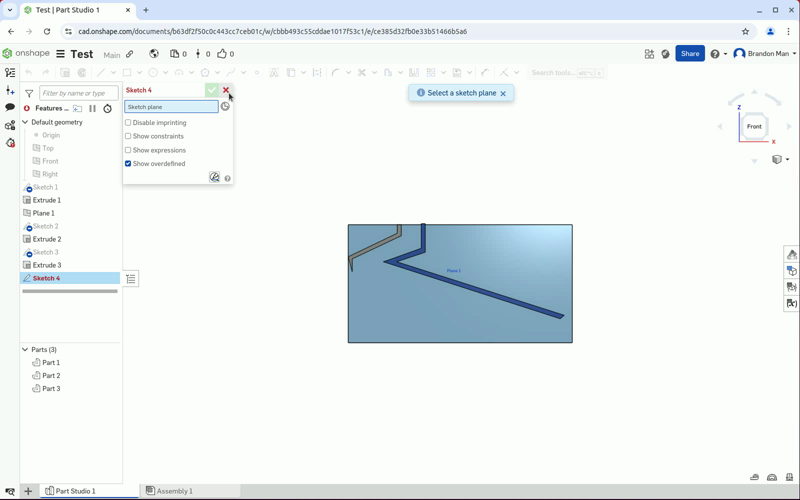
mouse_move(73, 215)
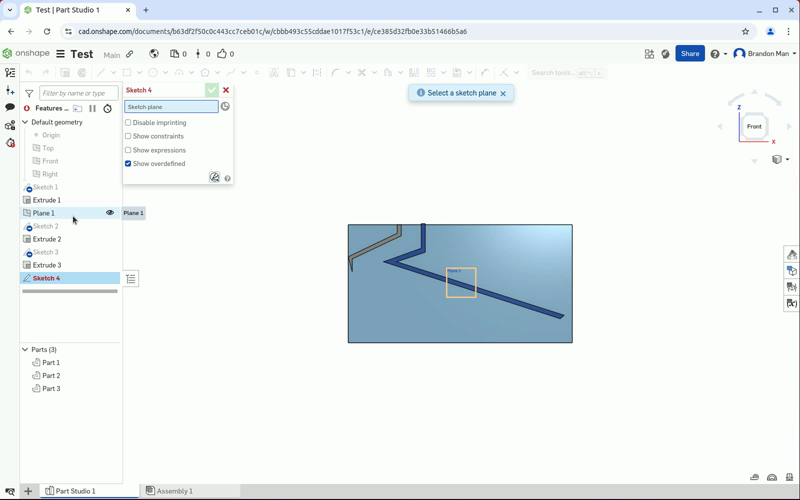
click(73, 215)
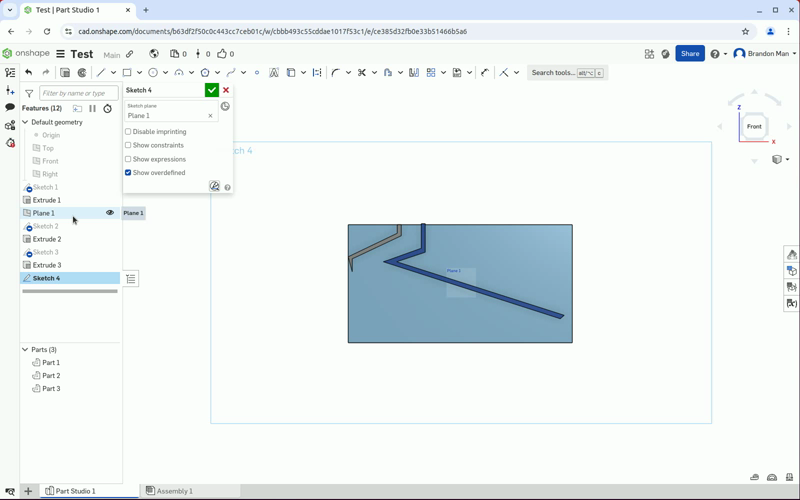
mouse_move(73, 352)
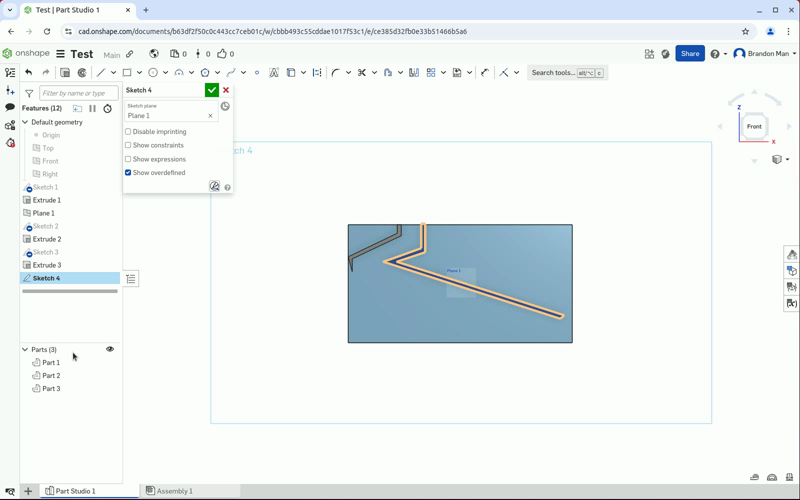
key(y)
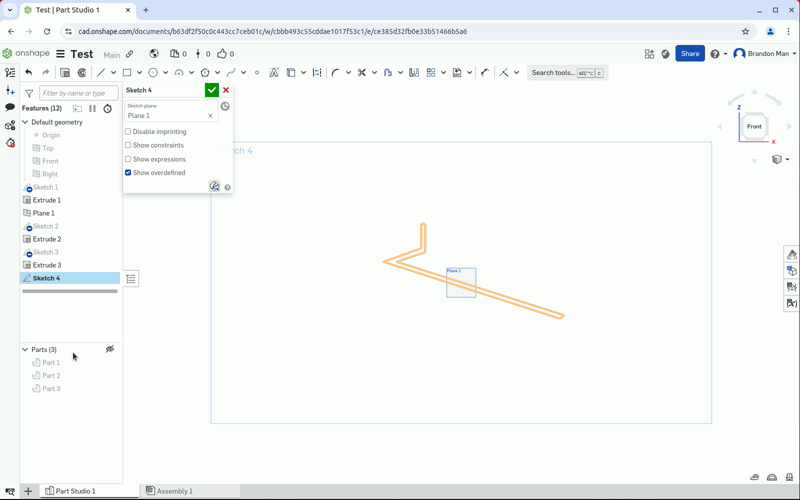
key(l)
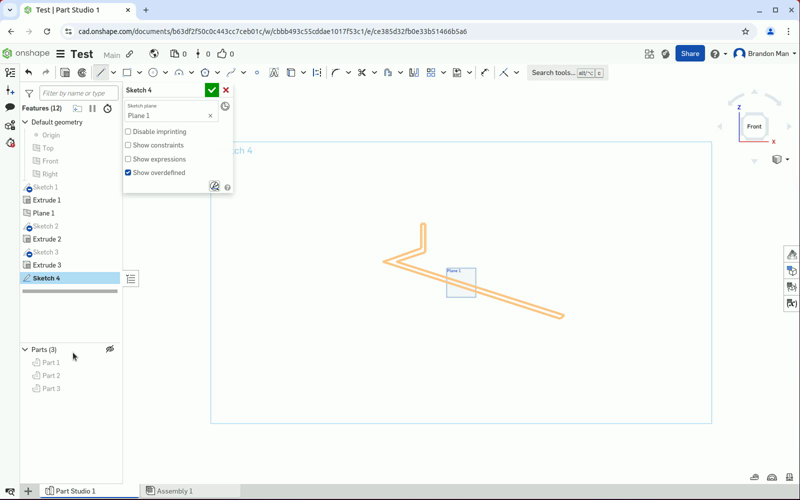
key_down(shift)
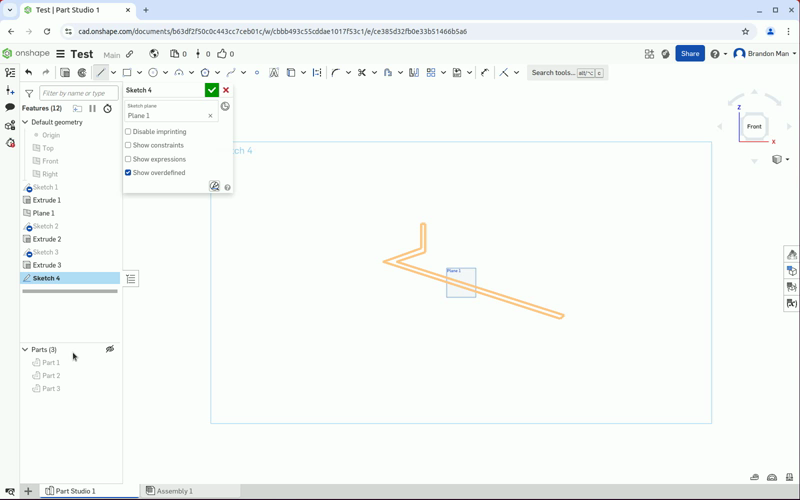
mouse_move(370, 270)
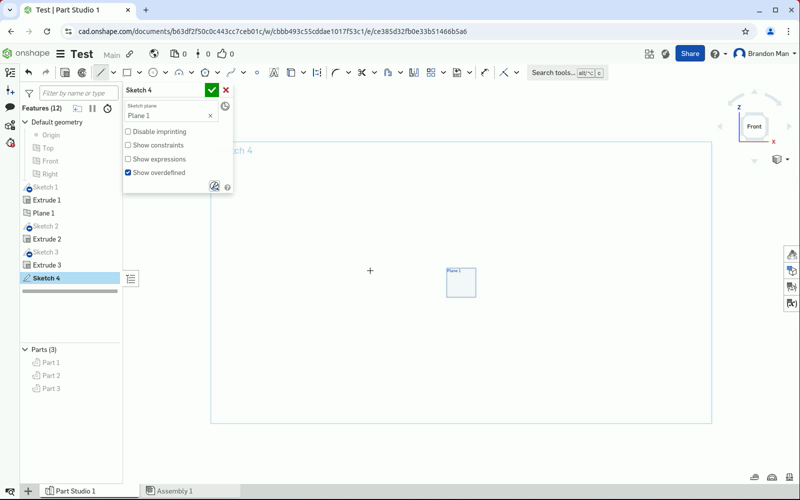
click(370, 270)
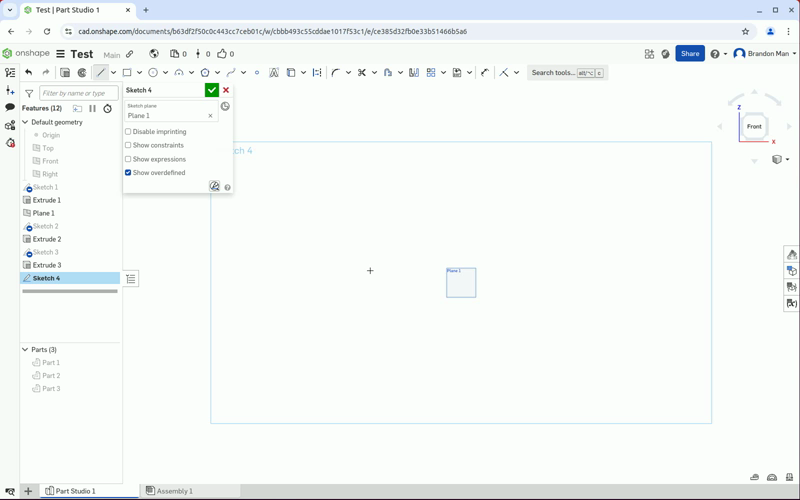
key_up(shift)
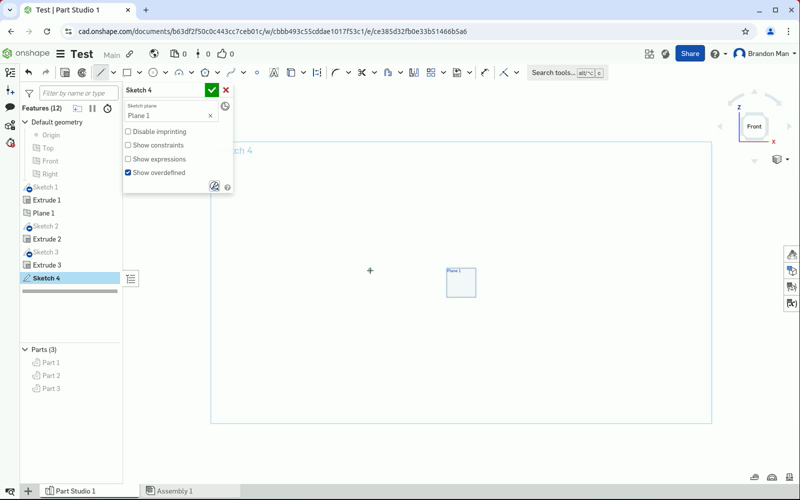
key_down(shift)
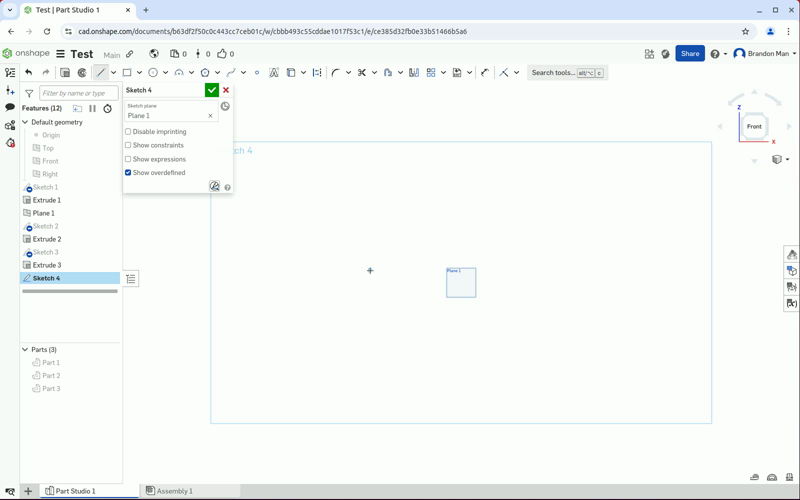
mouse_move(400, 270)
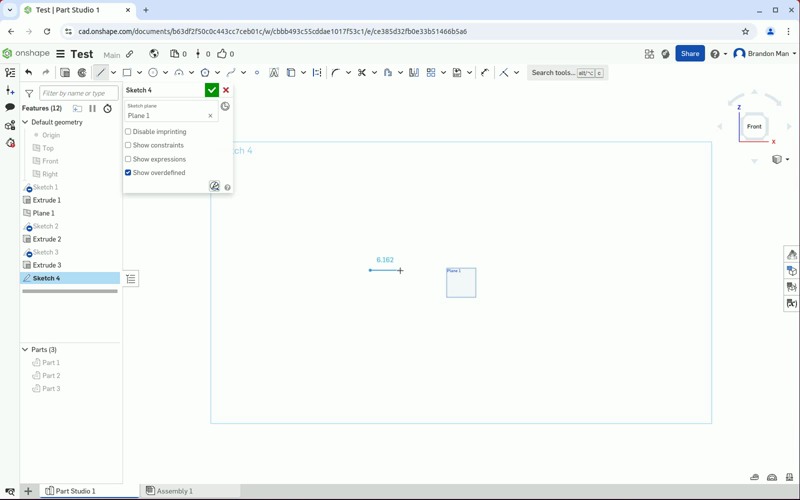
mouse_move(390, 276)
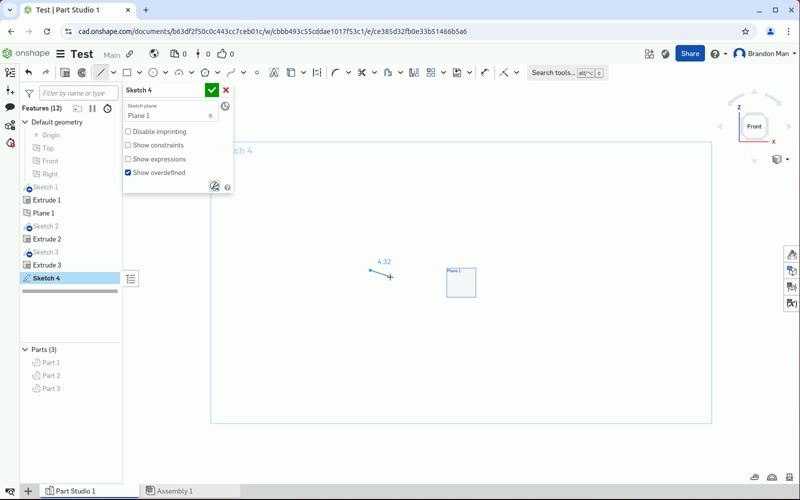
click(390, 276)
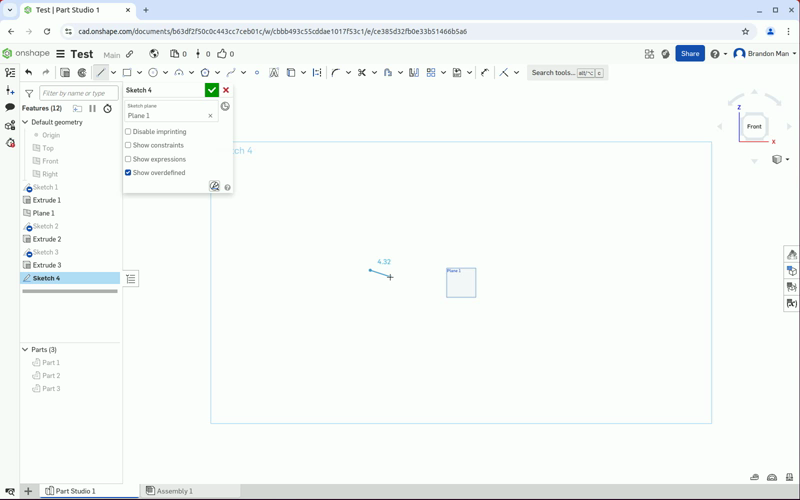
key_up(shift)
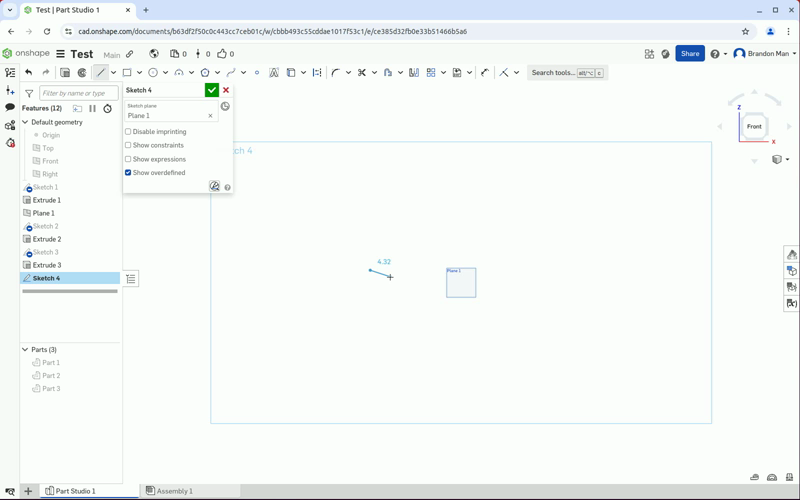
key_down(shift)
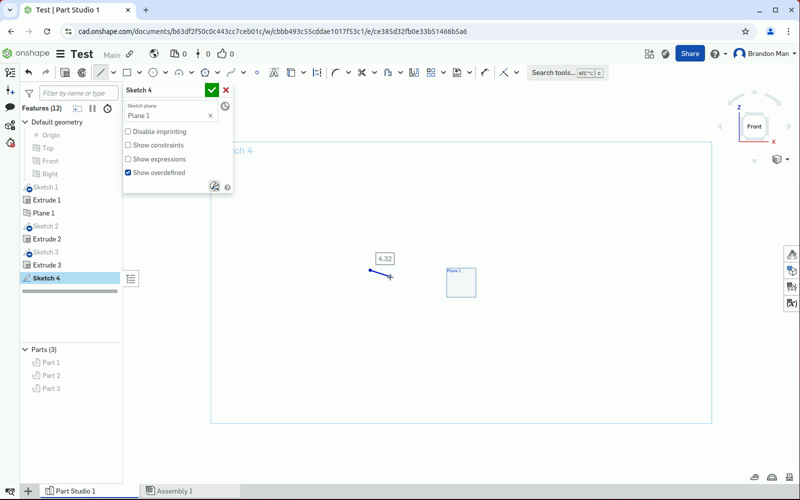
mouse_move(420, 276)
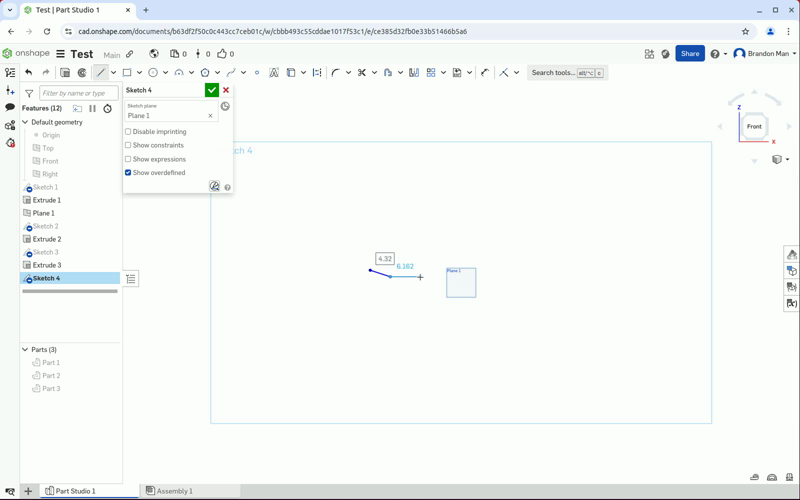
mouse_move(392, 270)
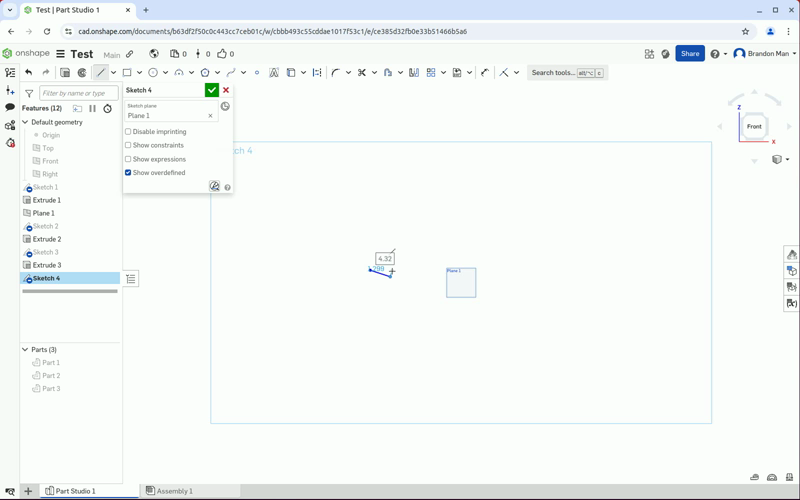
scroll(6)
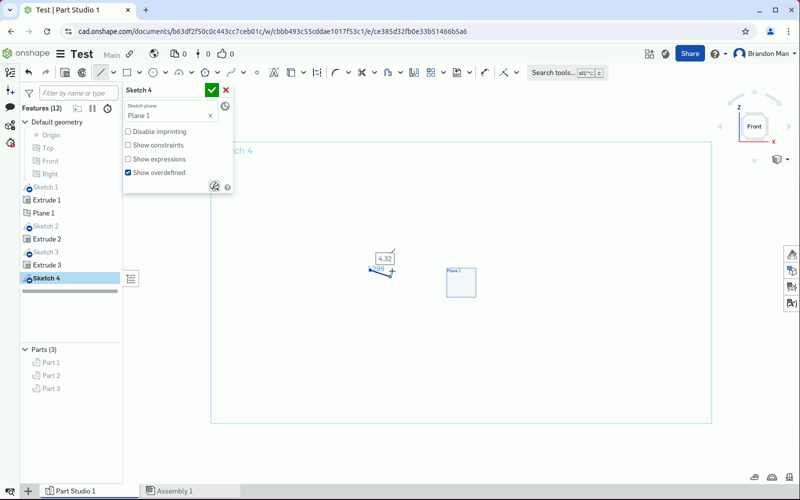
scroll(6)
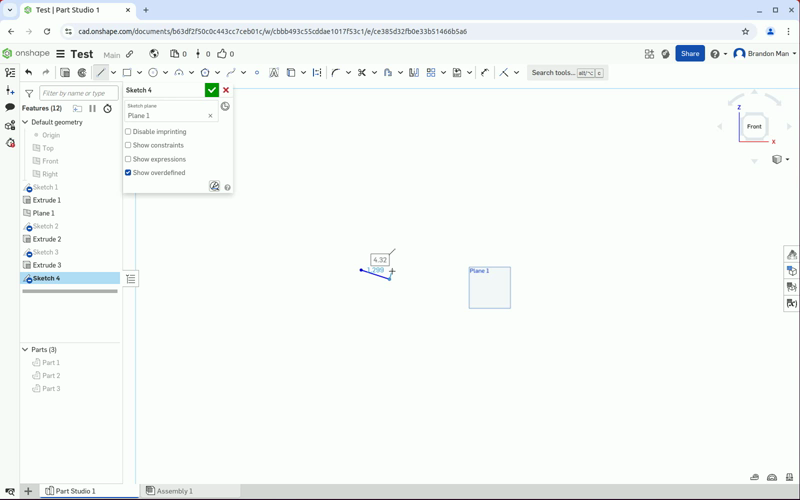
scroll(6)
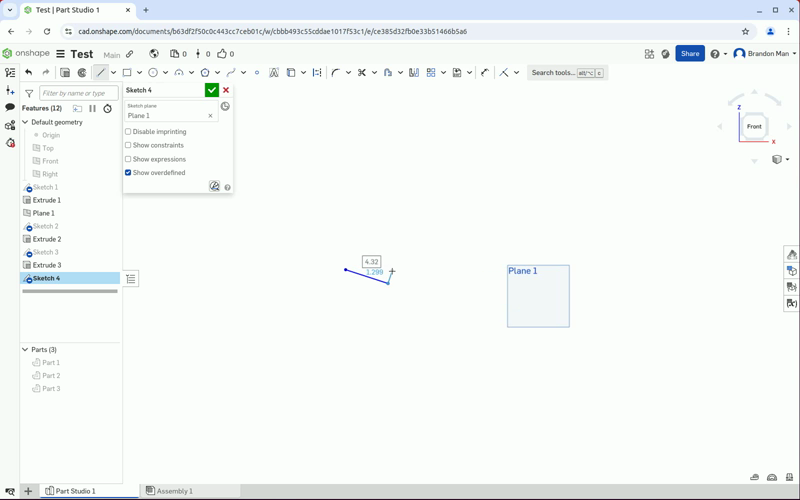
scroll(6)
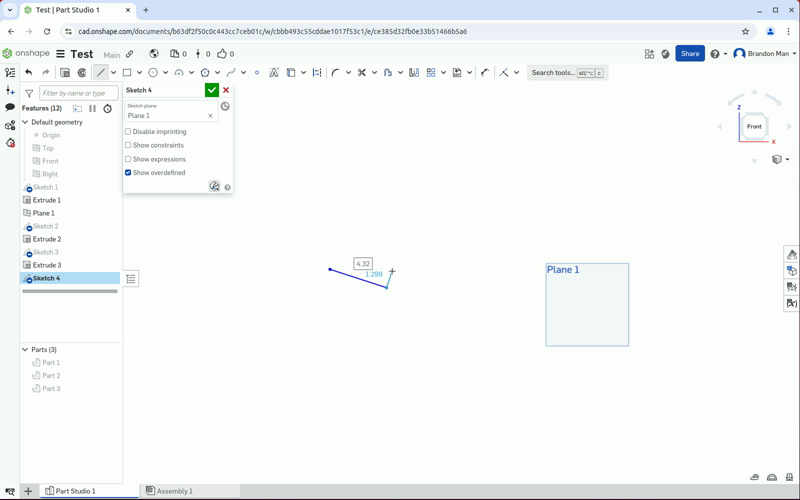
scroll(6)
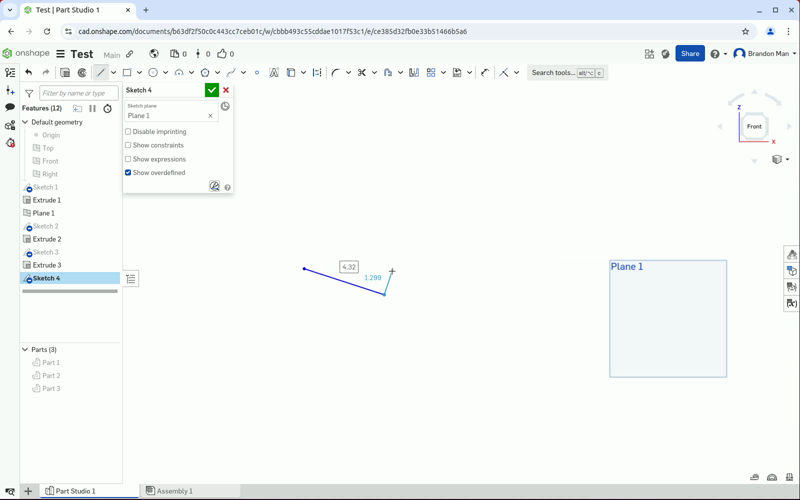
scroll(6)
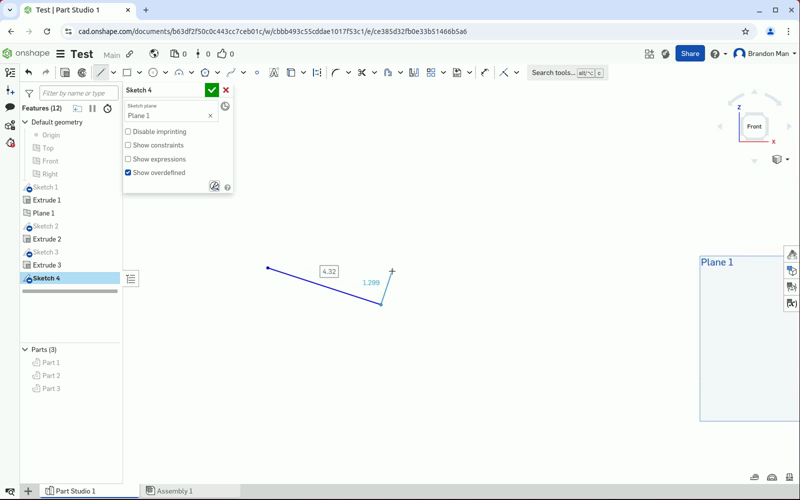
scroll(6)
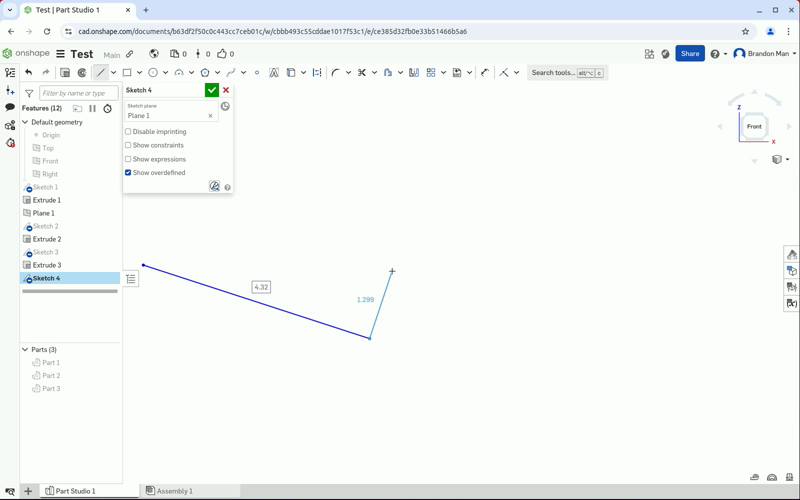
click(392, 270)
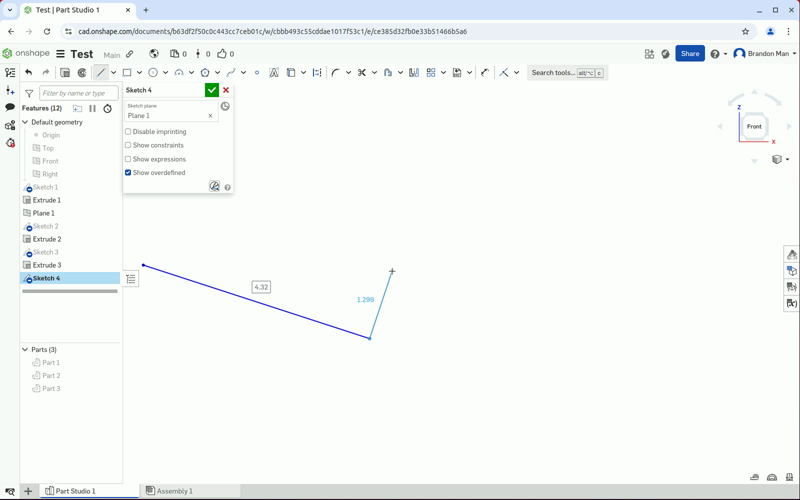
scroll(-6)
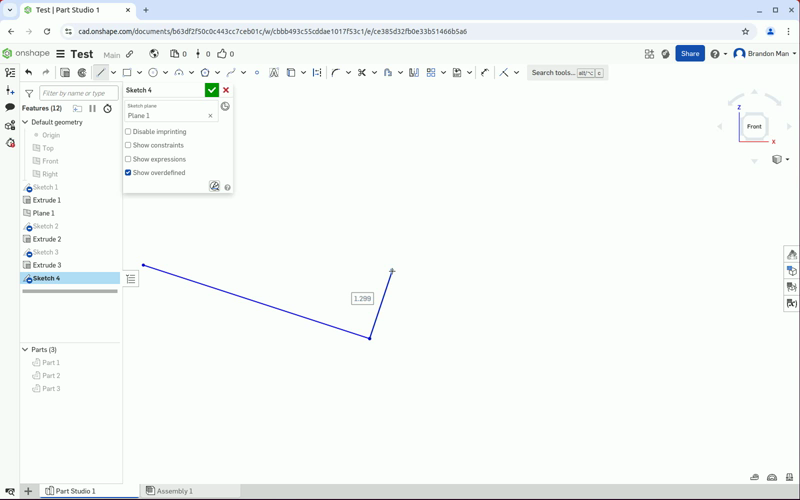
scroll(-6)
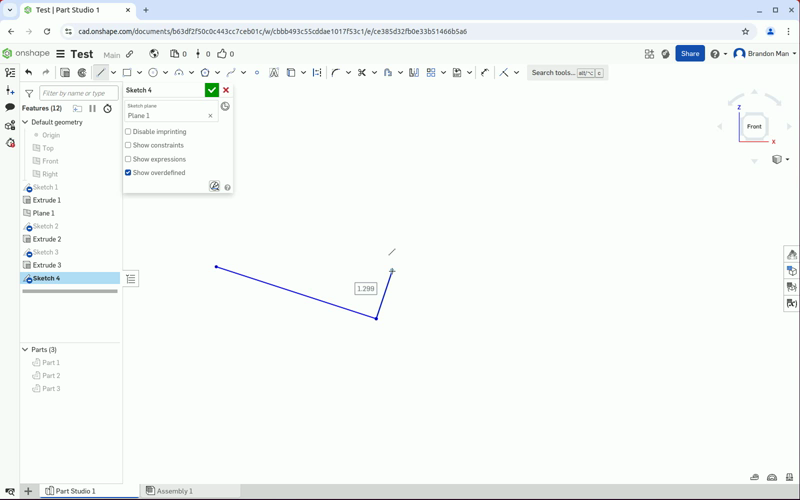
scroll(-6)
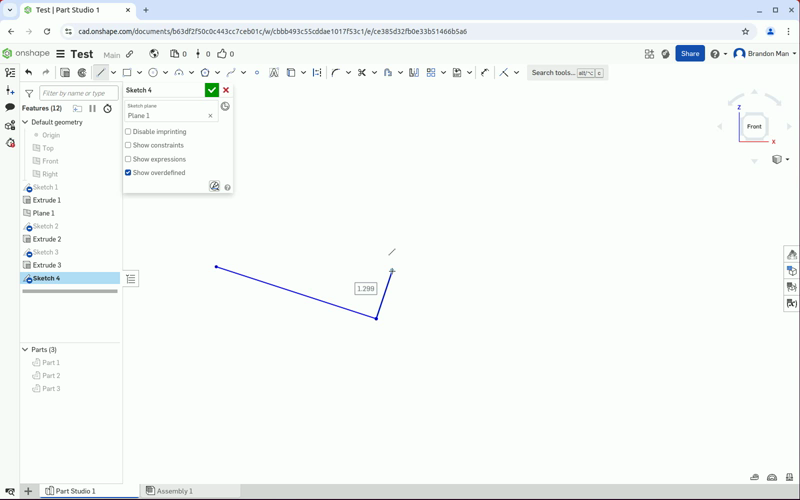
scroll(-6)
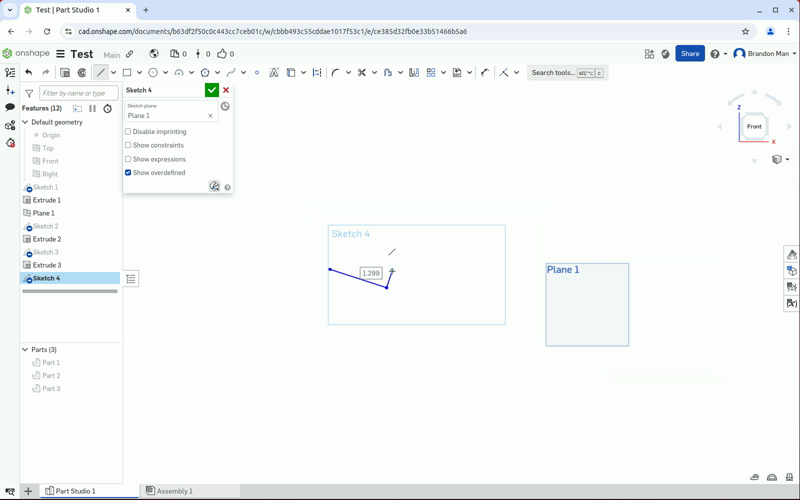
scroll(-6)
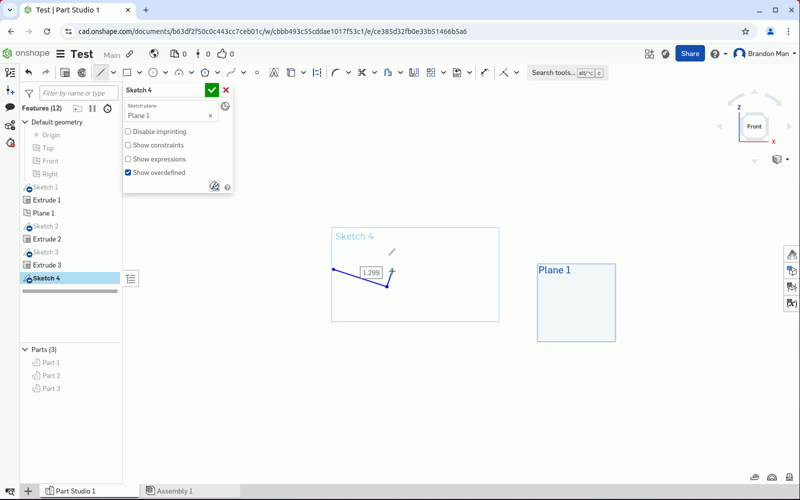
scroll(-6)
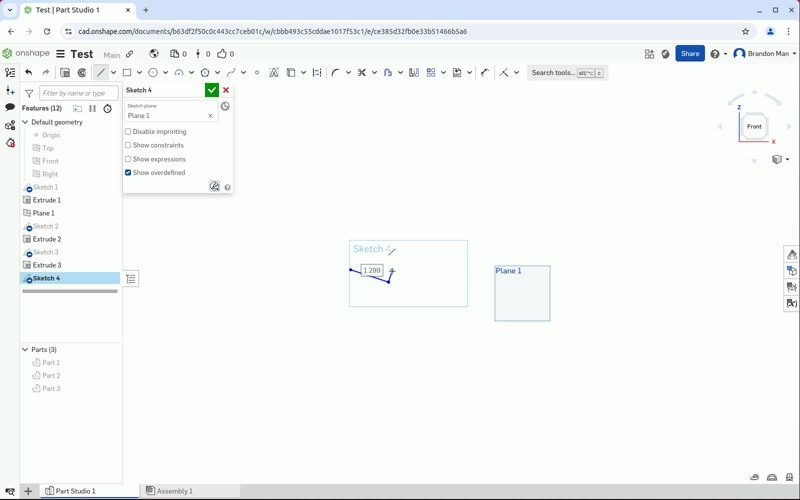
scroll(-6)
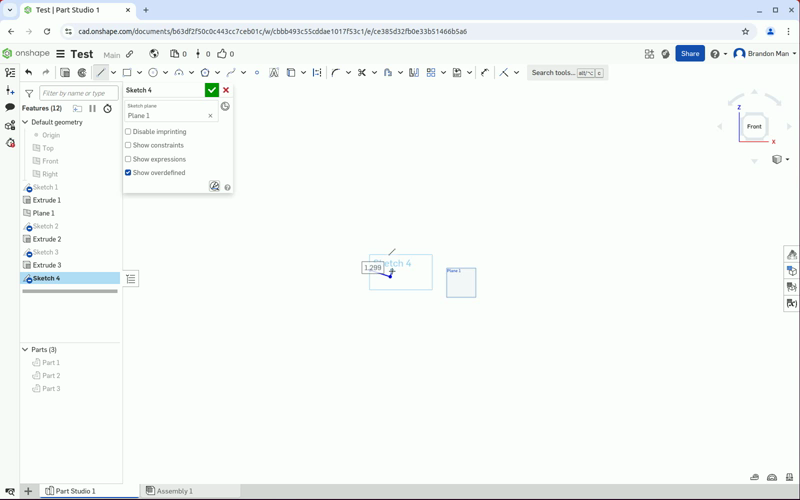
key_up(shift)
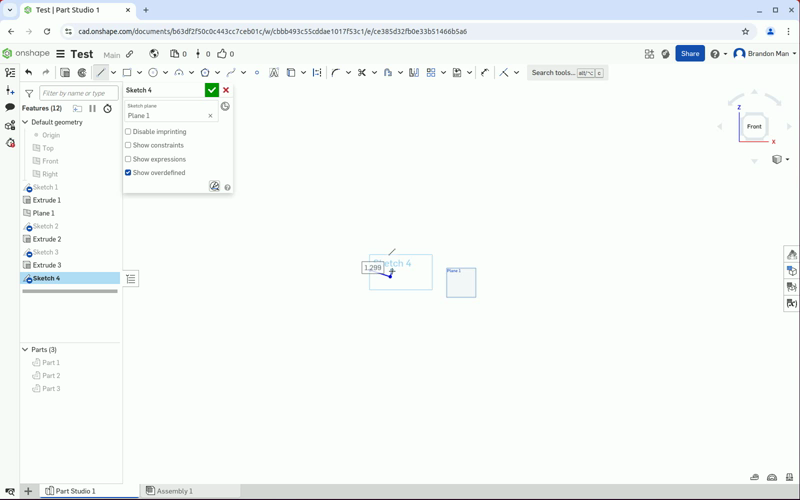
key_down(shift)
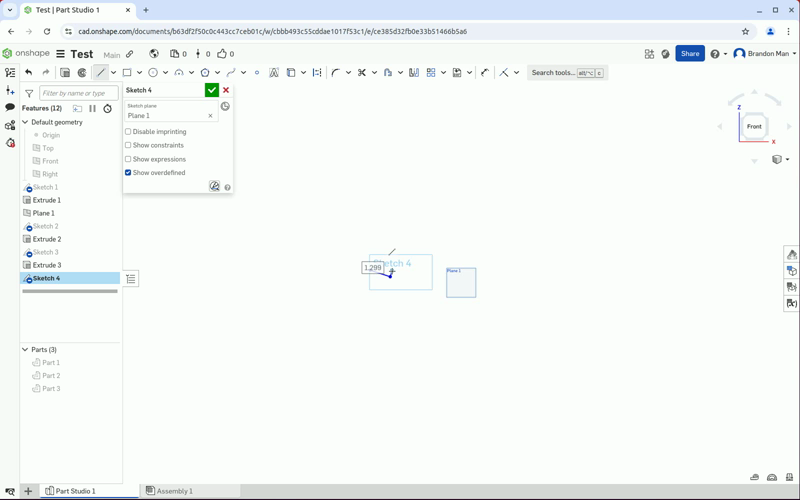
mouse_move(422, 270)
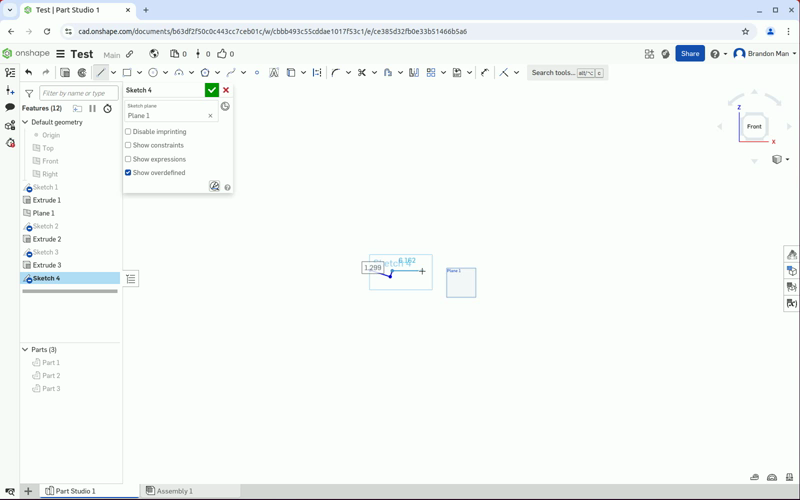
mouse_move(373, 264)
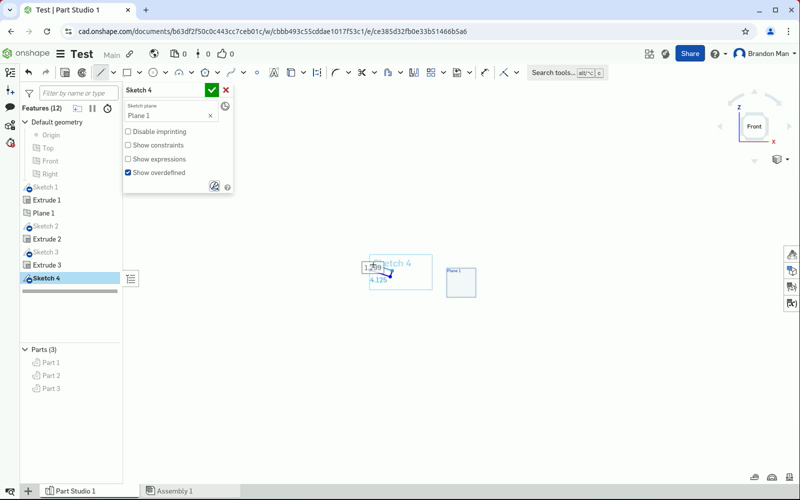
click(373, 264)
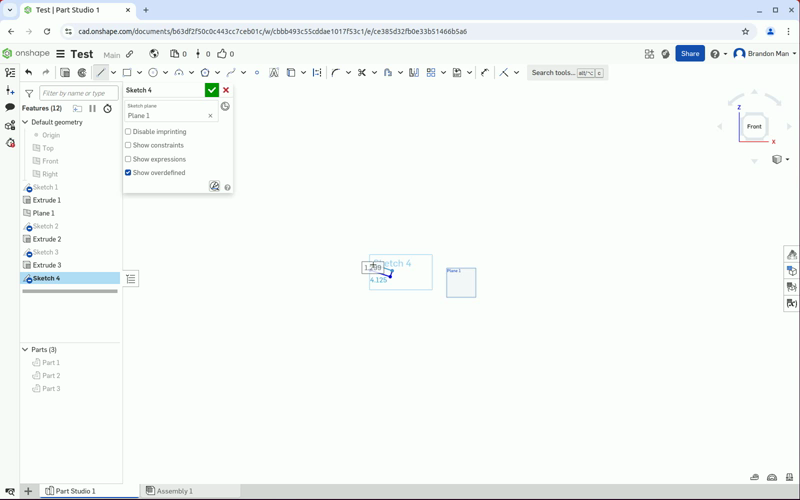
key_up(shift)
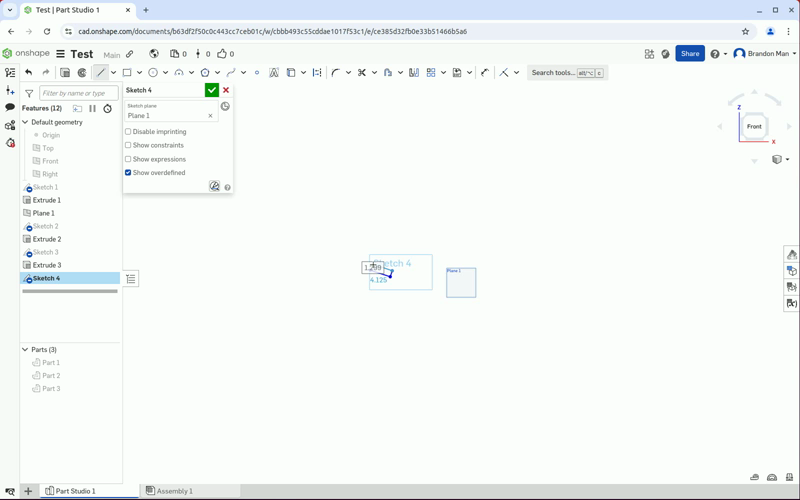
mouse_move(403, 264)
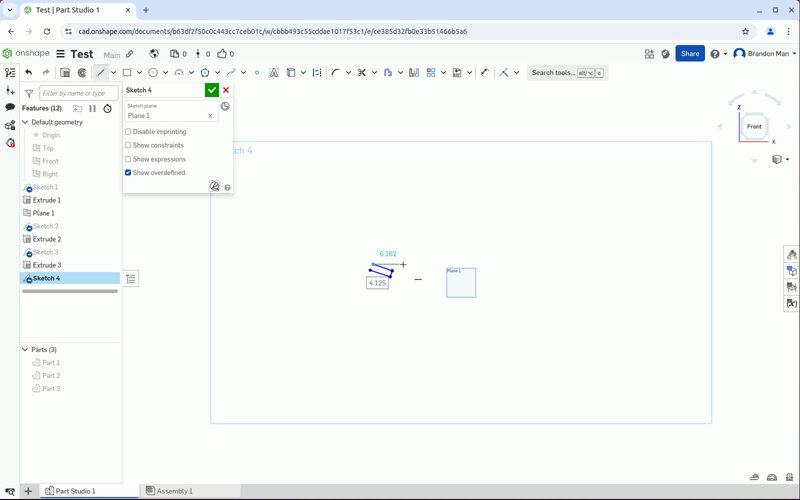
key_down(shift)
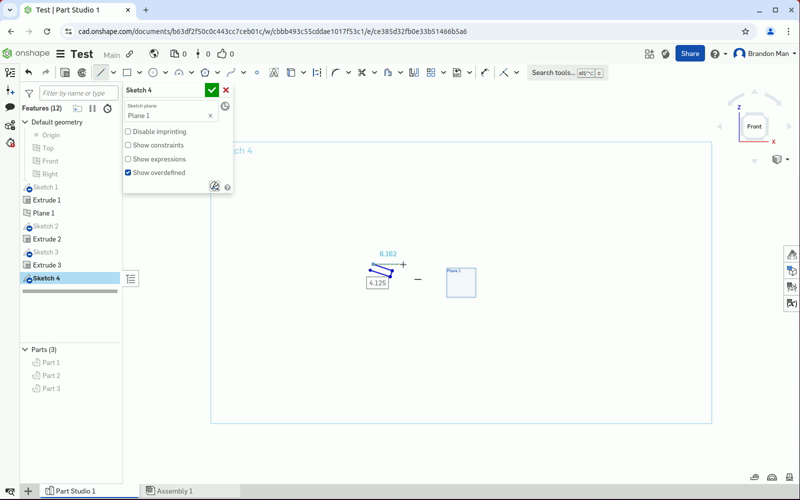
mouse_move(370, 270)
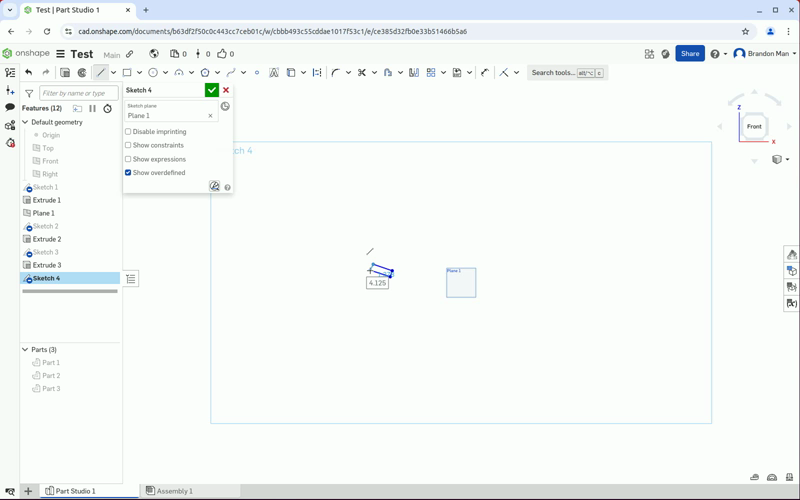
scroll(6)
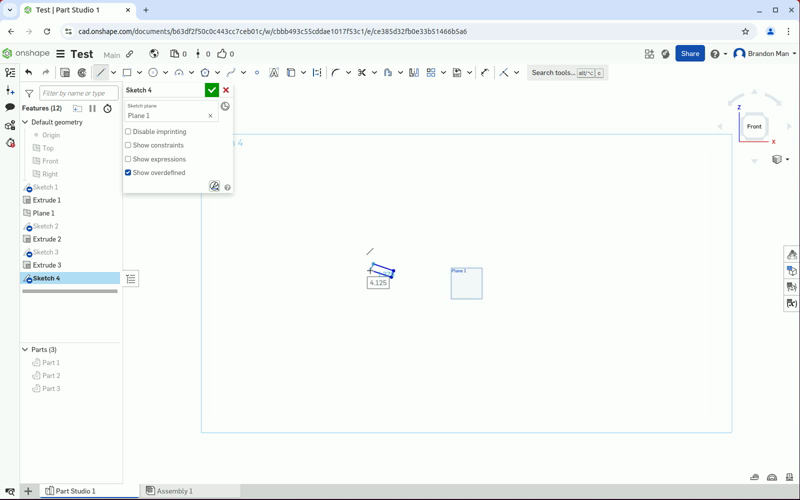
scroll(6)
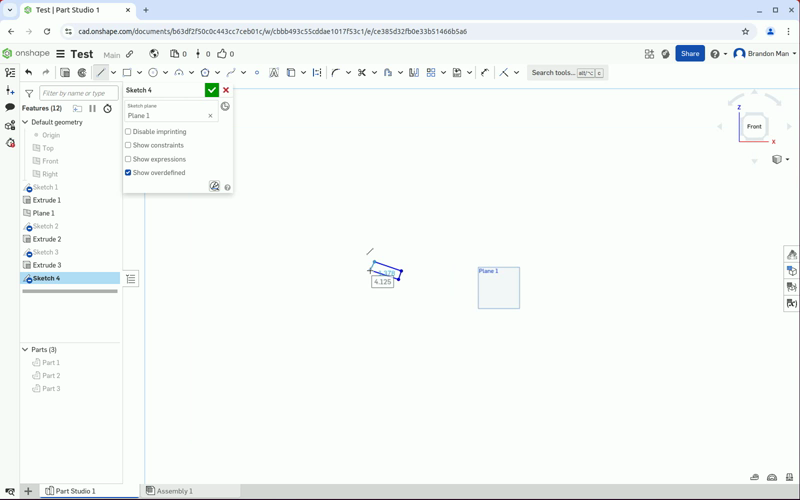
scroll(6)
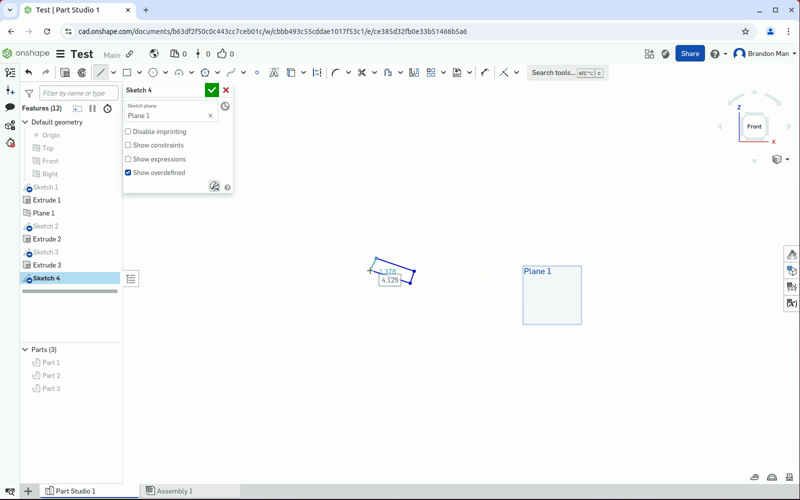
scroll(6)
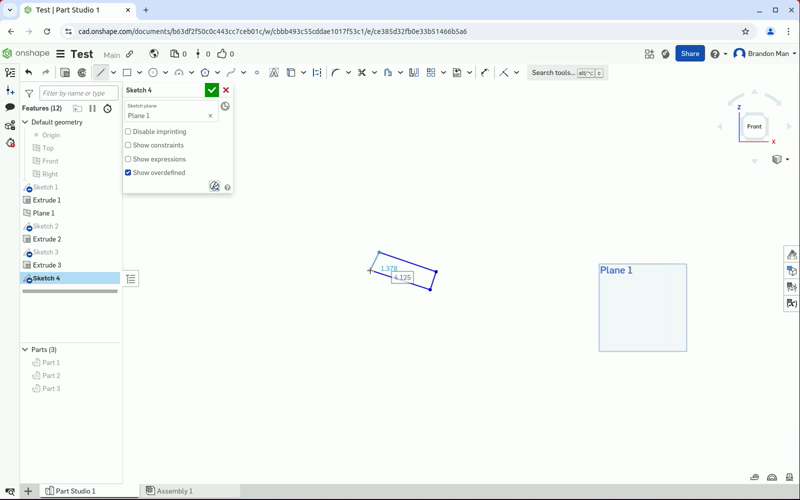
scroll(6)
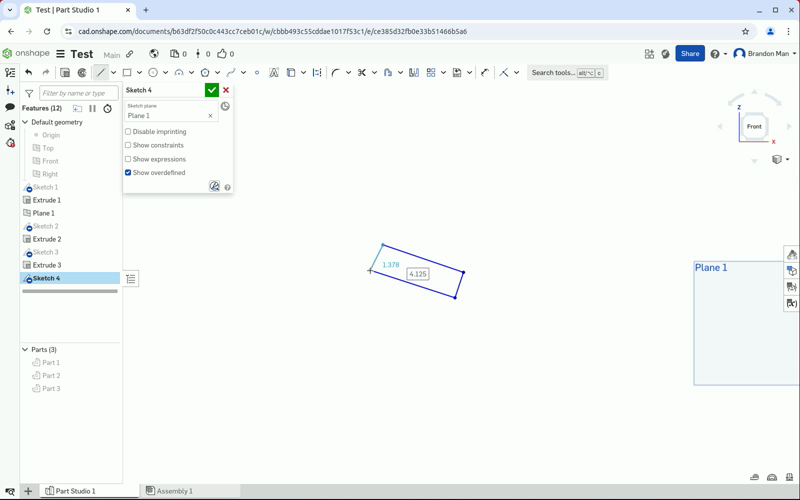
scroll(6)
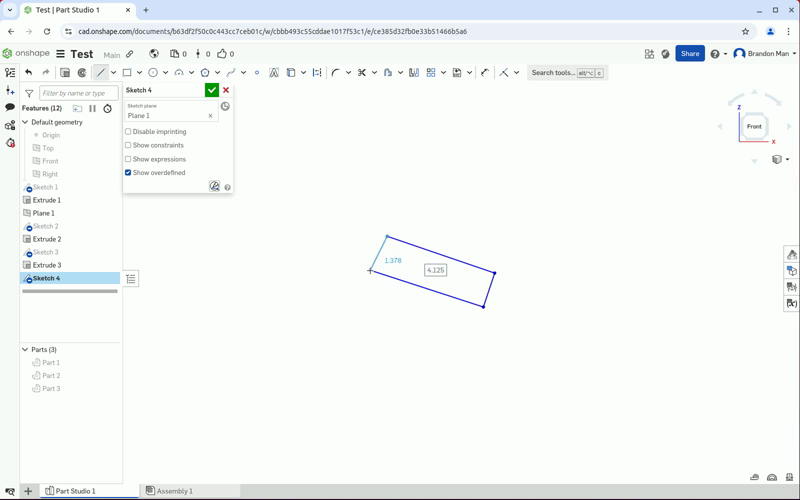
scroll(6)
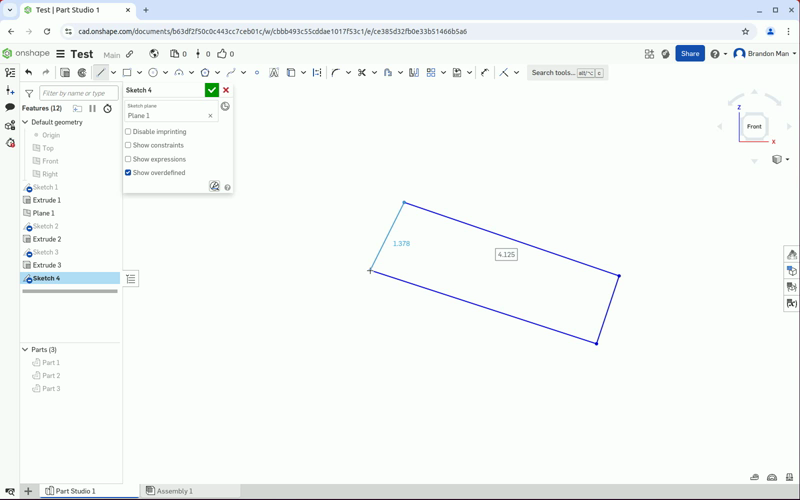
key_up(shift)
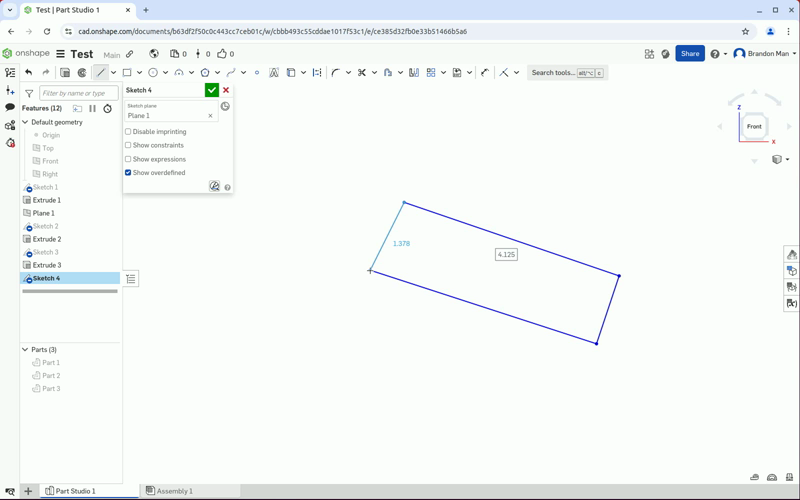
click(370, 270)
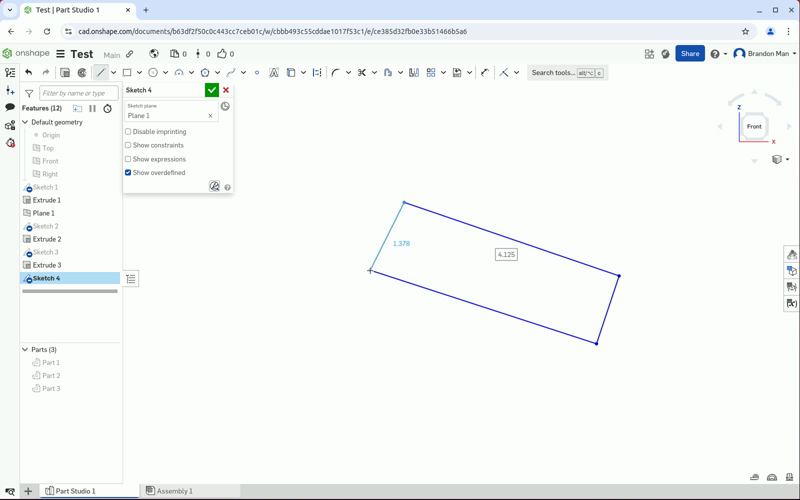
scroll(-6)
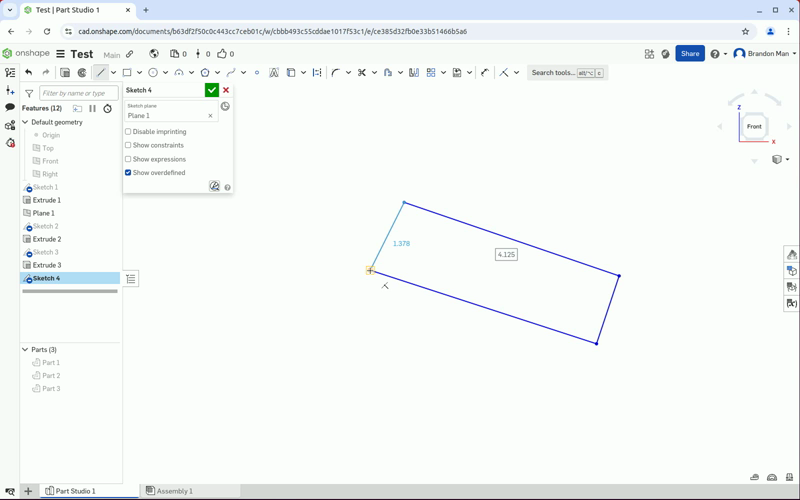
scroll(-6)
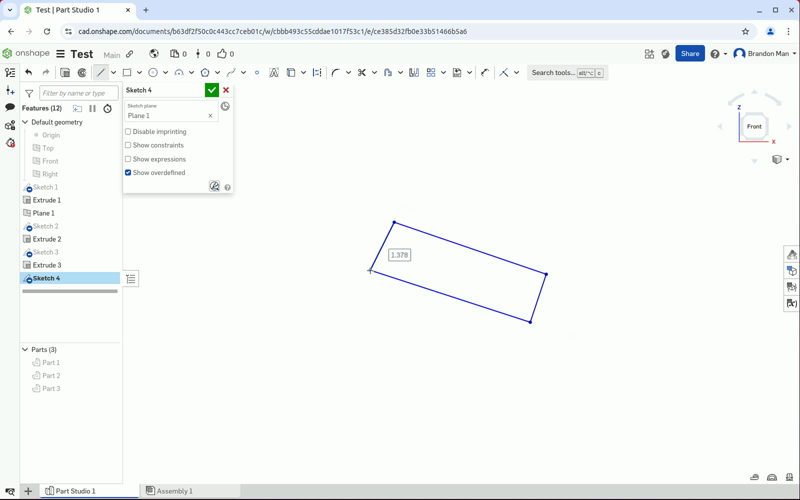
scroll(-6)
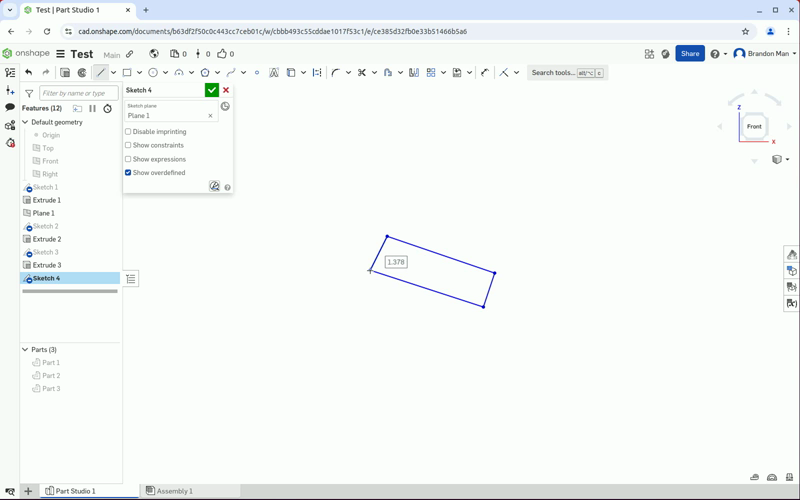
scroll(-6)
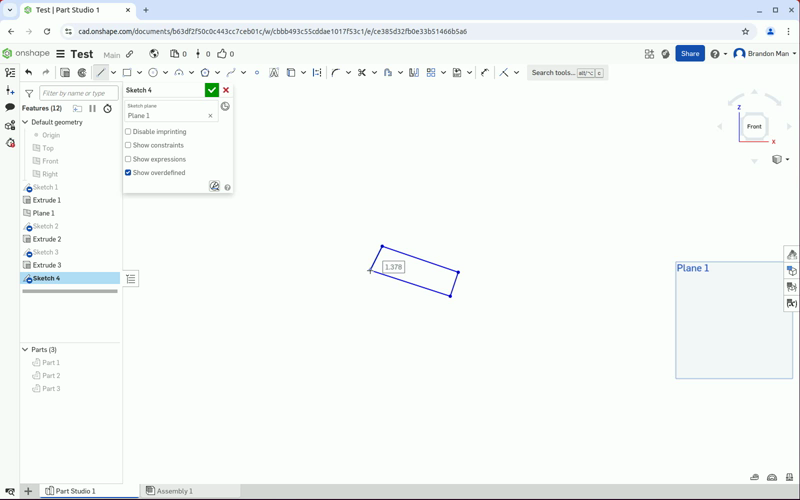
scroll(-6)
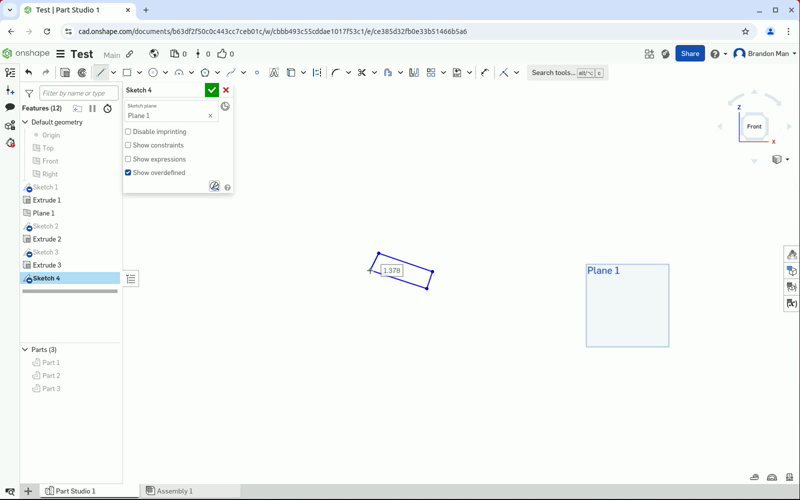
scroll(-6)
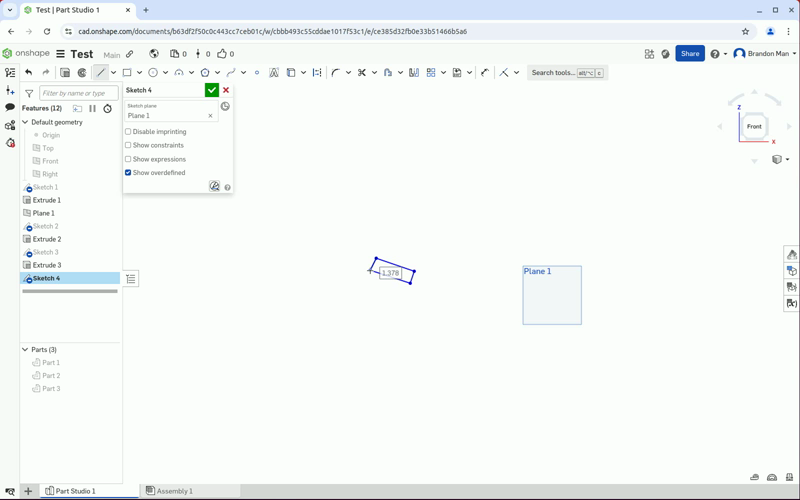
scroll(-6)
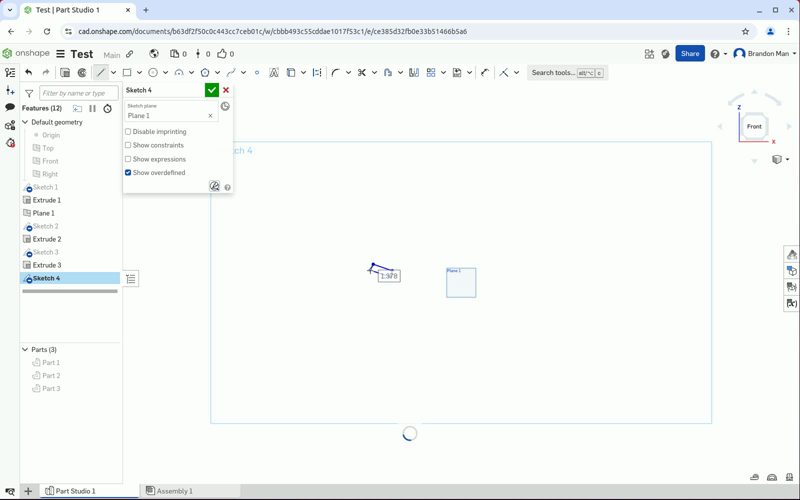
key(esc)
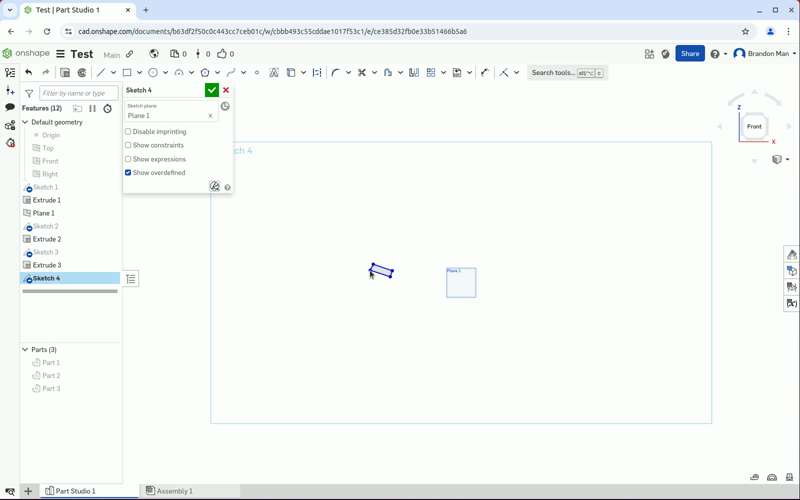
mouse_move(390, 275)
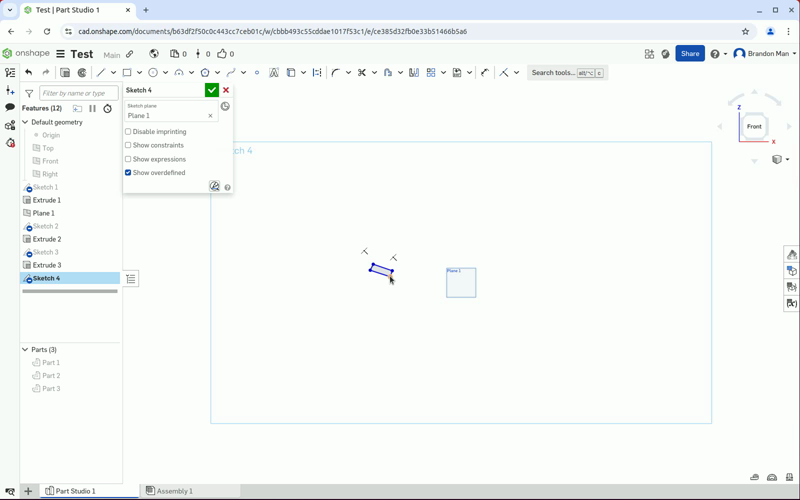
scroll(6)
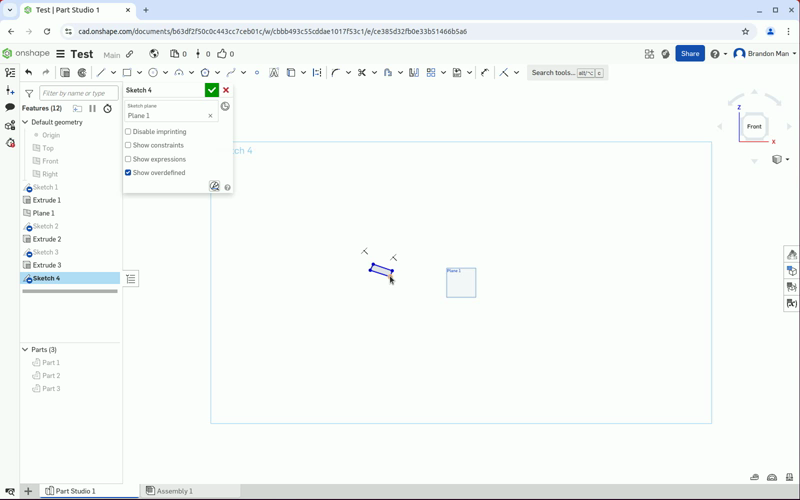
scroll(6)
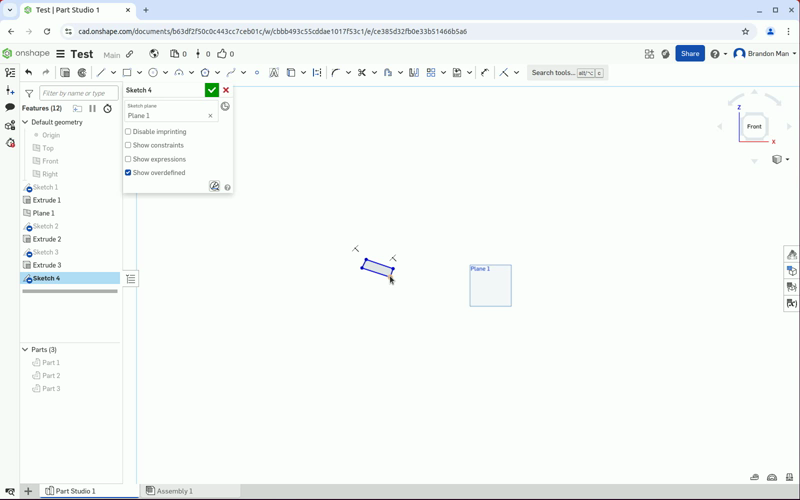
scroll(6)
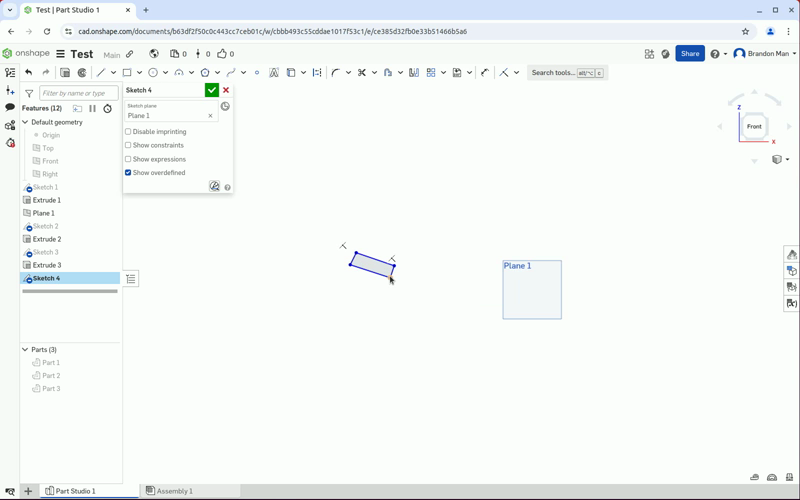
scroll(6)
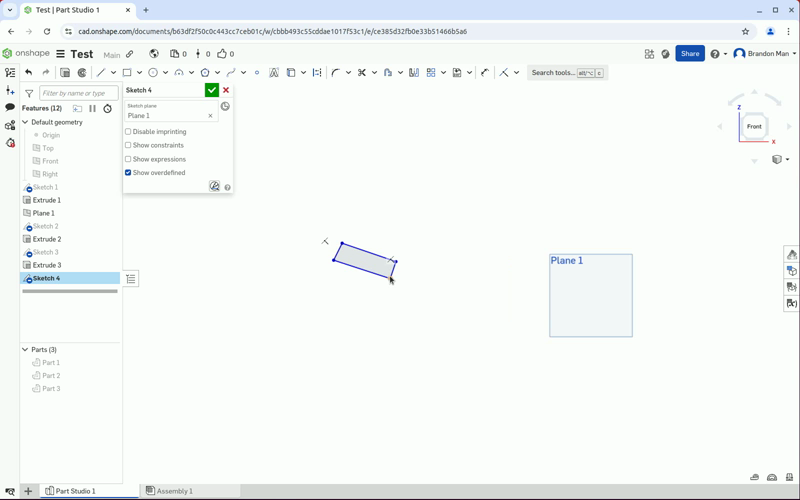
scroll(6)
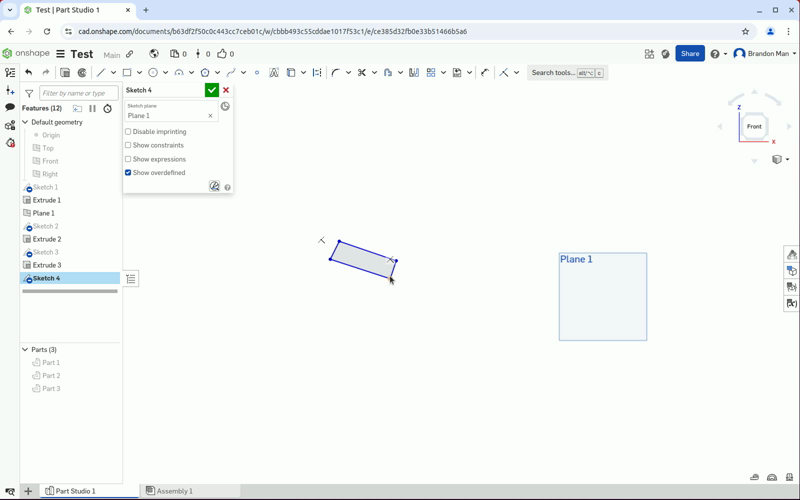
scroll(6)
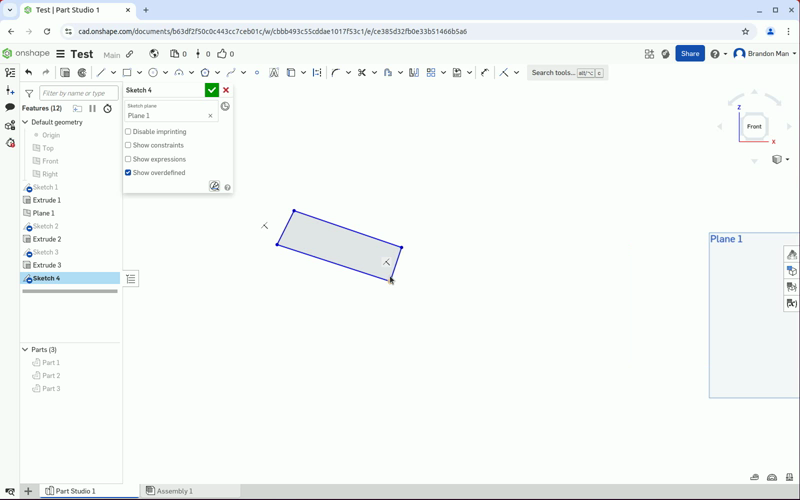
scroll(6)
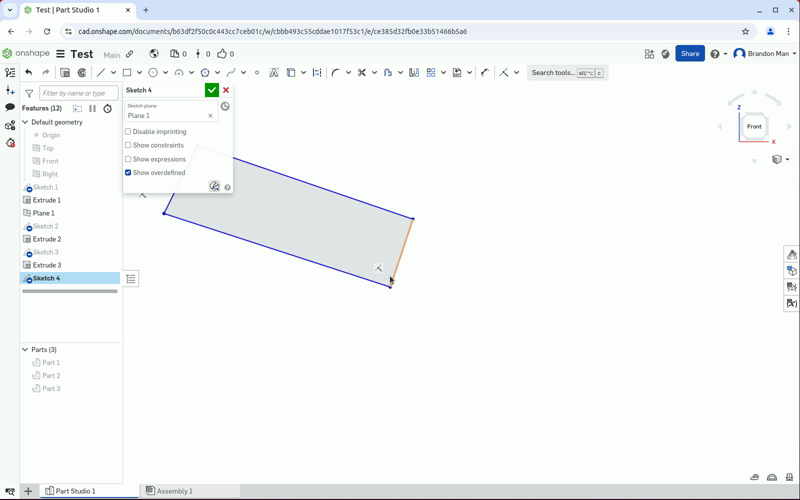
click(390, 275)
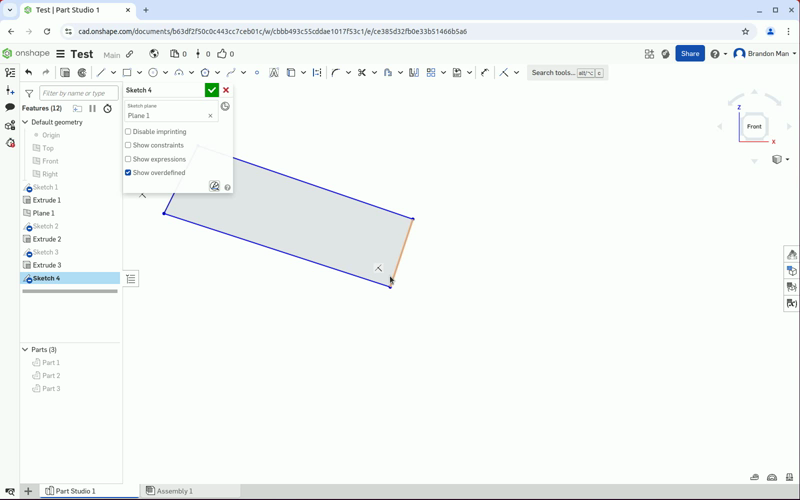
scroll(-6)
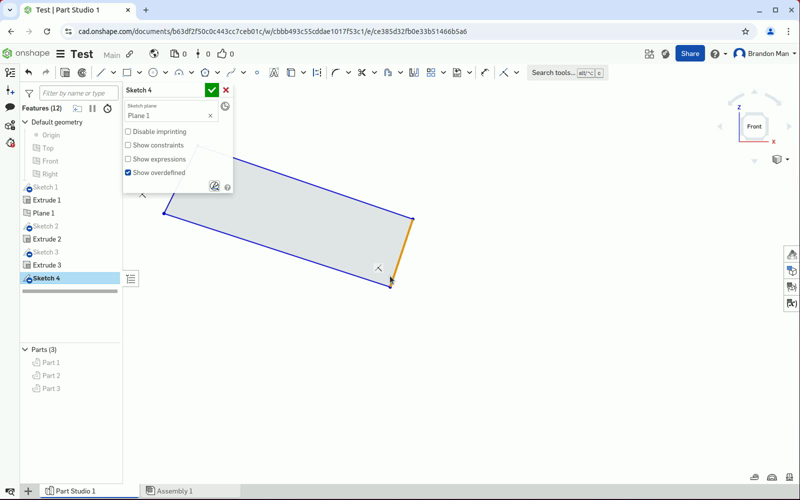
scroll(-6)
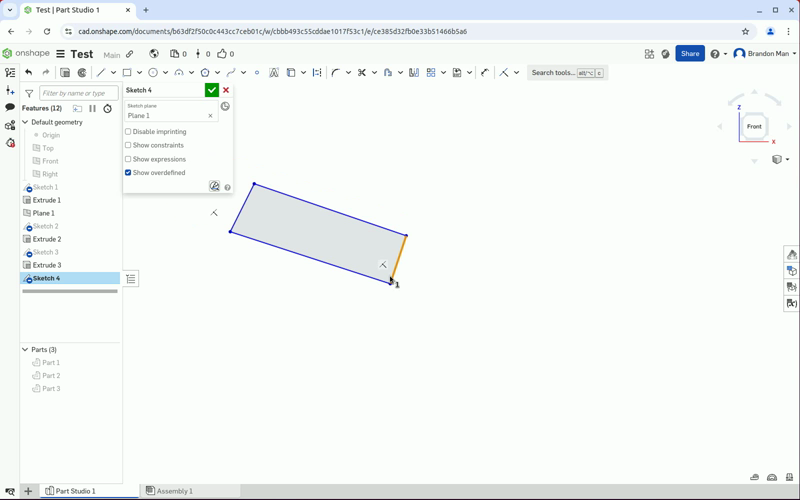
scroll(-6)
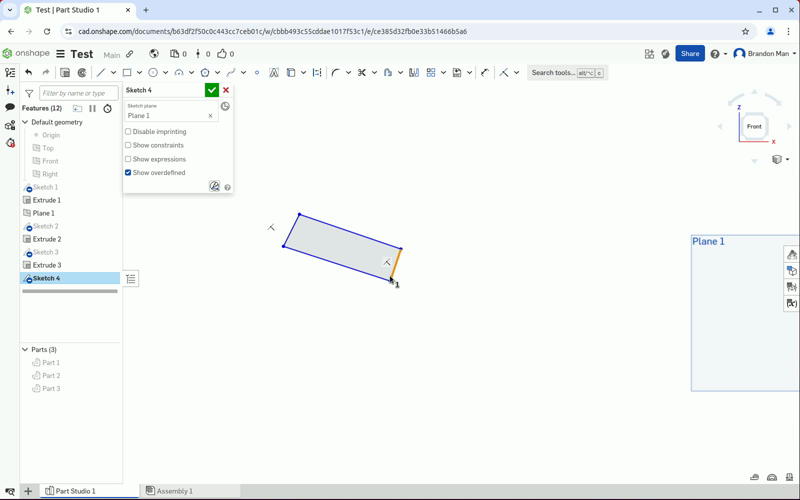
scroll(-6)
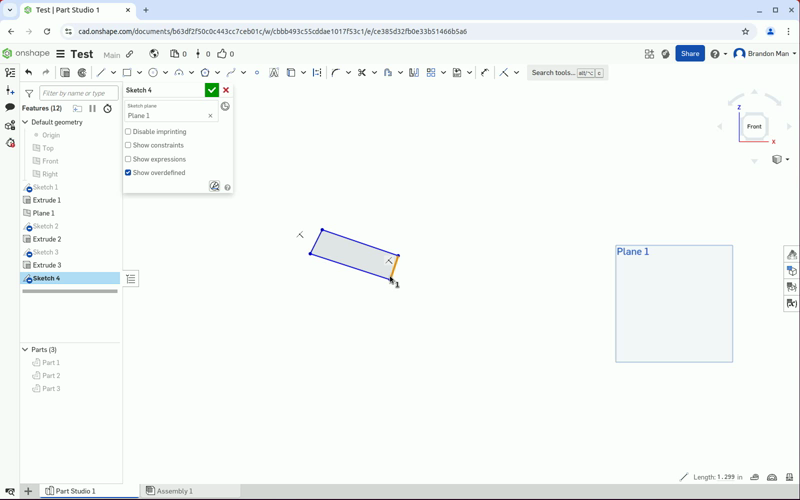
scroll(-6)
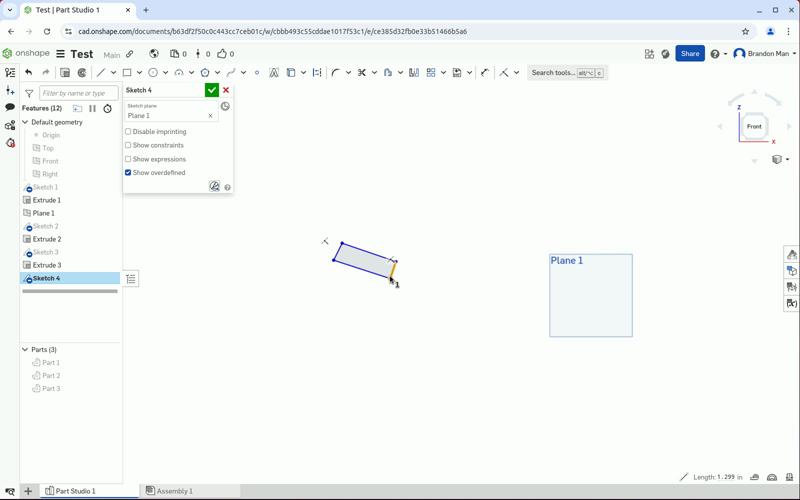
scroll(-6)
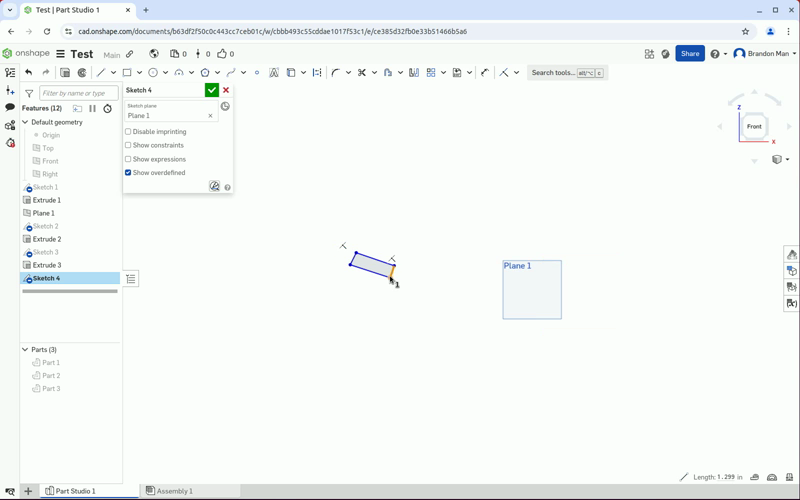
scroll(-6)
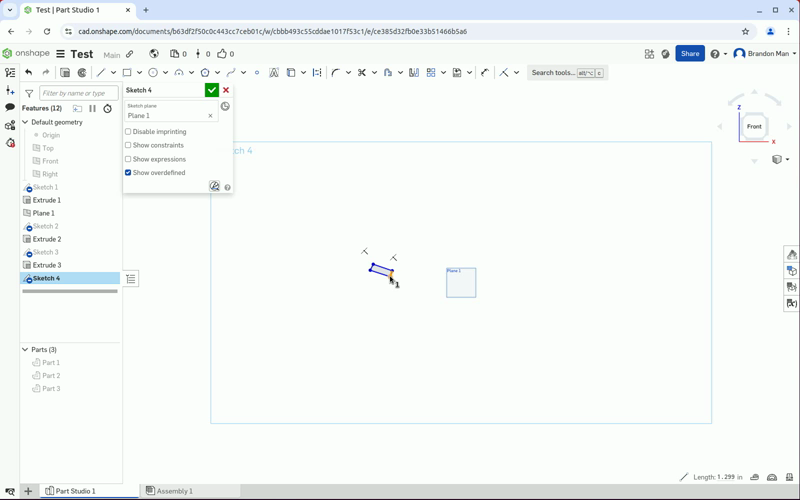
mouse_move(73, 352)
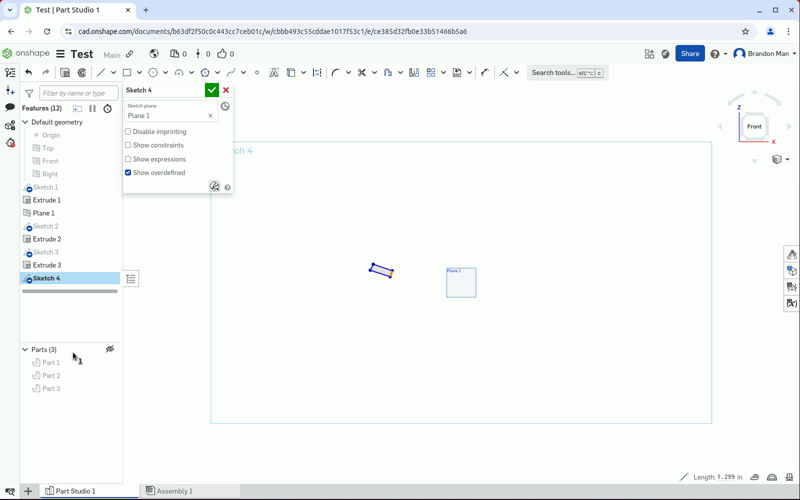
key(shift+y)
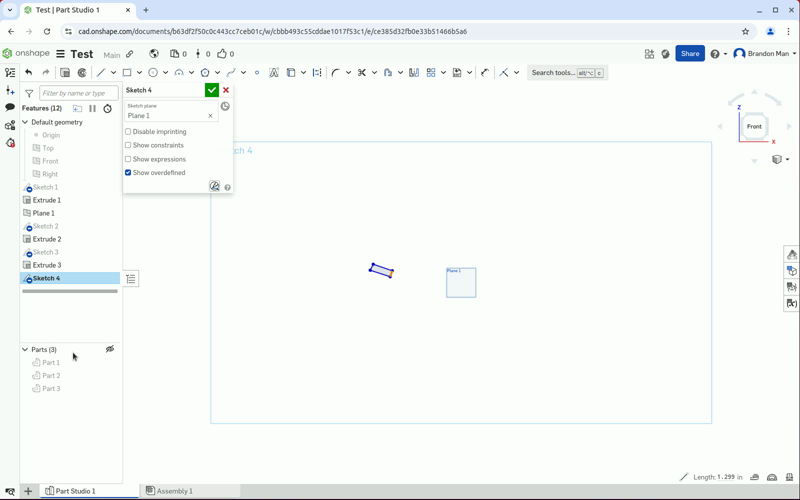
key(shift+e)
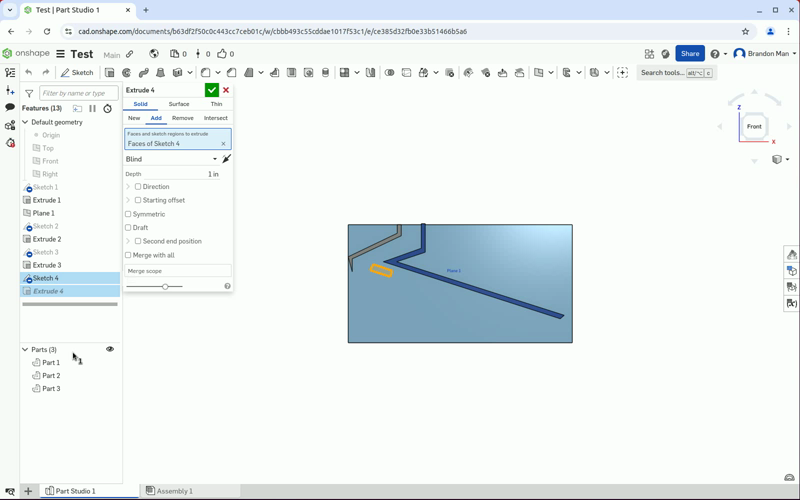
mouse_move(143, 106)
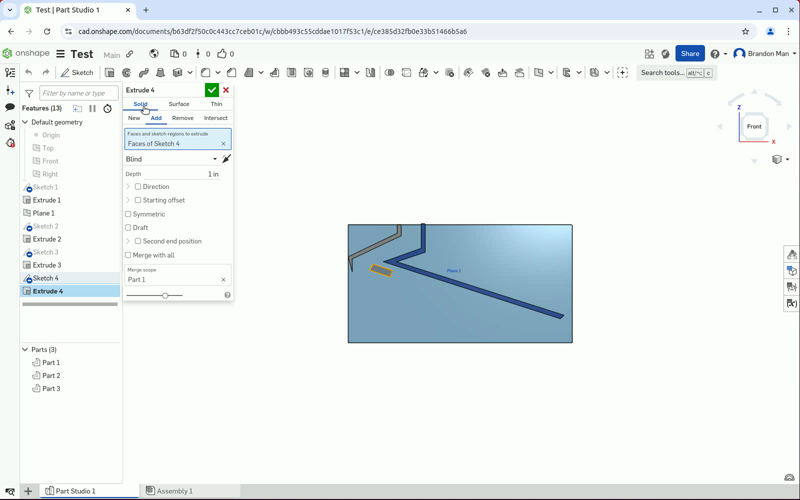
click(143, 106)
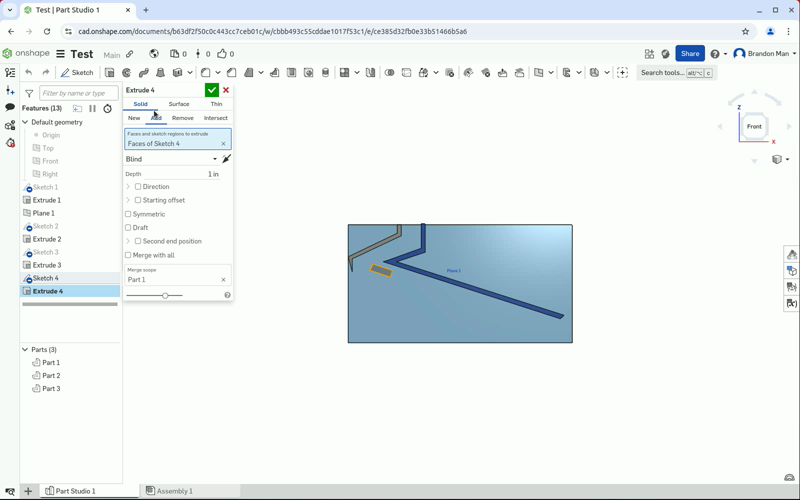
mouse_move(186, 120)
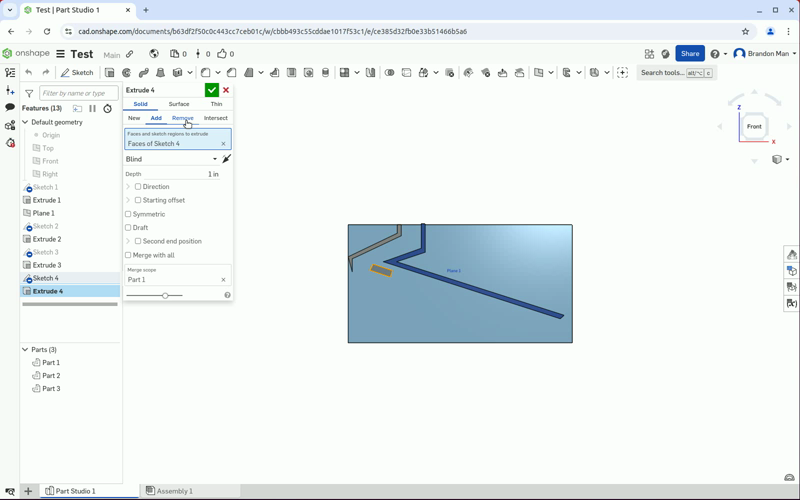
click(186, 120)
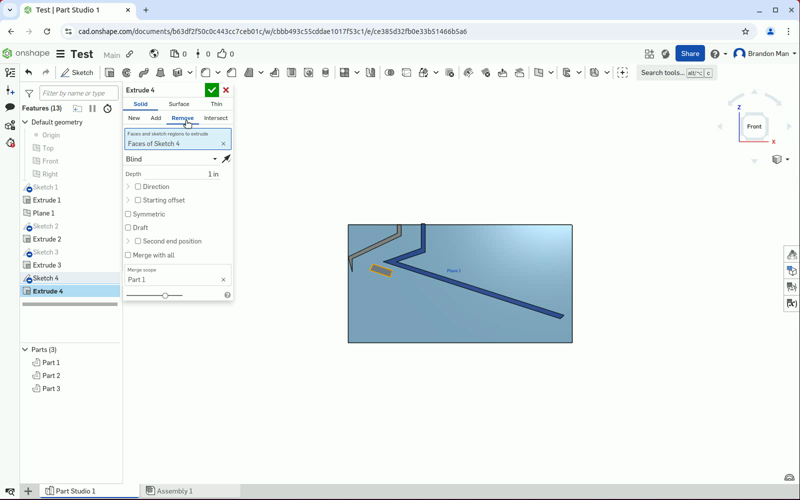
key(tab, 4)
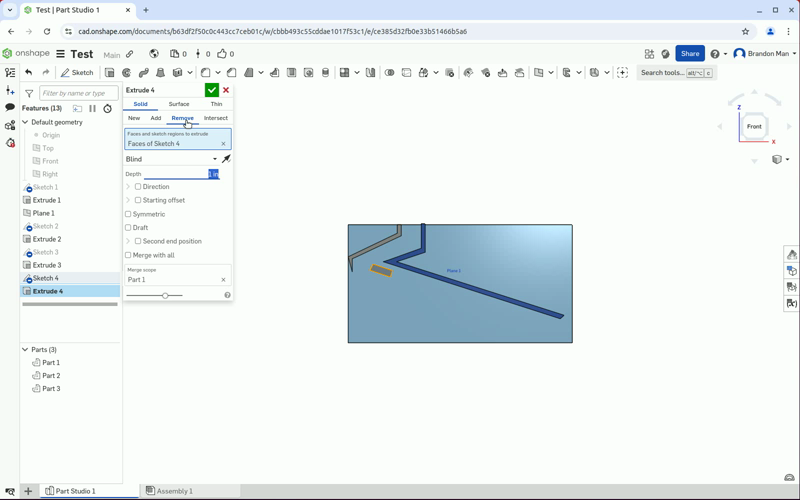
text(6.018)
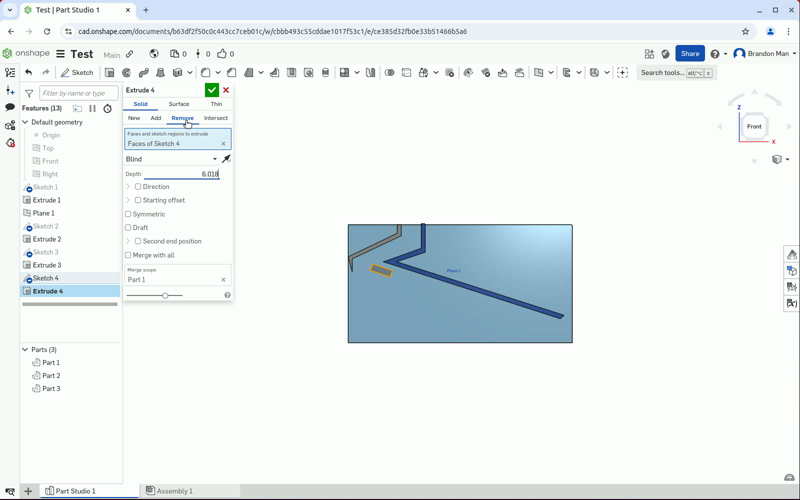
key(tab, 6)
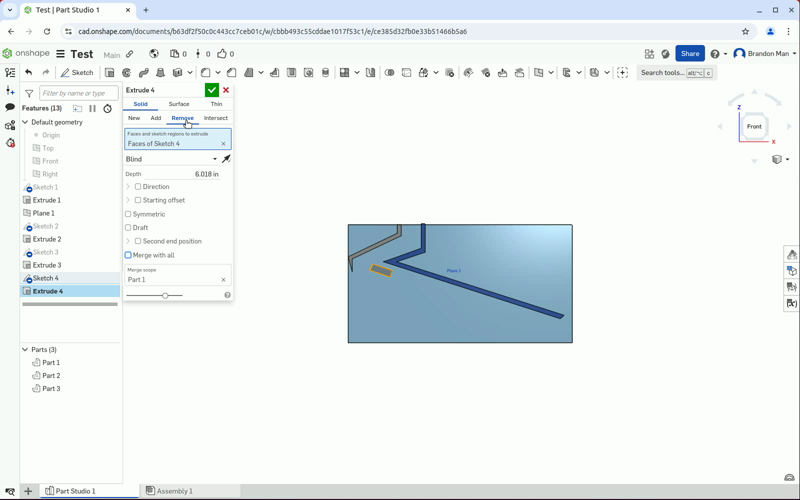
key(space)
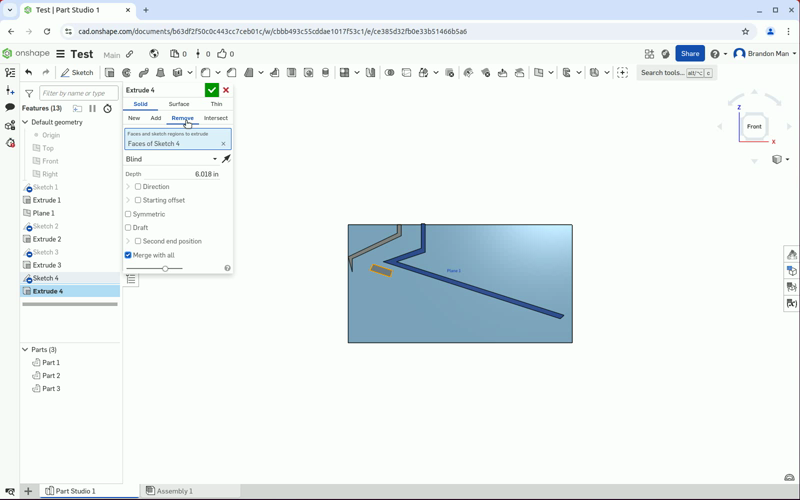
key(enter)
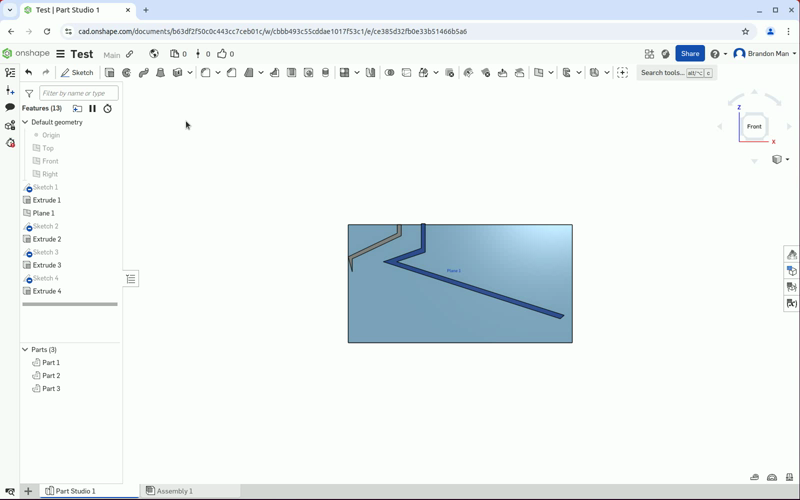
key(shift+h)
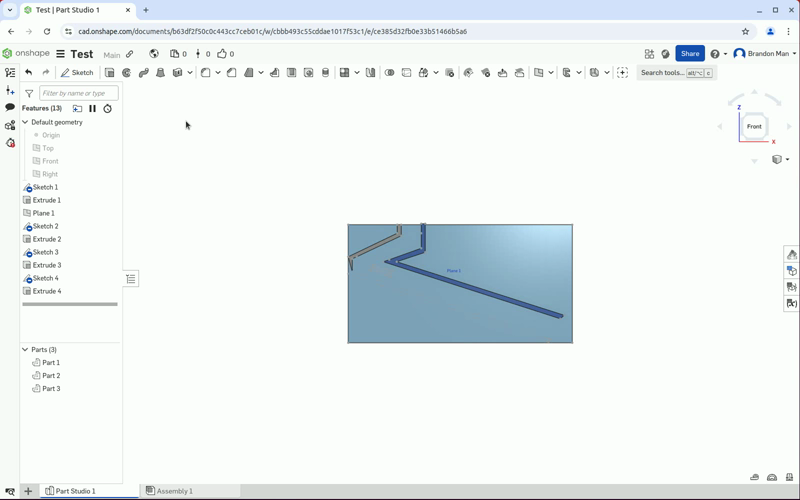
key(shift+h)
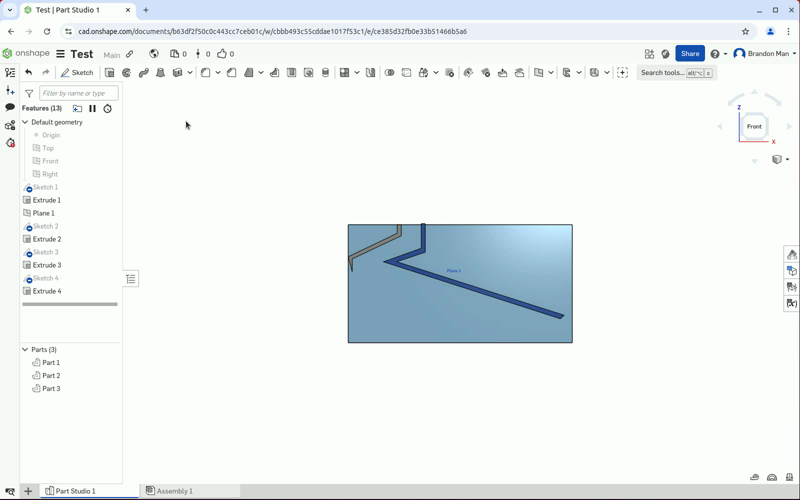
mouse_move(73, 189)
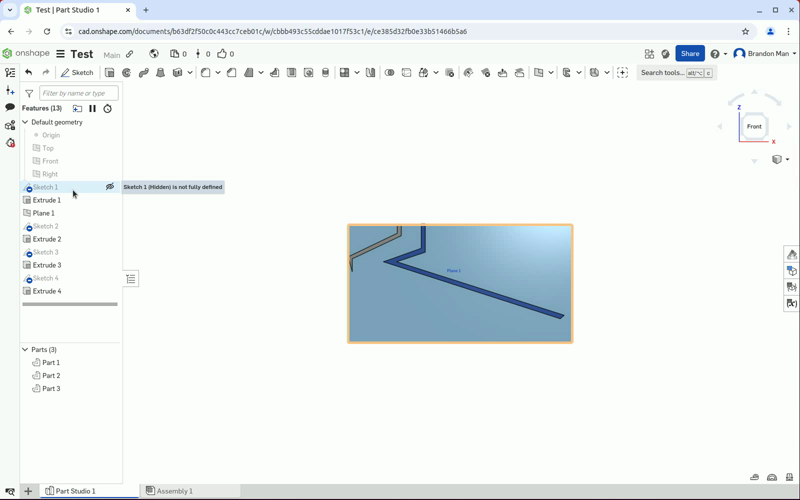
click(73, 189)
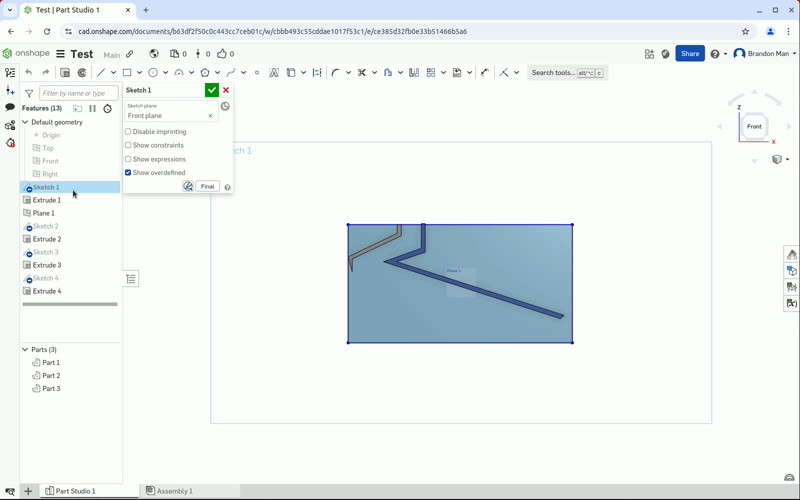
mouse_move(229, 92)
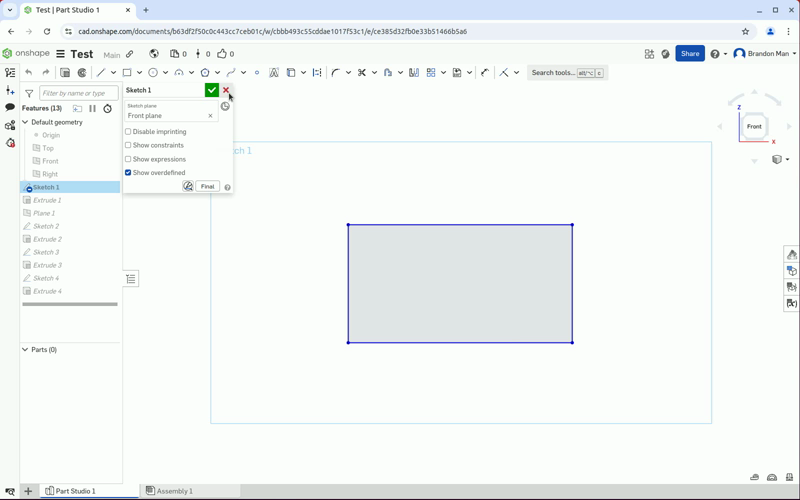
click(229, 92)
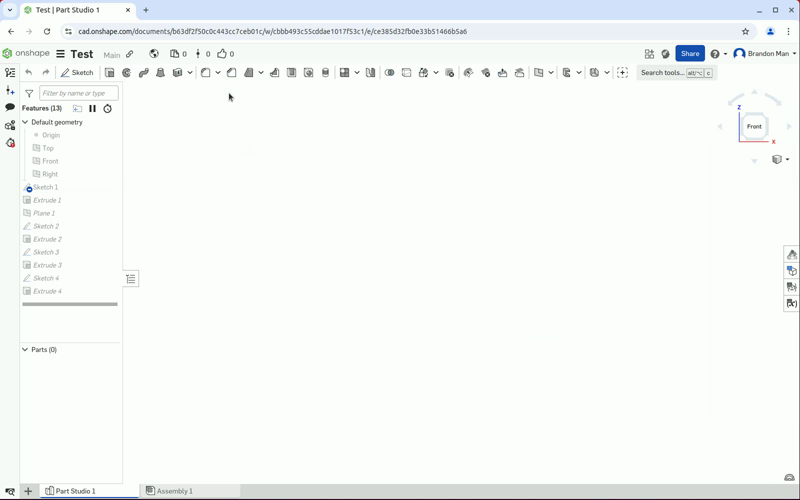
key(shift+s)
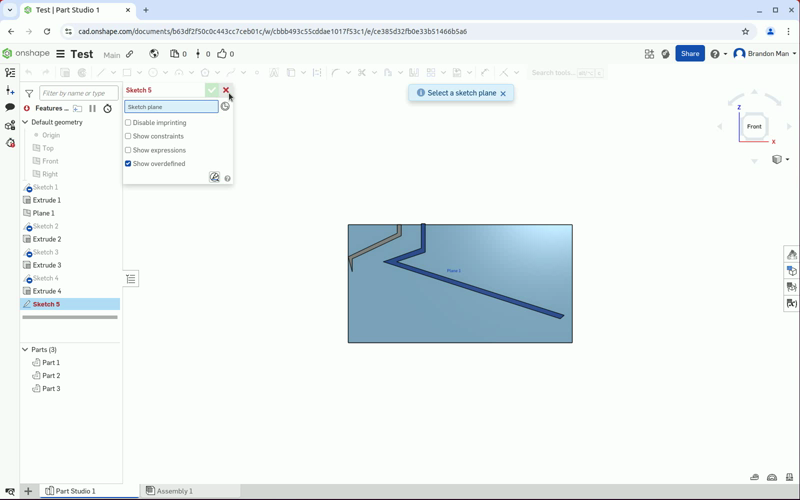
mouse_move(73, 215)
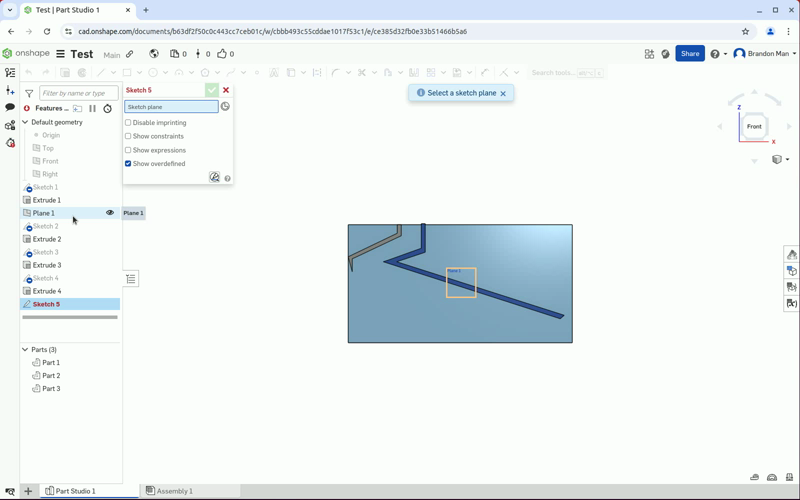
click(73, 215)
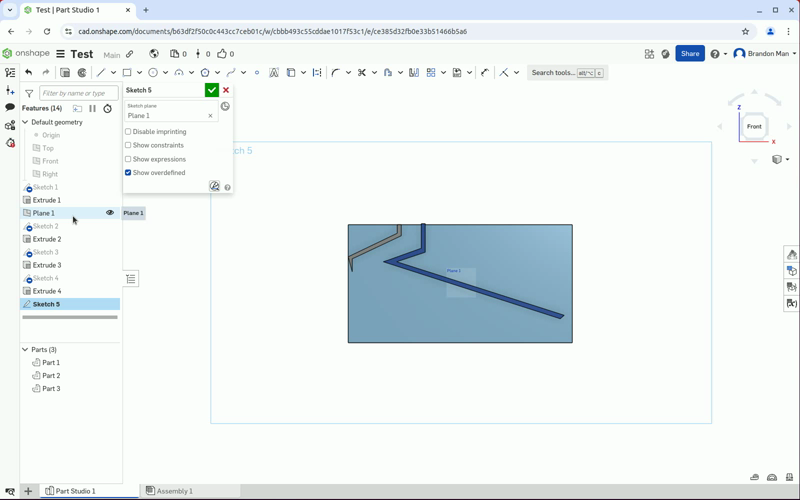
mouse_move(73, 352)
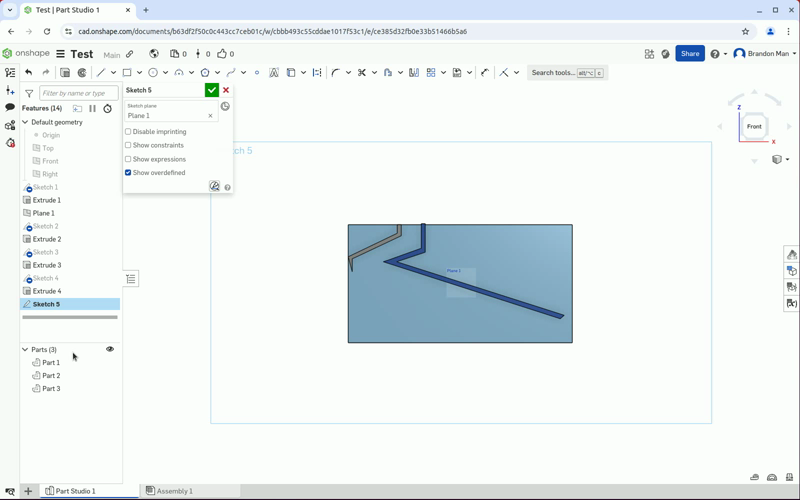
key(y)
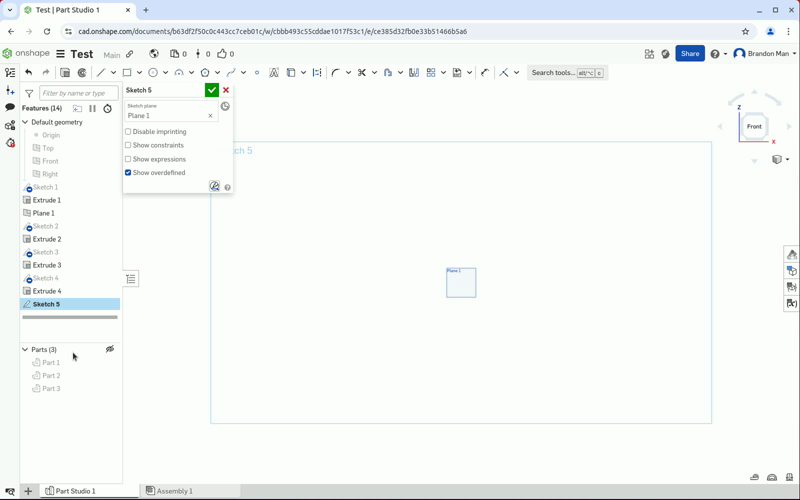
key(l)
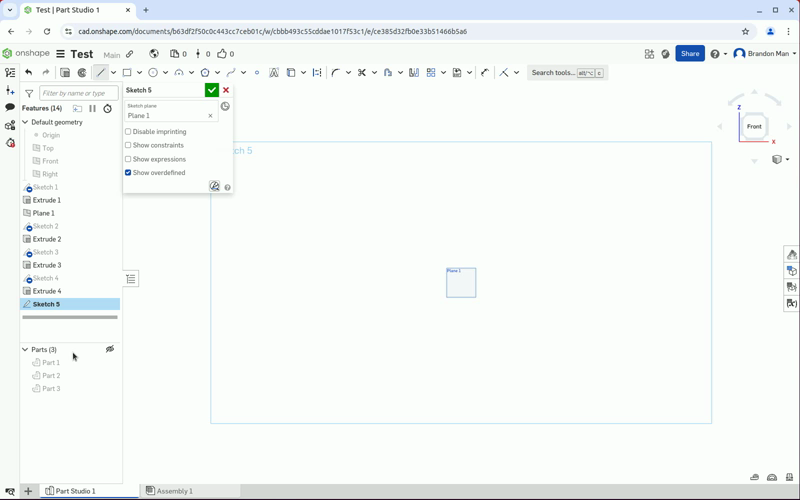
key_down(shift)
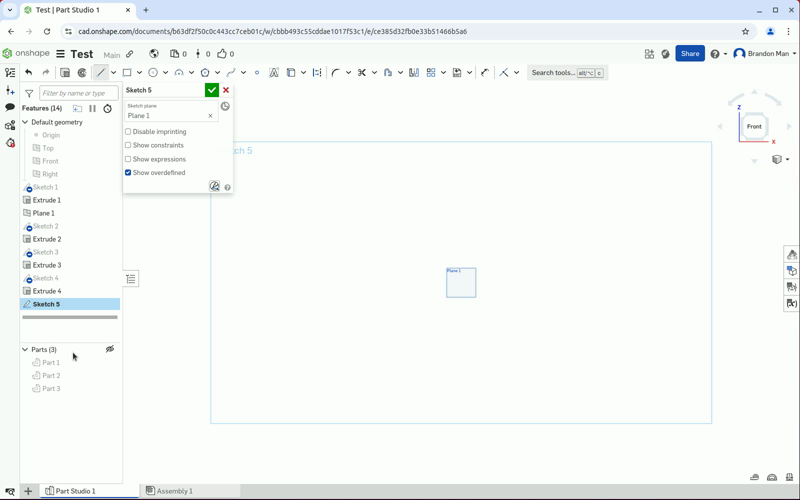
mouse_move(417, 285)
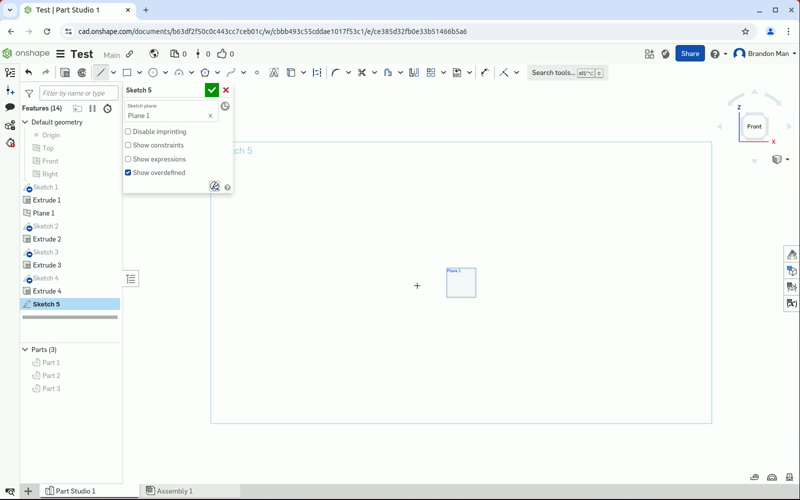
click(417, 285)
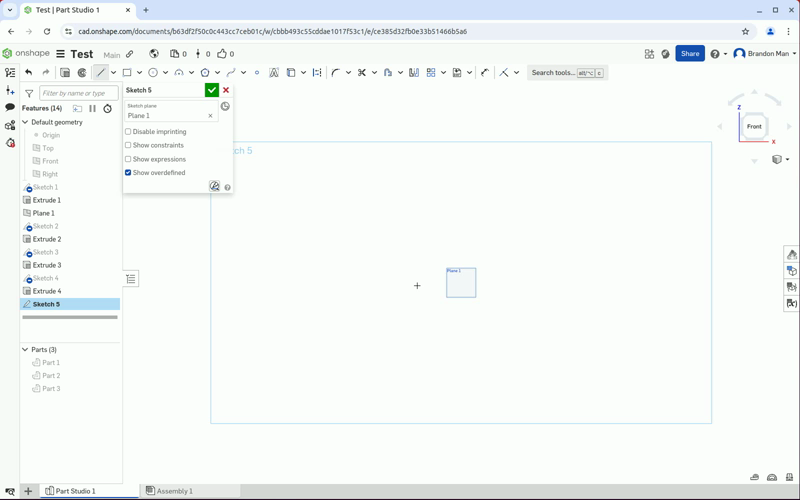
key_up(shift)
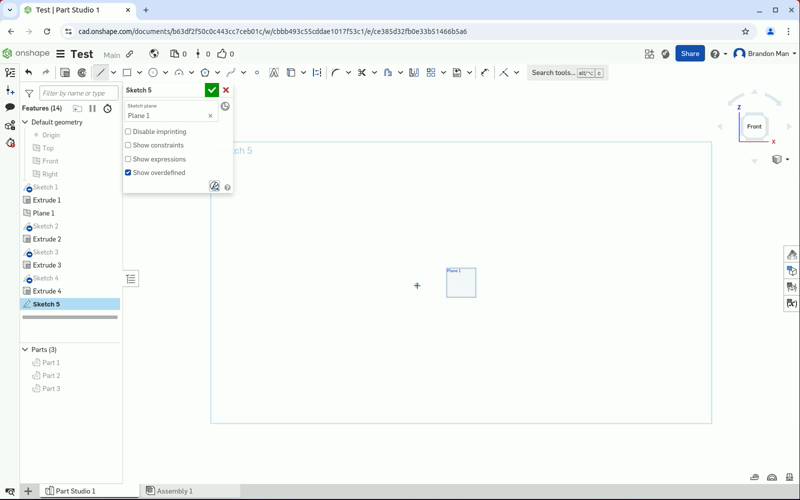
key_down(shift)
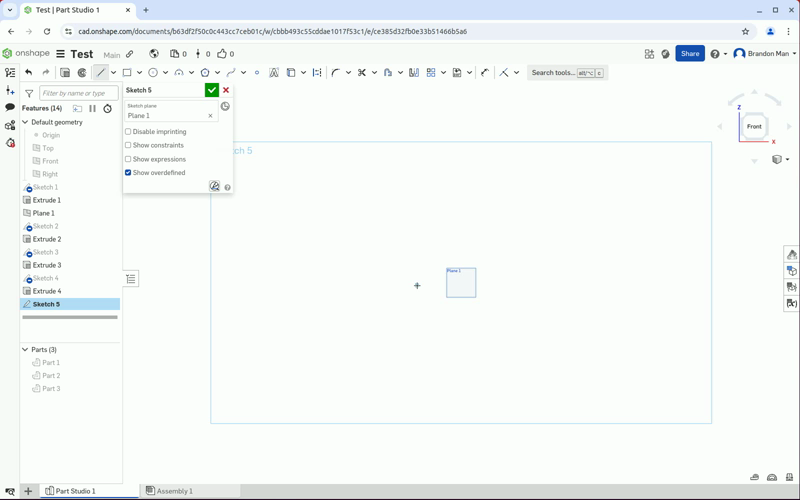
mouse_move(447, 285)
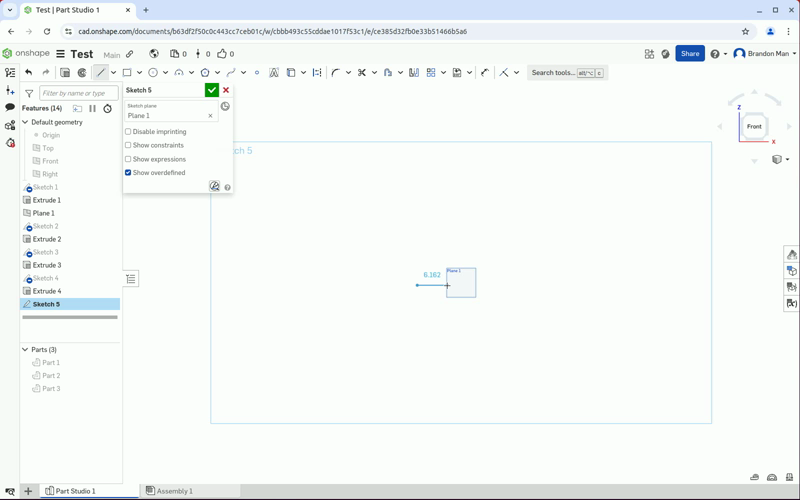
mouse_move(449, 296)
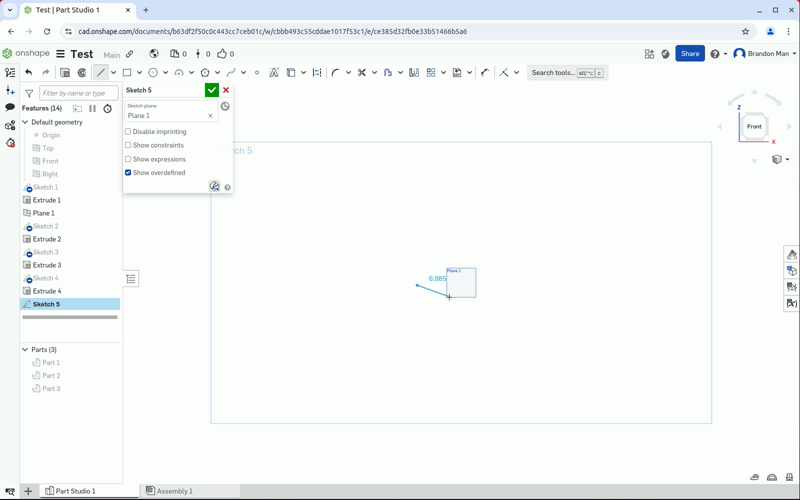
click(449, 296)
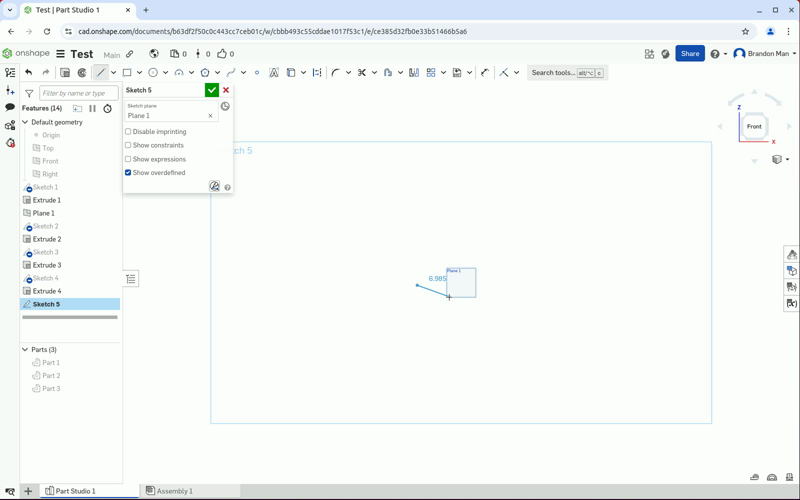
key_up(shift)
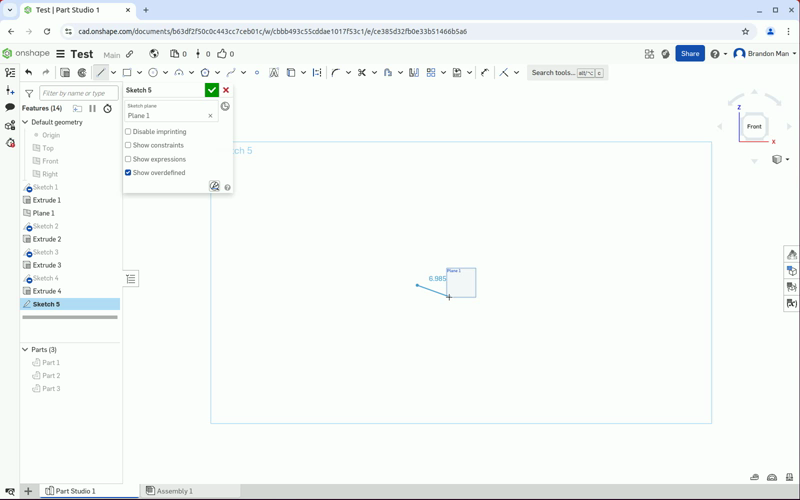
key_down(shift)
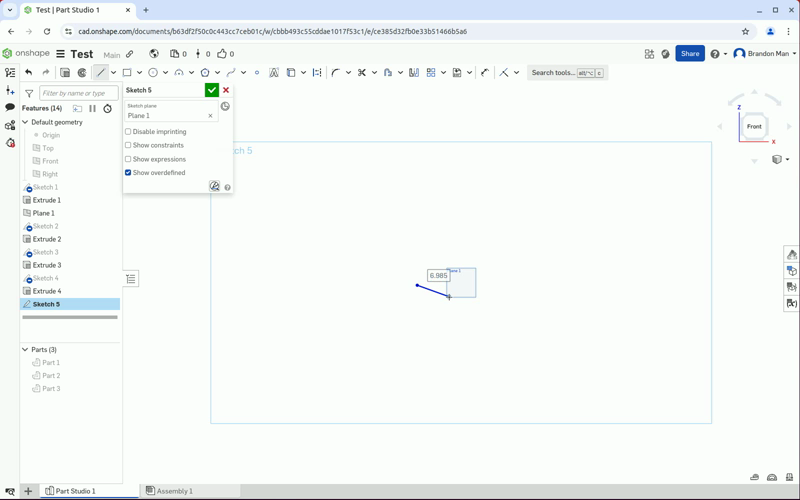
mouse_move(479, 296)
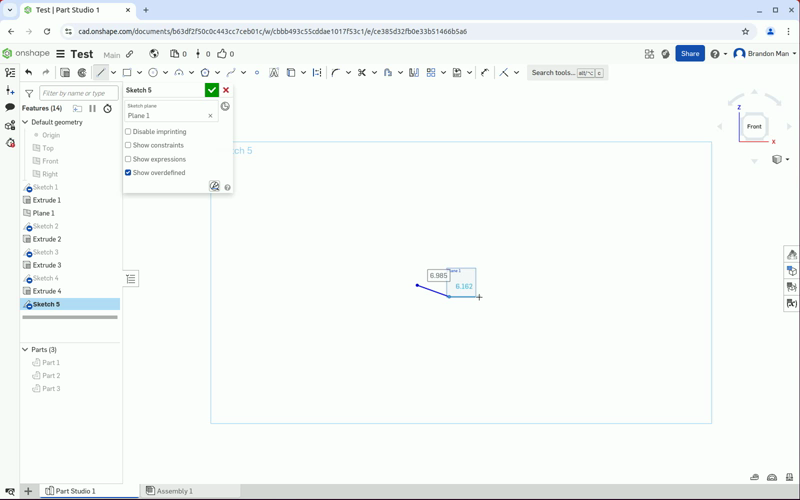
mouse_move(452, 288)
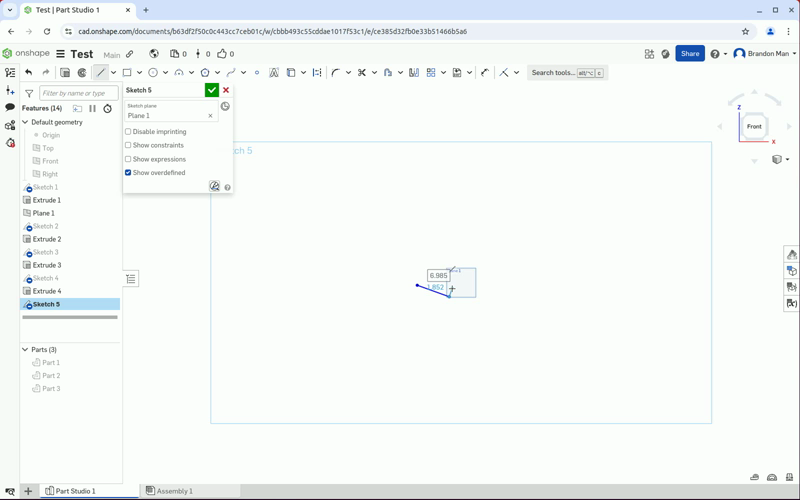
click(452, 288)
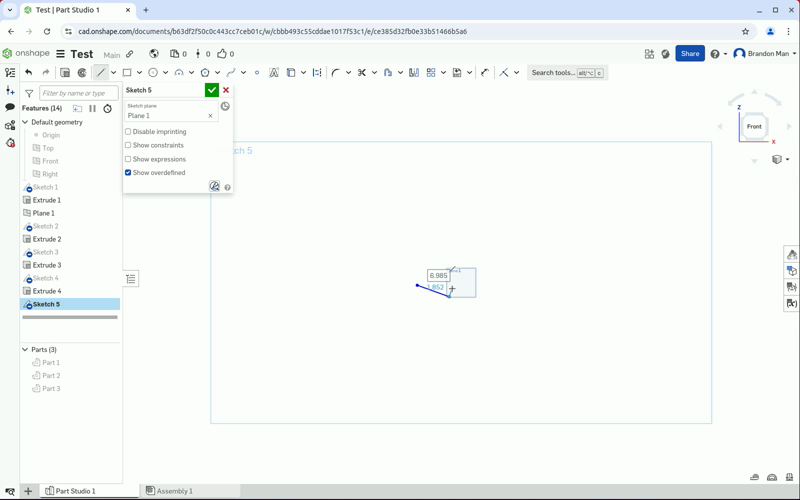
key_up(shift)
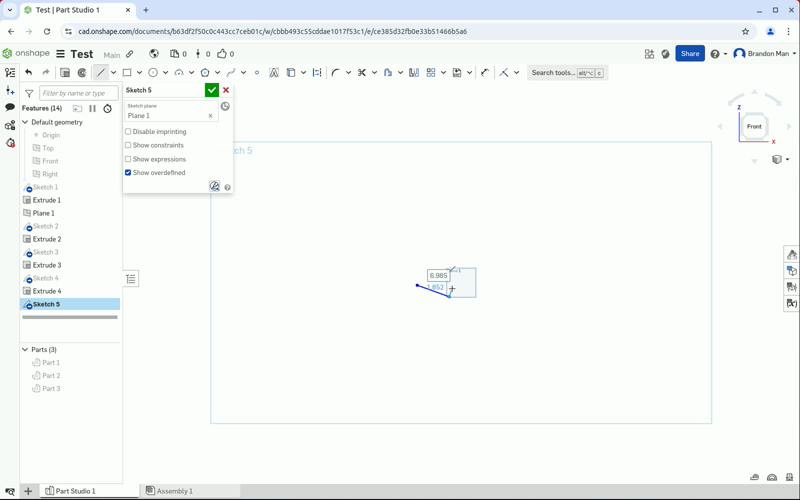
key_down(shift)
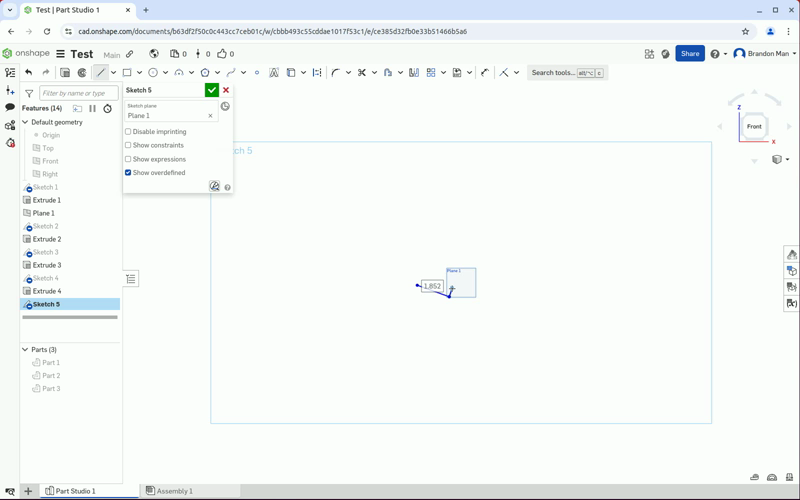
mouse_move(482, 288)
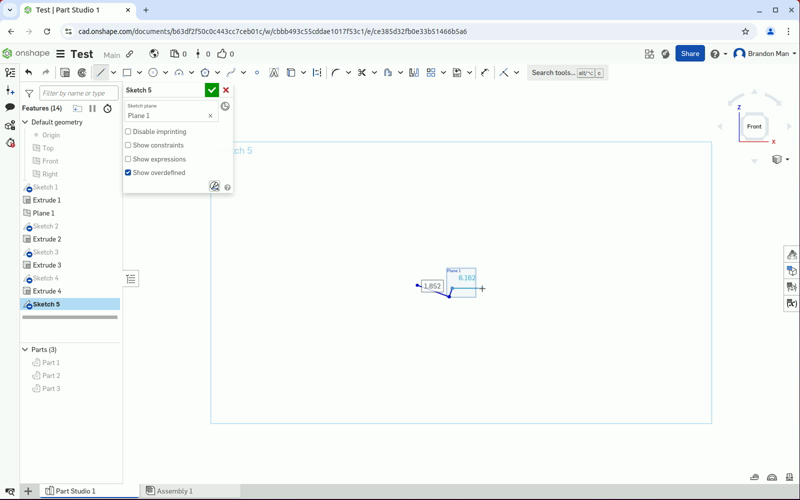
mouse_move(419, 277)
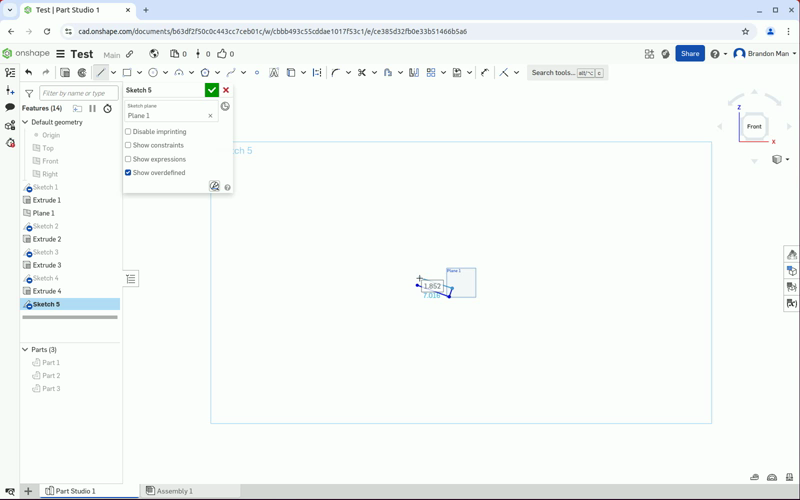
click(419, 277)
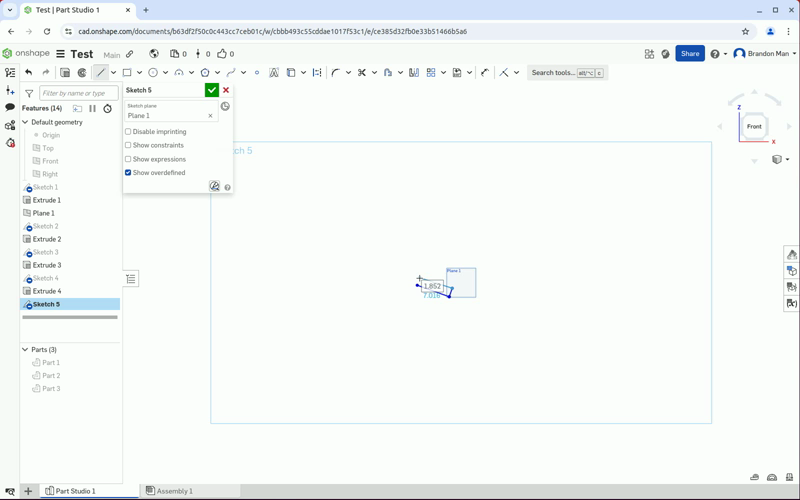
key_up(shift)
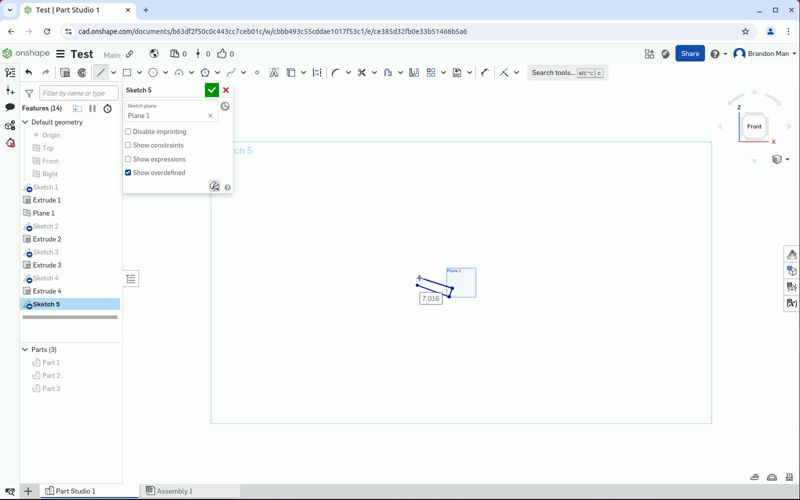
mouse_move(450, 277)
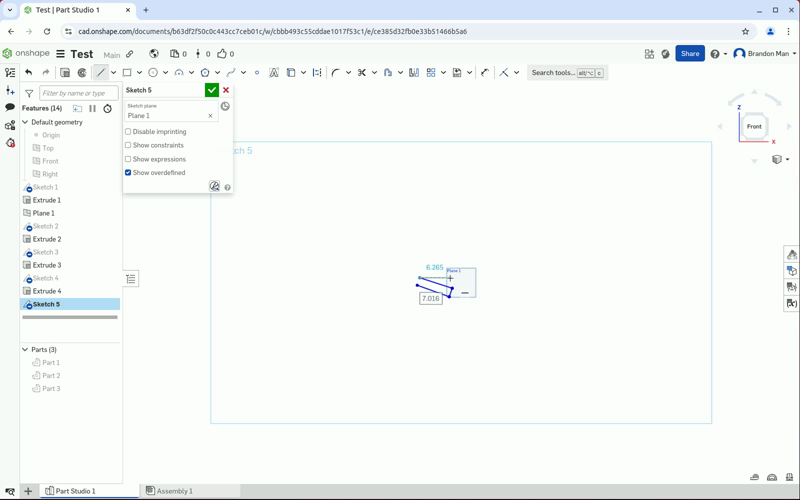
key_down(shift)
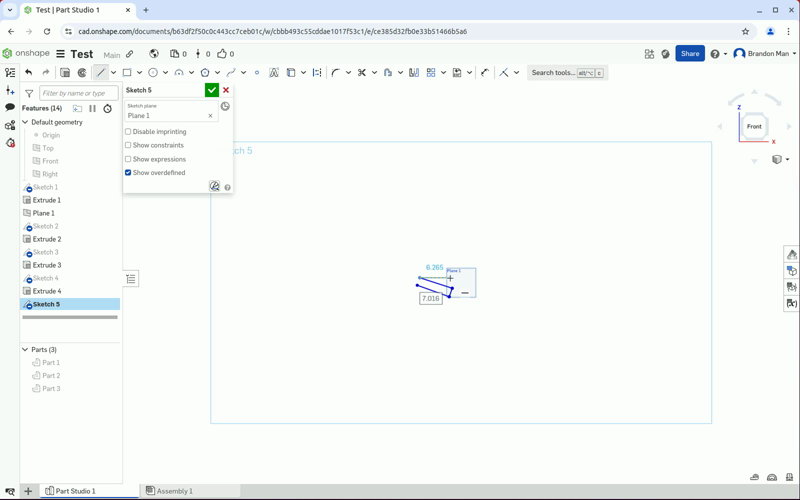
mouse_move(417, 285)
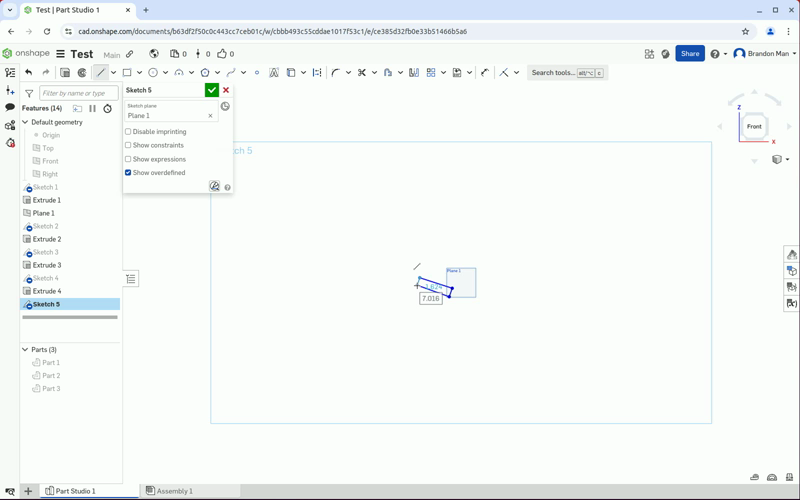
key_up(shift)
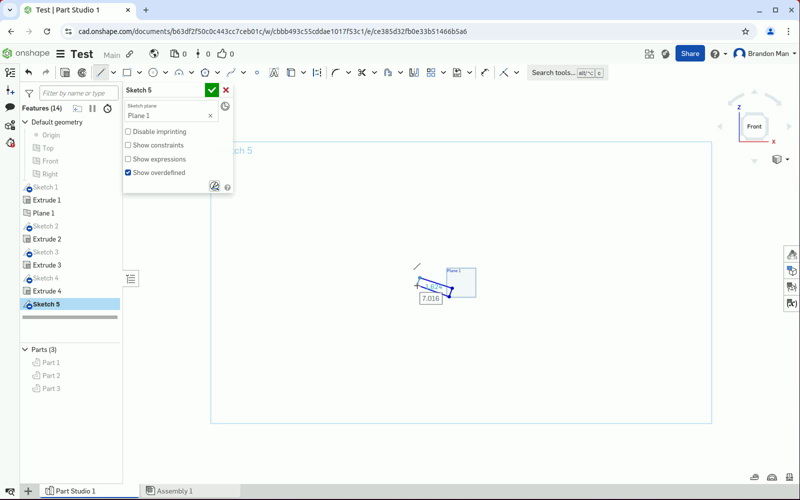
click(417, 285)
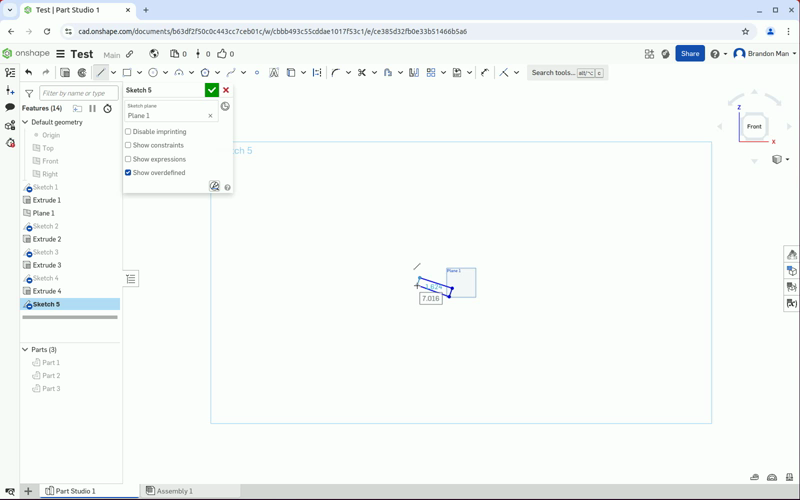
key(esc)
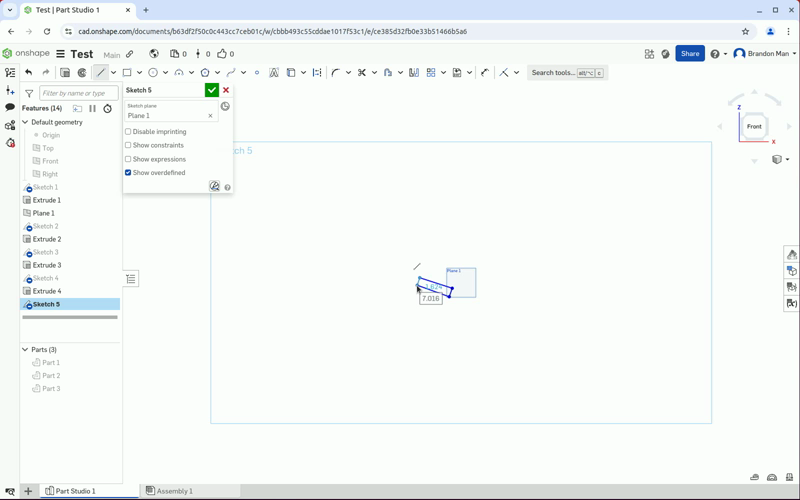
mouse_move(436, 290)
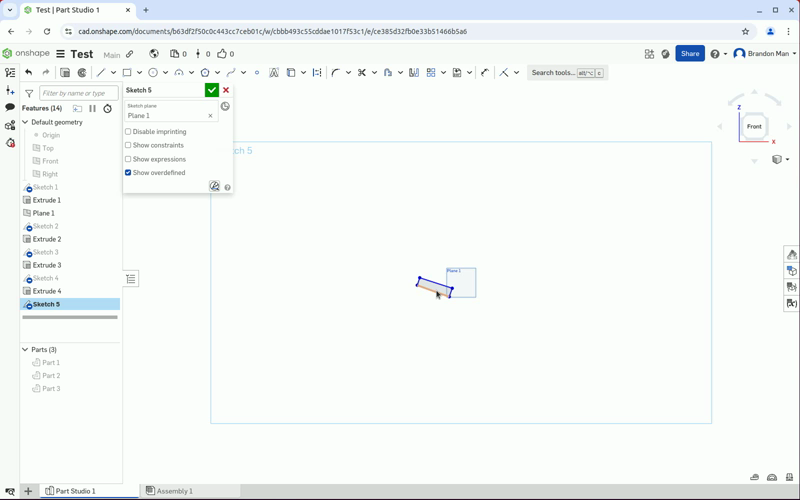
scroll(6)
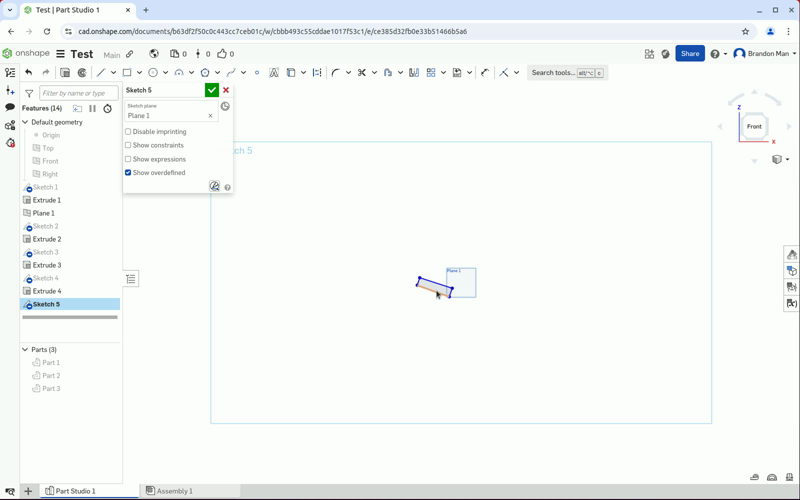
scroll(6)
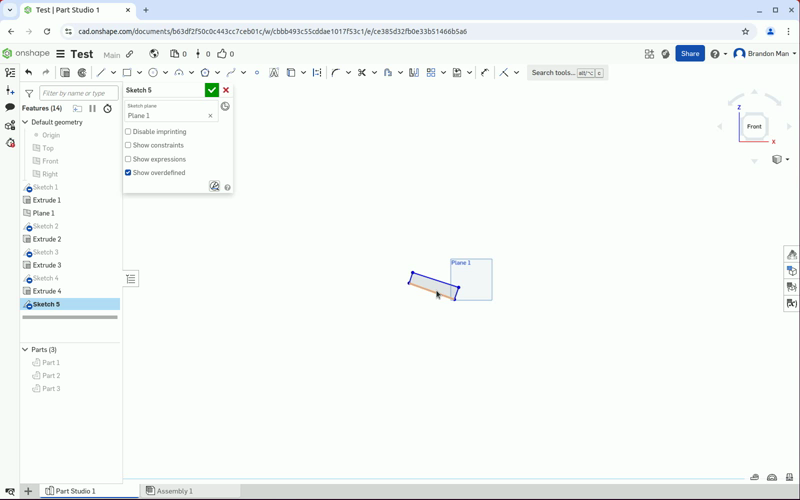
scroll(6)
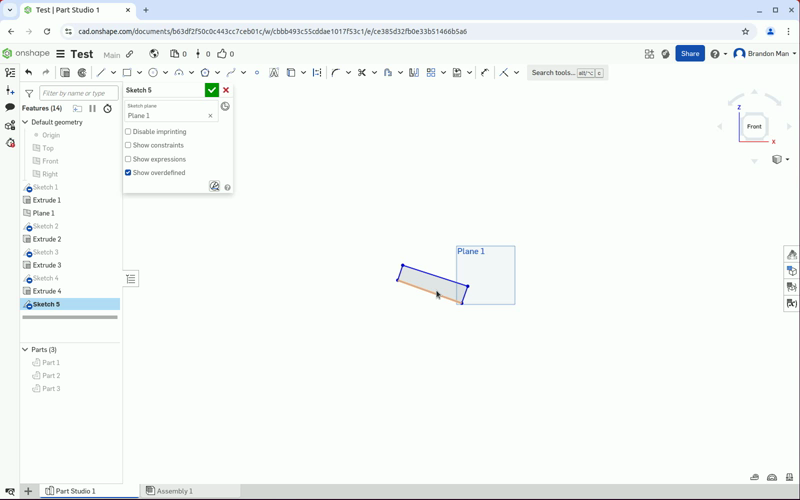
scroll(6)
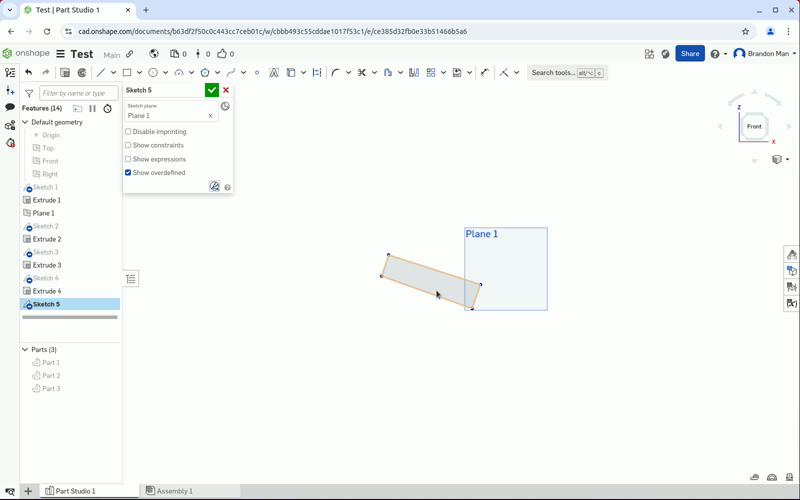
scroll(6)
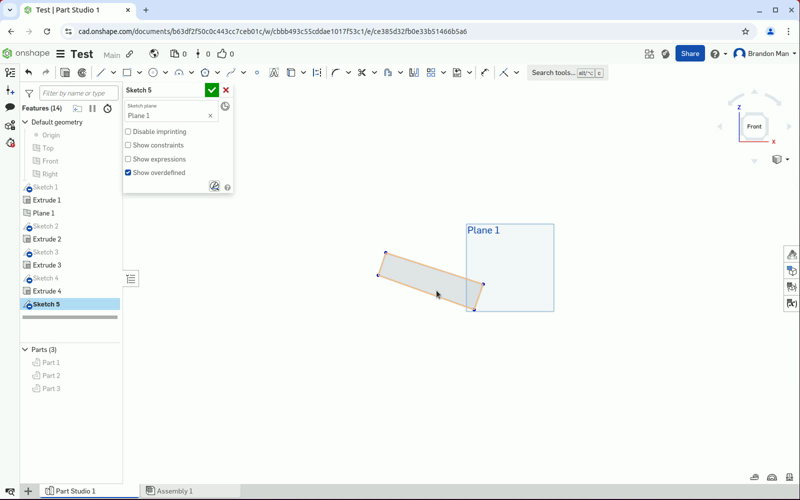
scroll(6)
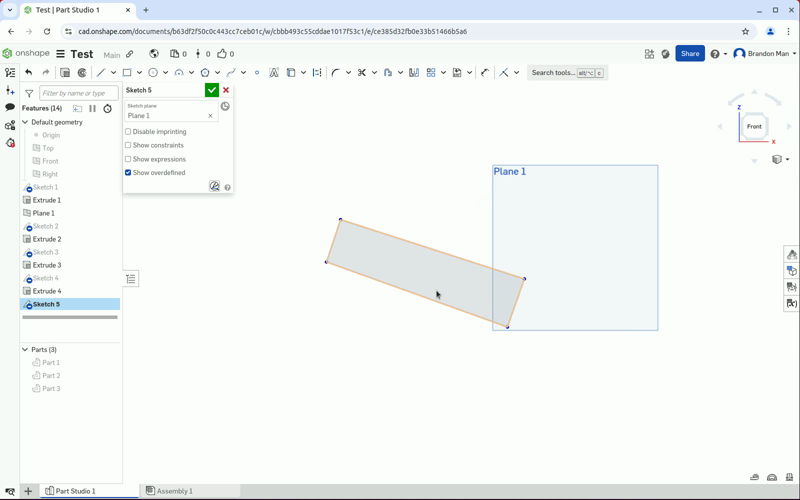
scroll(6)
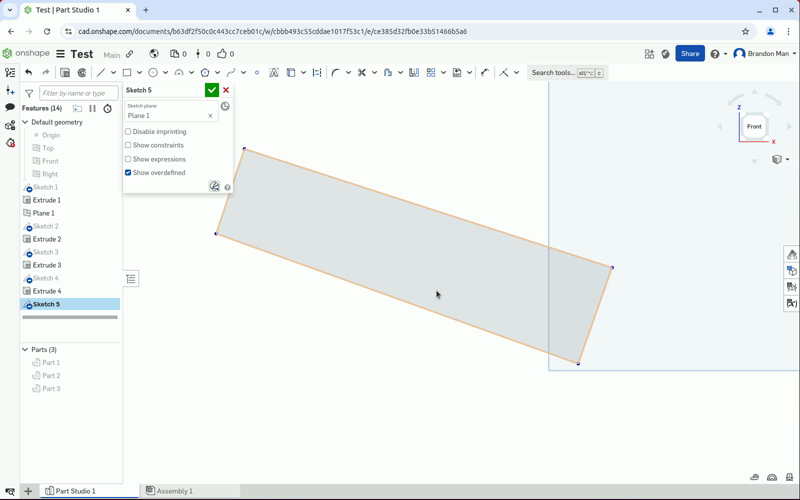
click(436, 290)
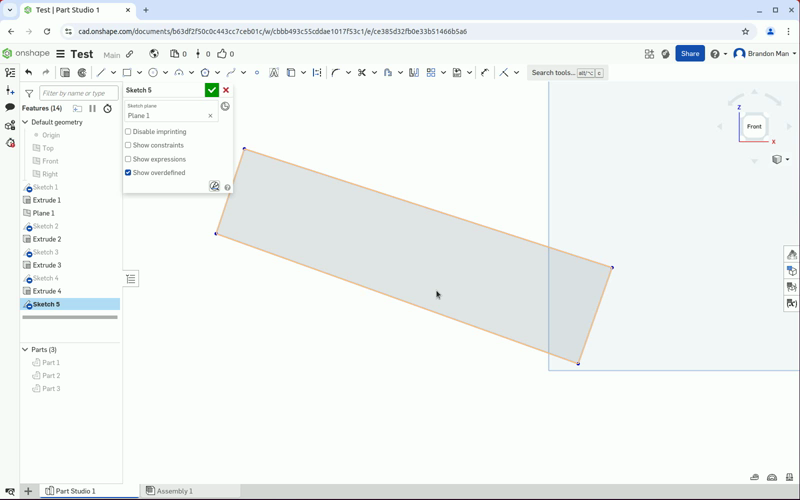
scroll(-6)
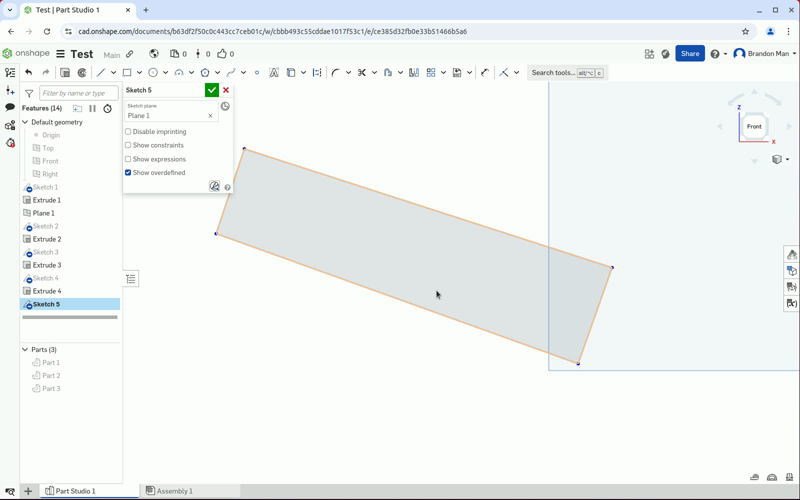
scroll(-6)
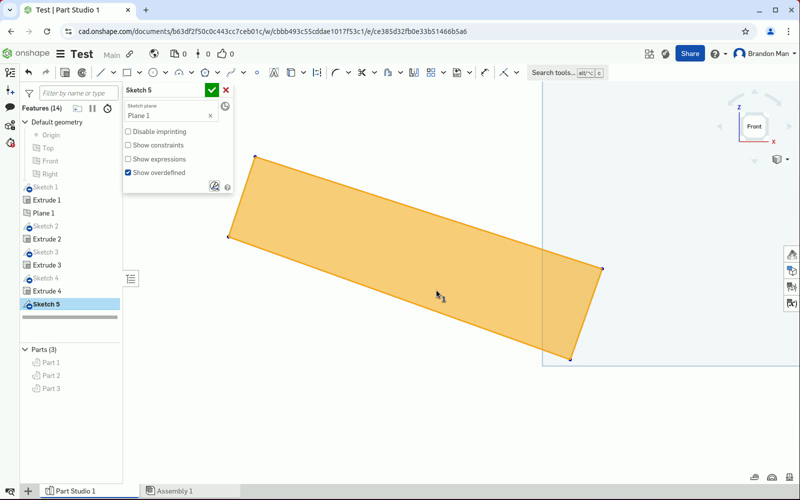
scroll(-6)
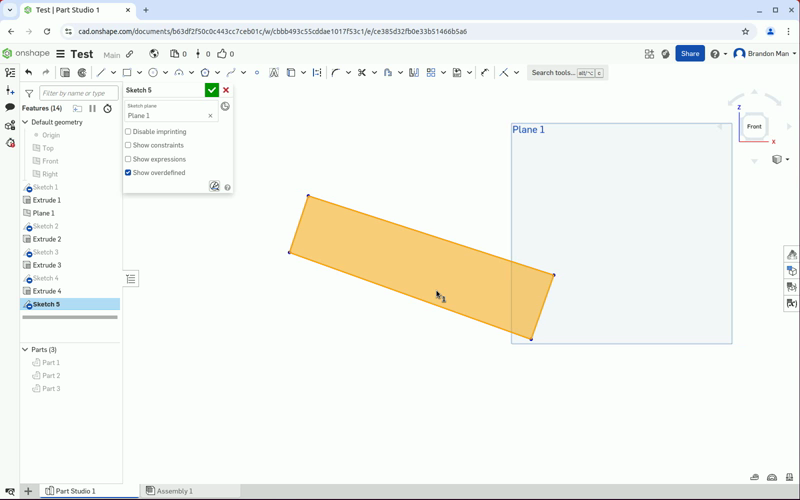
scroll(-6)
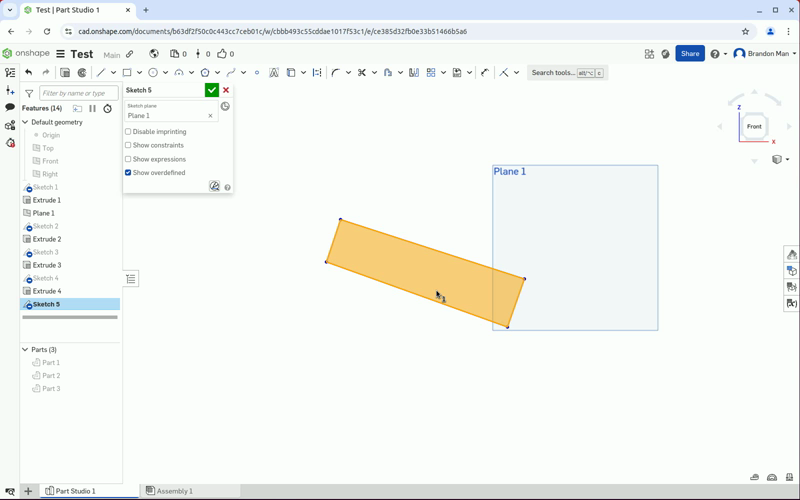
scroll(-6)
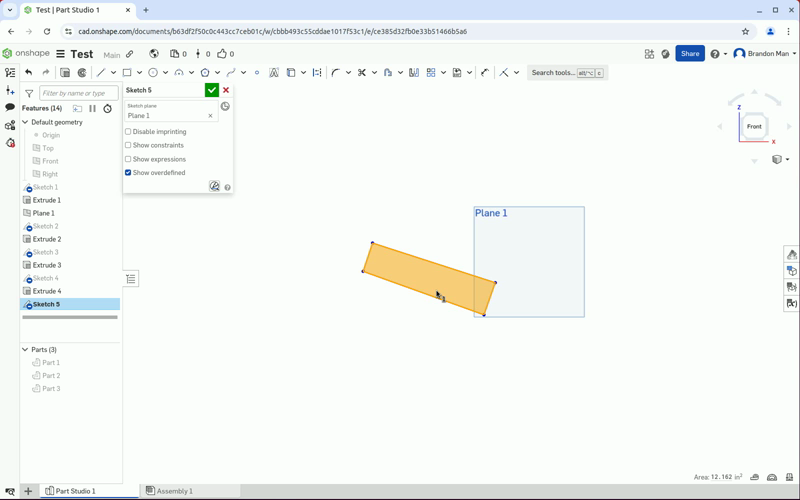
scroll(-6)
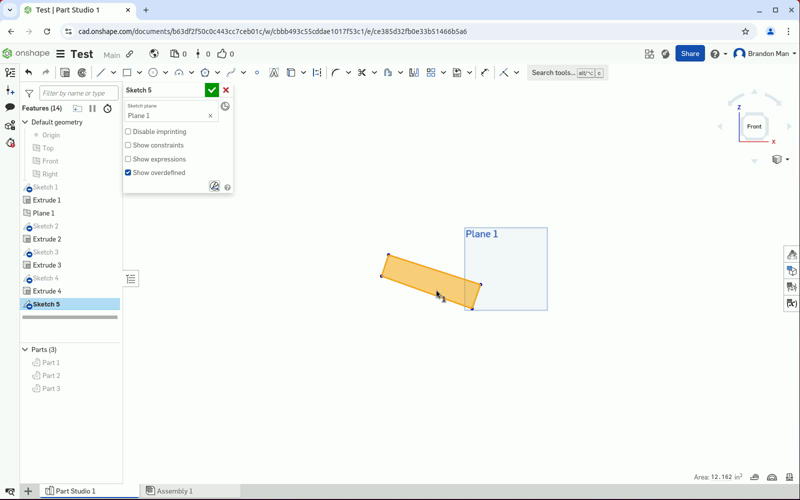
scroll(-6)
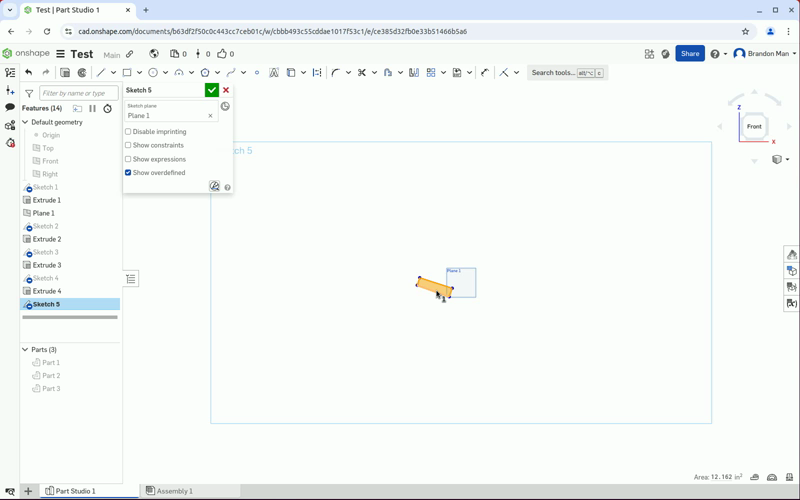
mouse_move(73, 352)
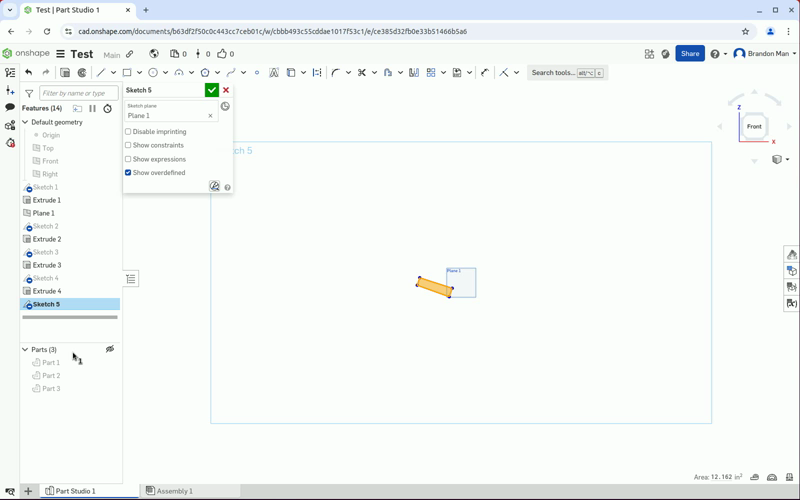
key(shift+y)
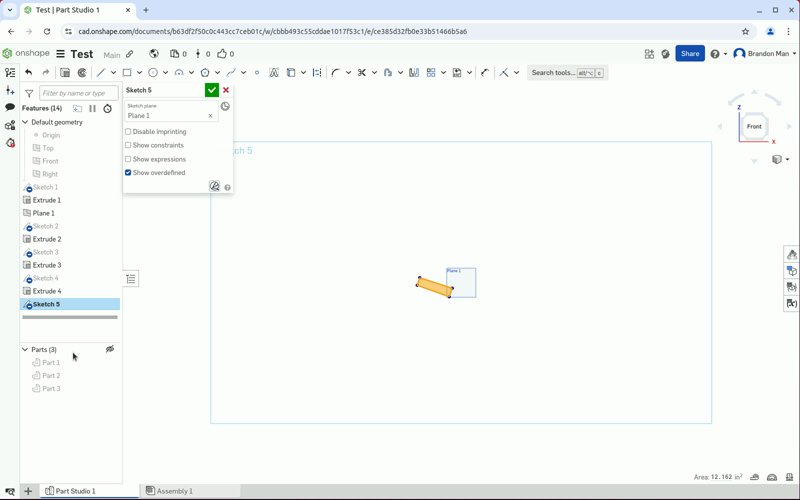
key(shift+e)
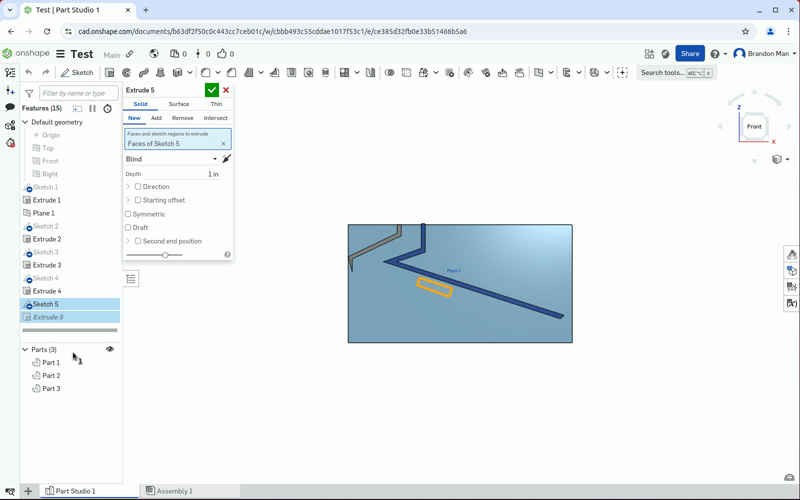
mouse_move(143, 106)
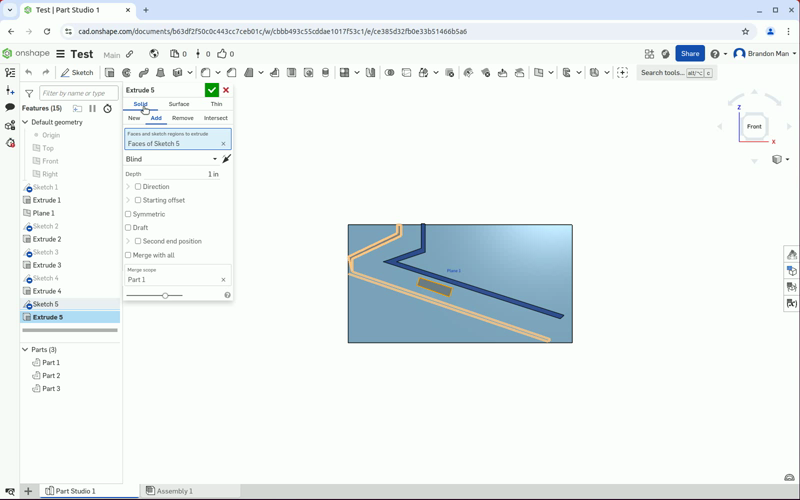
click(143, 106)
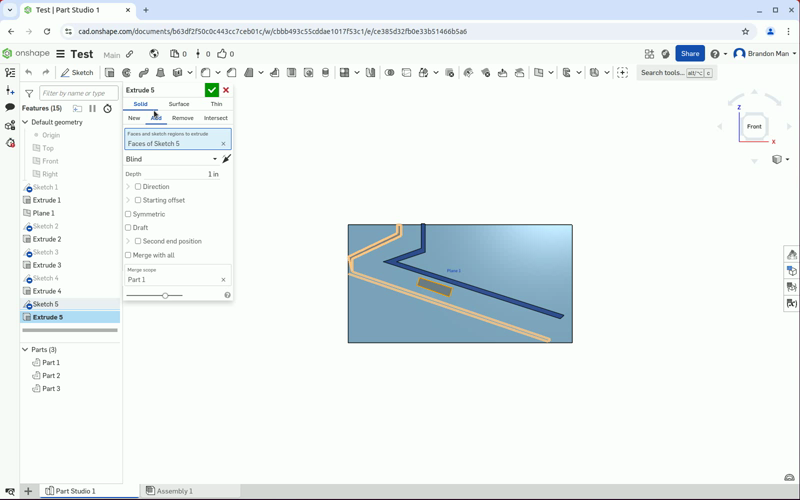
mouse_move(186, 120)
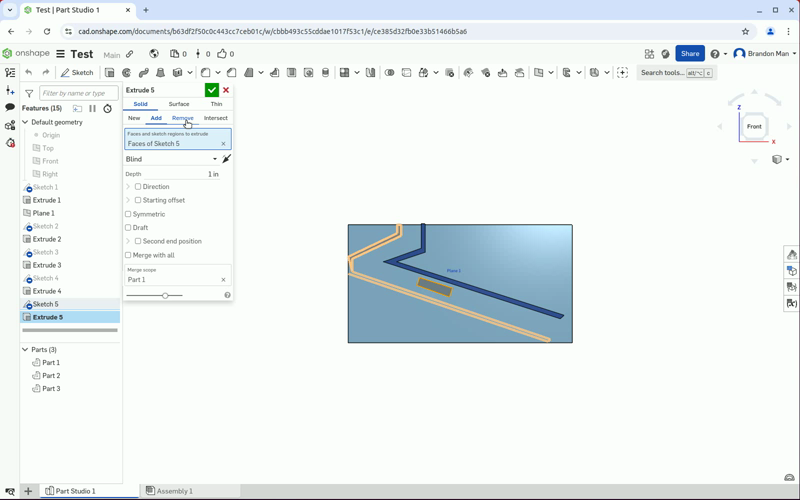
click(186, 120)
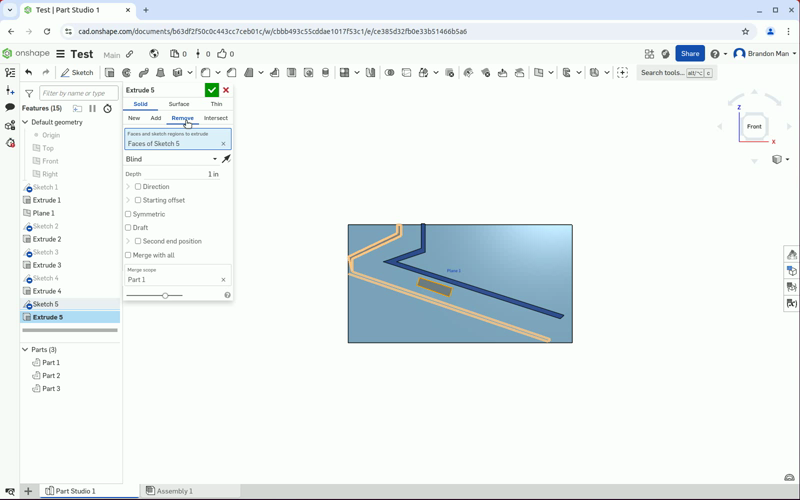
key(tab, 4)
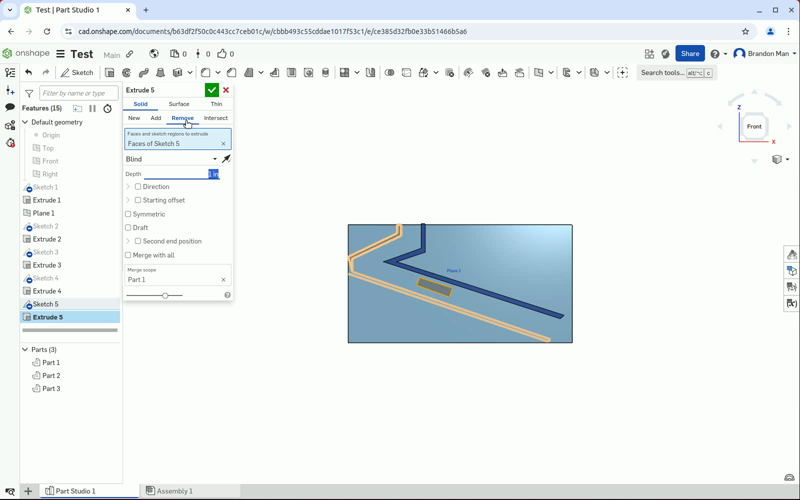
text(6.018)
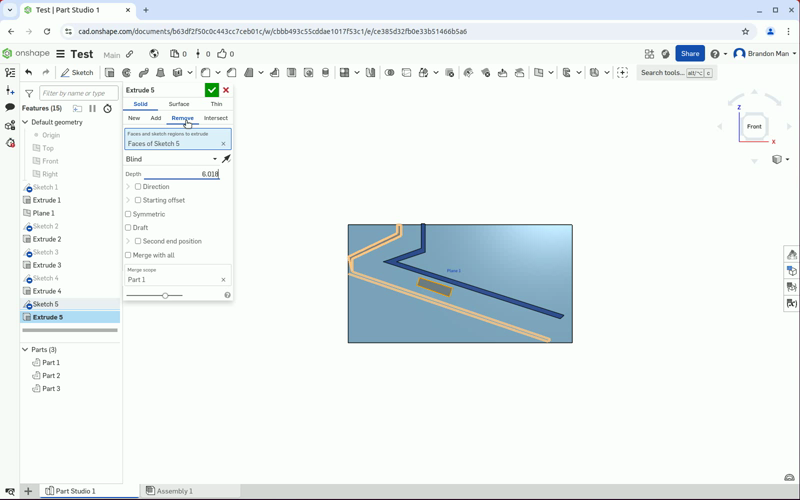
key(tab, 6)
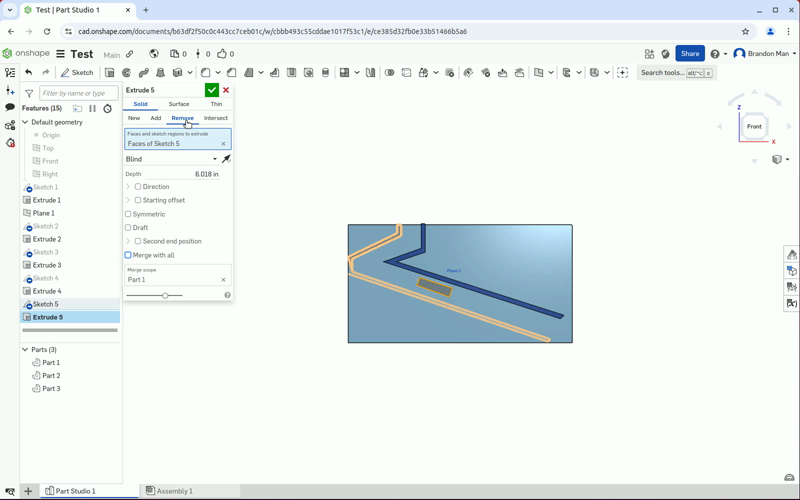
key(space)
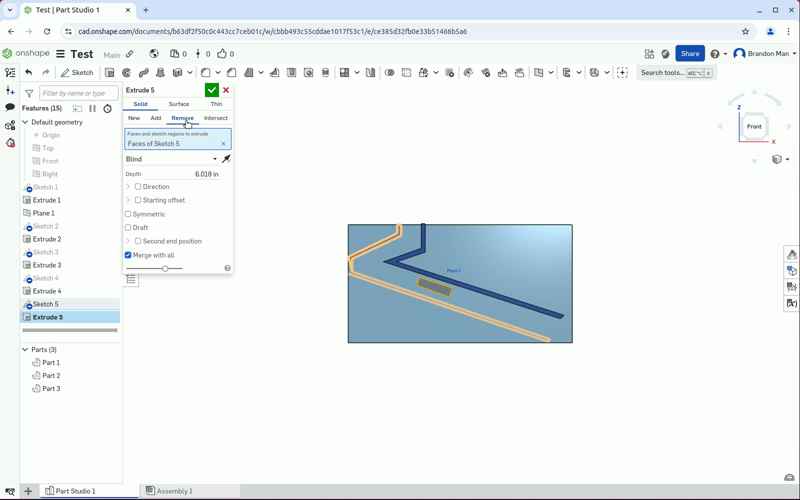
key(enter)
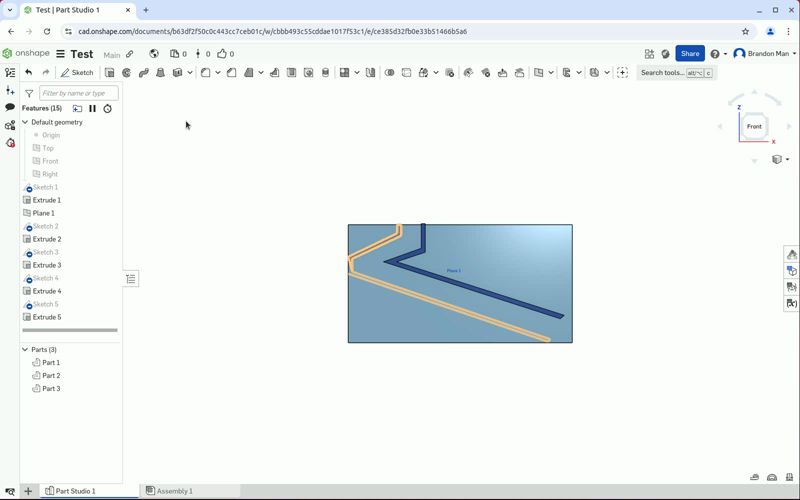
key(shift+h)
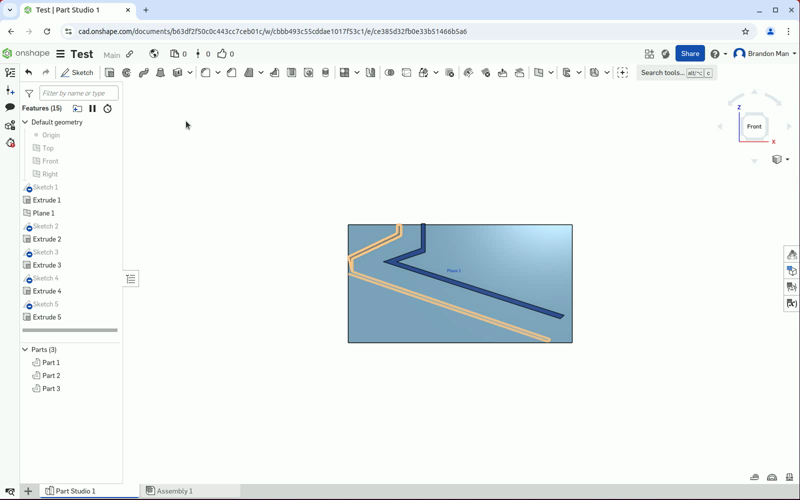
key(shift+h)
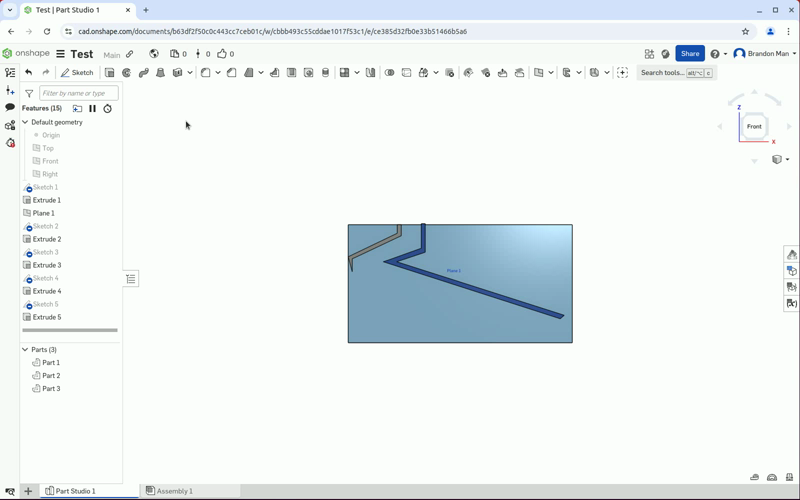
mouse_move(73, 189)
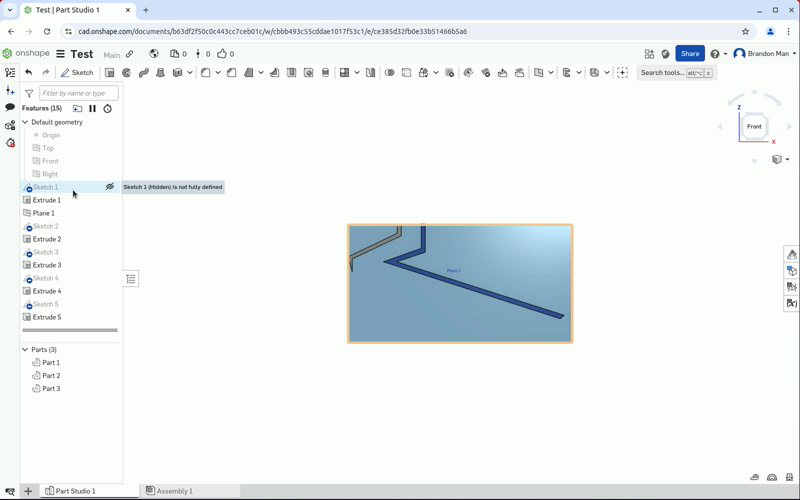
click(73, 189)
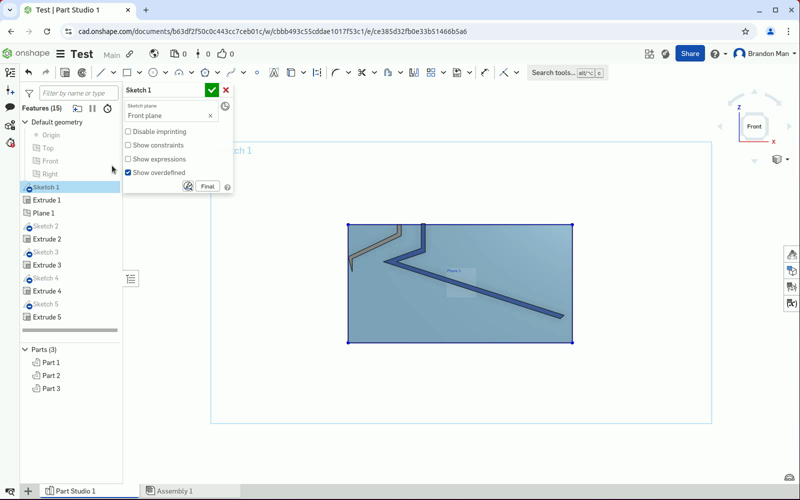
mouse_move(229, 92)
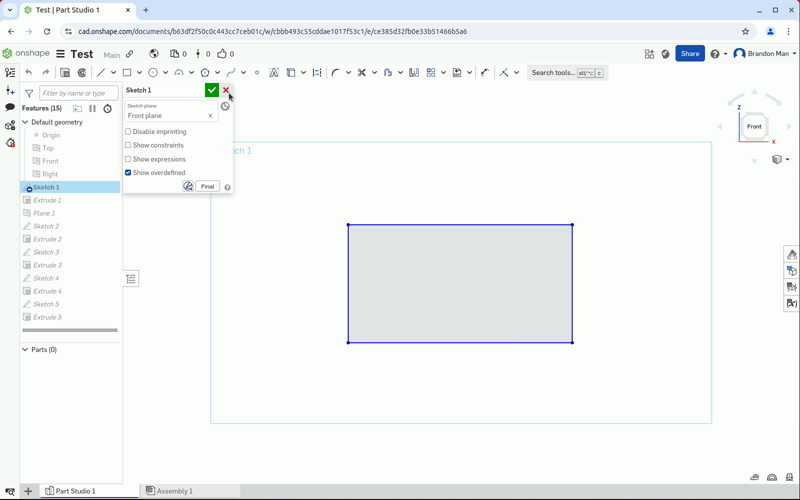
click(229, 92)
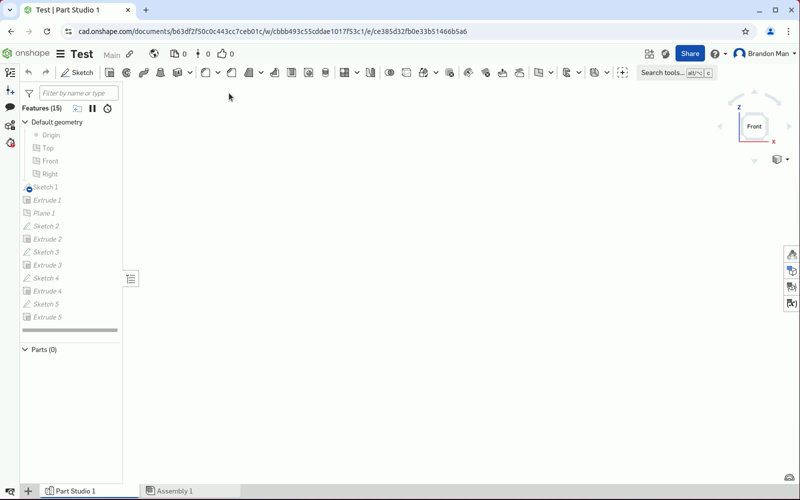
key(shift+s)
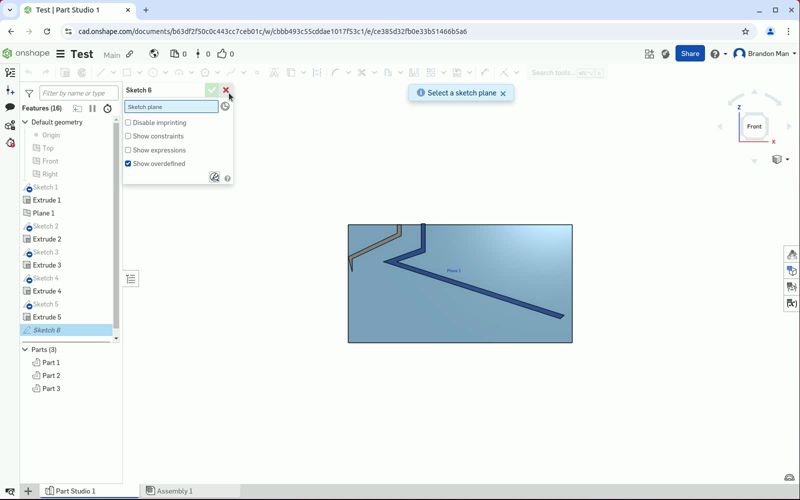
mouse_move(69, 215)
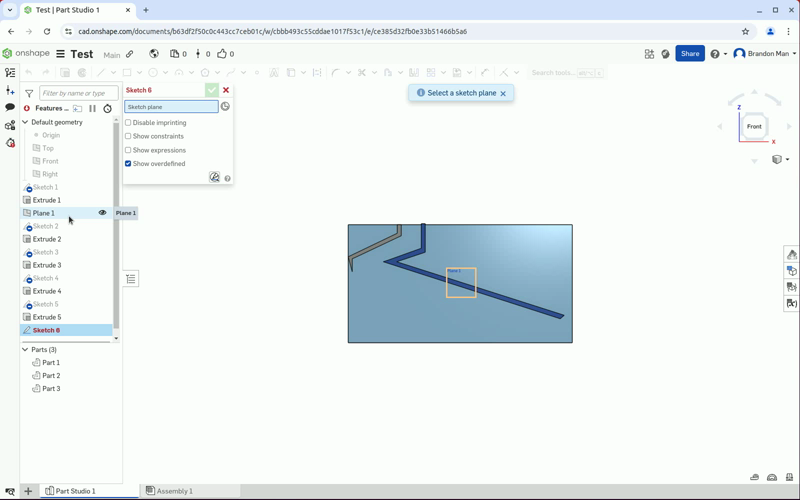
click(69, 215)
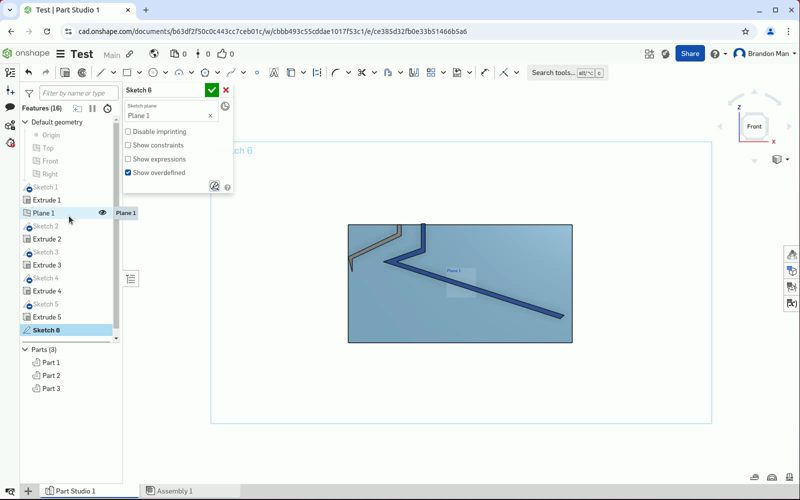
mouse_move(73, 352)
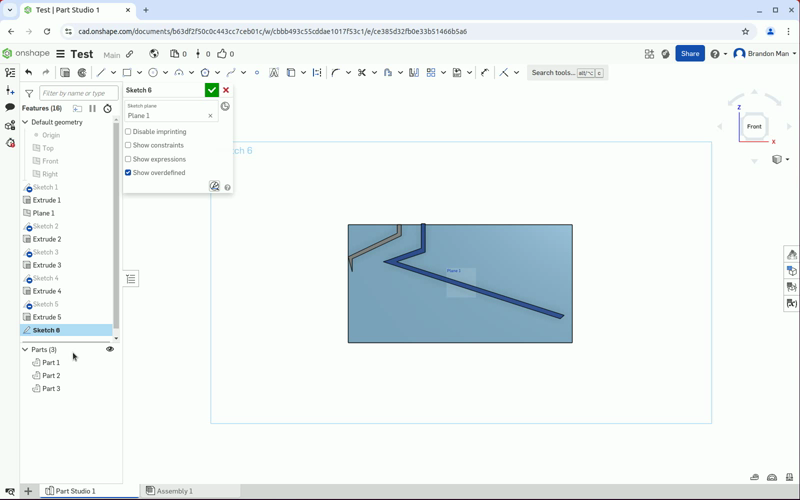
key(y)
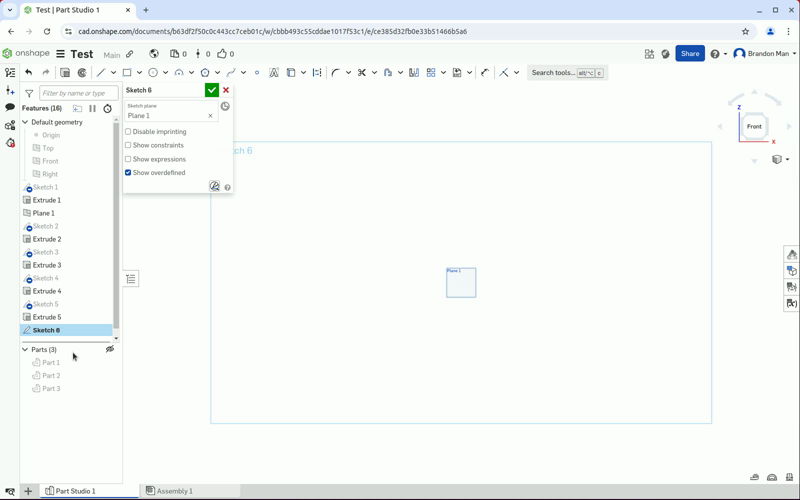
key(l)
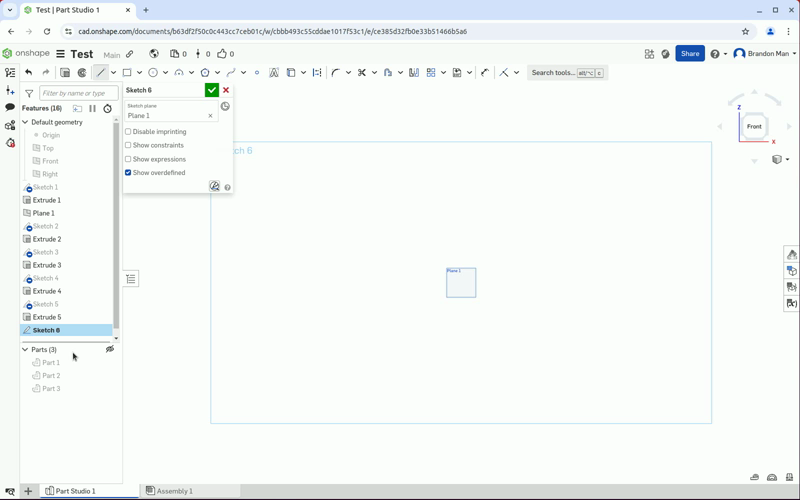
key_down(shift)
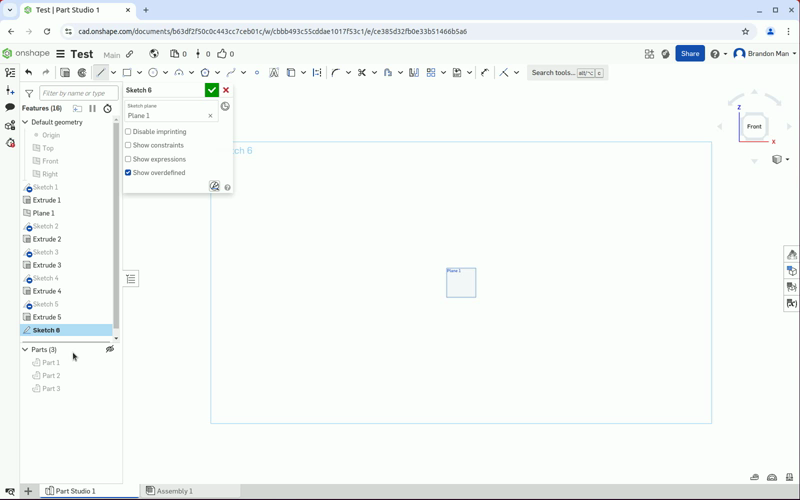
mouse_move(472, 306)
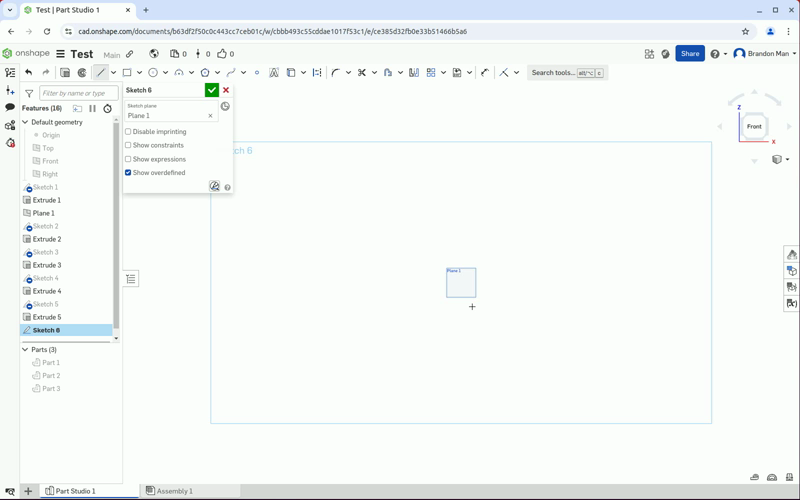
click(472, 306)
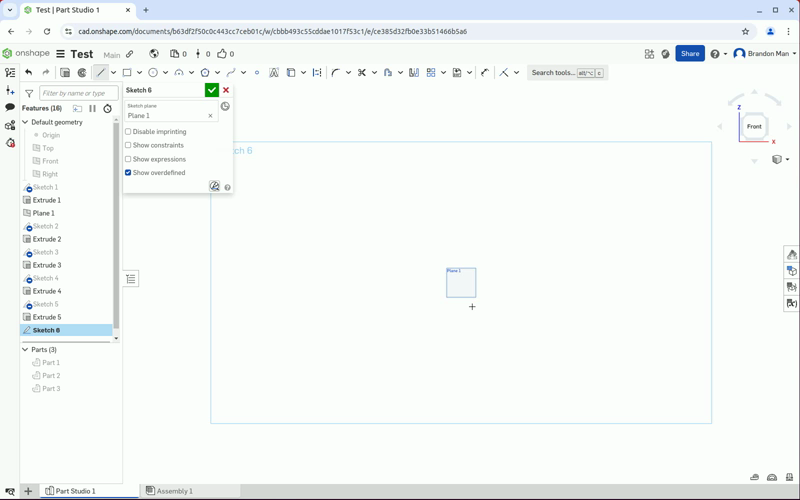
key_up(shift)
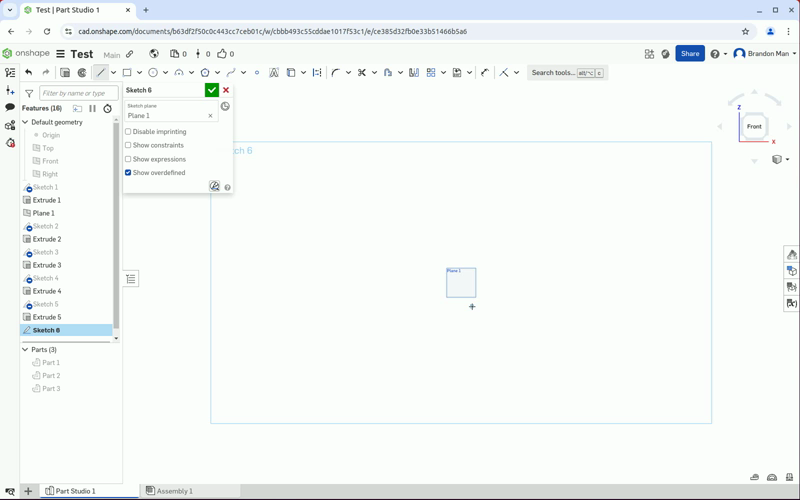
key_down(shift)
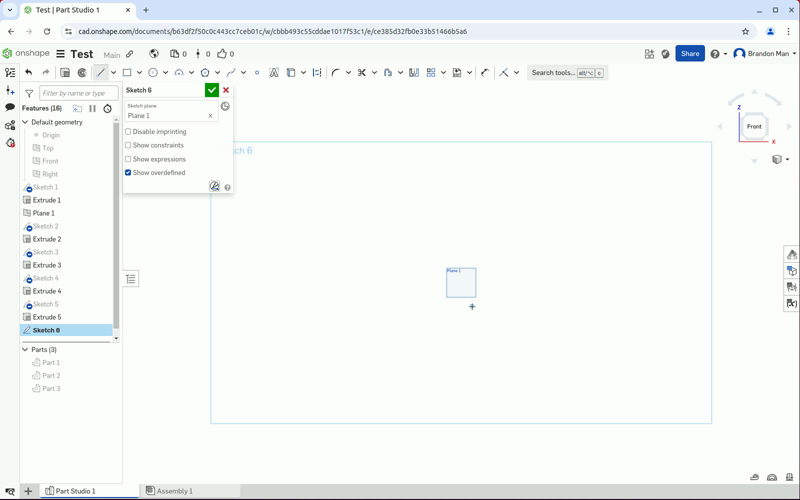
mouse_move(502, 306)
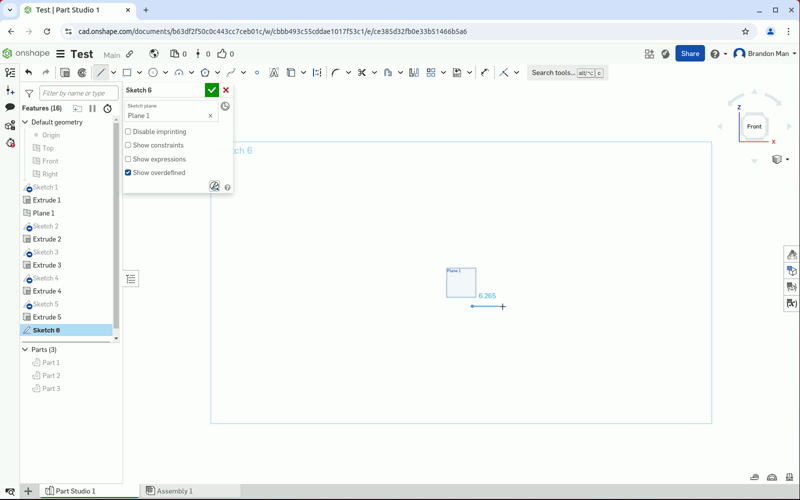
mouse_move(501, 315)
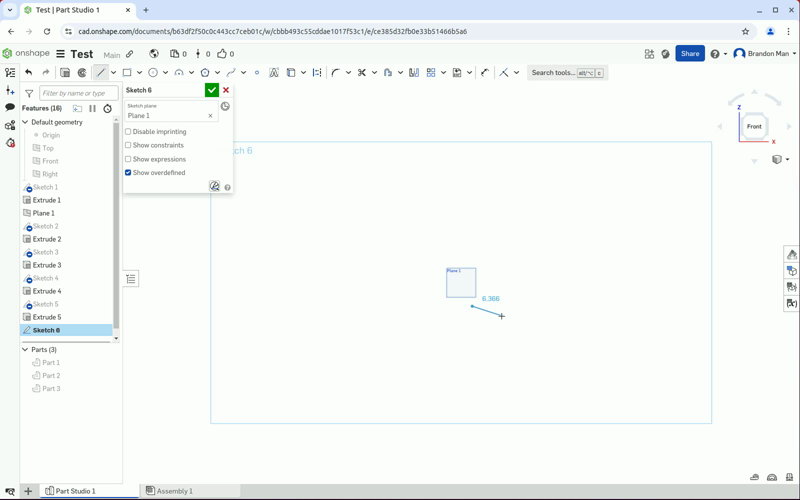
click(501, 315)
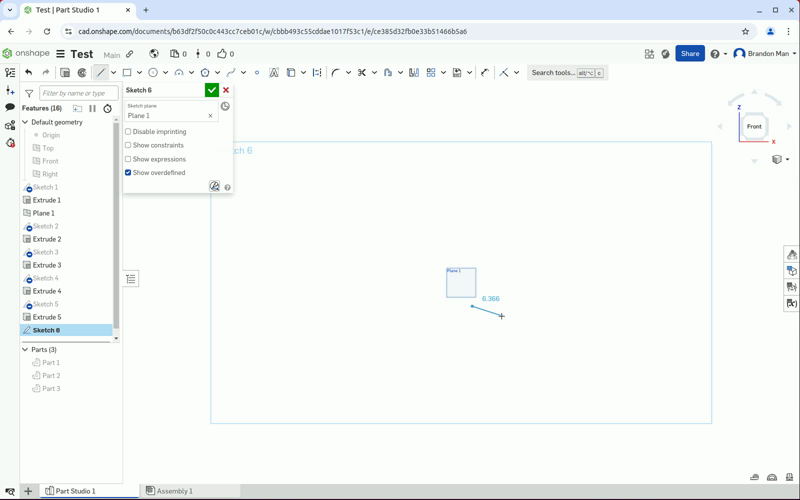
key_up(shift)
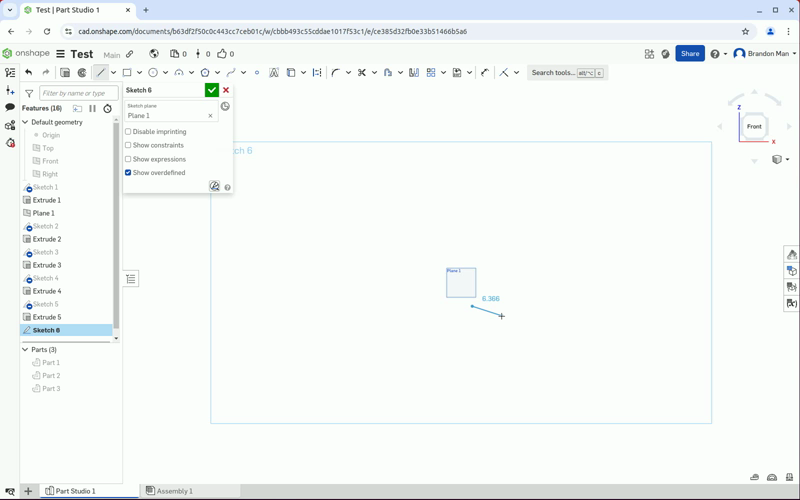
key_down(shift)
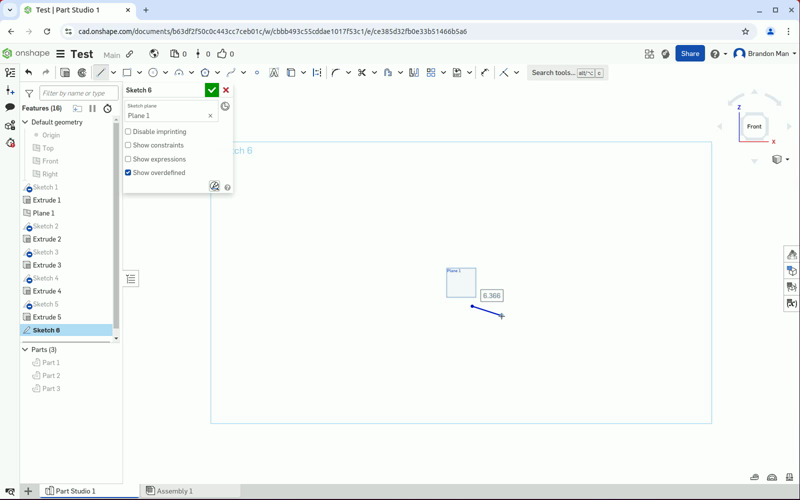
mouse_move(531, 315)
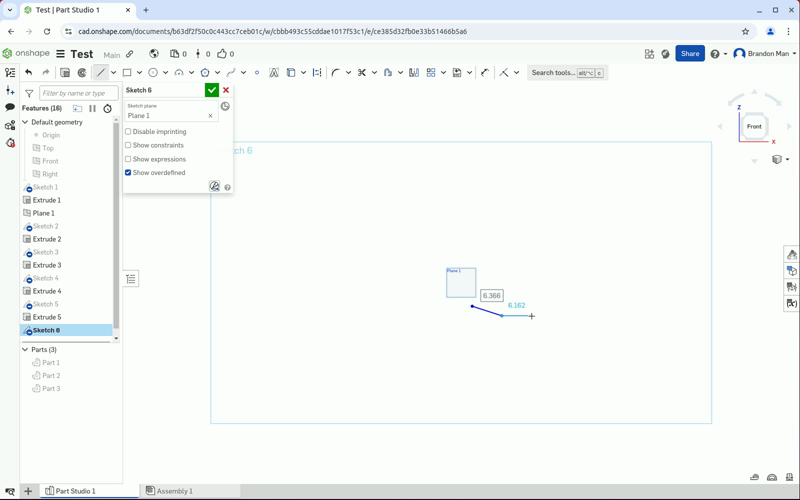
mouse_move(504, 304)
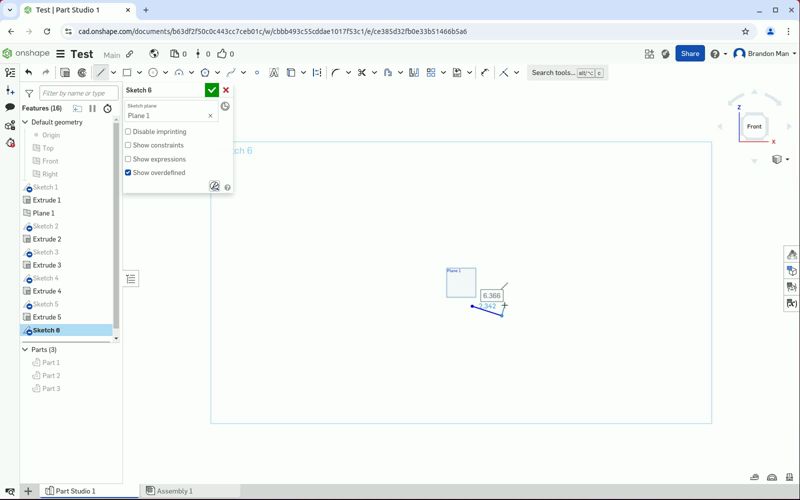
click(504, 304)
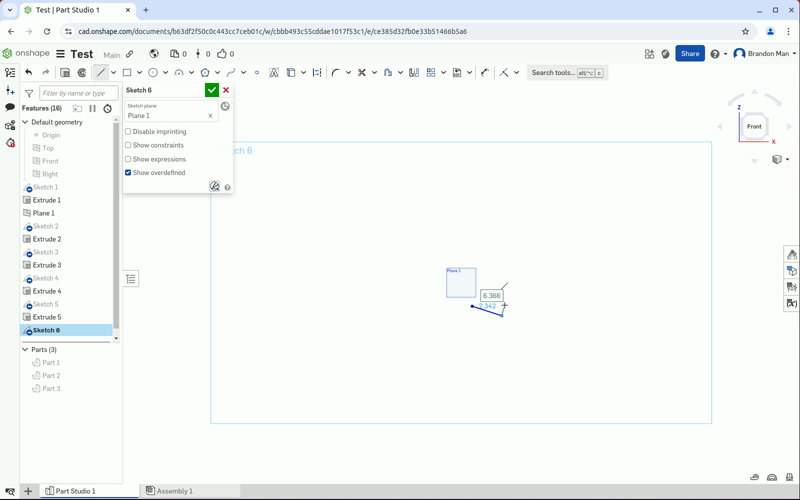
key_up(shift)
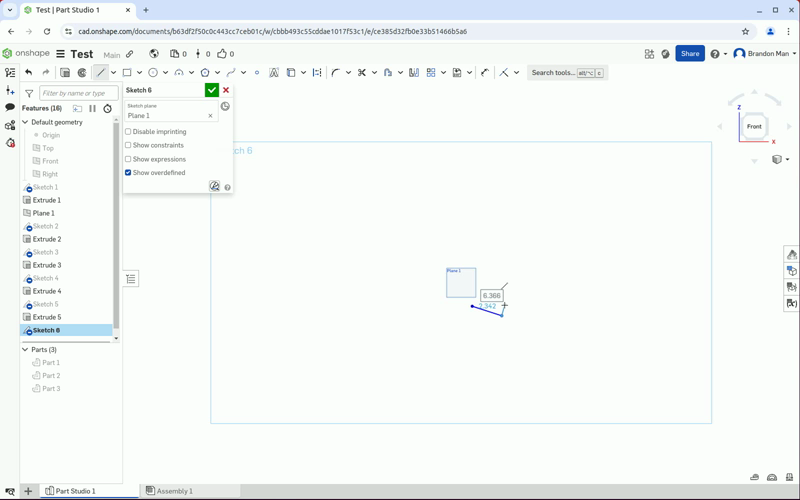
key_down(shift)
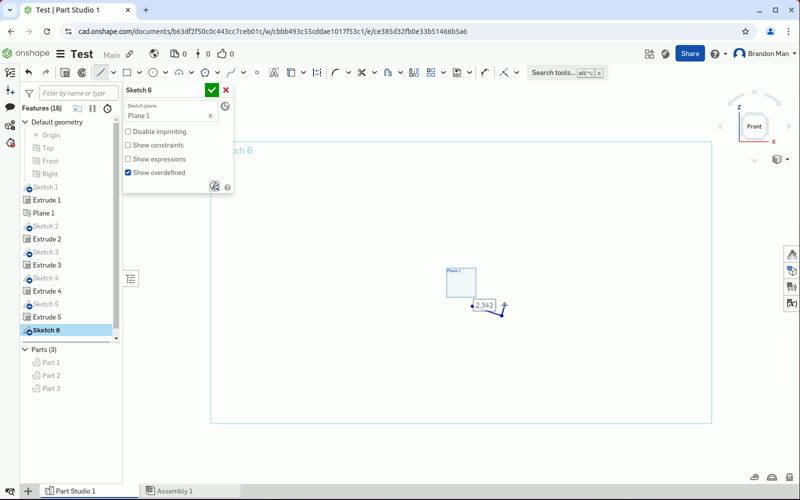
mouse_move(534, 304)
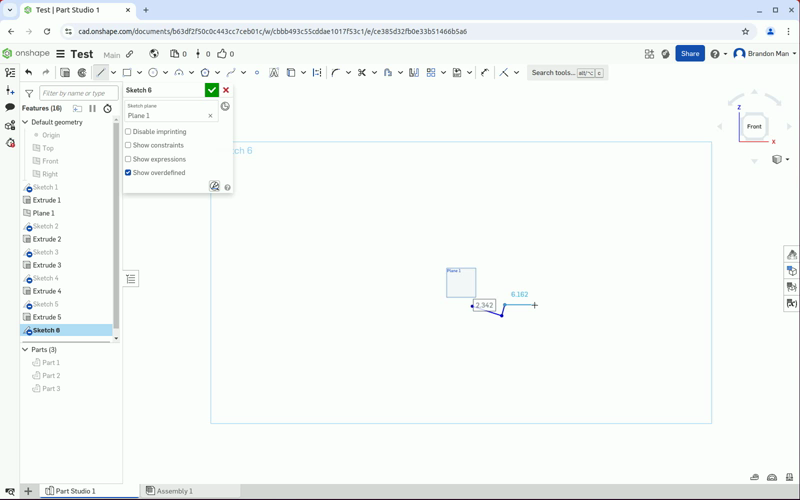
mouse_move(475, 294)
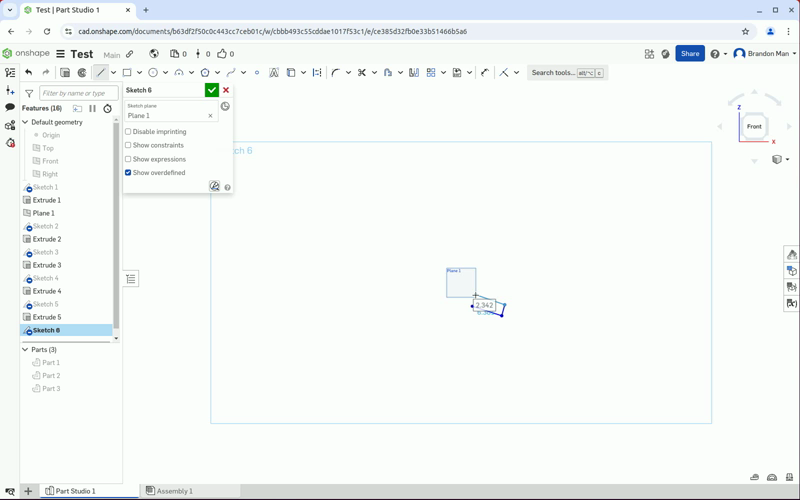
click(475, 294)
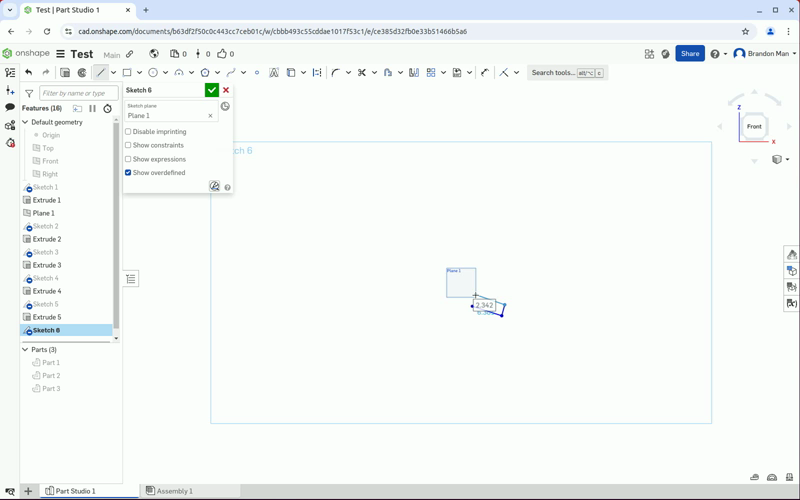
key_up(shift)
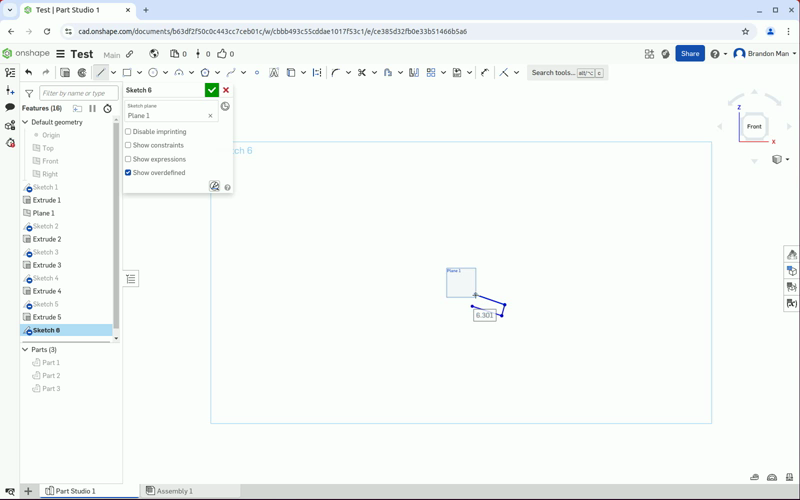
mouse_move(505, 294)
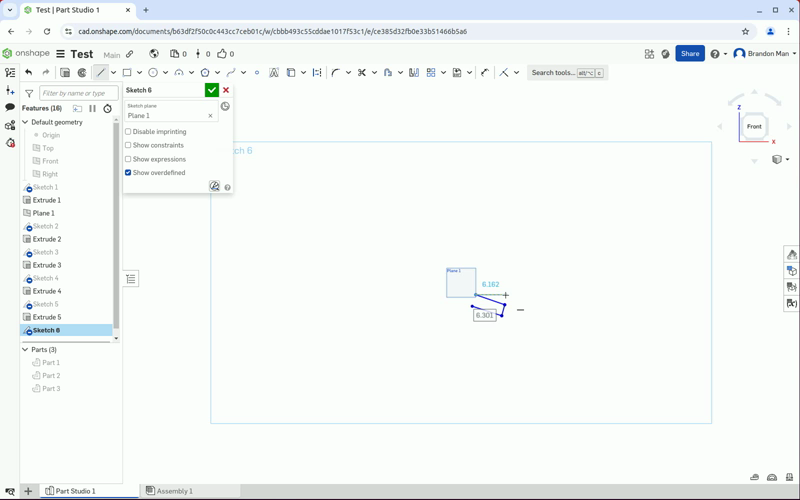
key_down(shift)
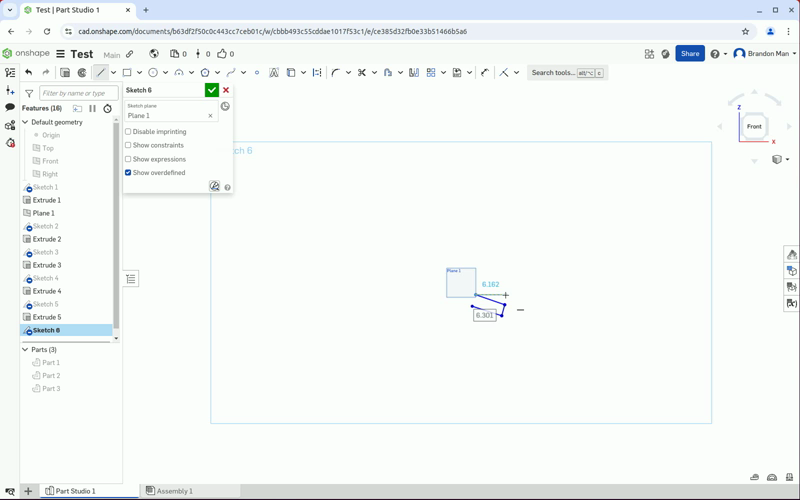
mouse_move(472, 306)
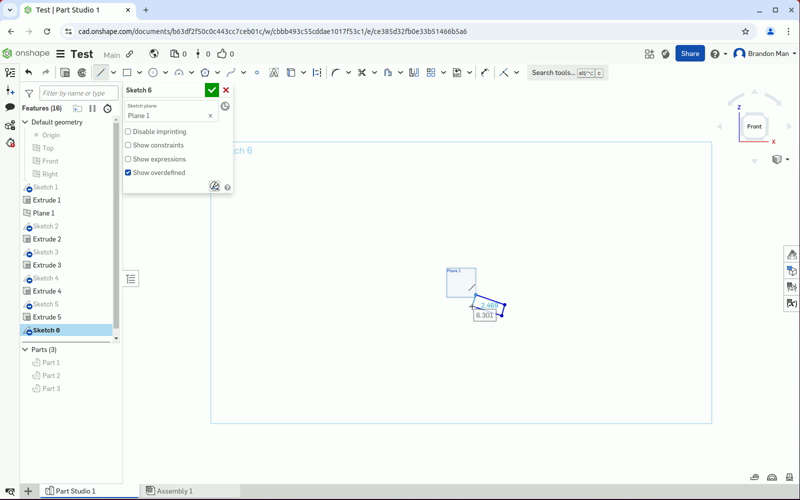
key_up(shift)
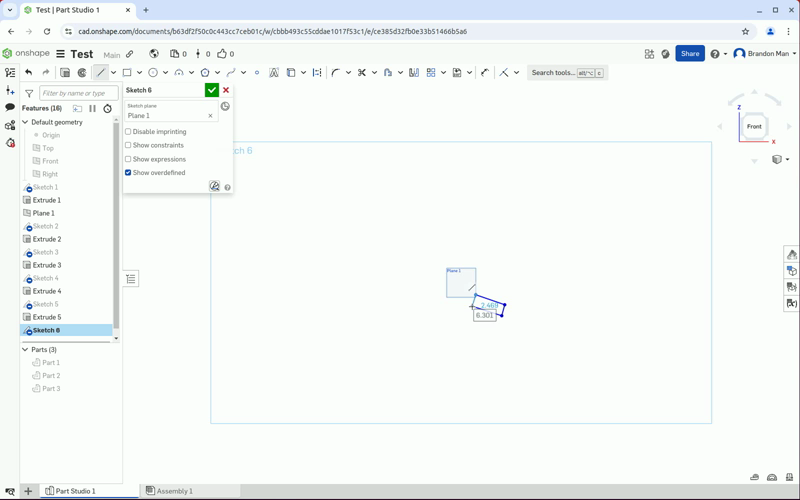
click(472, 306)
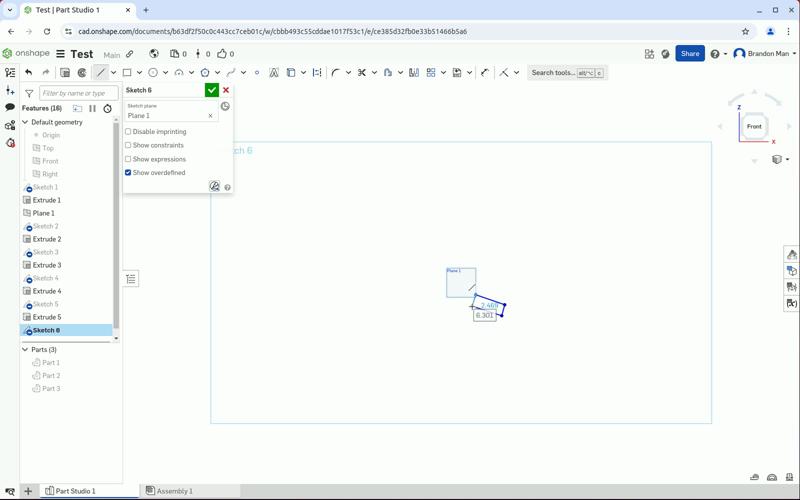
key(esc)
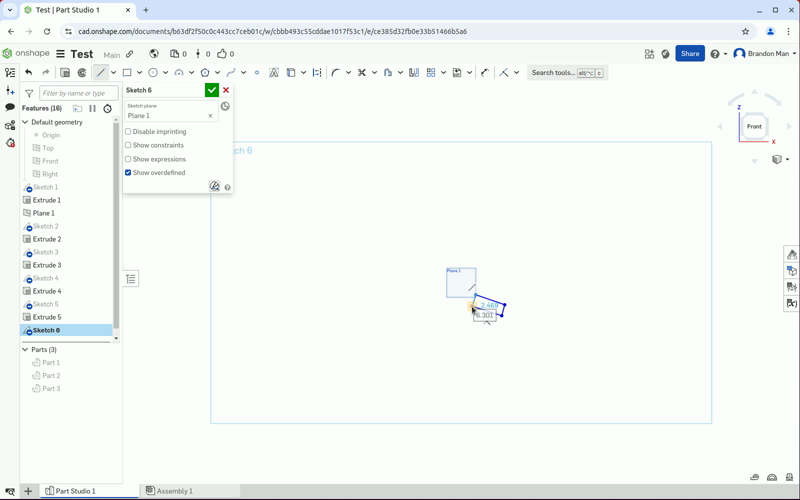
mouse_move(493, 302)
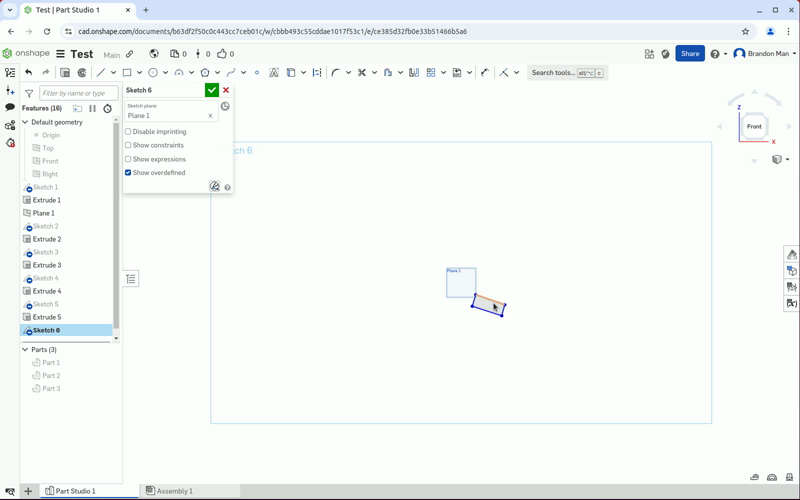
scroll(6)
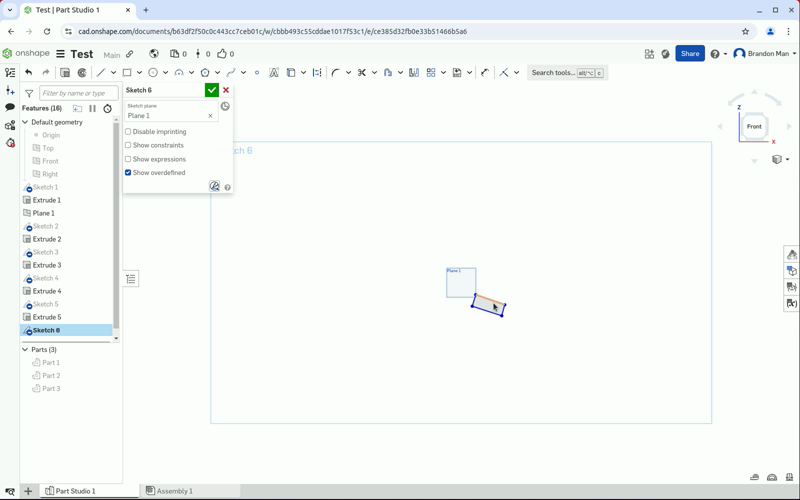
scroll(6)
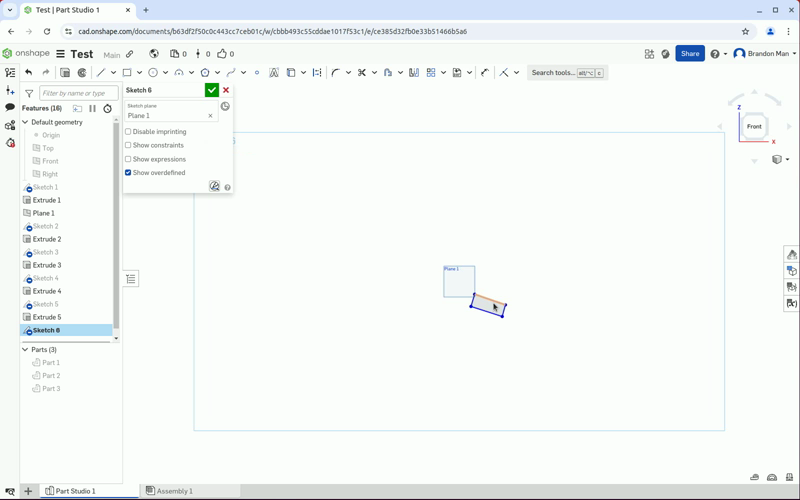
scroll(6)
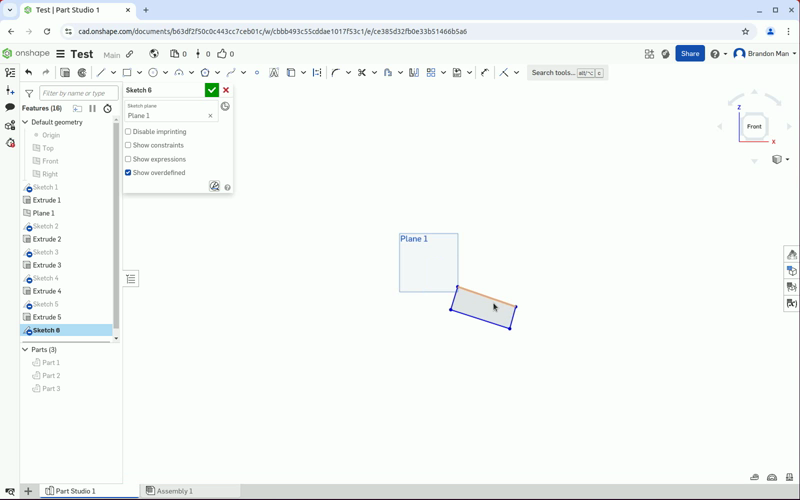
scroll(6)
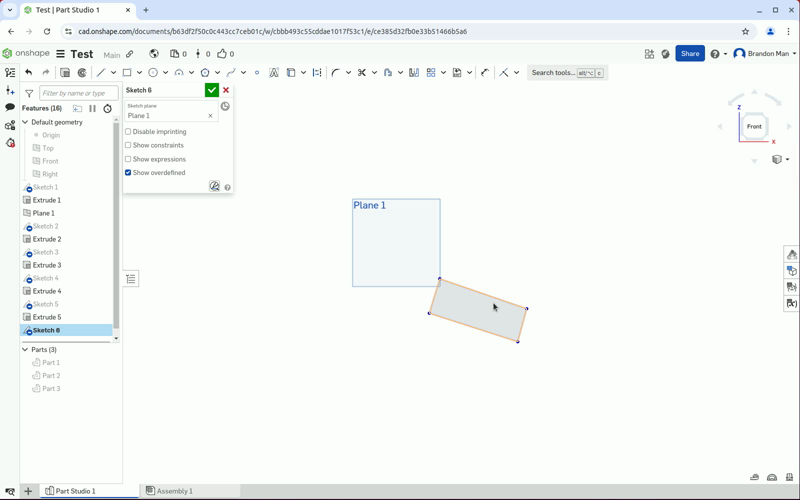
scroll(6)
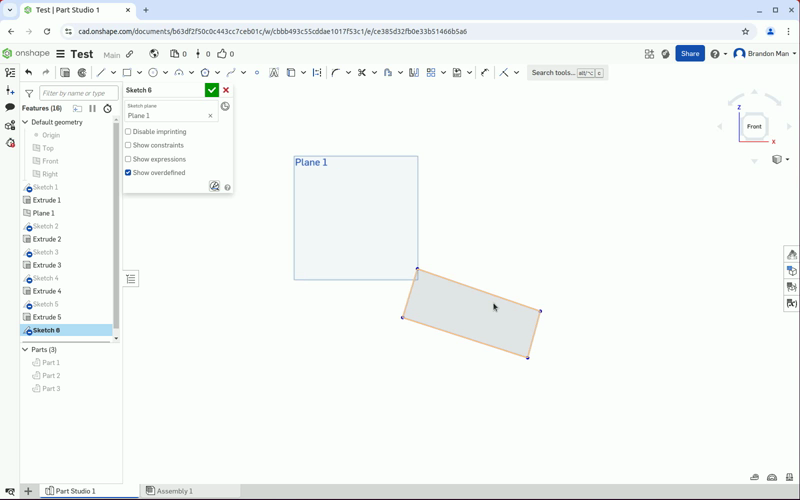
scroll(6)
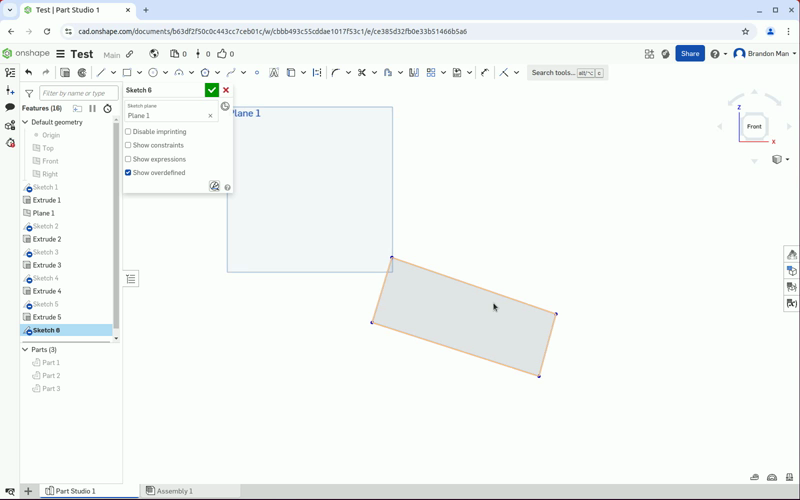
scroll(6)
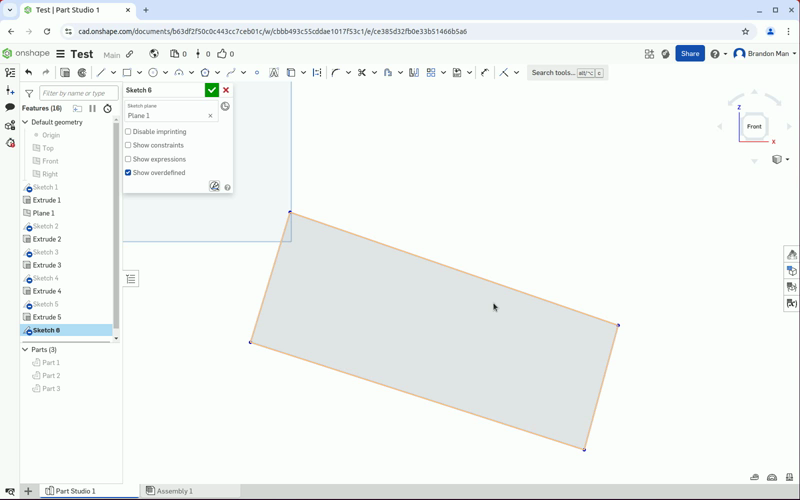
click(493, 302)
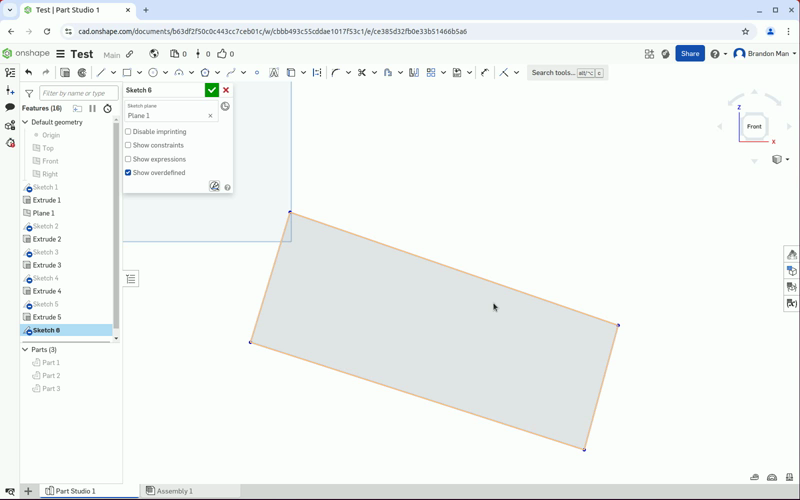
scroll(-6)
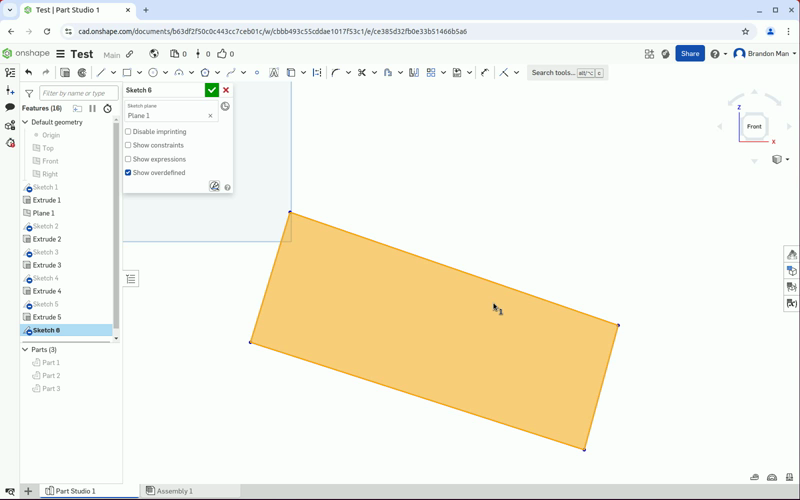
scroll(-6)
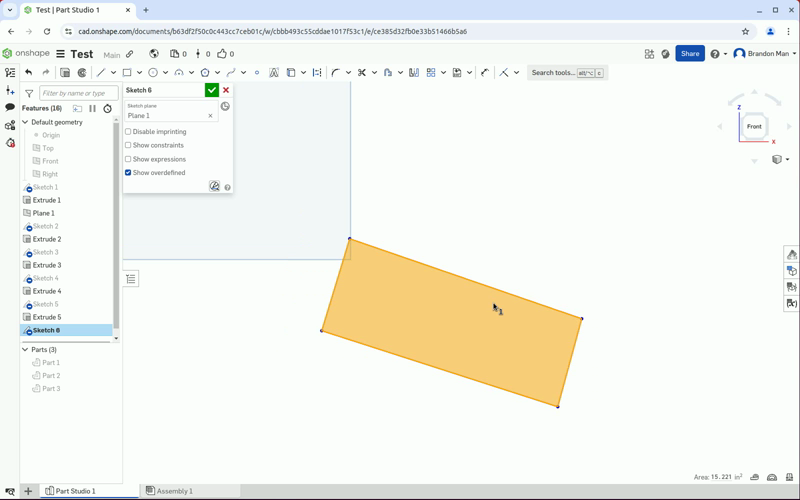
scroll(-6)
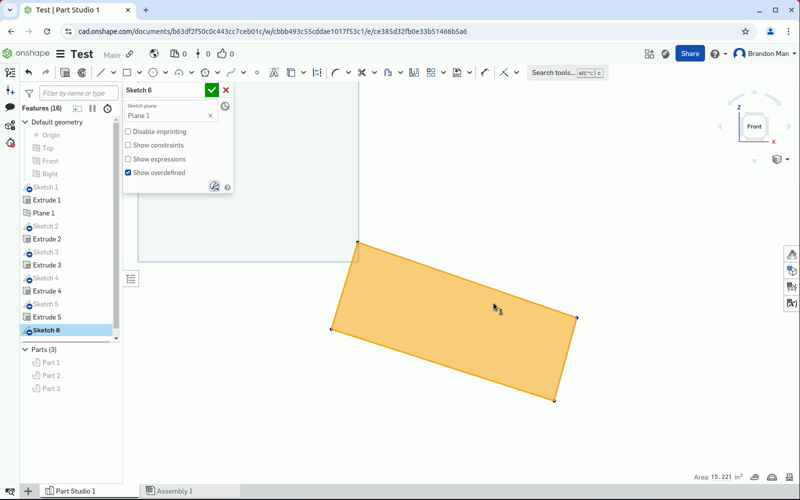
scroll(-6)
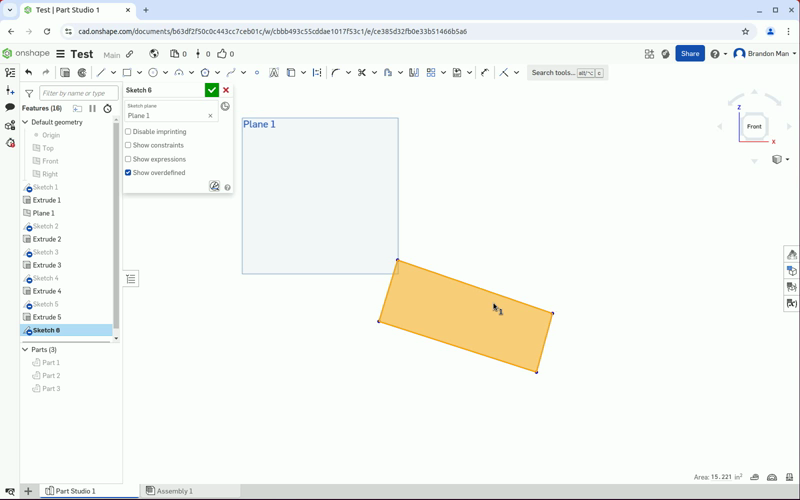
scroll(-6)
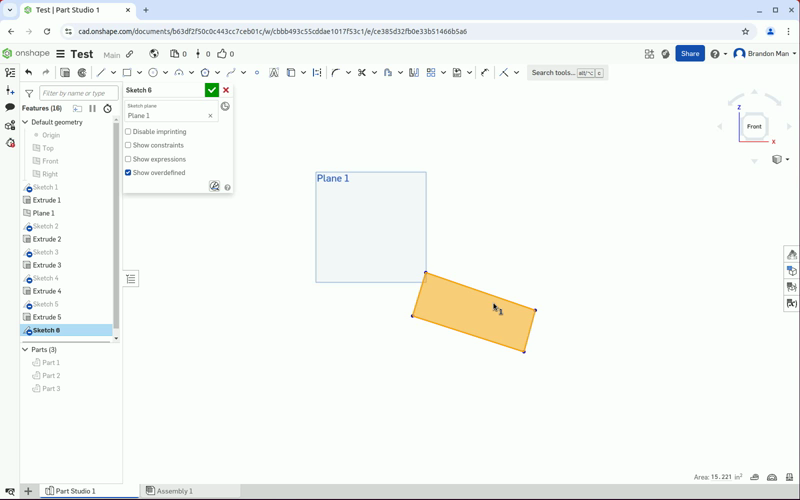
scroll(-6)
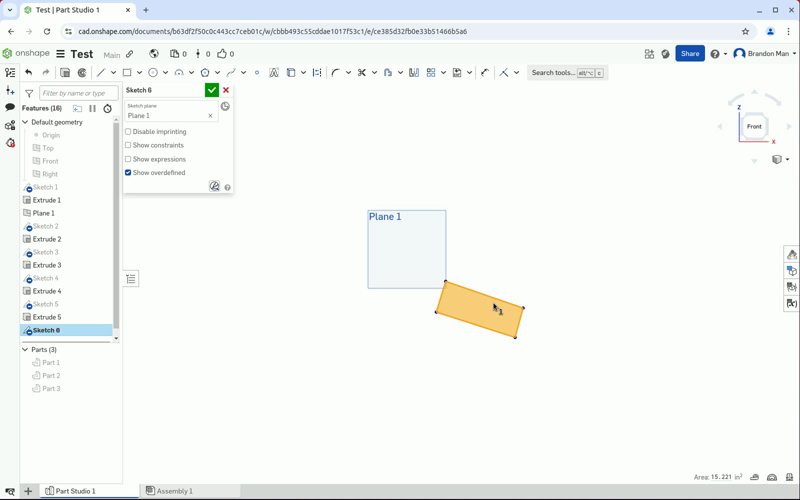
scroll(-6)
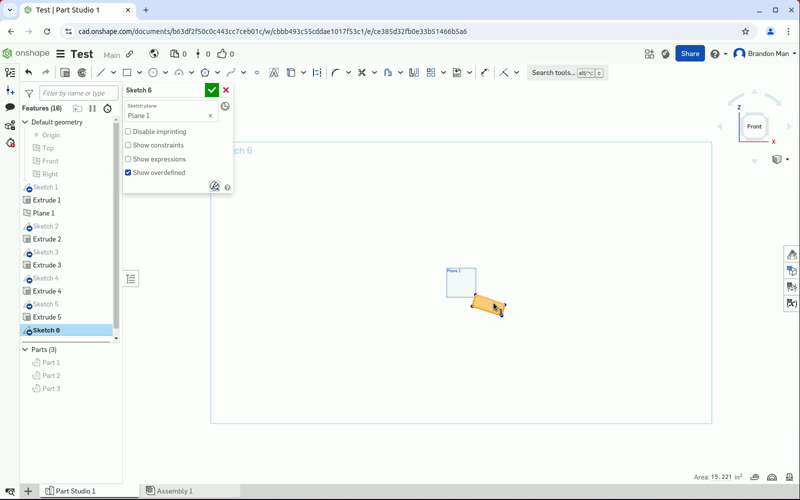
mouse_move(73, 352)
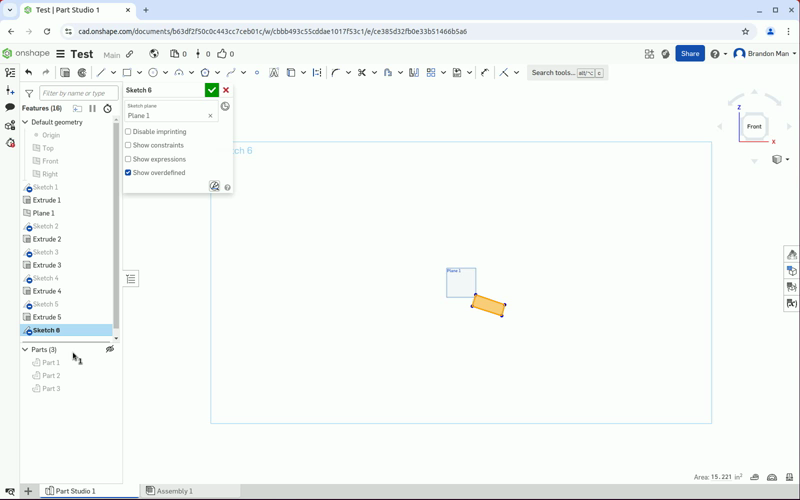
key(shift+y)
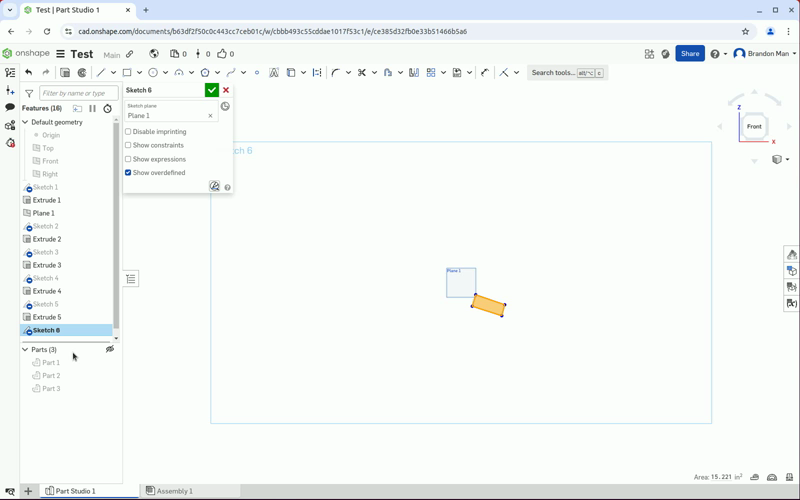
key(shift+e)
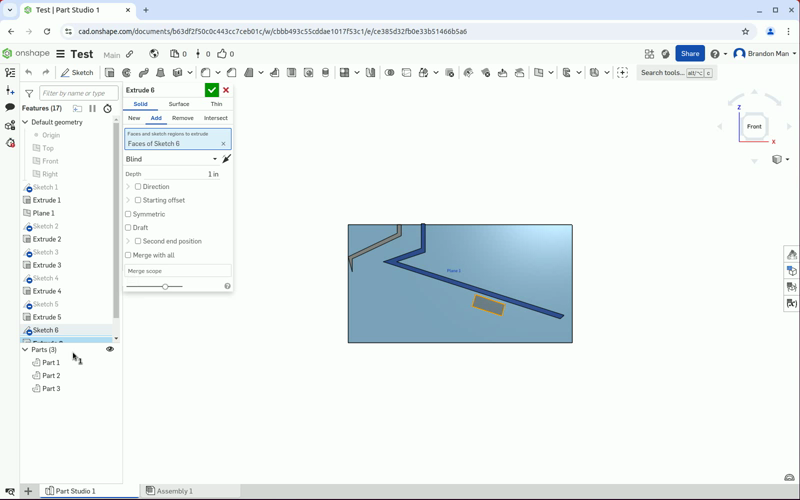
mouse_move(143, 106)
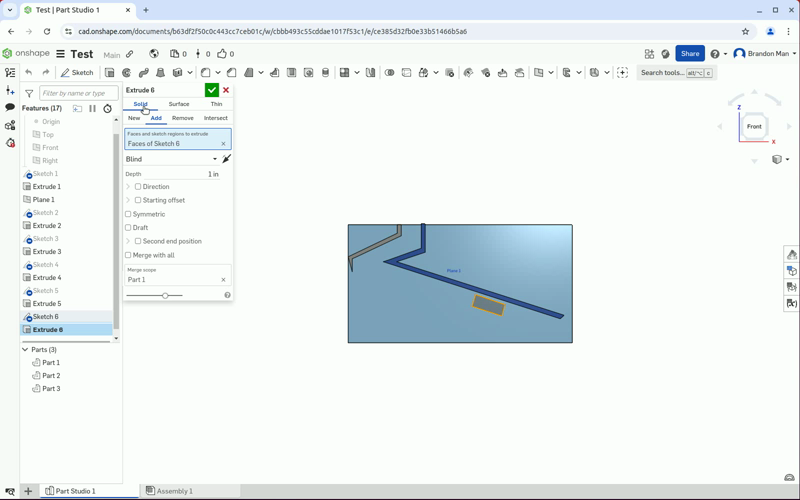
click(143, 106)
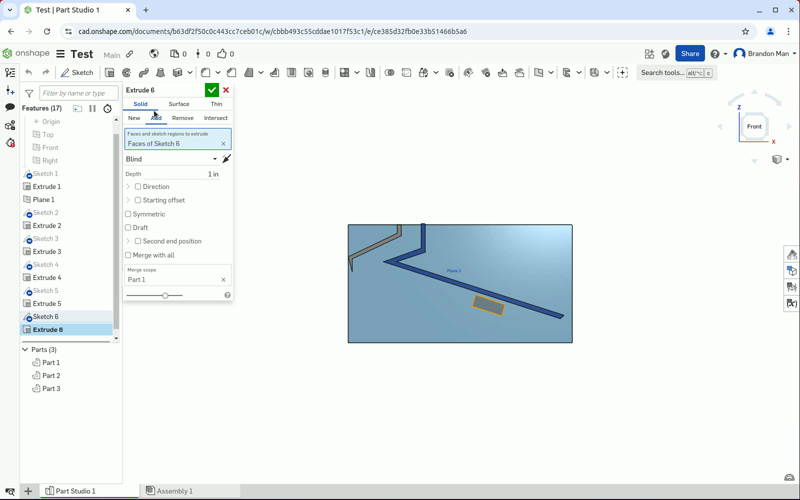
mouse_move(186, 120)
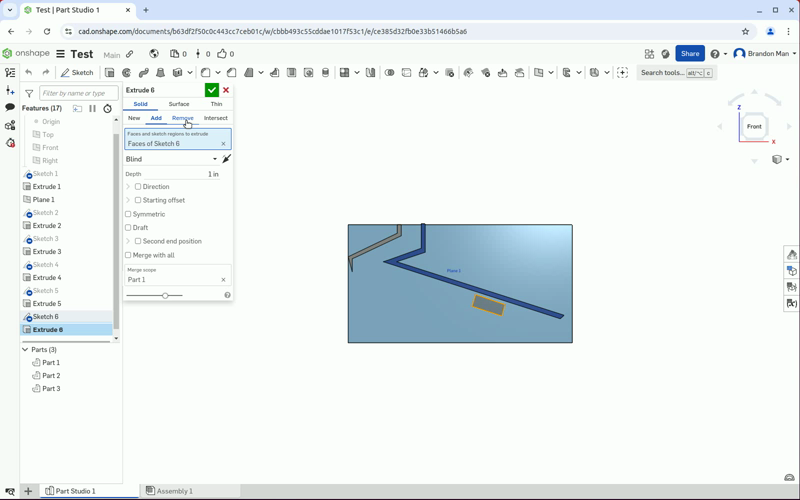
click(186, 120)
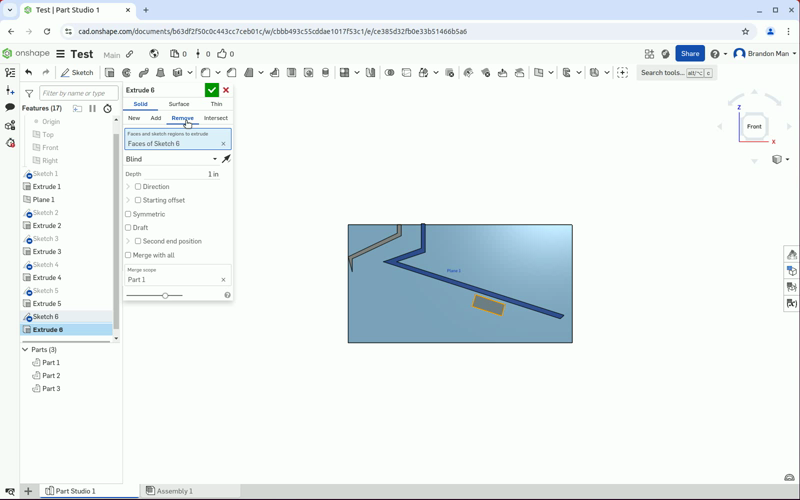
key(tab, 4)
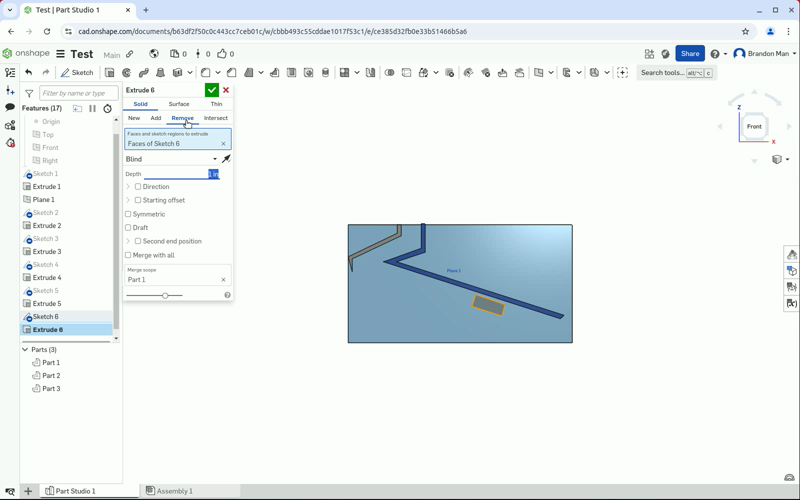
text(6.018)
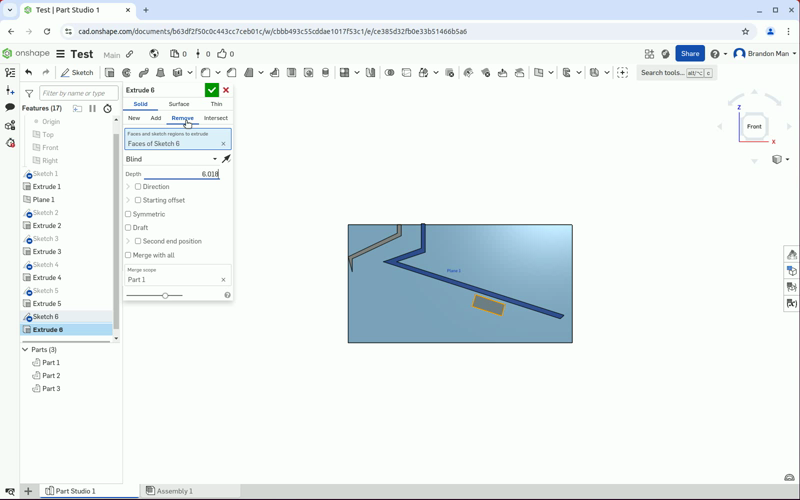
key(tab, 6)
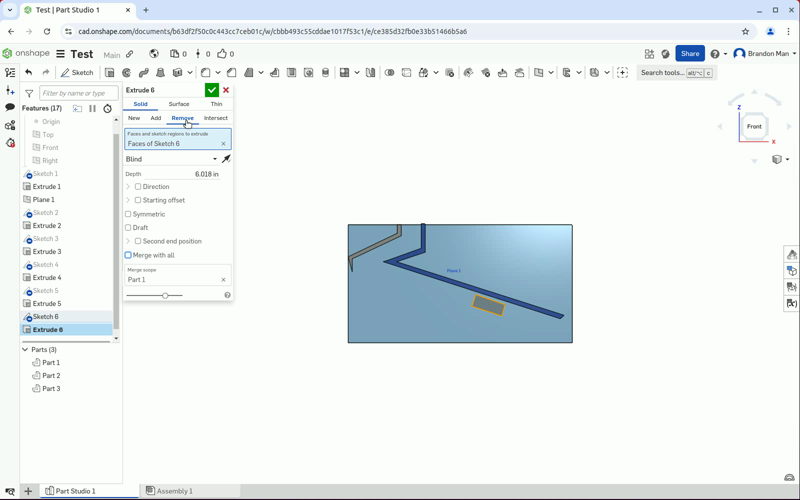
key(space)
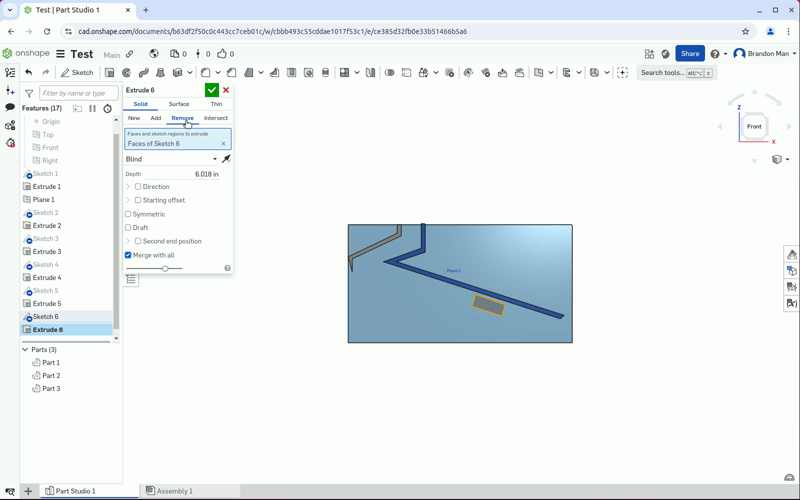
key(enter)
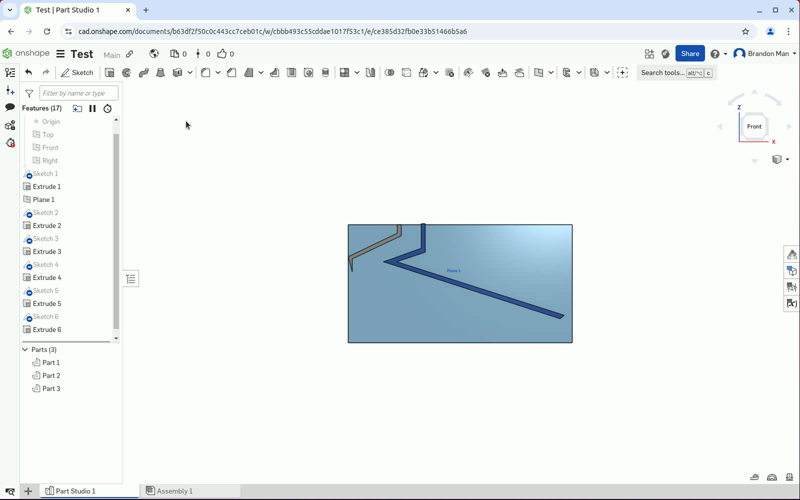
key(shift+h)
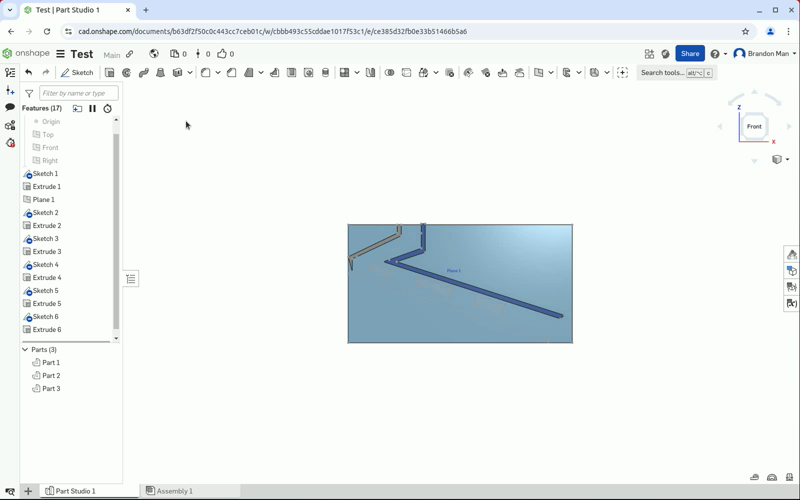
key(shift+h)
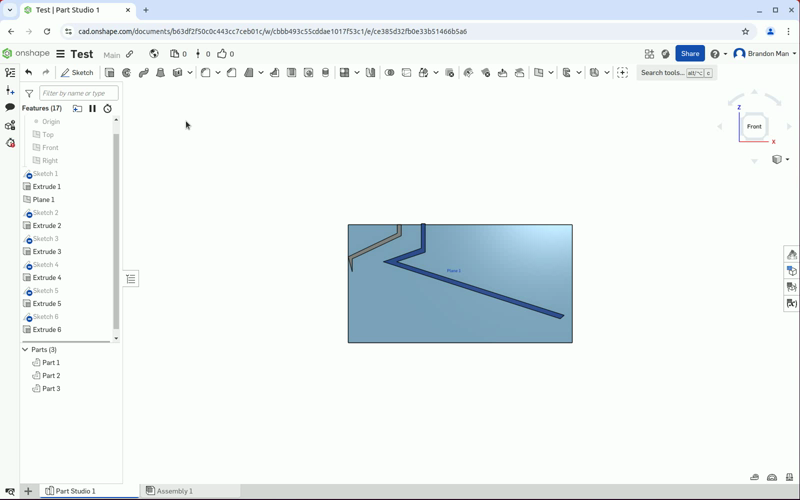
mouse_move(69, 176)
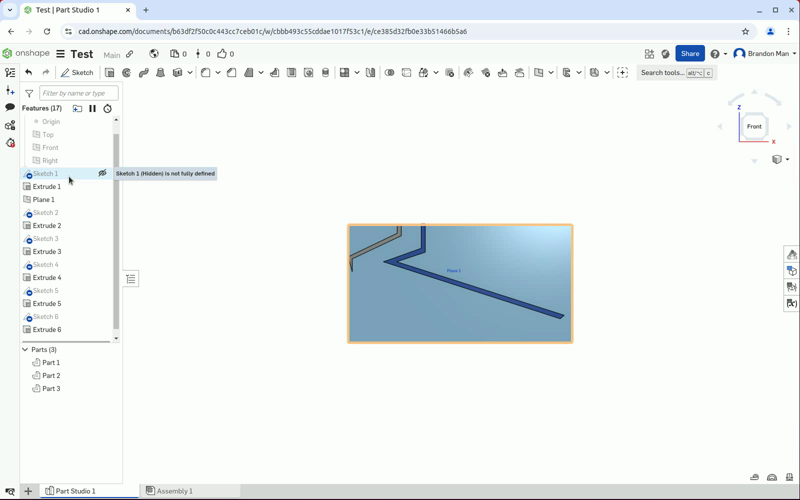
click(69, 176)
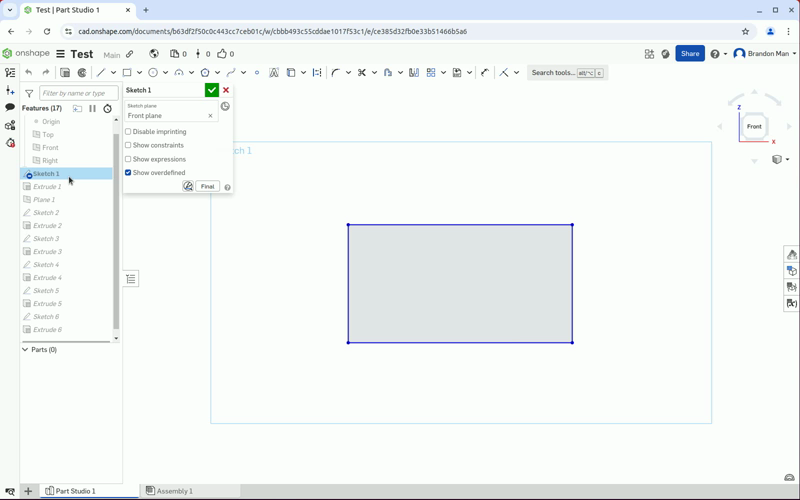
mouse_move(229, 92)
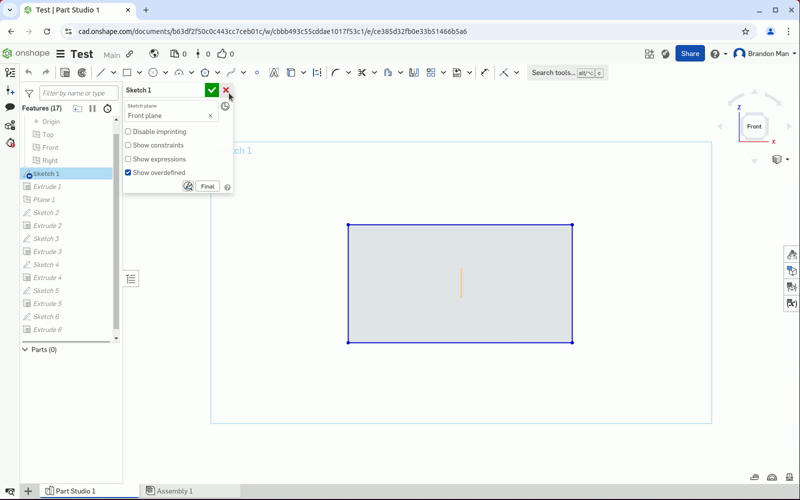
click(229, 92)
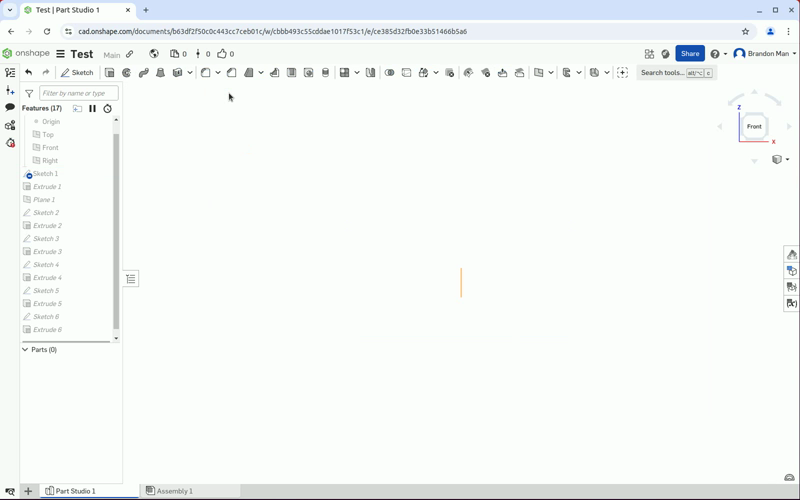
key(shift+s)
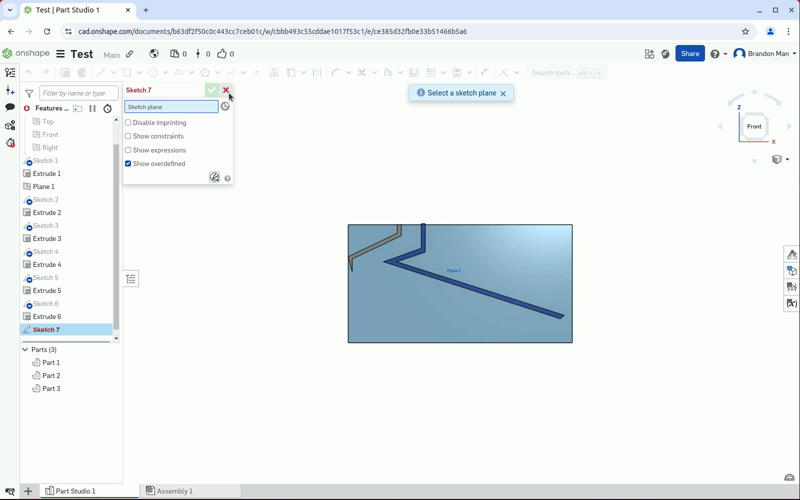
mouse_move(69, 189)
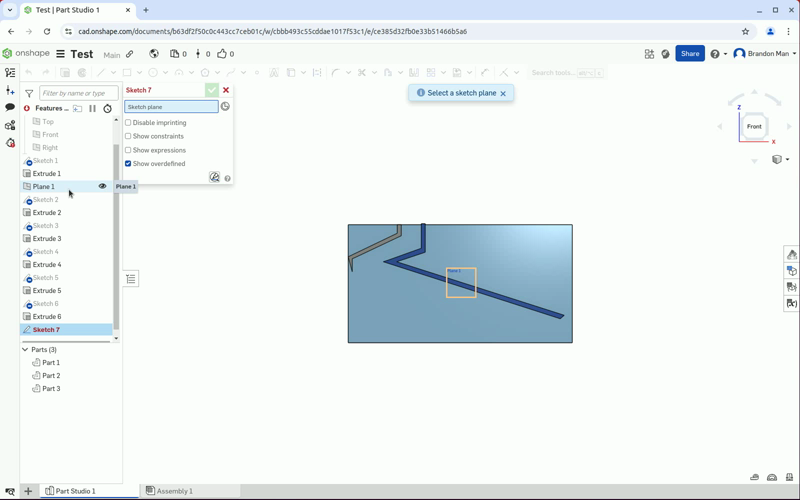
click(69, 189)
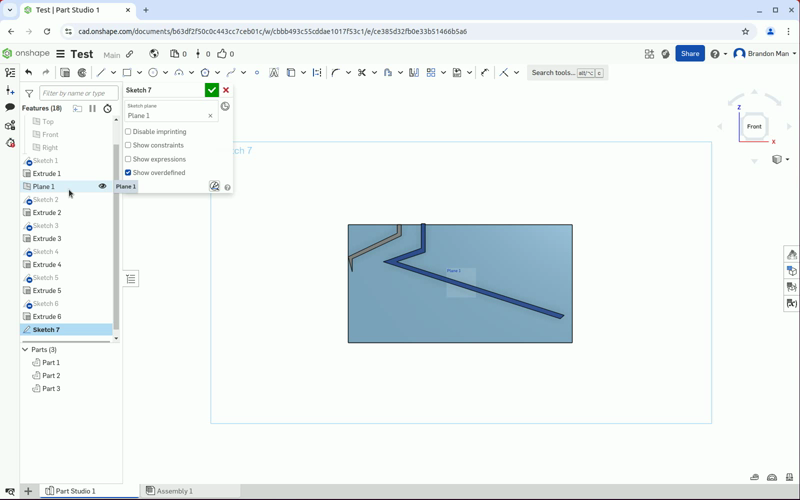
mouse_move(73, 352)
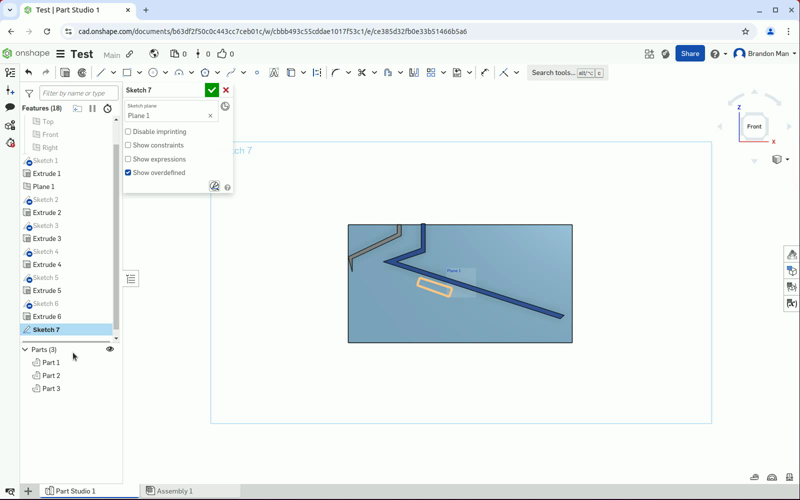
key(y)
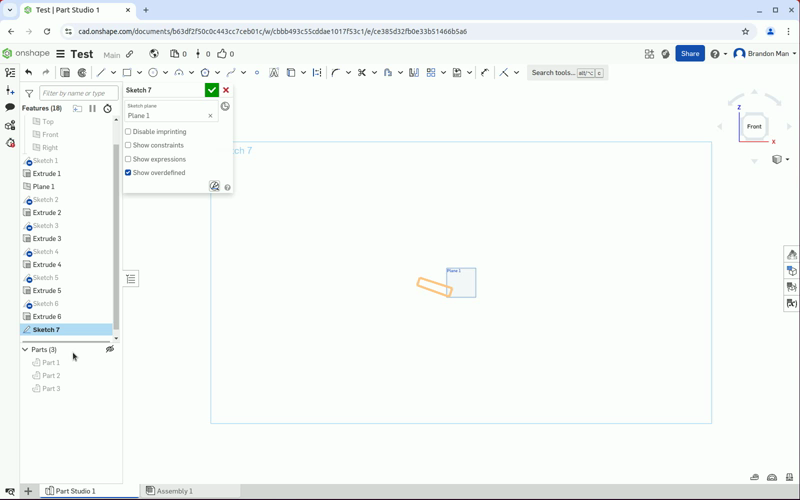
key(l)
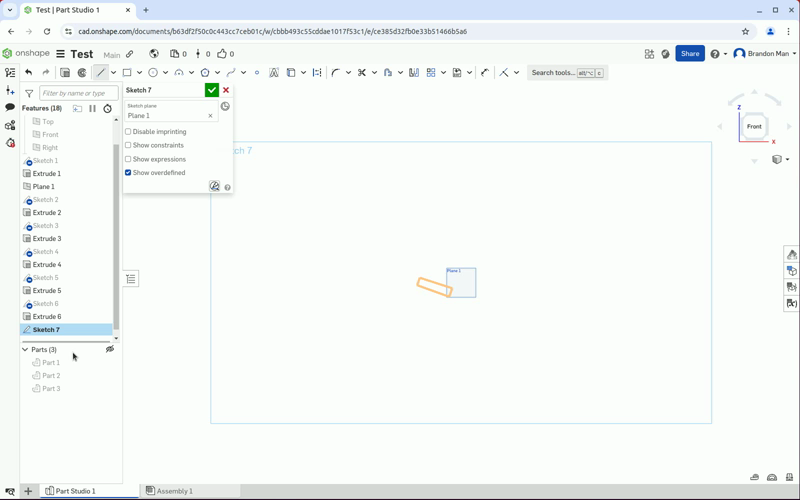
key_down(shift)
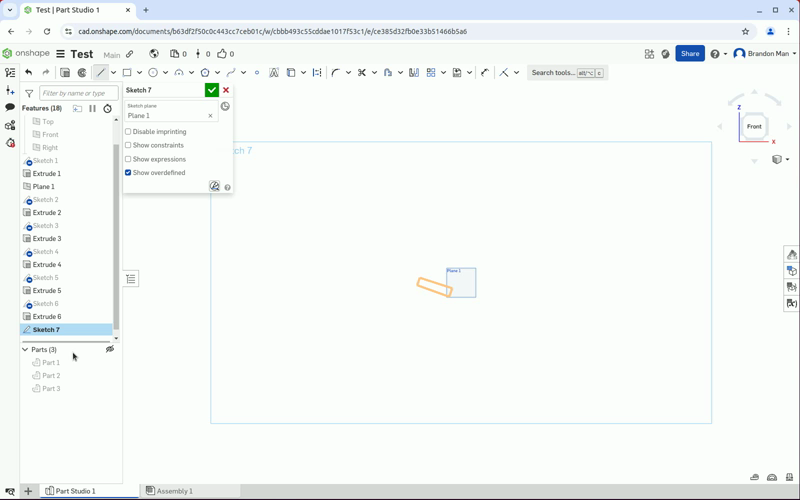
mouse_move(521, 326)
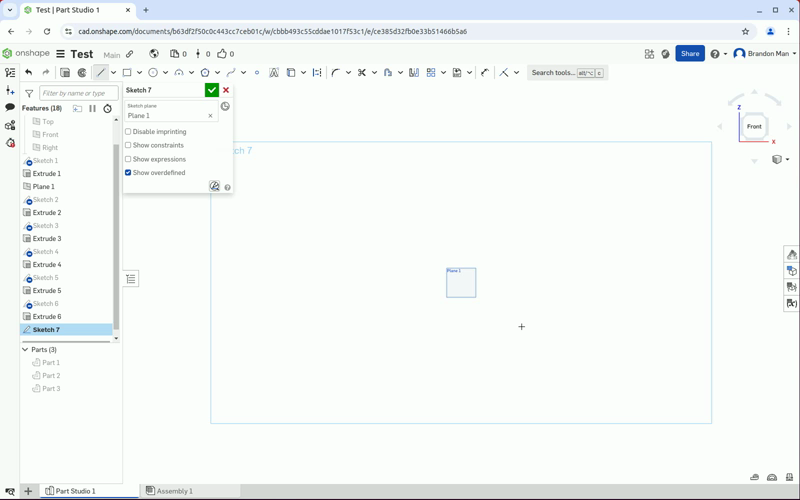
click(521, 326)
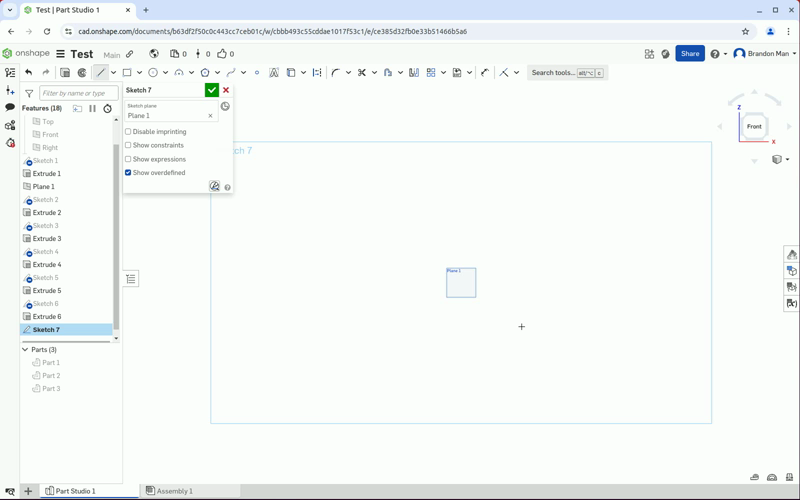
key_up(shift)
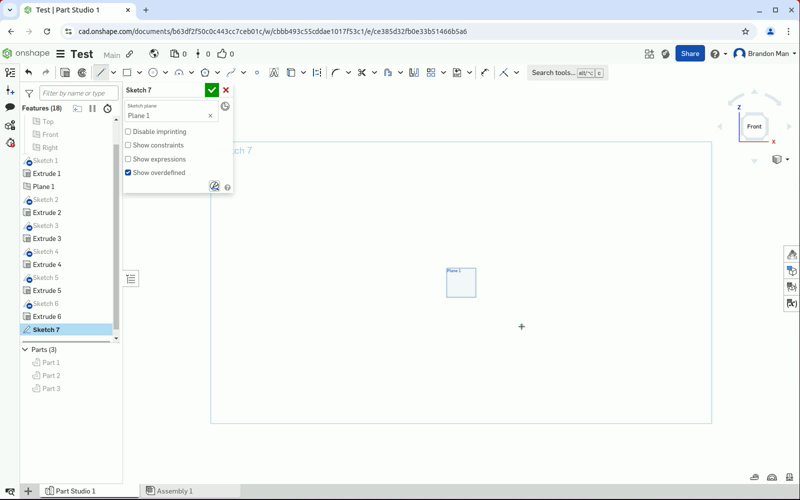
key_down(shift)
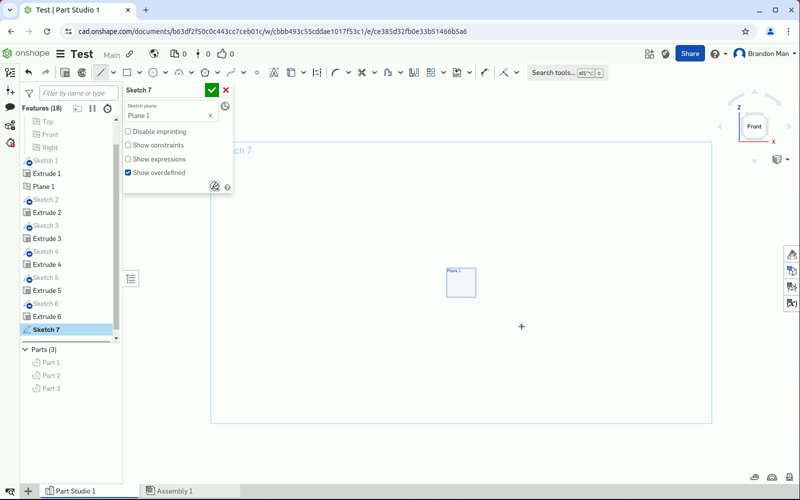
mouse_move(551, 326)
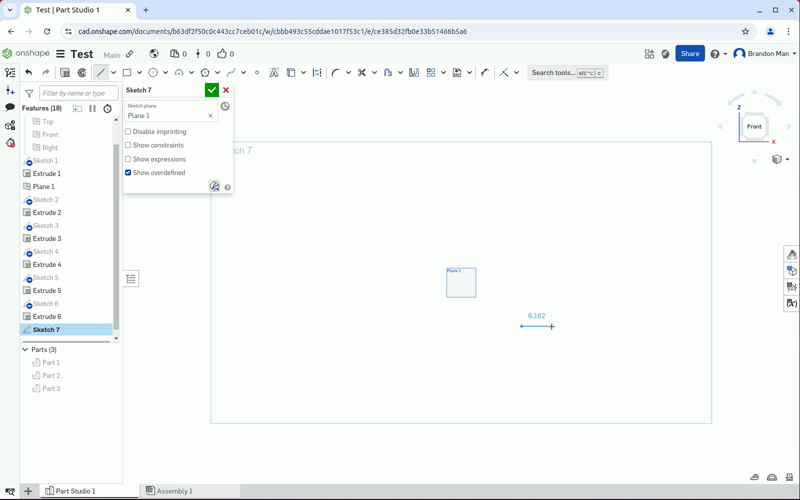
mouse_move(551, 335)
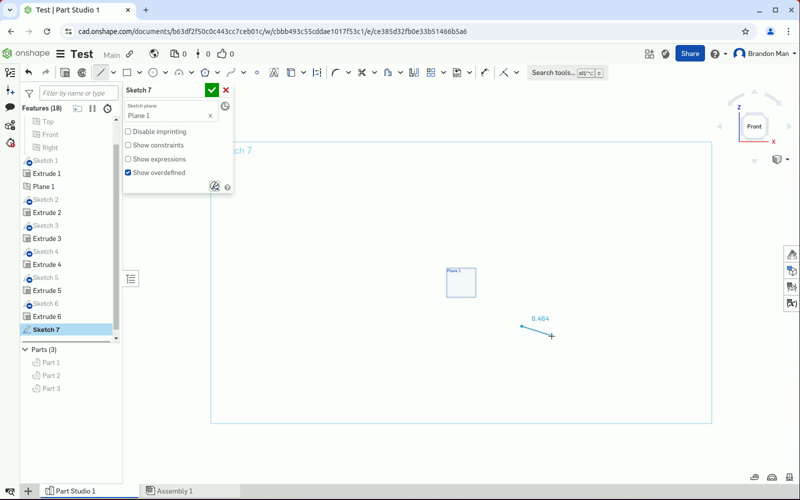
click(551, 335)
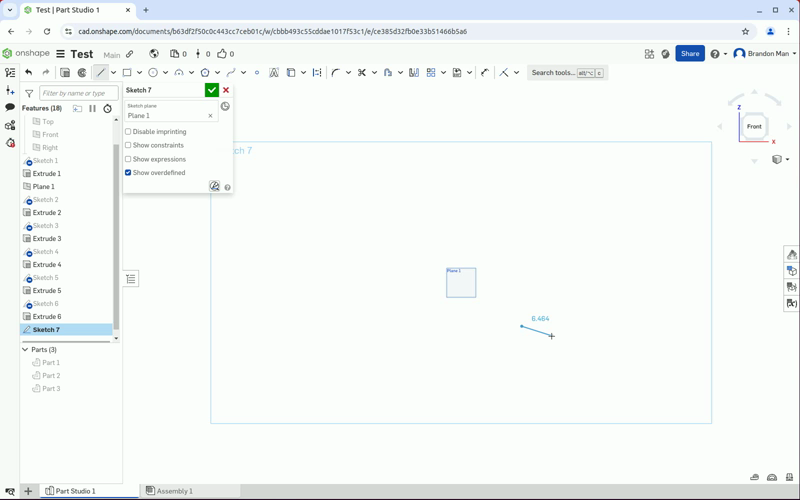
key_up(shift)
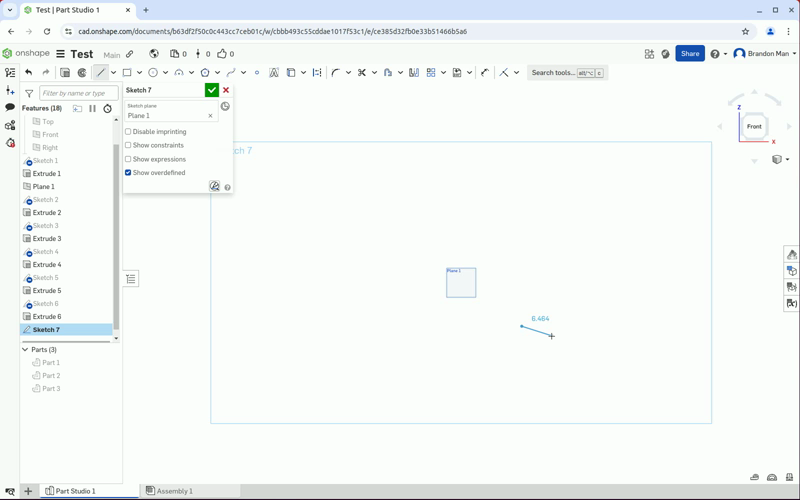
key_down(shift)
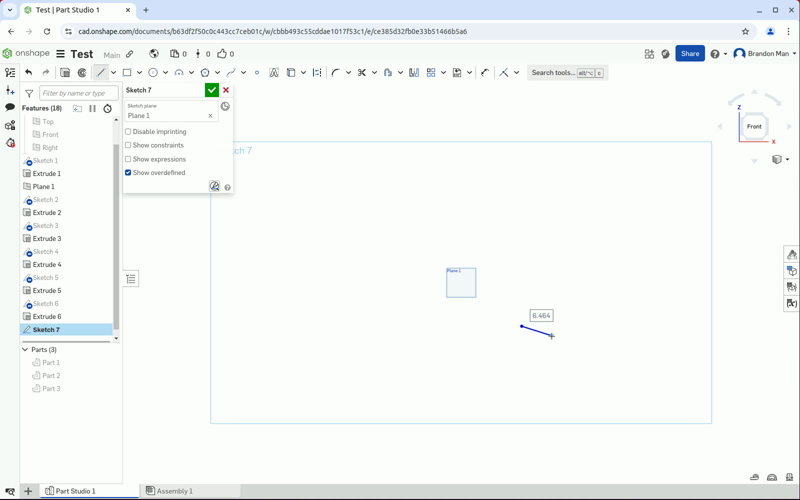
mouse_move(581, 335)
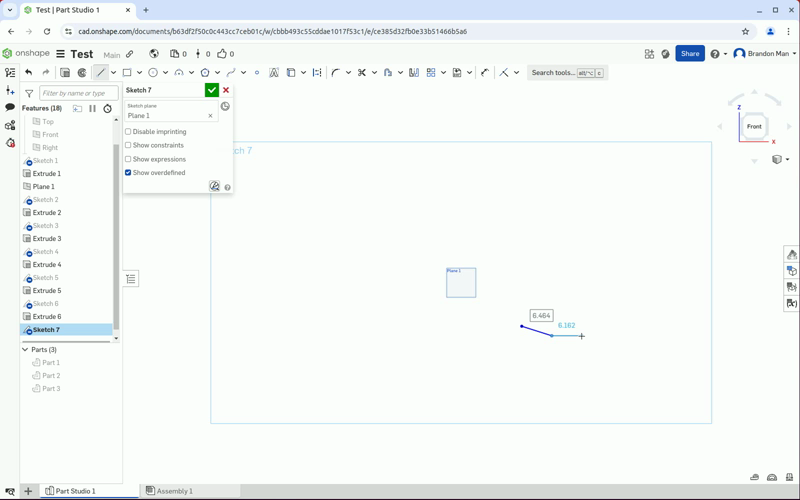
mouse_move(556, 322)
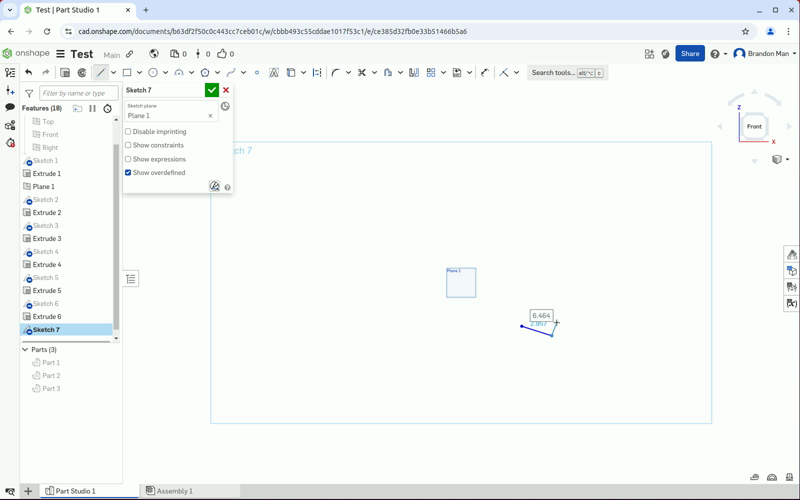
click(556, 322)
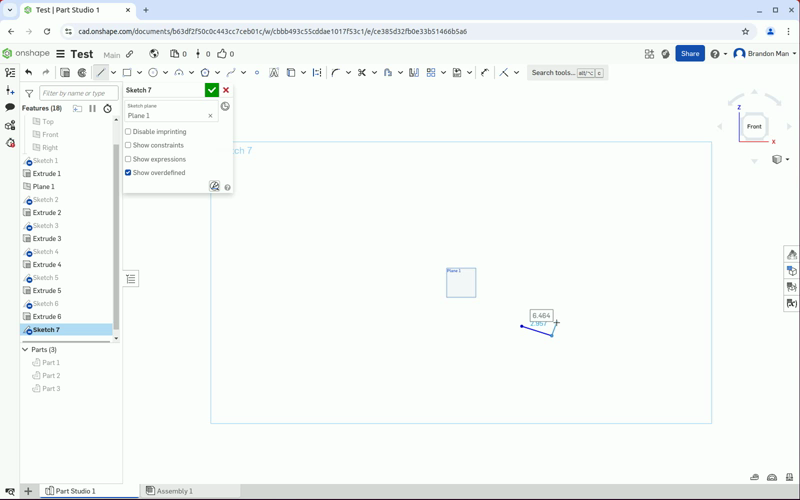
key_up(shift)
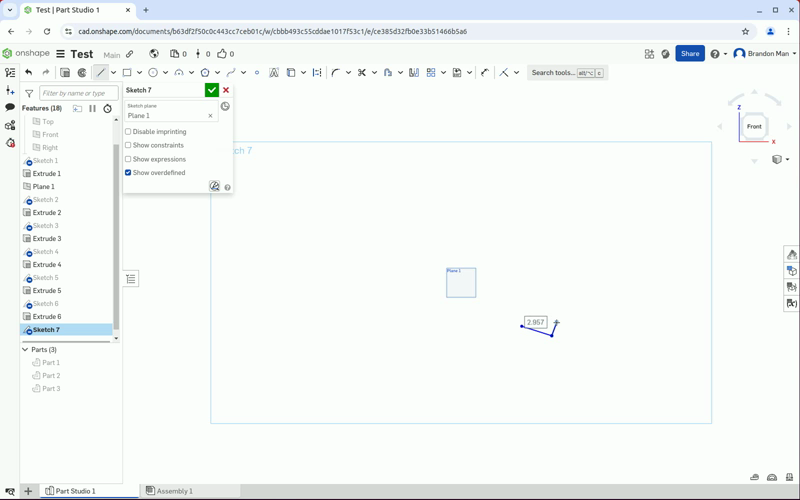
key_down(shift)
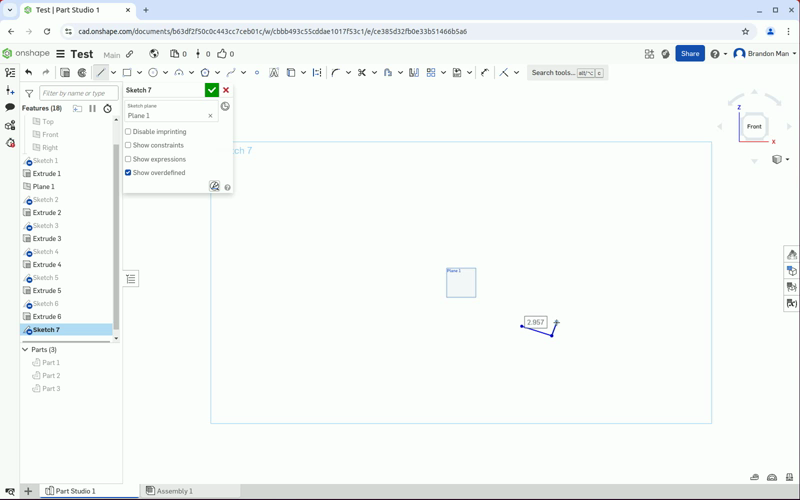
mouse_move(586, 322)
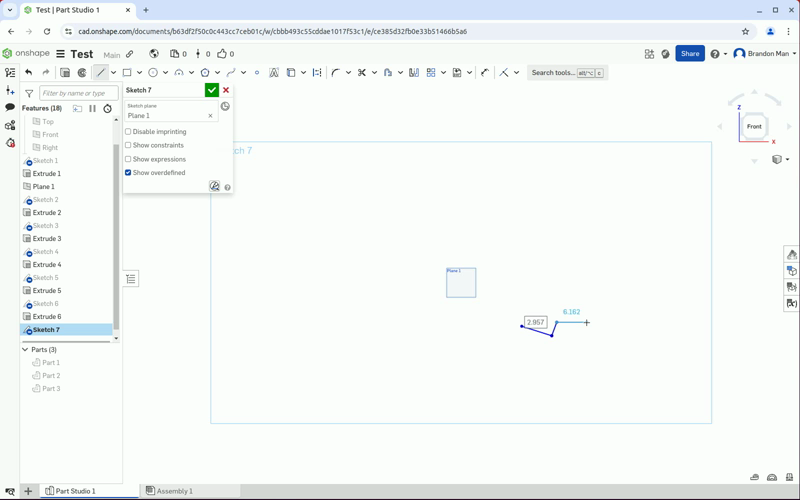
mouse_move(526, 312)
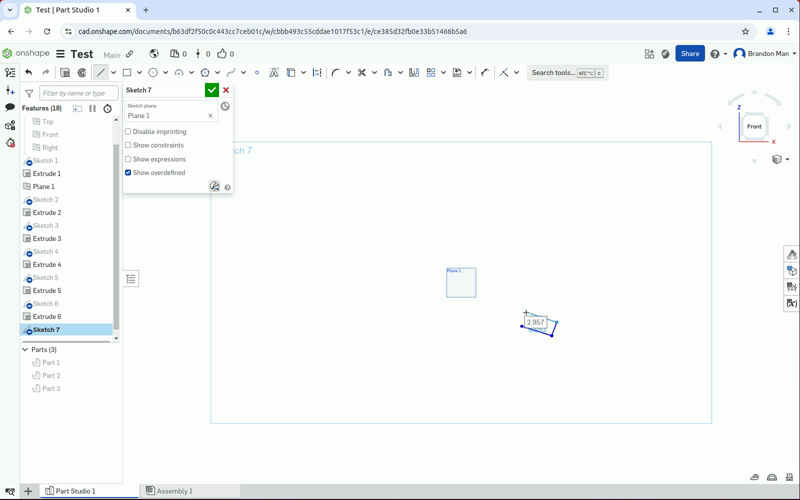
click(526, 312)
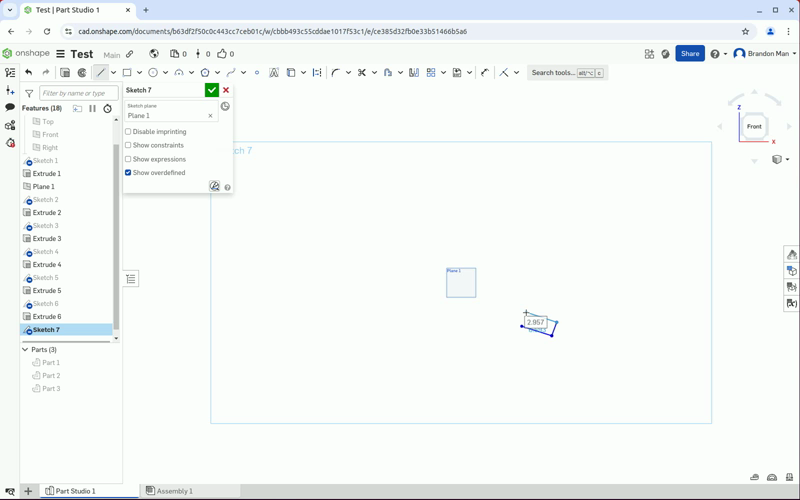
key_up(shift)
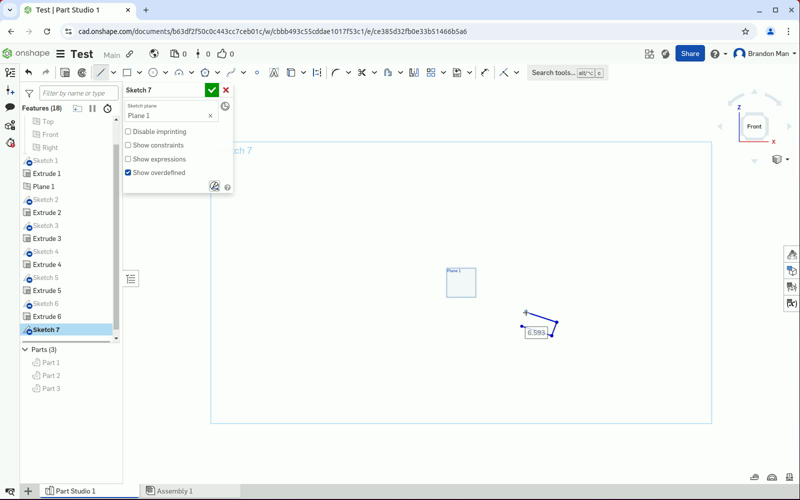
mouse_move(556, 312)
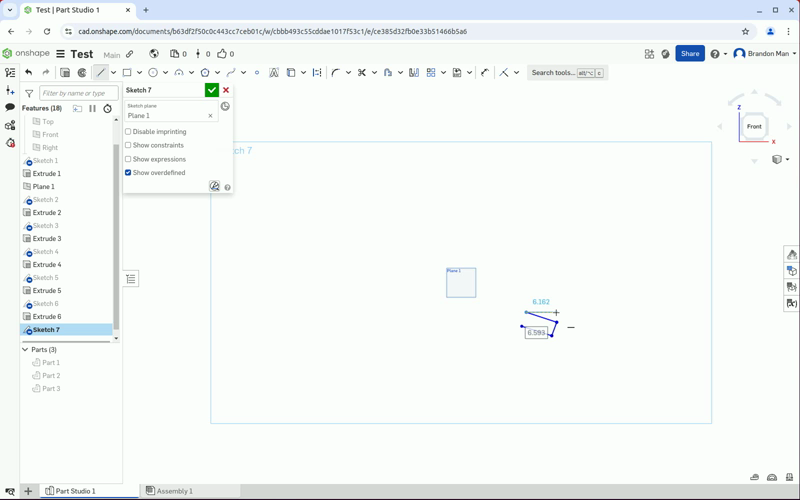
key_down(shift)
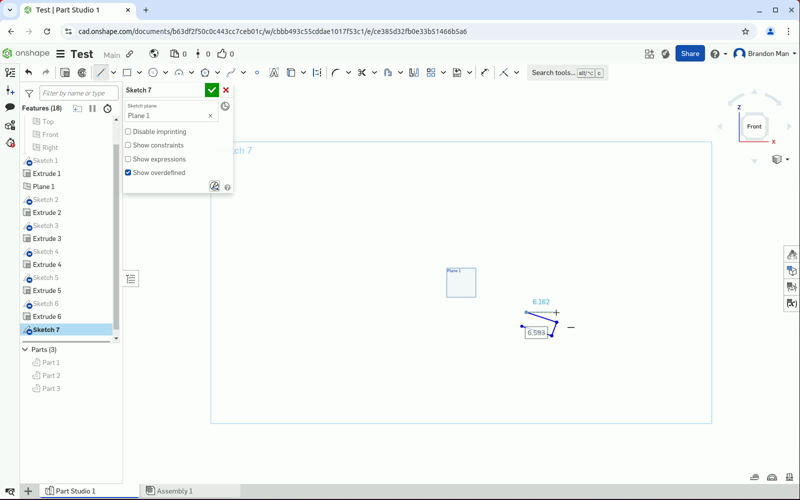
mouse_move(521, 326)
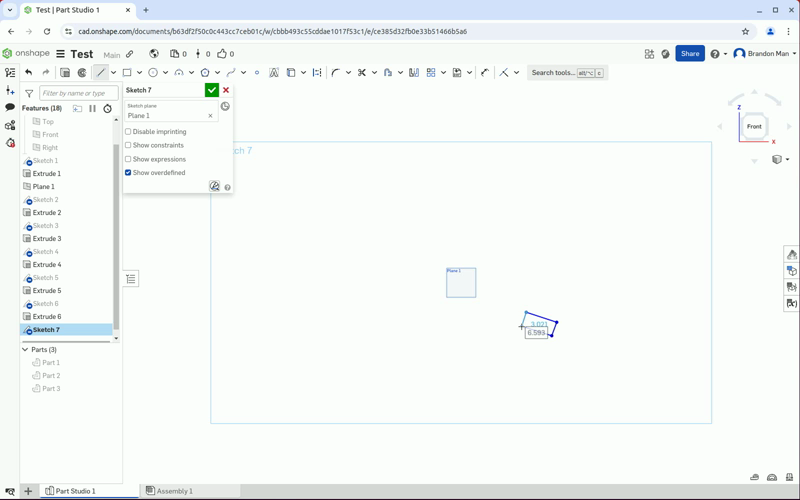
key_up(shift)
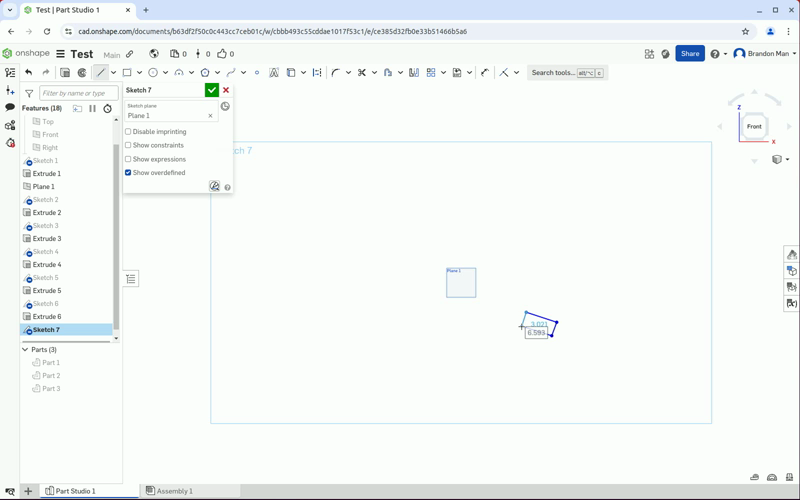
click(521, 326)
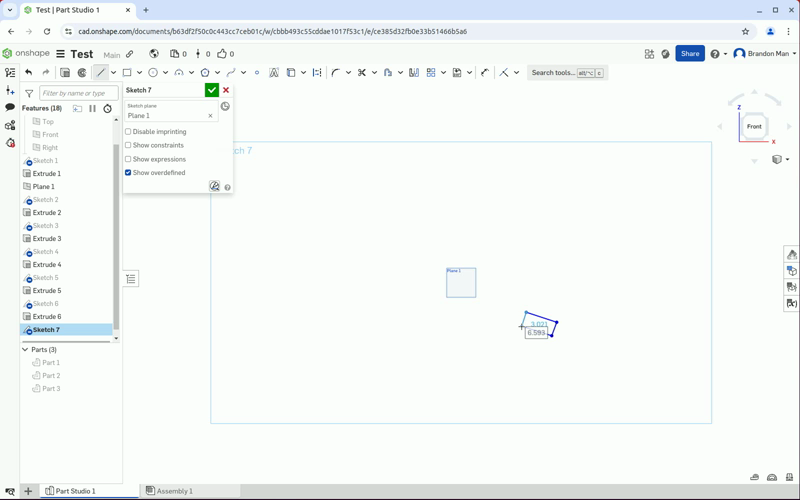
key(esc)
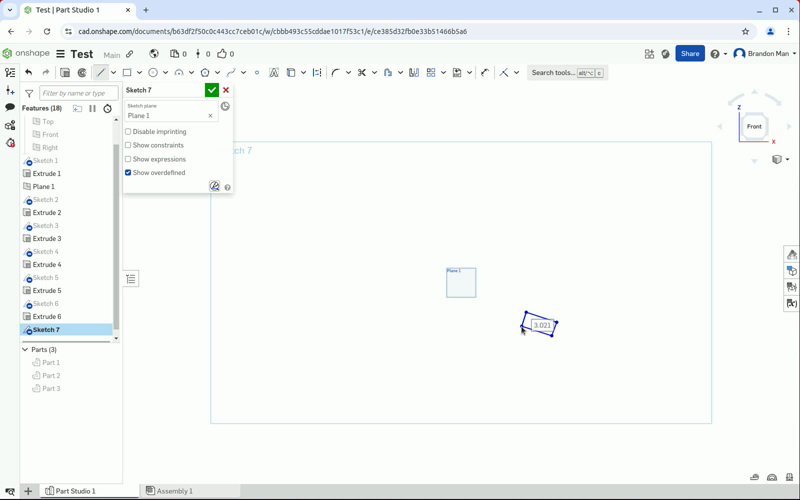
mouse_move(541, 331)
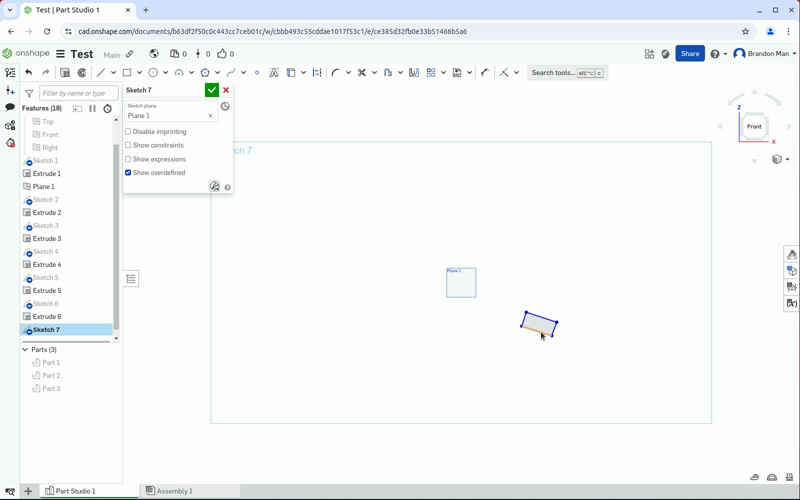
scroll(6)
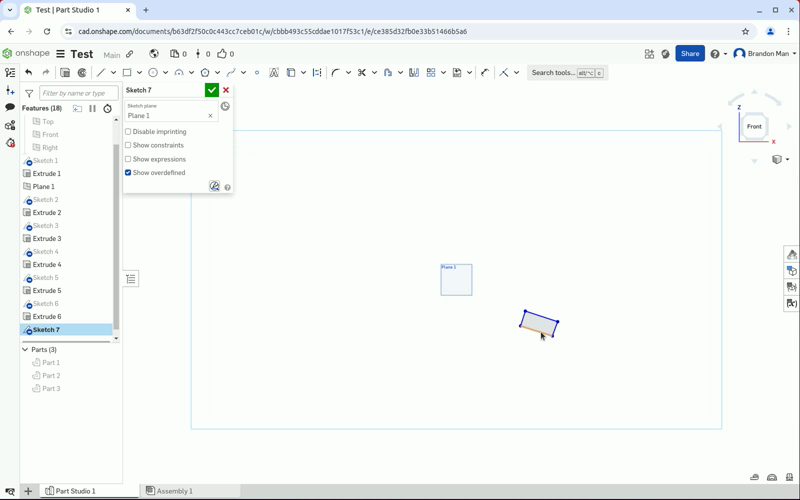
scroll(6)
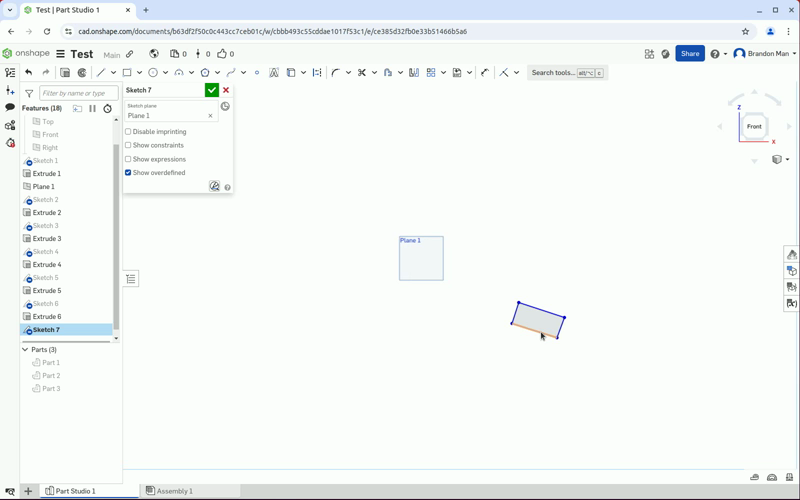
scroll(6)
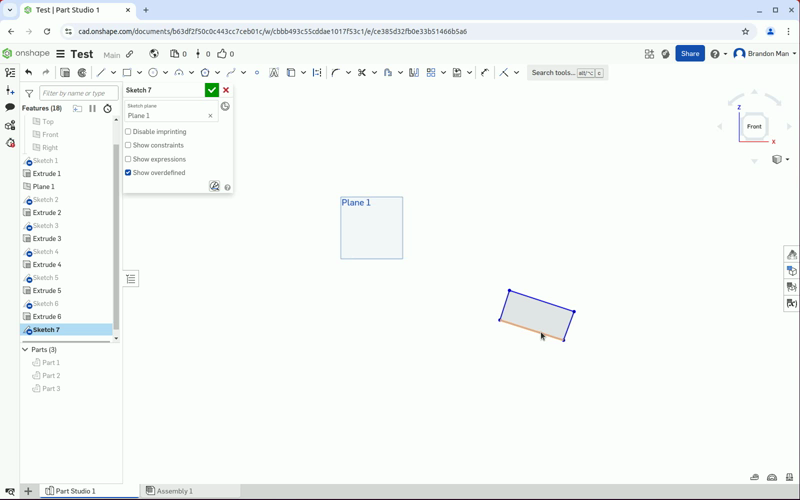
scroll(6)
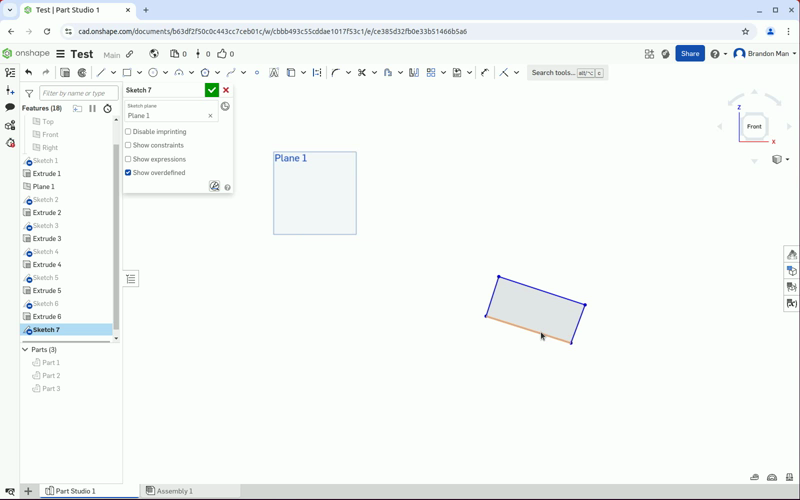
scroll(6)
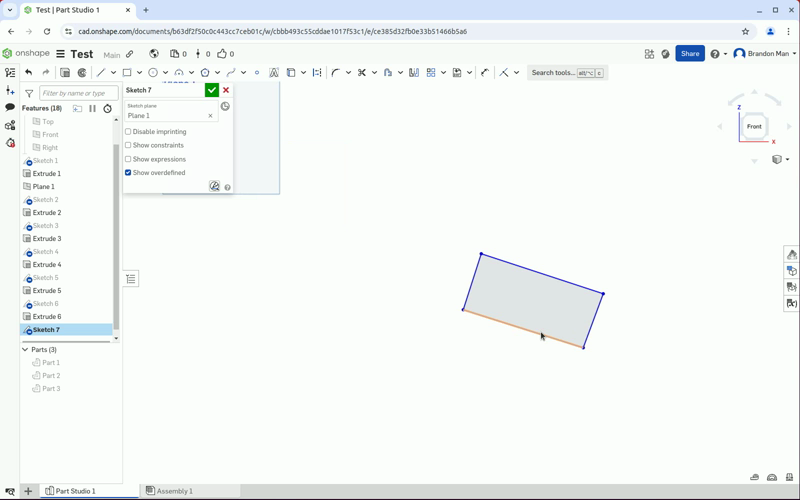
scroll(6)
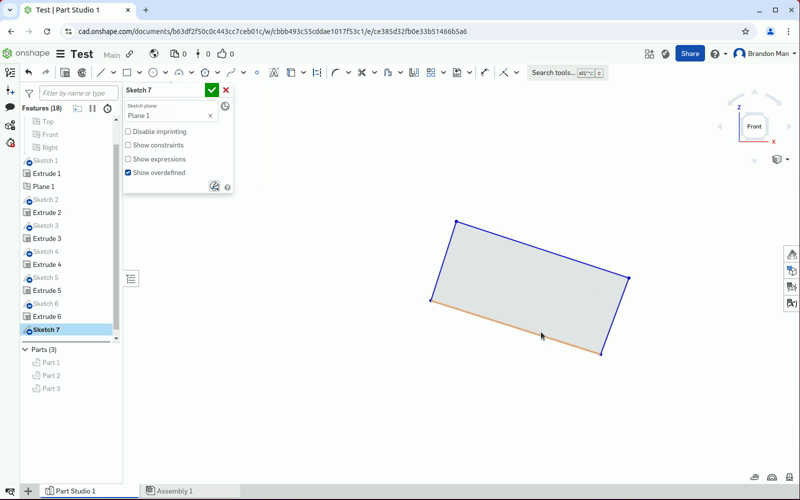
scroll(6)
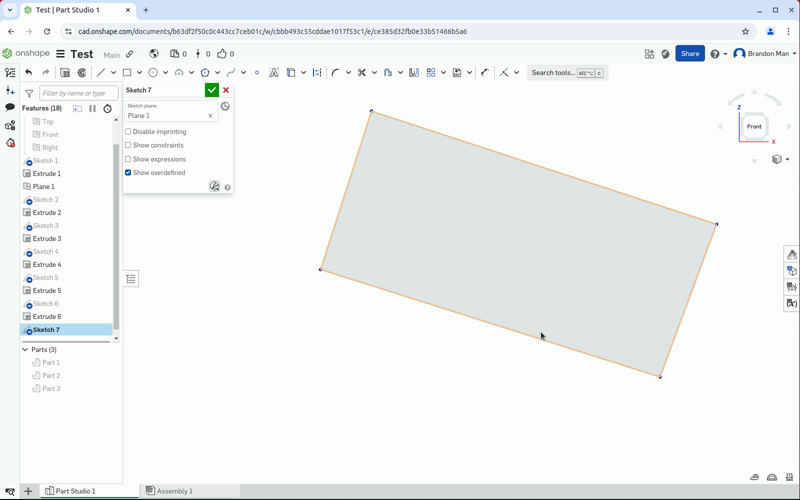
click(541, 331)
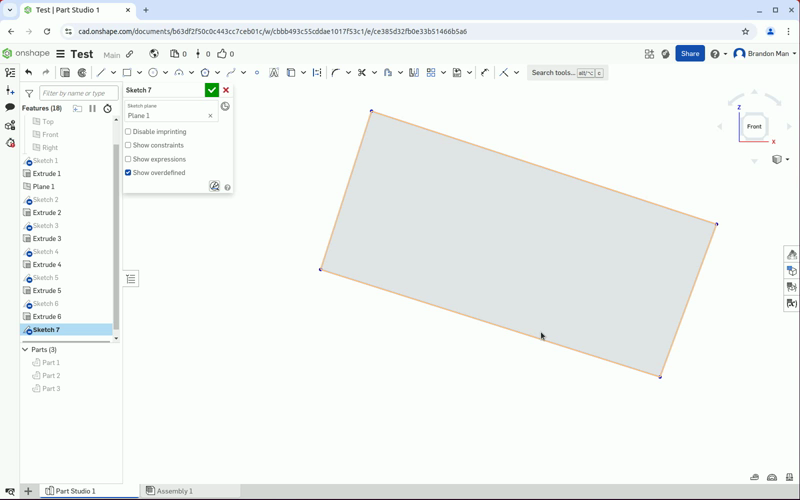
scroll(-6)
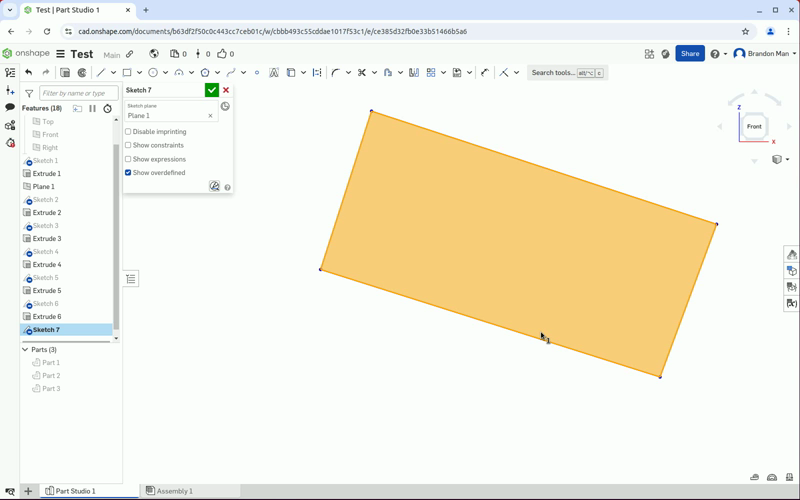
scroll(-6)
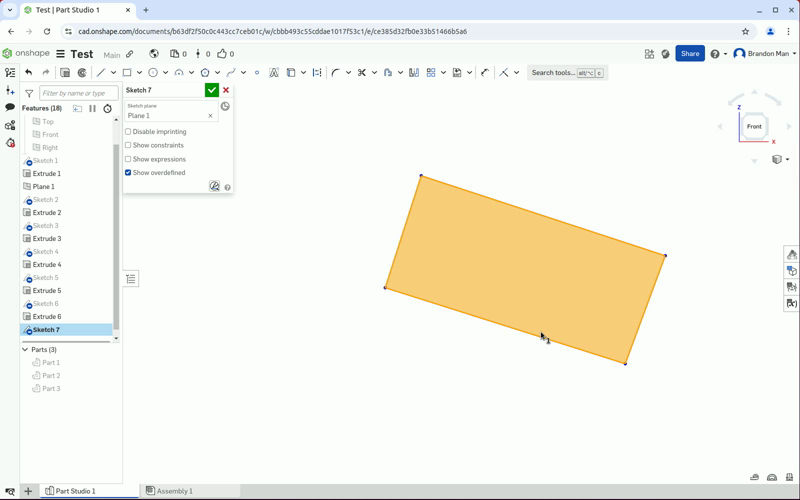
scroll(-6)
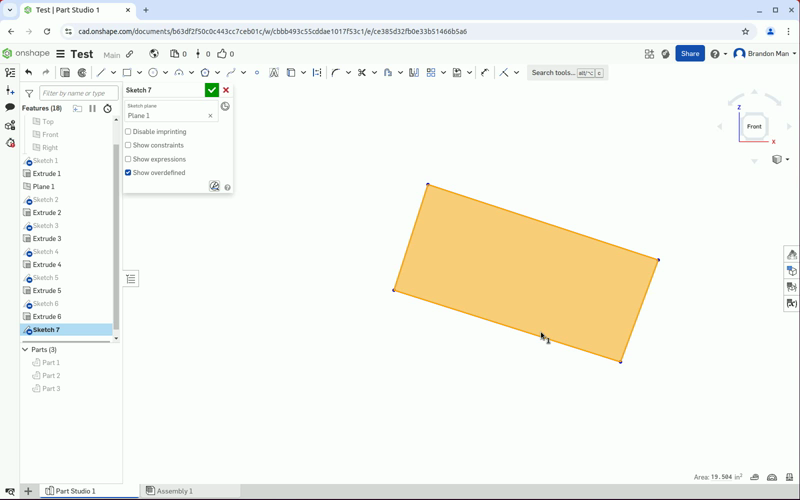
scroll(-6)
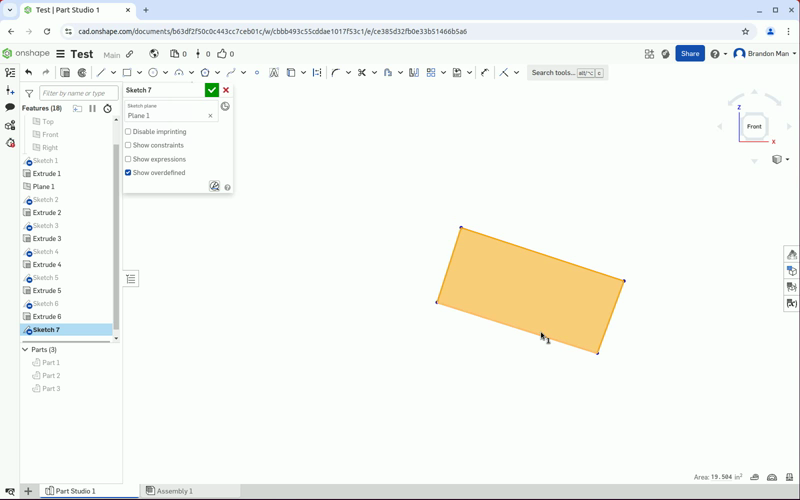
scroll(-6)
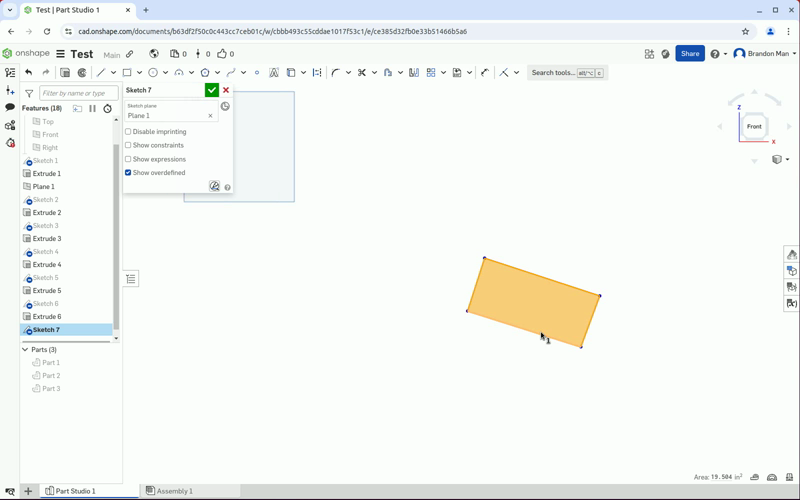
scroll(-6)
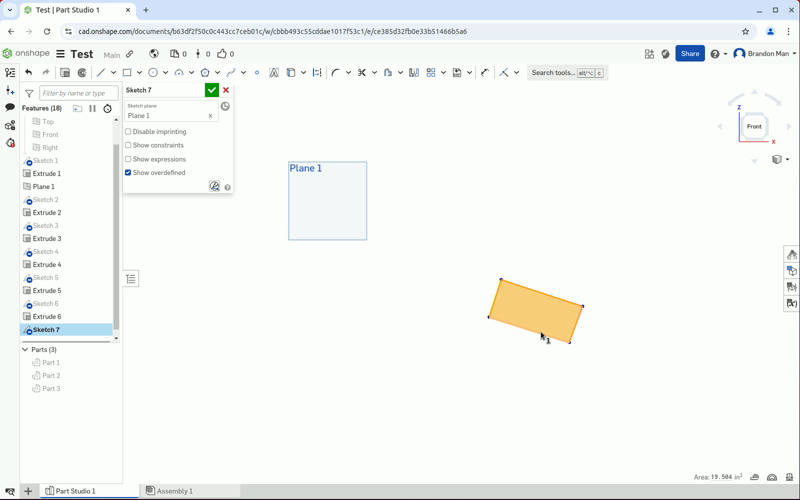
scroll(-6)
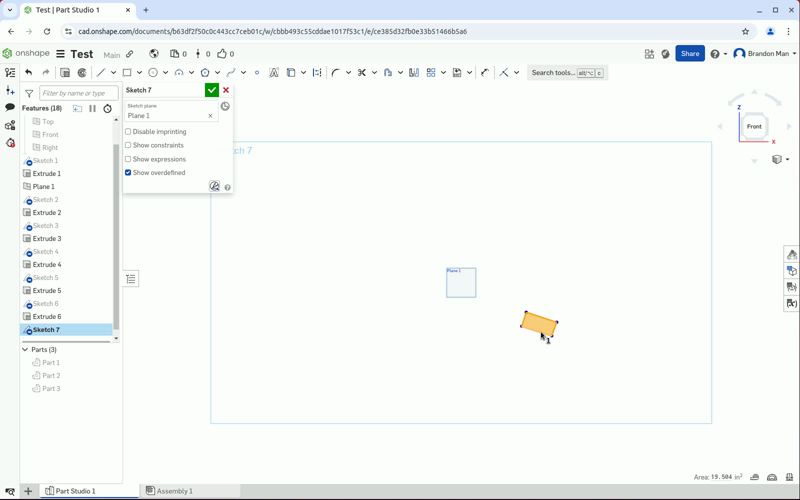
mouse_move(73, 352)
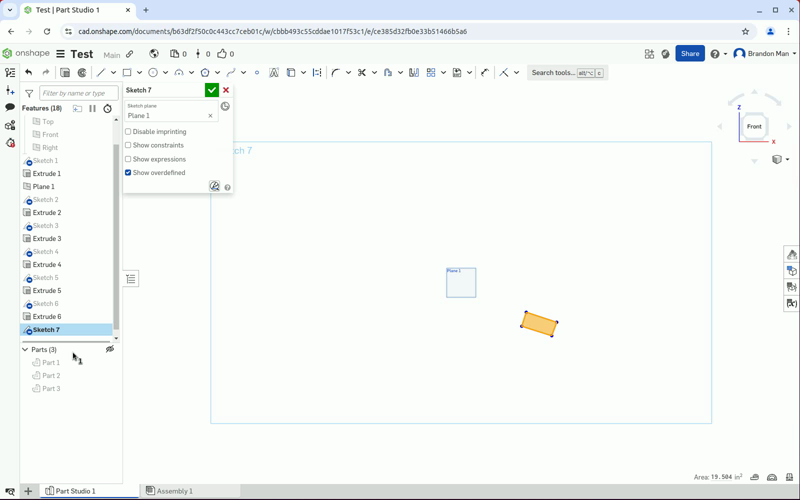
key(shift+y)
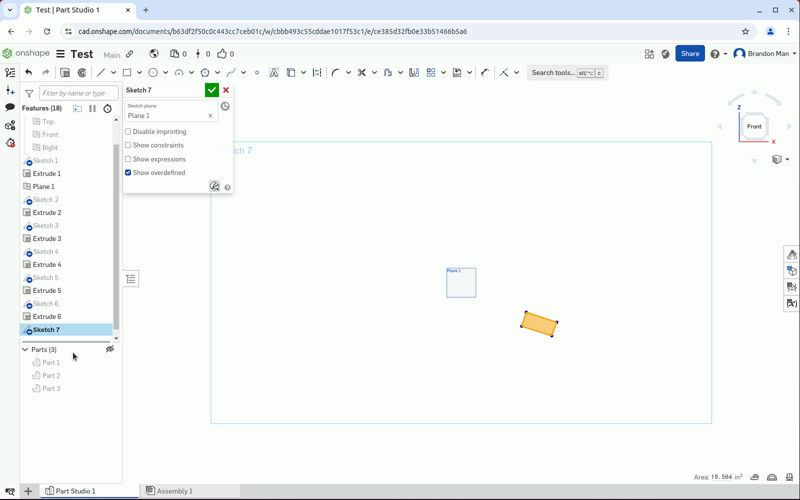
key(shift+e)
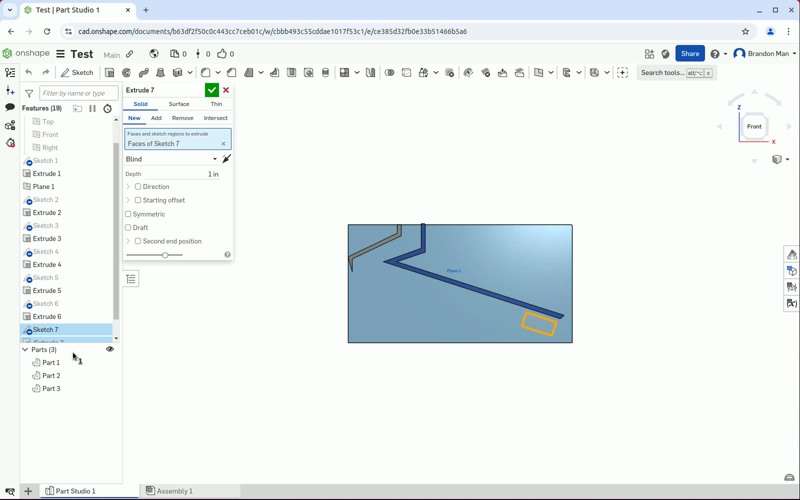
mouse_move(143, 106)
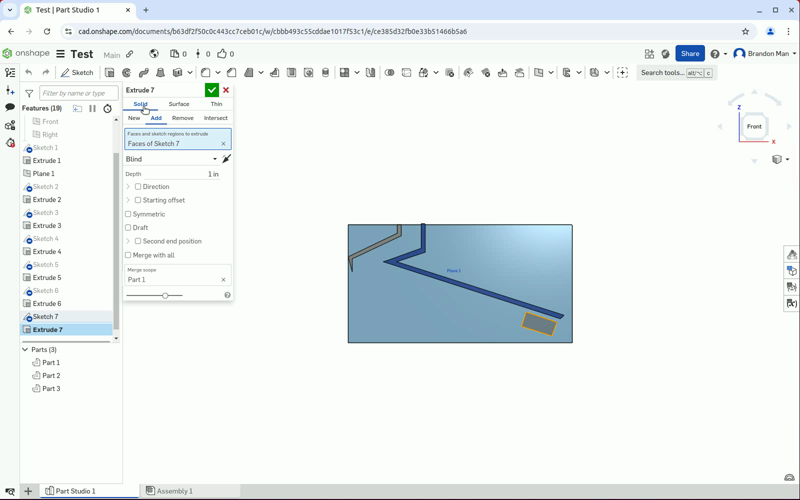
click(143, 106)
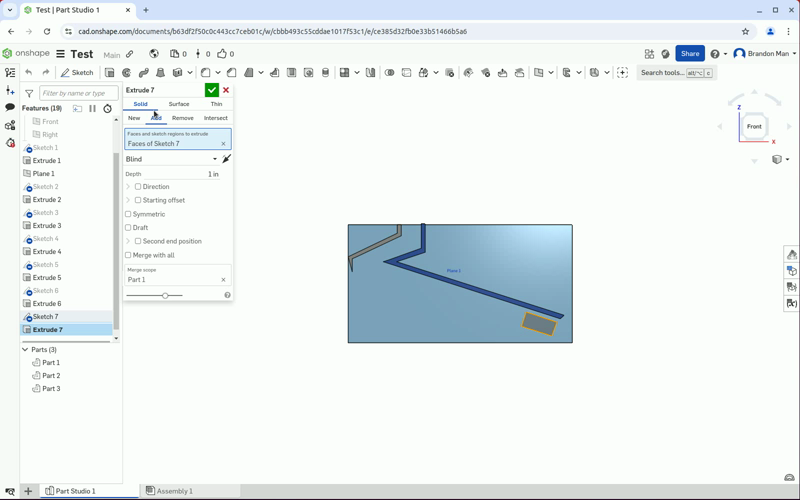
mouse_move(186, 120)
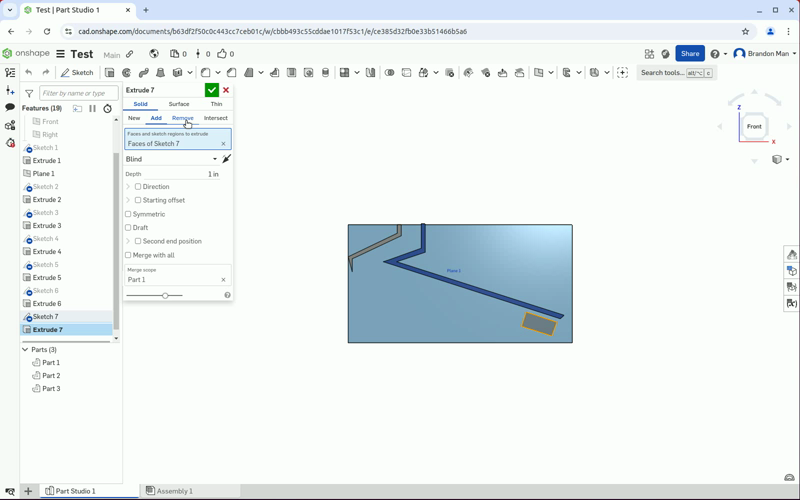
click(186, 120)
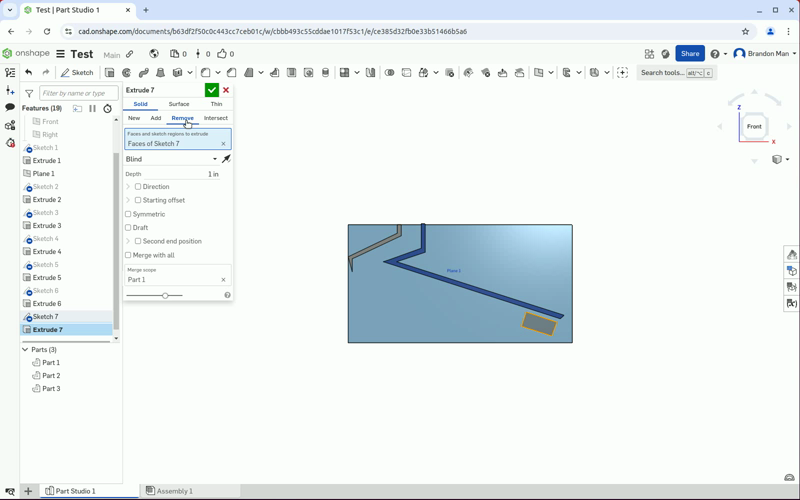
key(tab, 4)
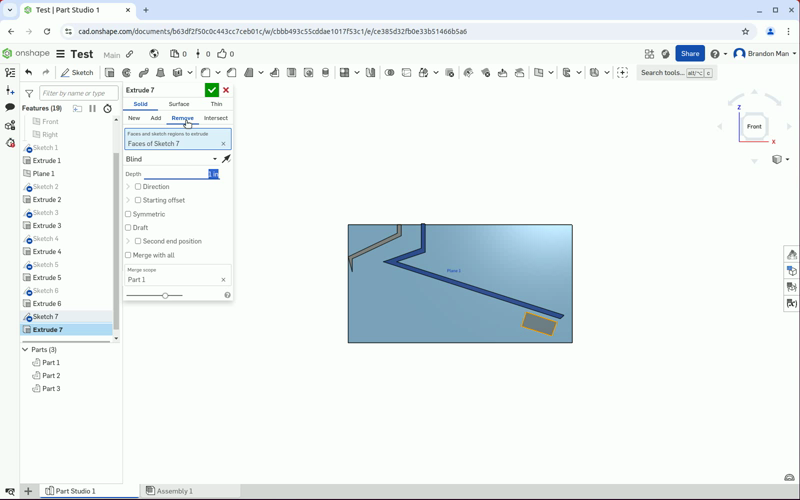
text(6.018)
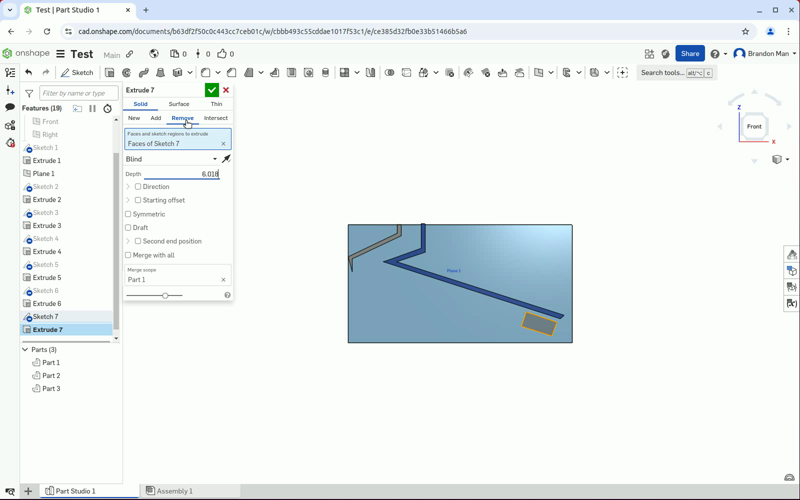
key(tab, 6)
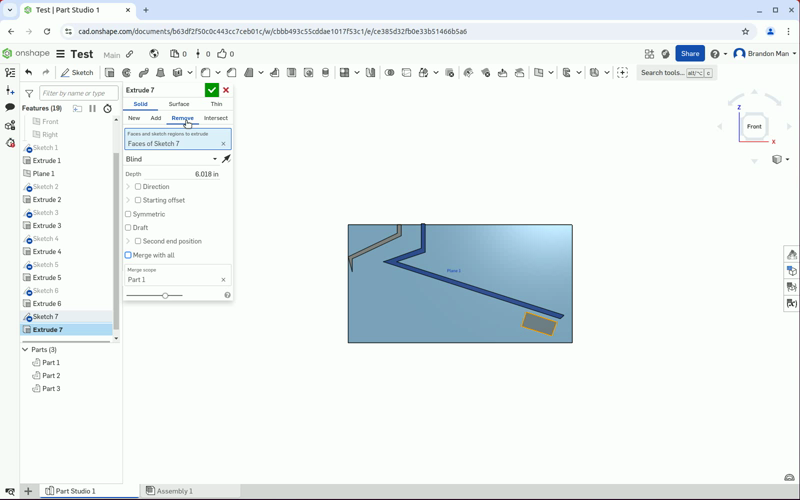
key(space)
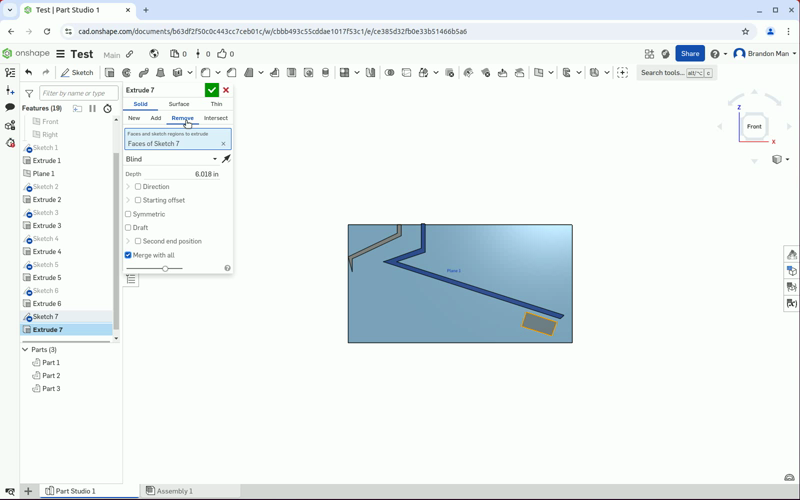
key(enter)
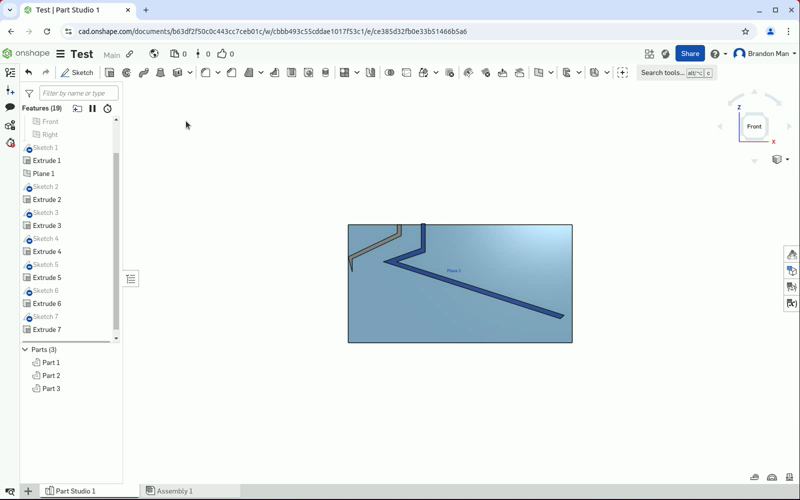
key(shift+h)
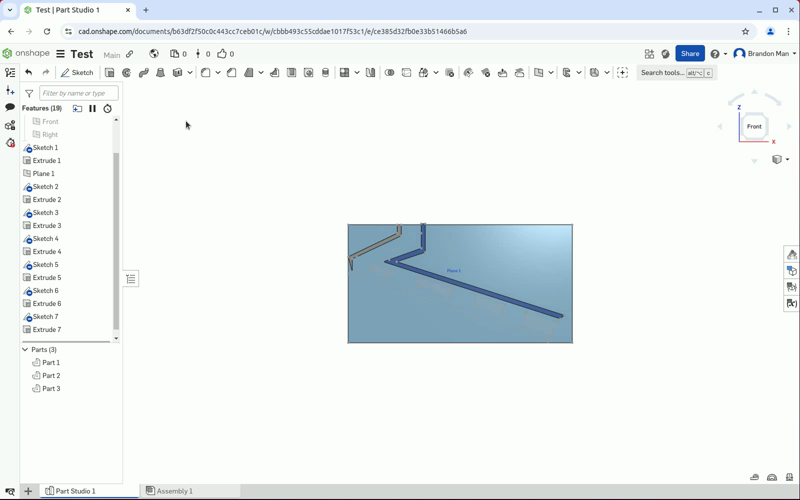
key(shift+h)
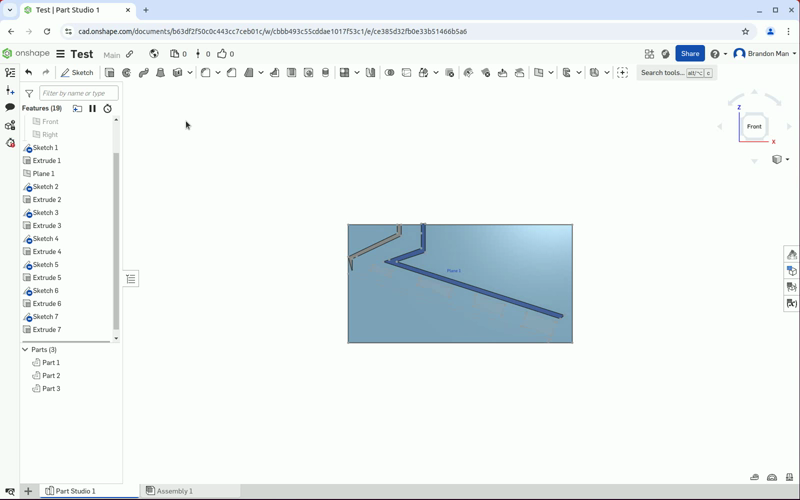
key(shift+7)
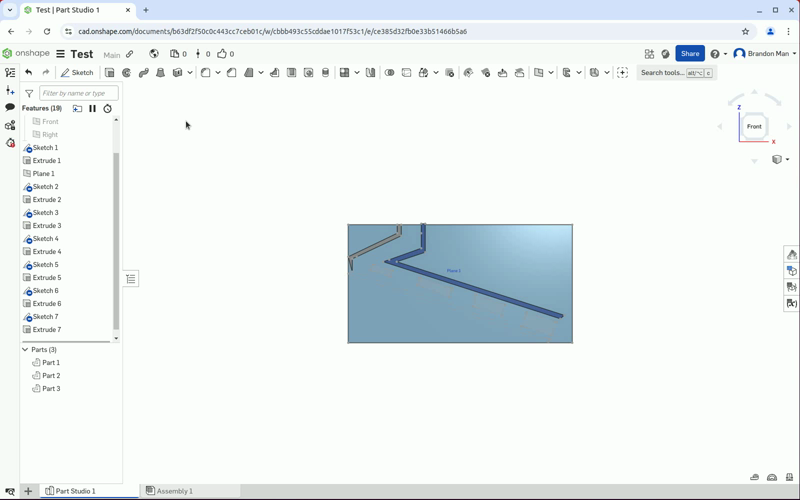
key(left, 2)
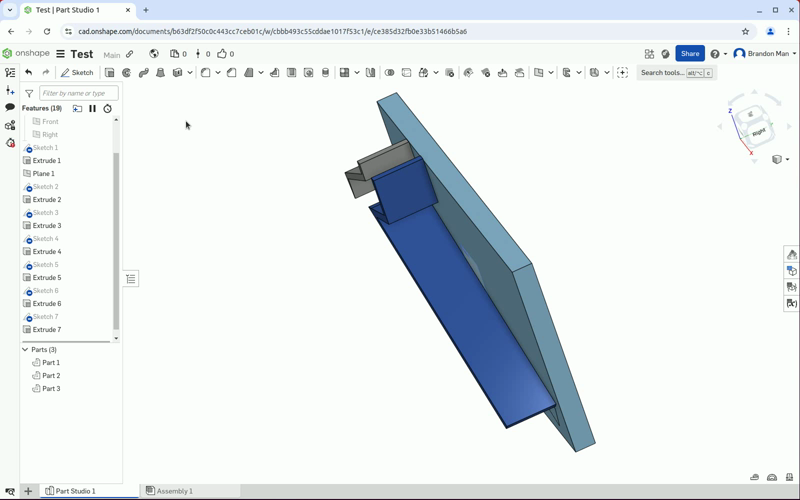
key(down, 2)
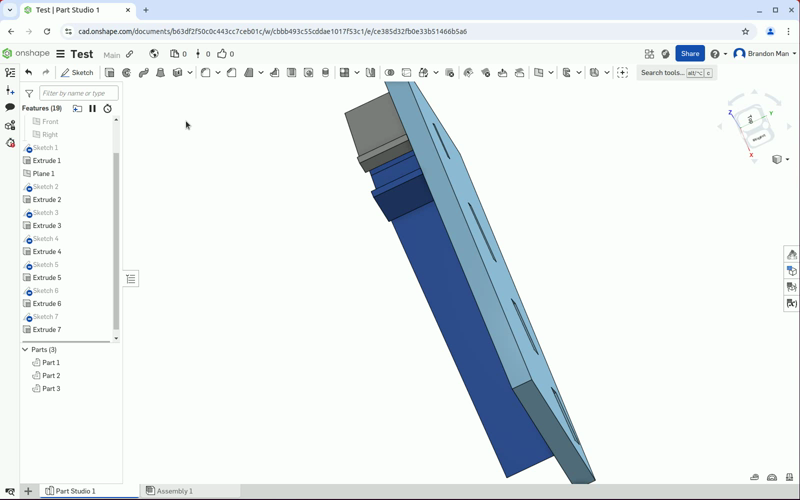
key(up, 2)
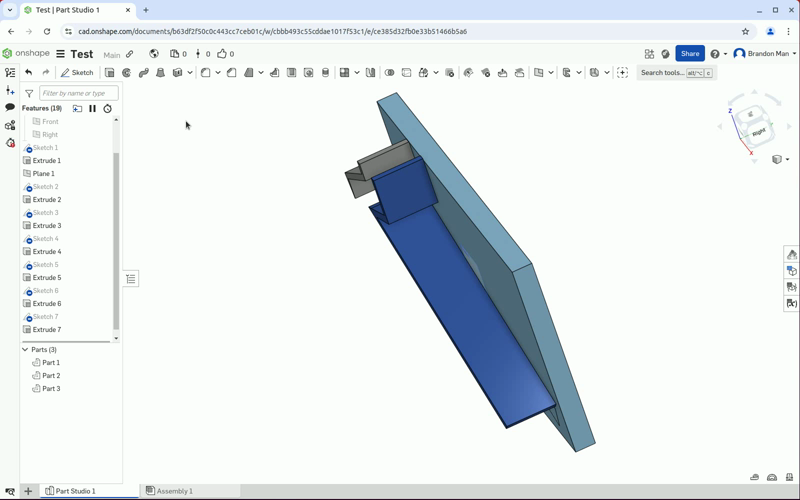
key(right, 2)
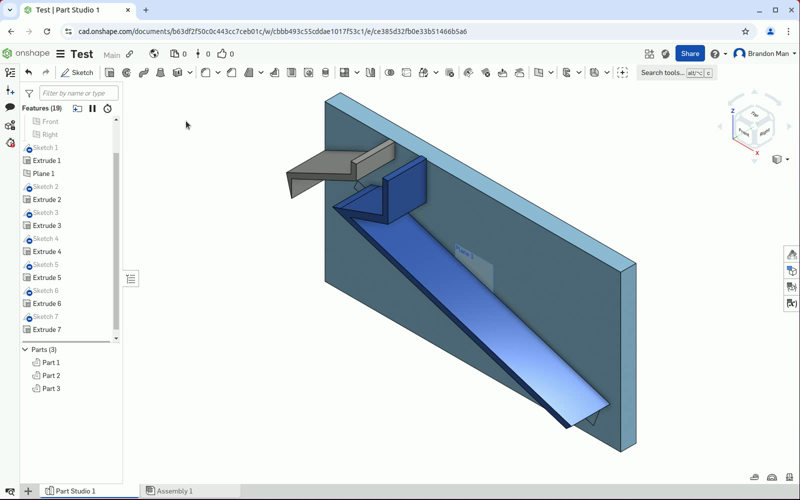
mouse_move(69, 150)
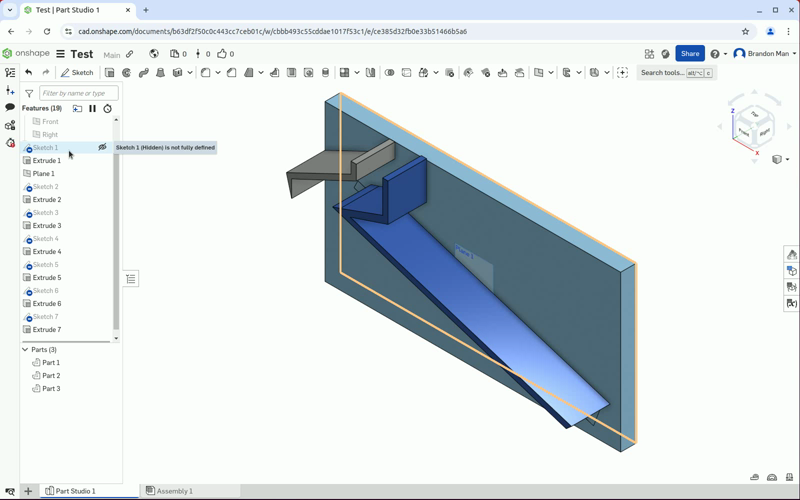
click(69, 150)